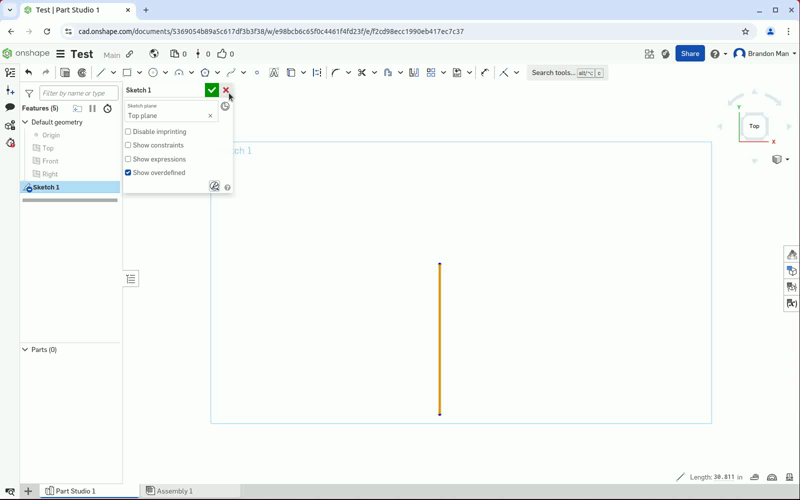
key(shift+h)
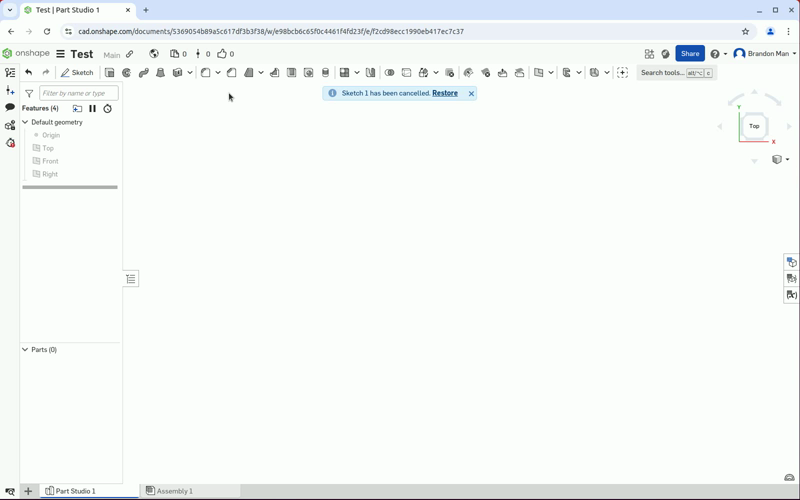
mouse_move(73, 352)
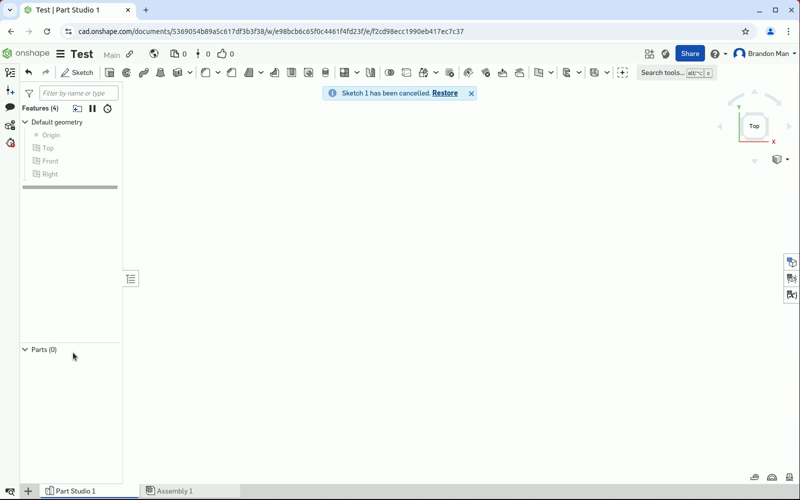
key(y)
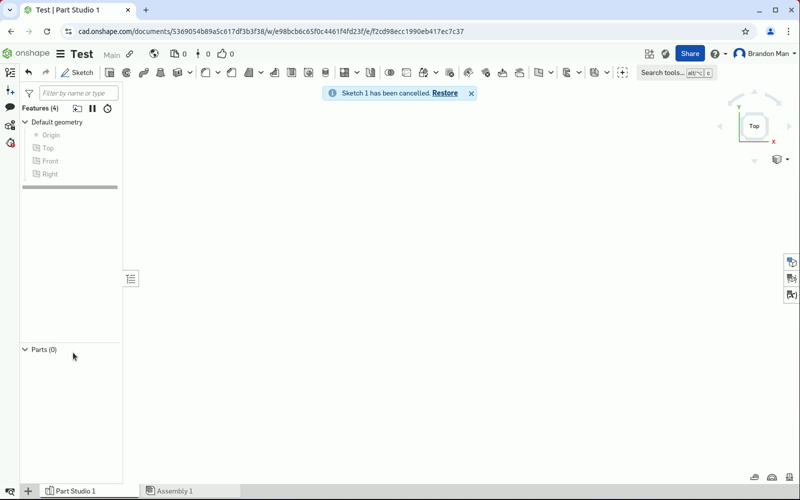
key(shift+p)
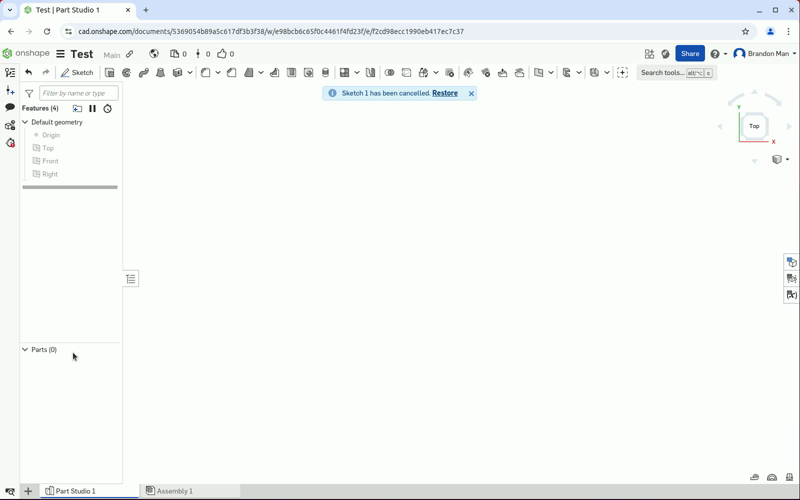
key(space)
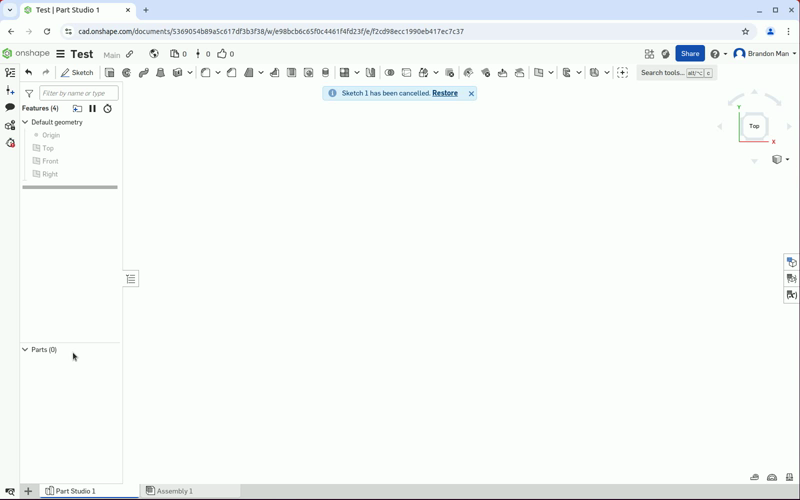
key_down(shift)
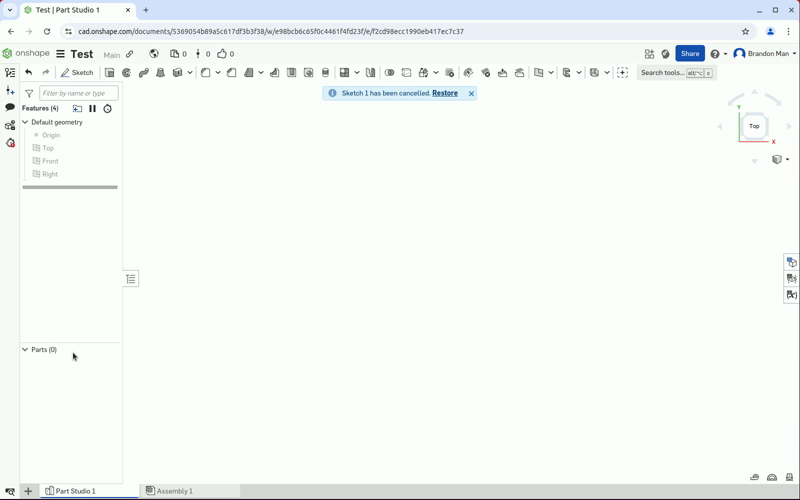
key(up)
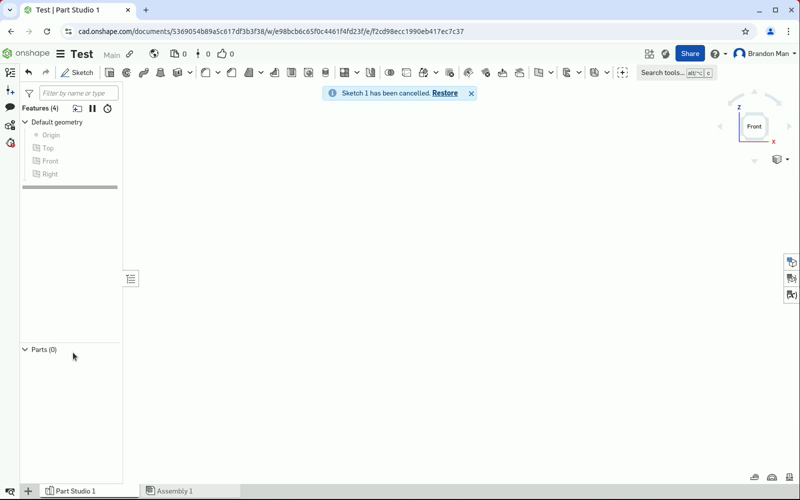
key_up(shift)
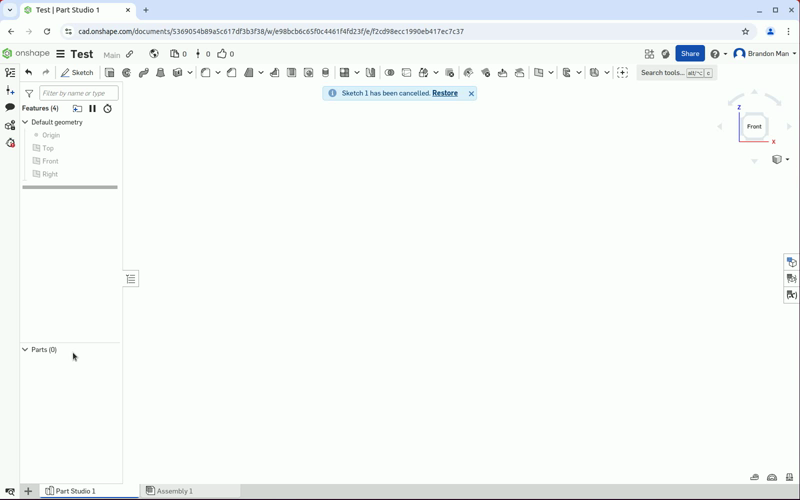
mouse_move(73, 352)
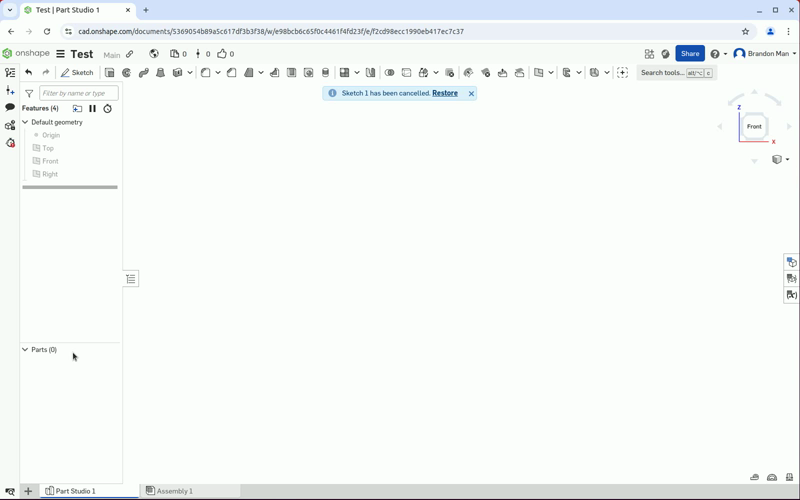
key(shift+y)
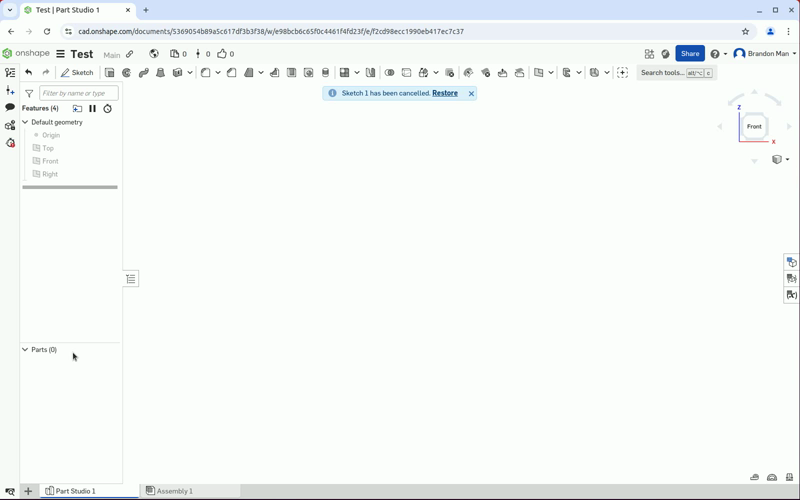
key(shift+s)
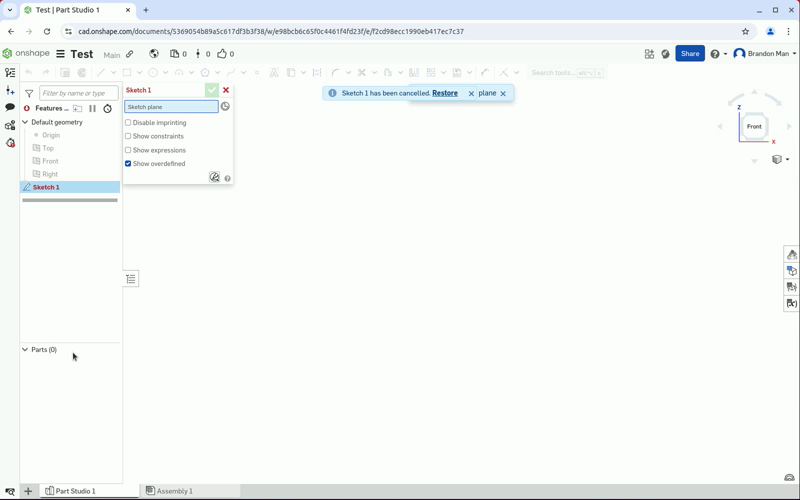
mouse_move(73, 163)
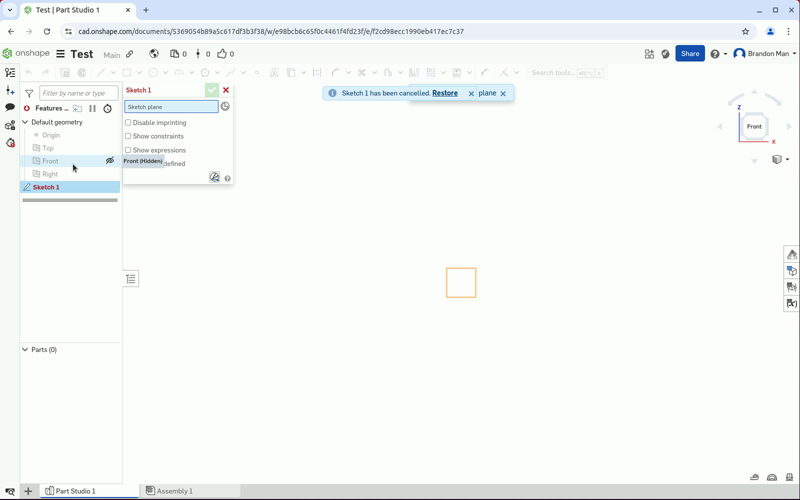
click(73, 163)
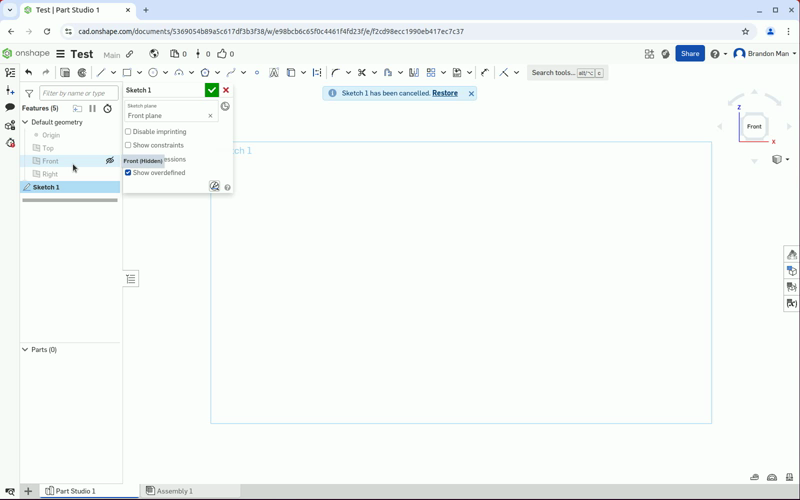
mouse_move(73, 352)
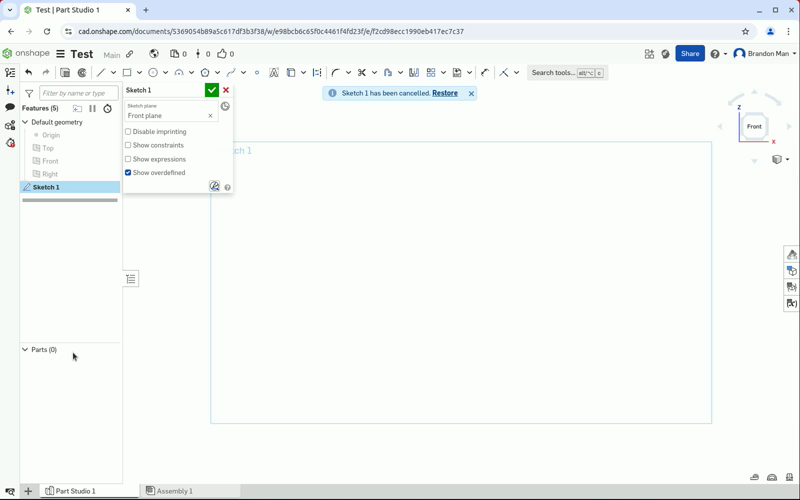
key(y)
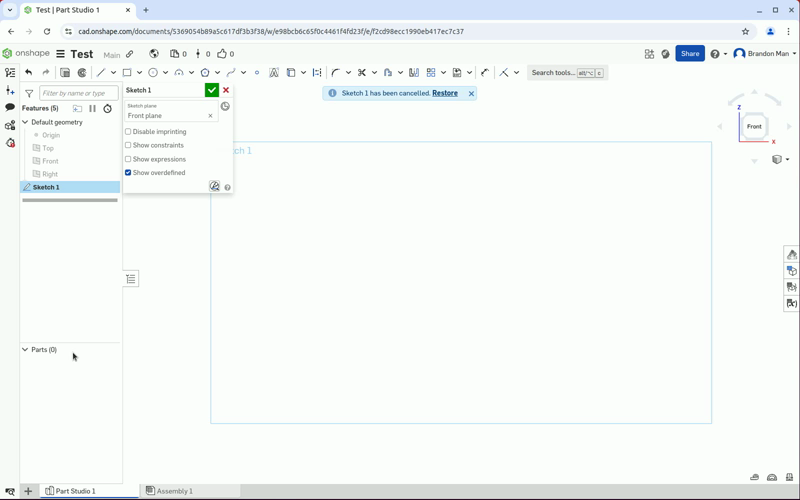
key(l)
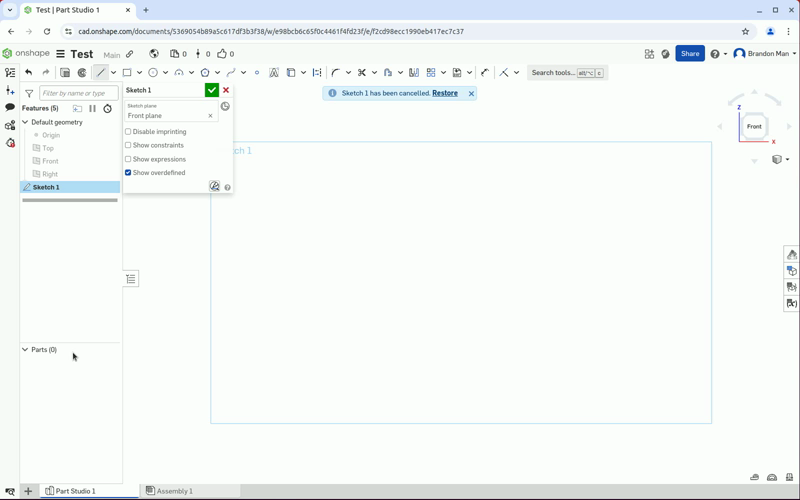
key_down(shift)
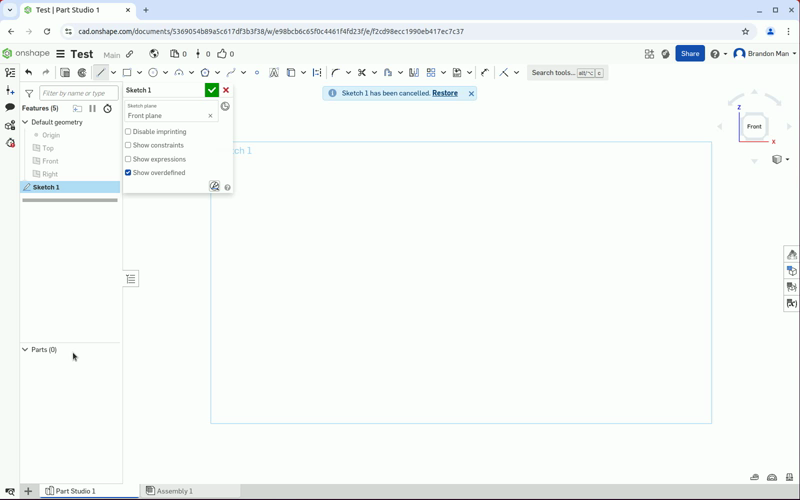
mouse_move(392, 282)
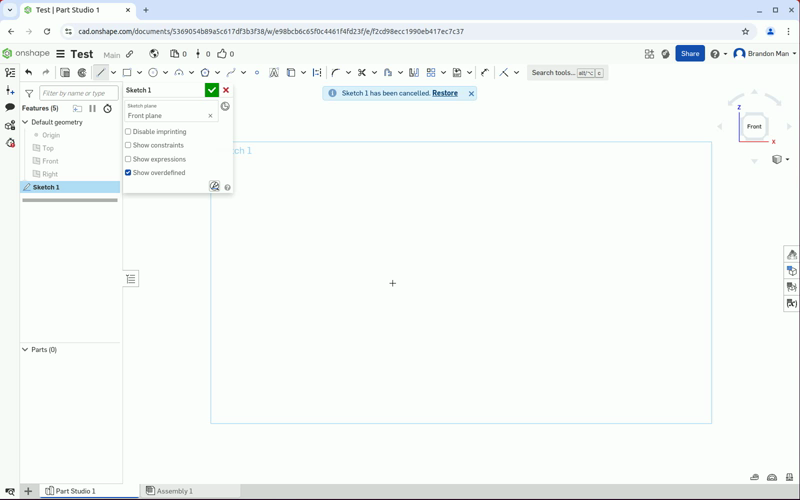
click(392, 282)
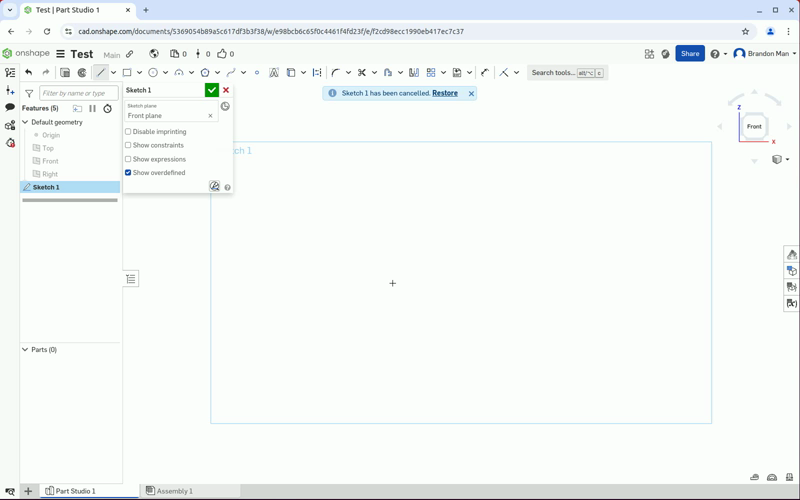
key_up(shift)
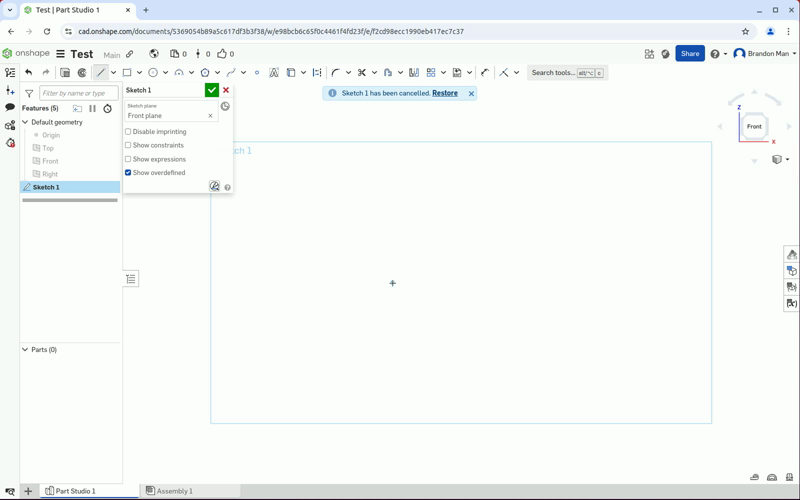
key_down(shift)
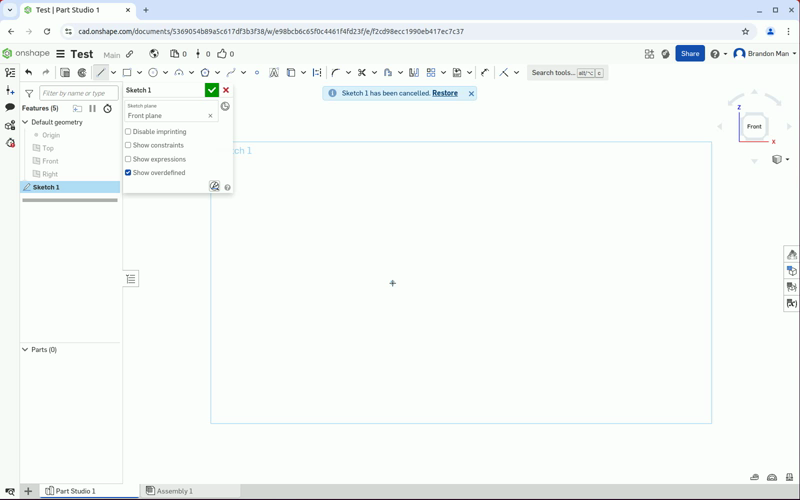
mouse_move(422, 282)
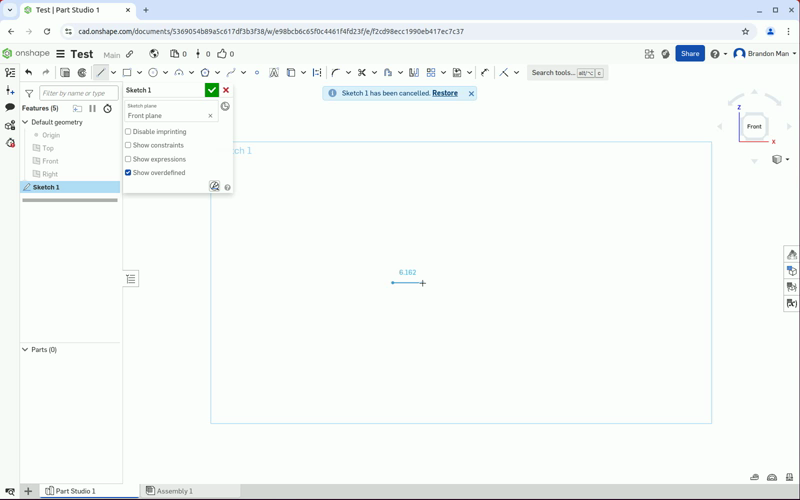
mouse_move(423, 282)
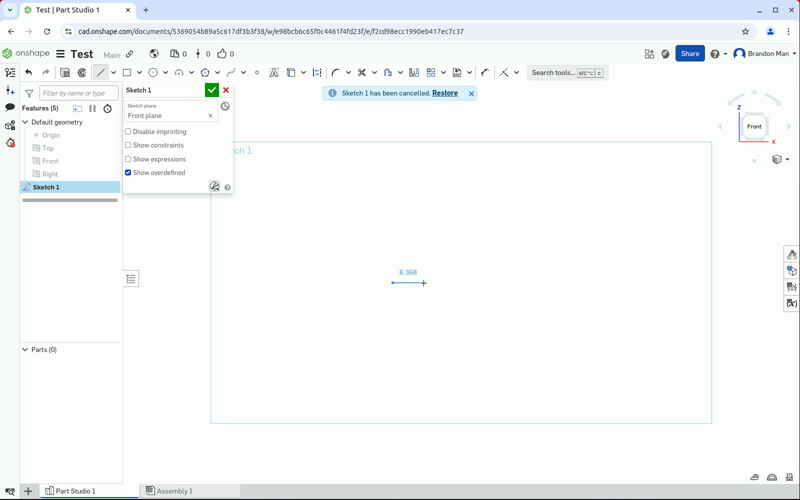
click(423, 282)
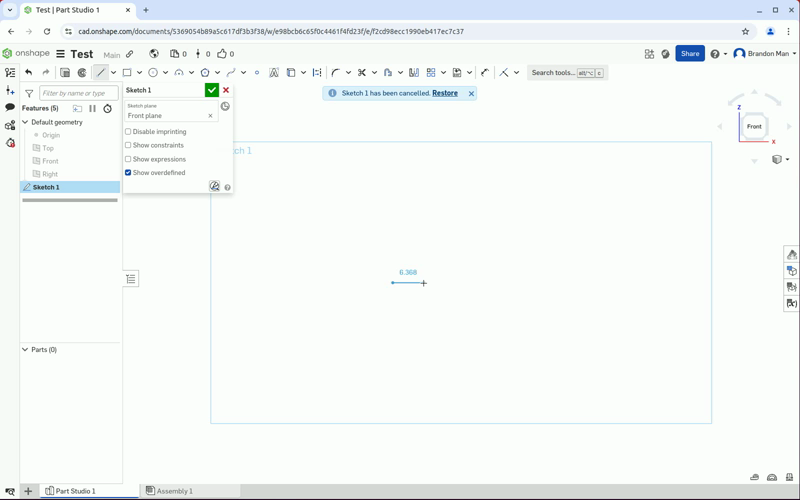
key_up(shift)
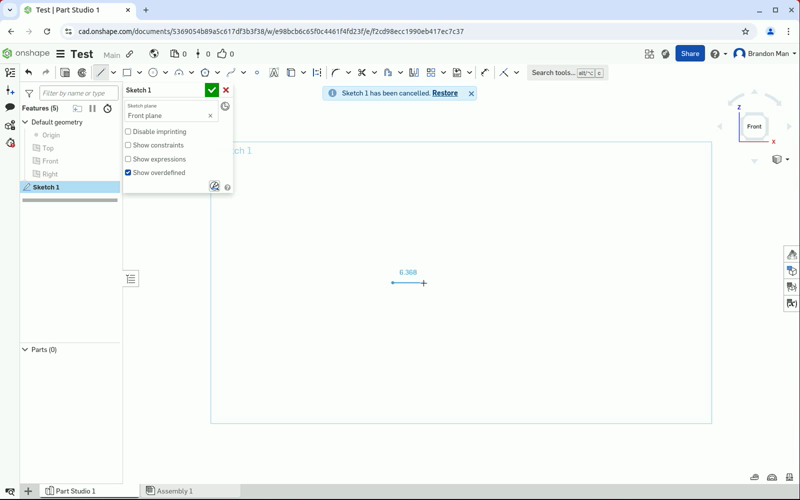
key_down(shift)
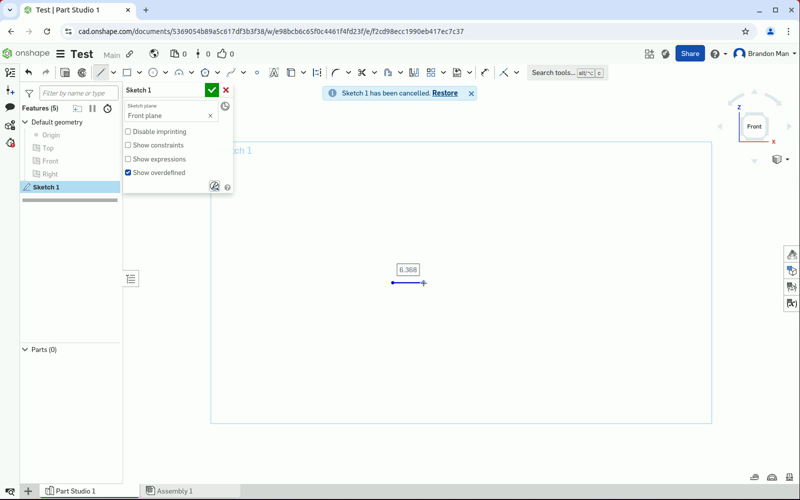
mouse_move(453, 282)
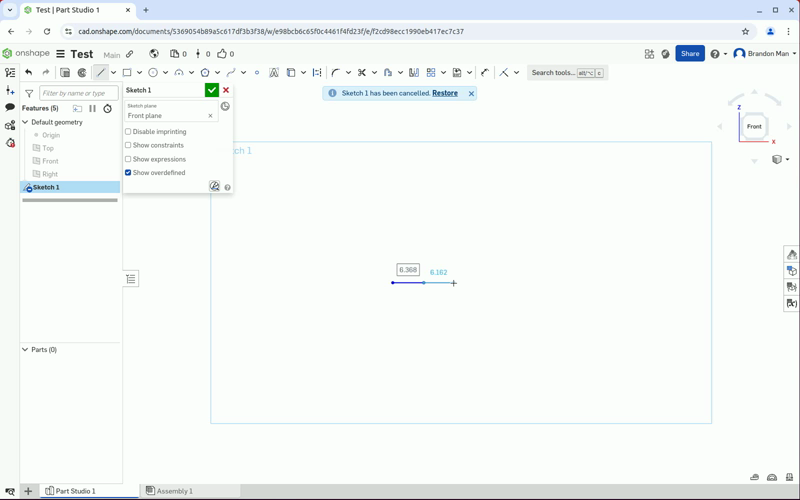
mouse_move(423, 275)
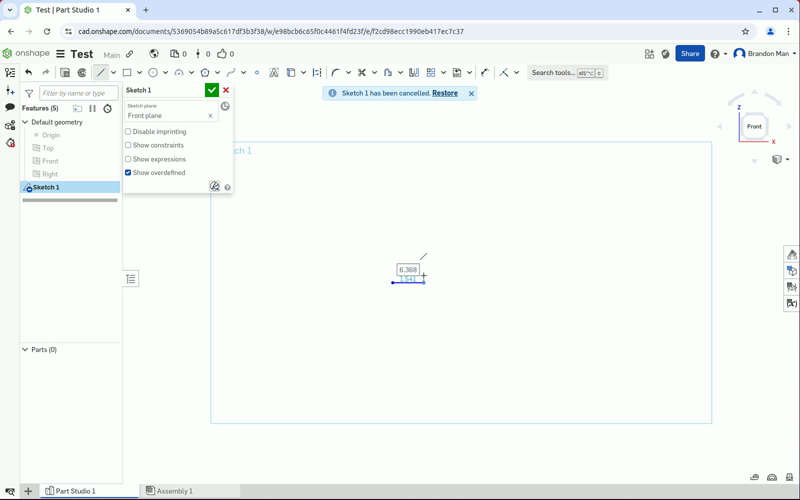
click(423, 275)
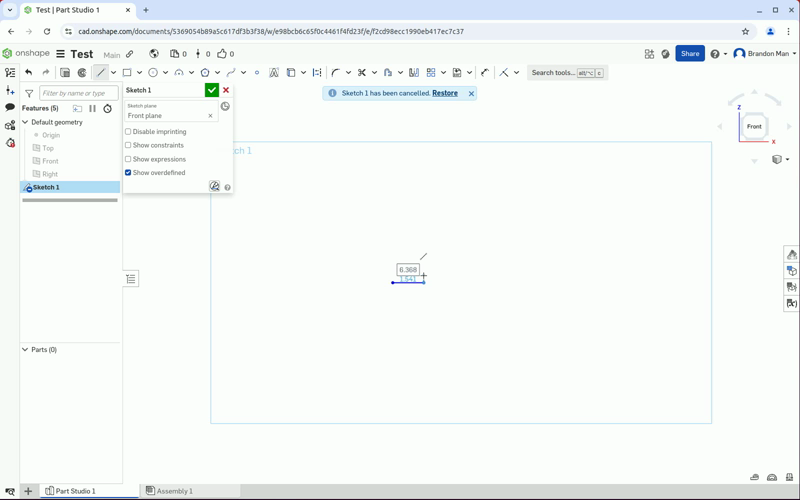
key_up(shift)
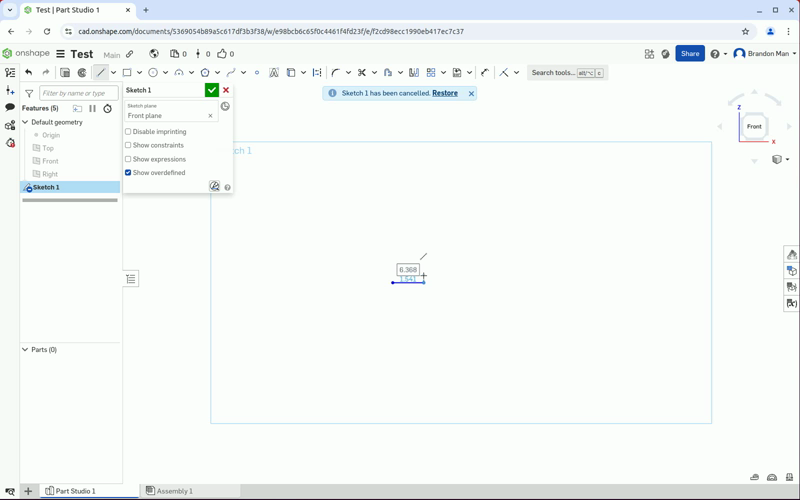
key_down(shift)
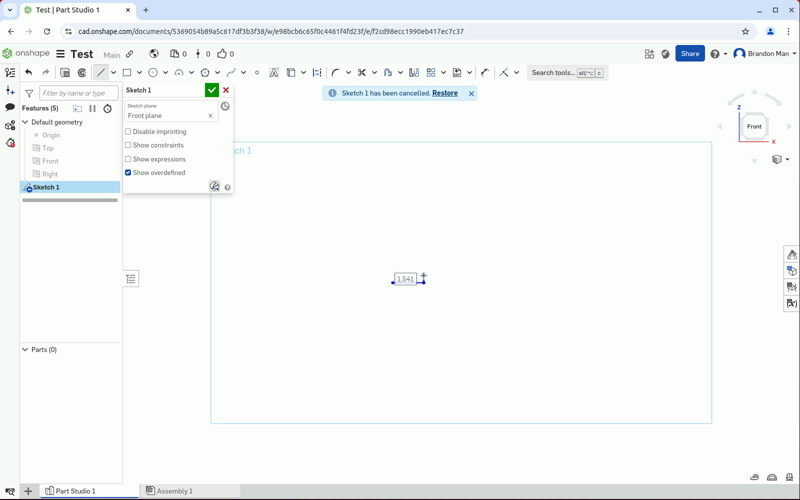
mouse_move(484, 275)
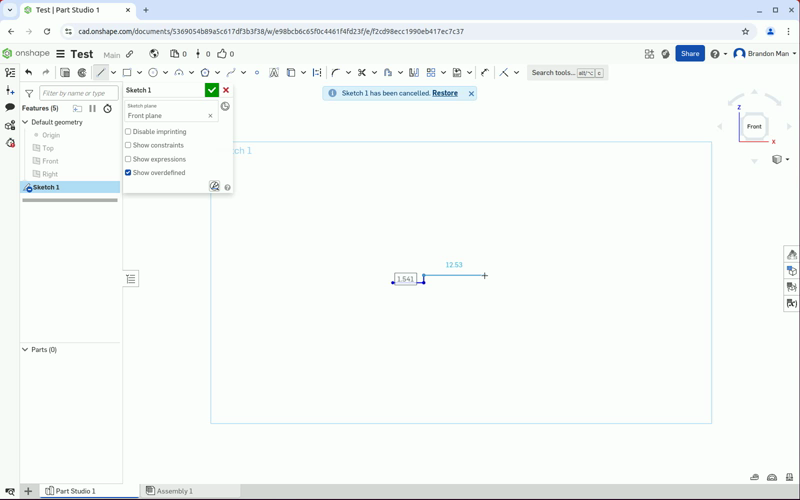
click(484, 275)
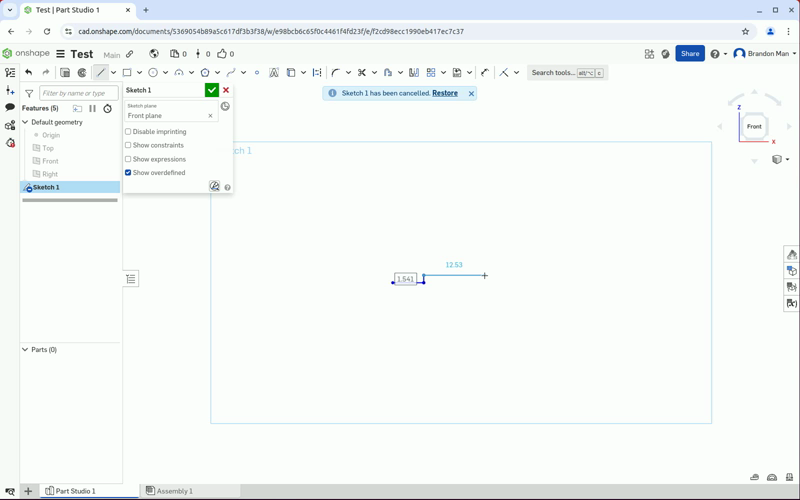
key_up(shift)
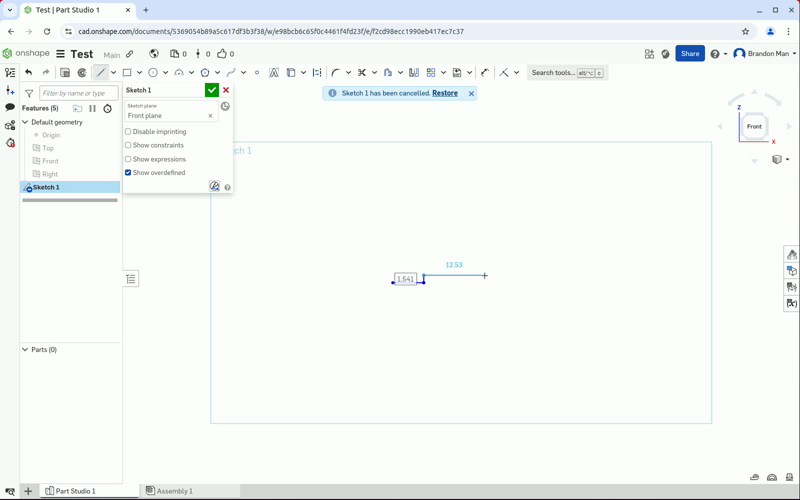
key_down(shift)
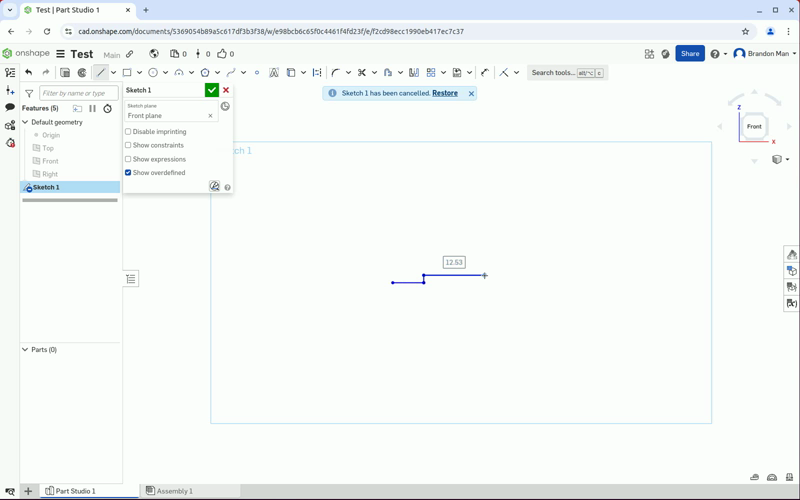
mouse_move(514, 275)
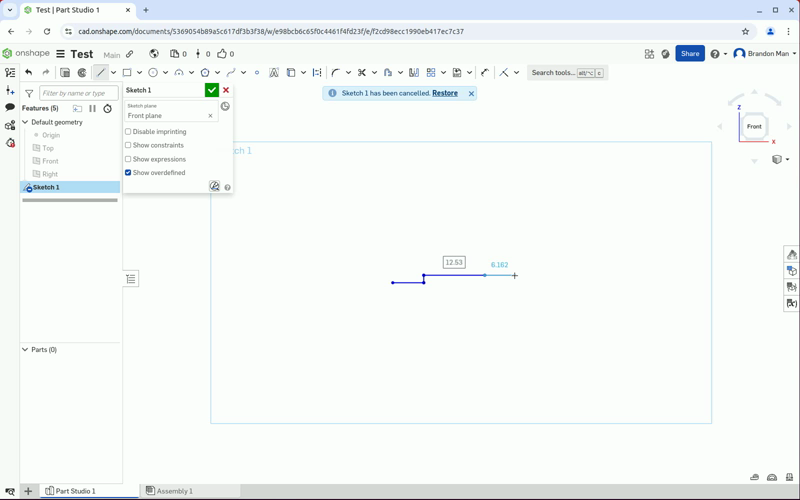
mouse_move(484, 282)
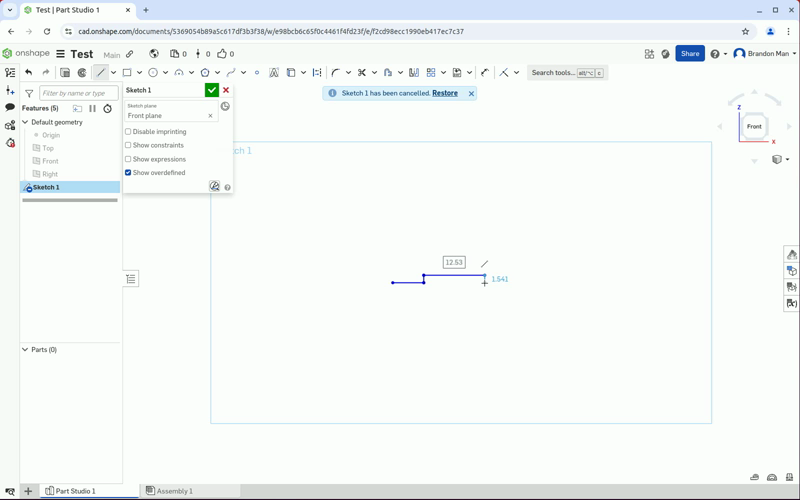
click(484, 282)
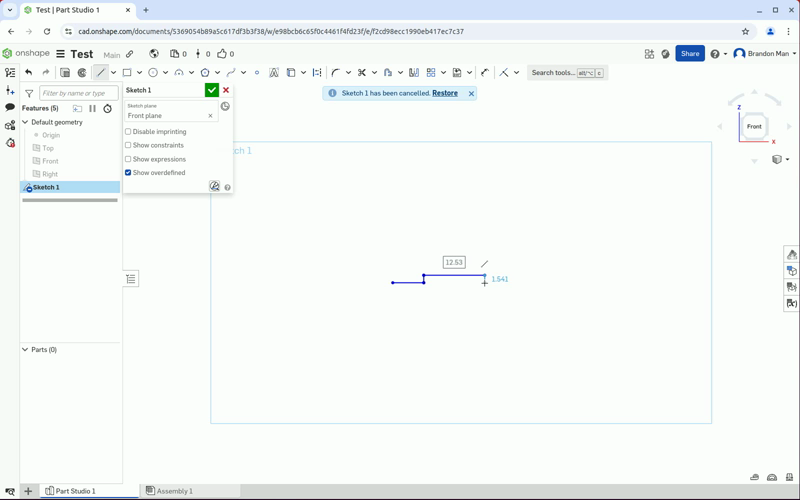
key_up(shift)
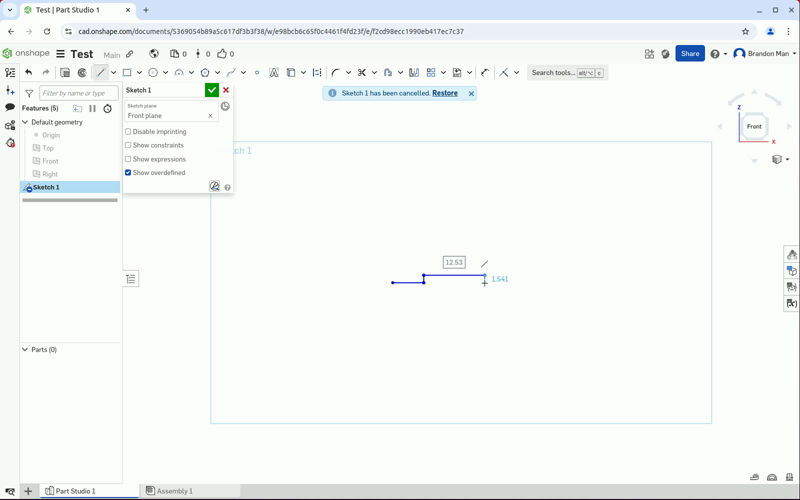
key_down(shift)
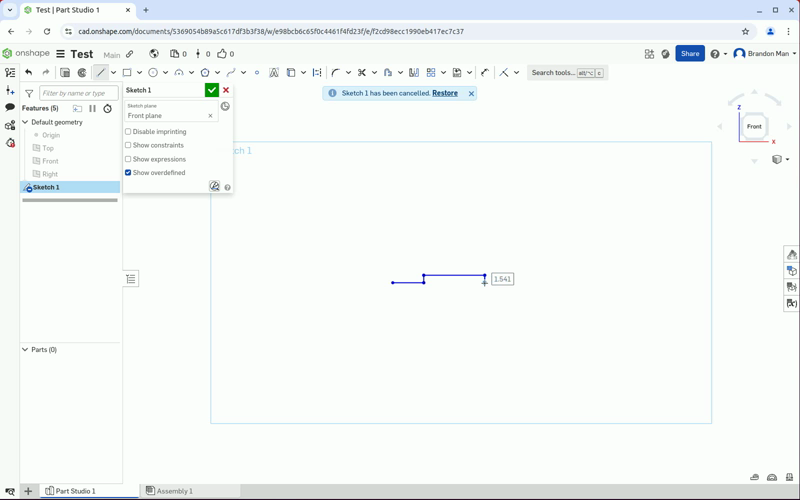
mouse_move(514, 282)
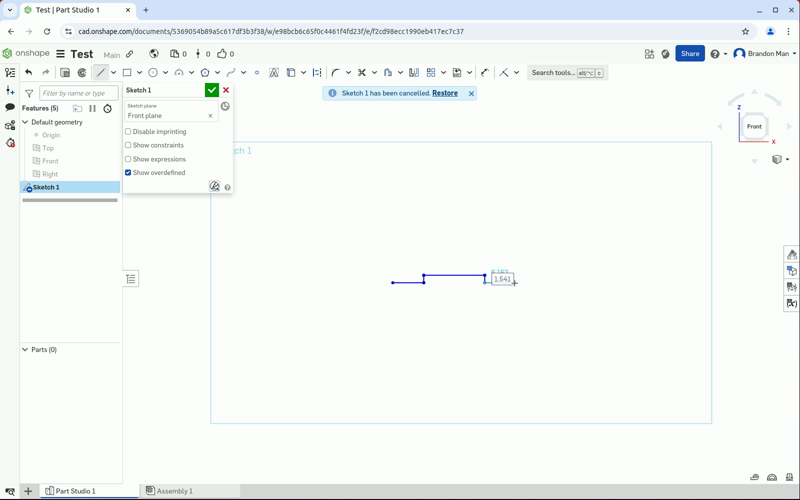
mouse_move(515, 282)
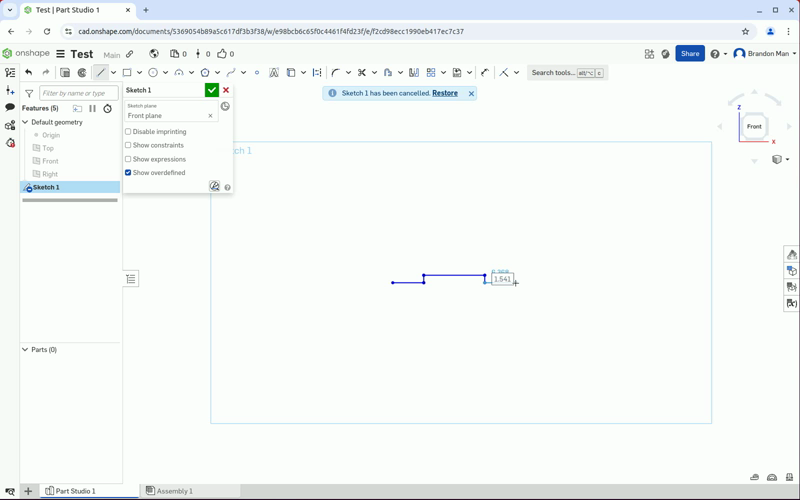
click(515, 282)
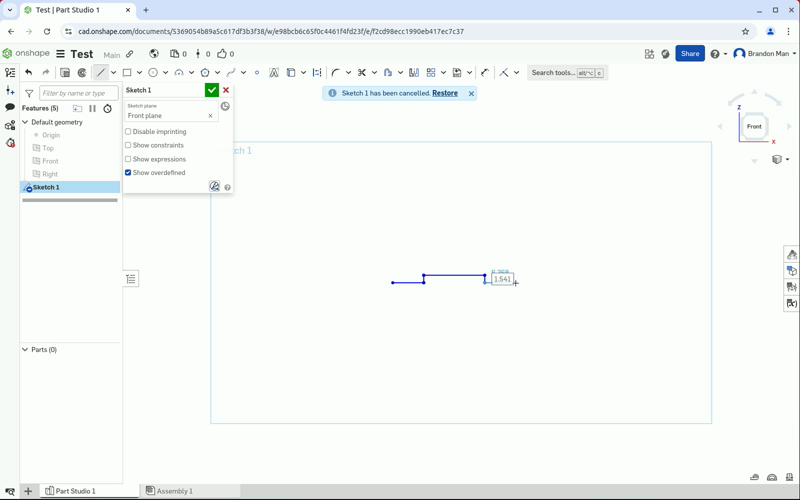
key_up(shift)
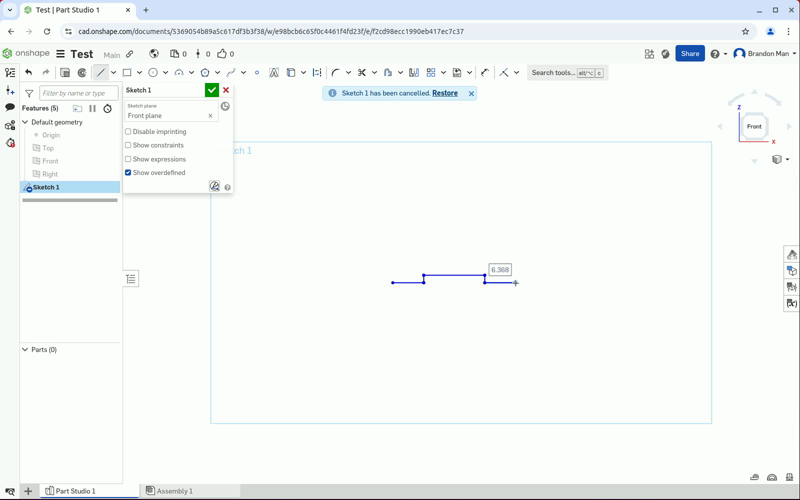
key_down(shift)
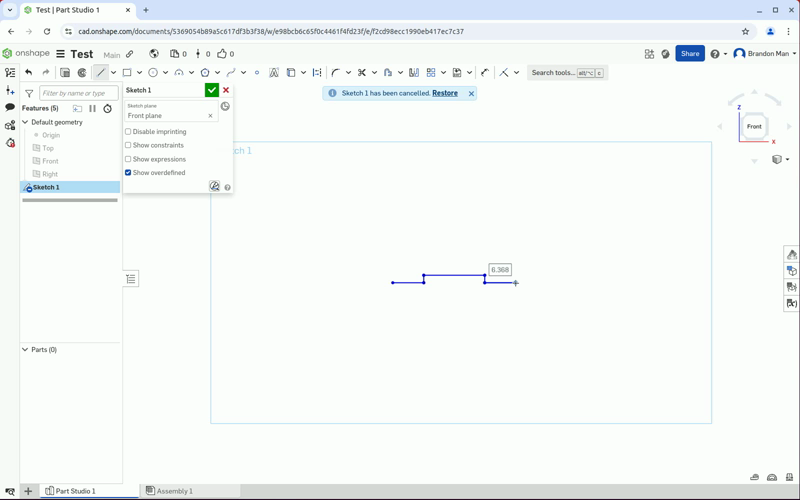
mouse_move(545, 282)
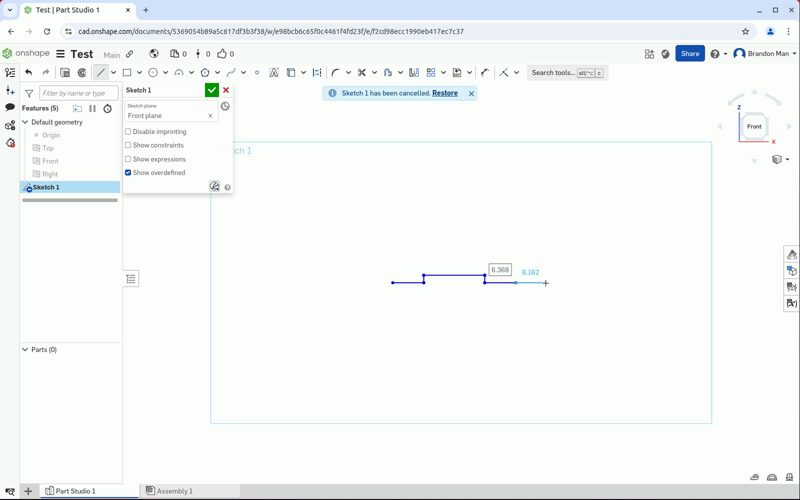
mouse_move(515, 267)
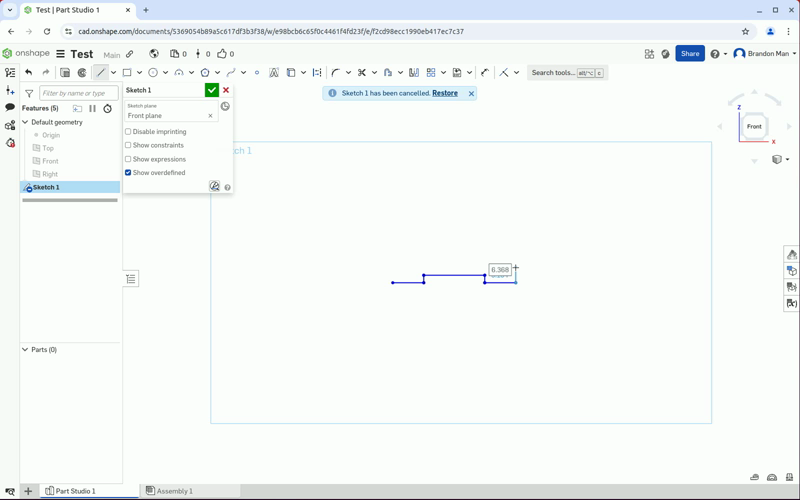
click(515, 267)
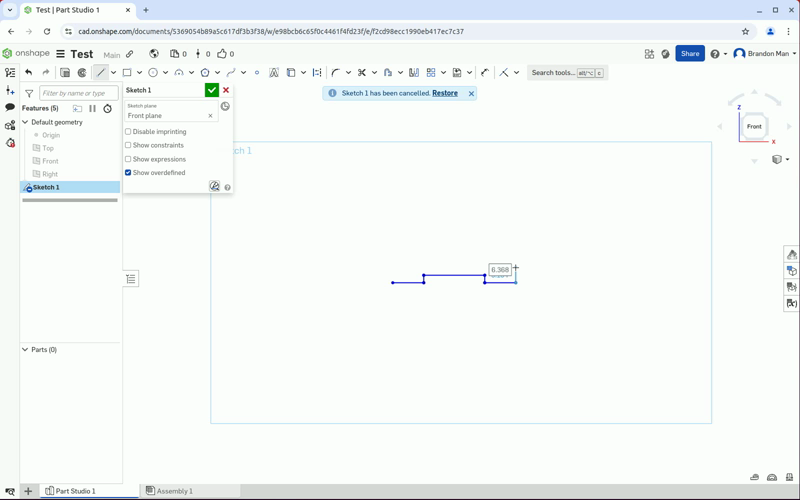
key_up(shift)
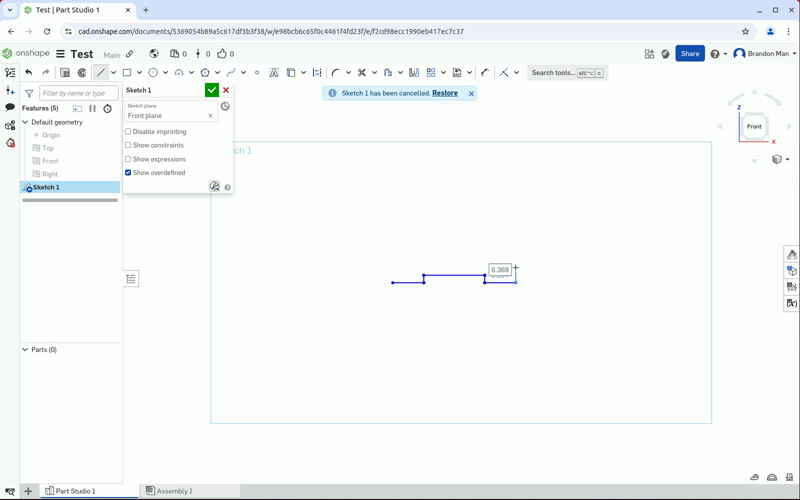
key_down(shift)
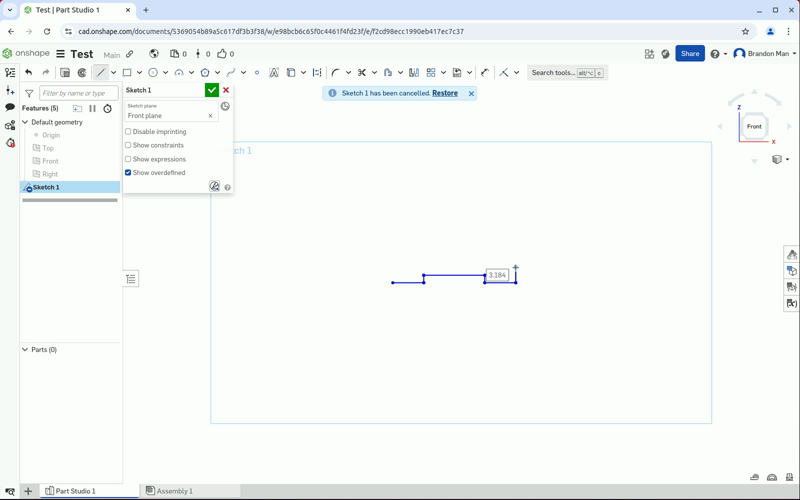
mouse_move(392, 267)
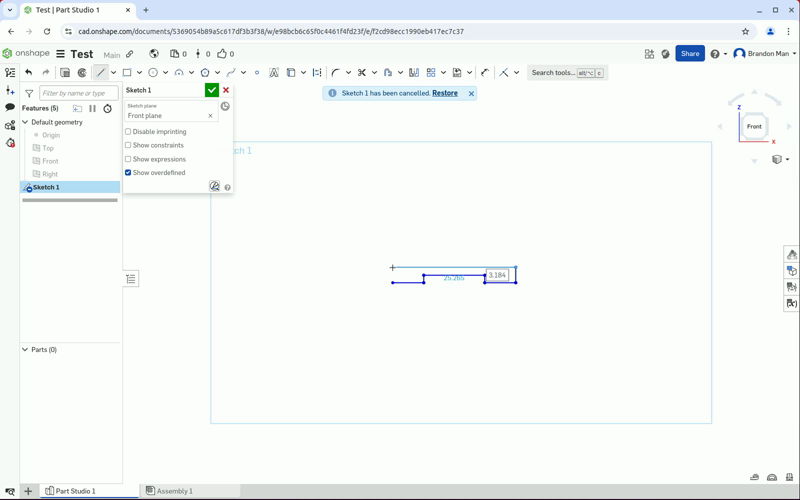
click(392, 267)
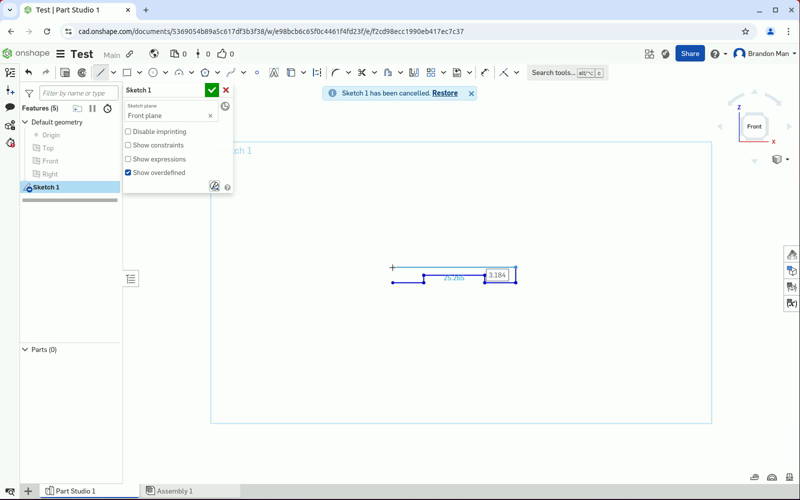
key_up(shift)
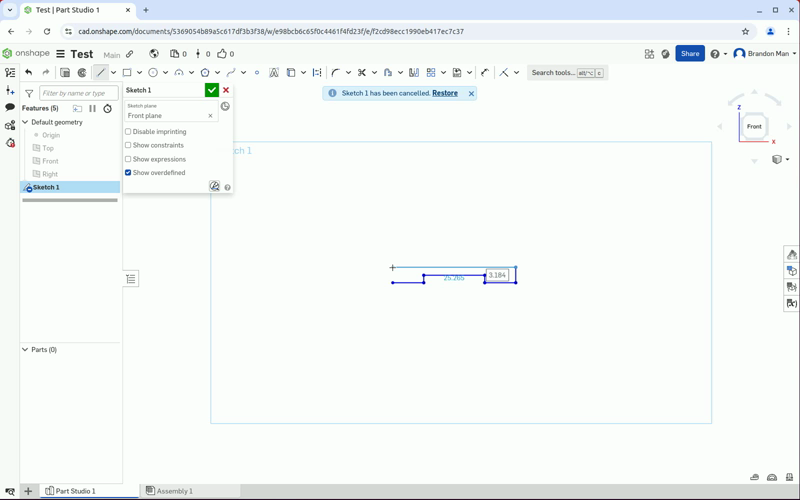
mouse_move(422, 267)
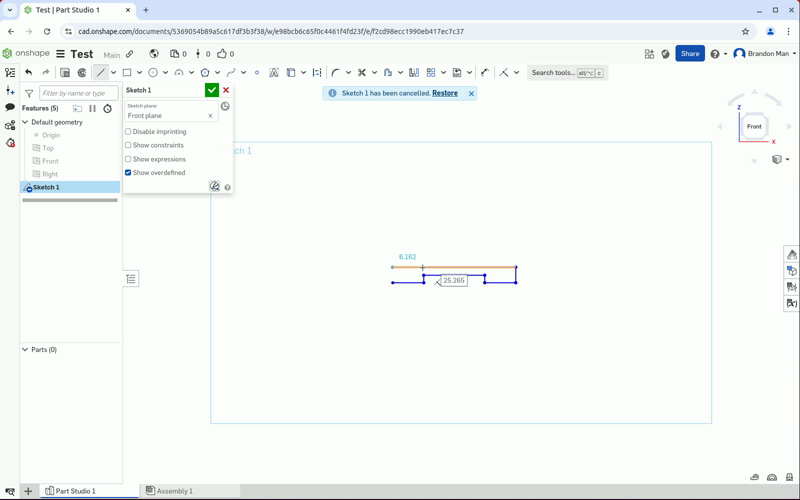
key_down(shift)
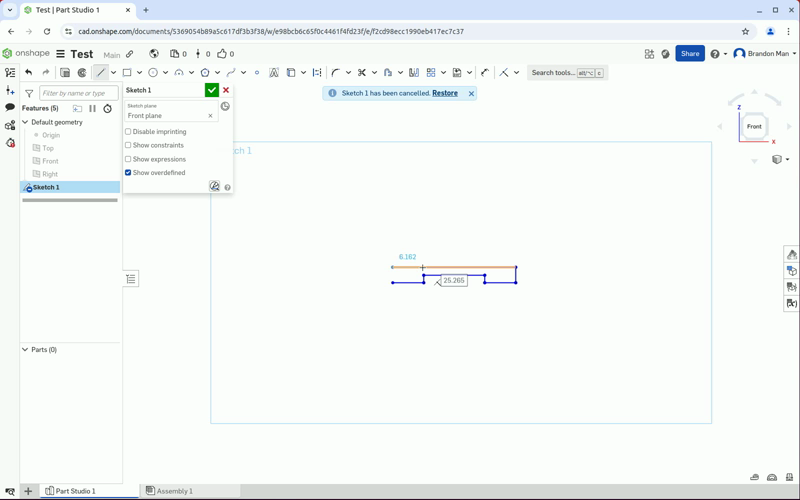
mouse_move(392, 282)
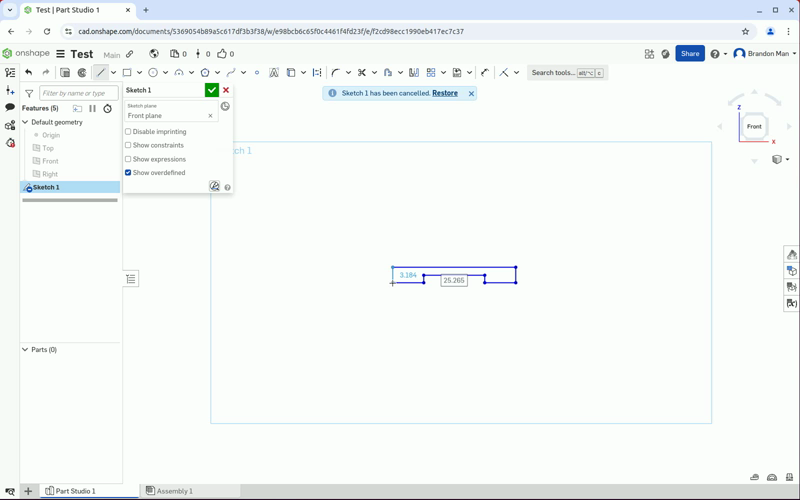
key_up(shift)
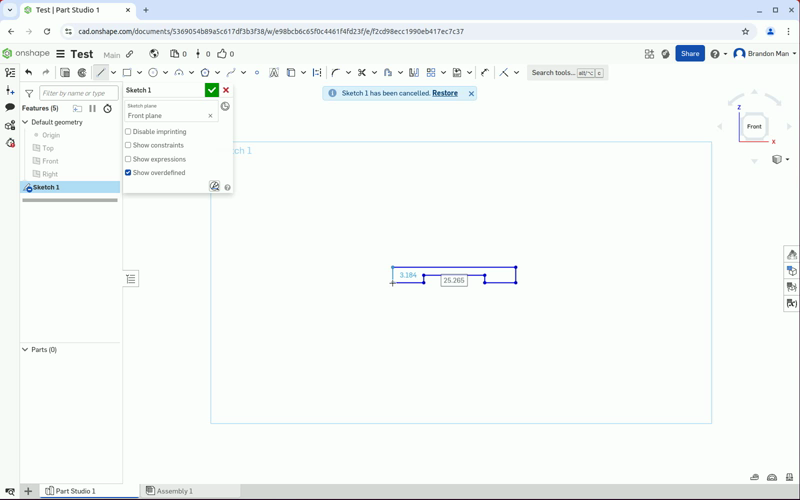
click(392, 282)
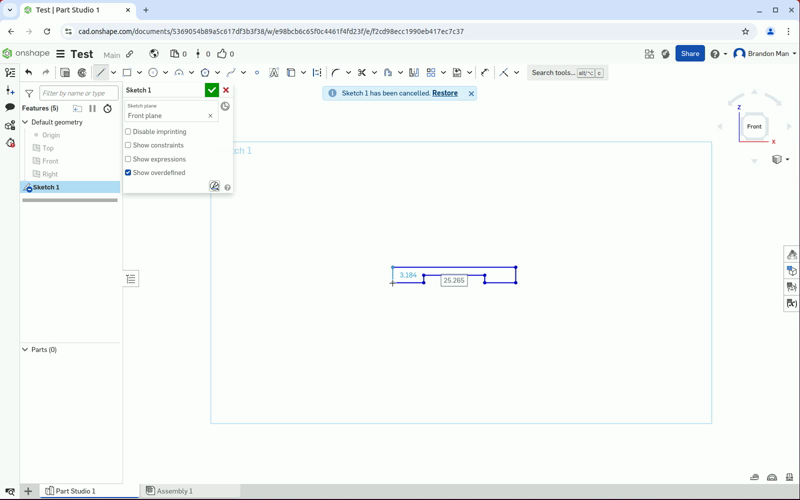
key(esc)
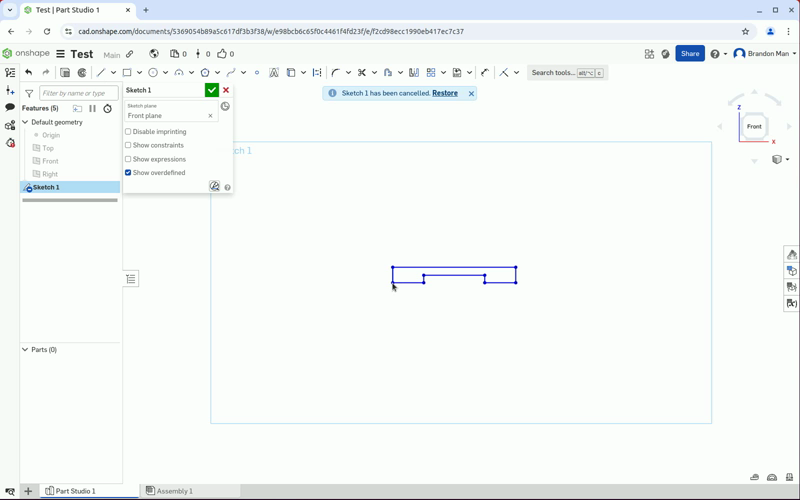
mouse_move(498, 270)
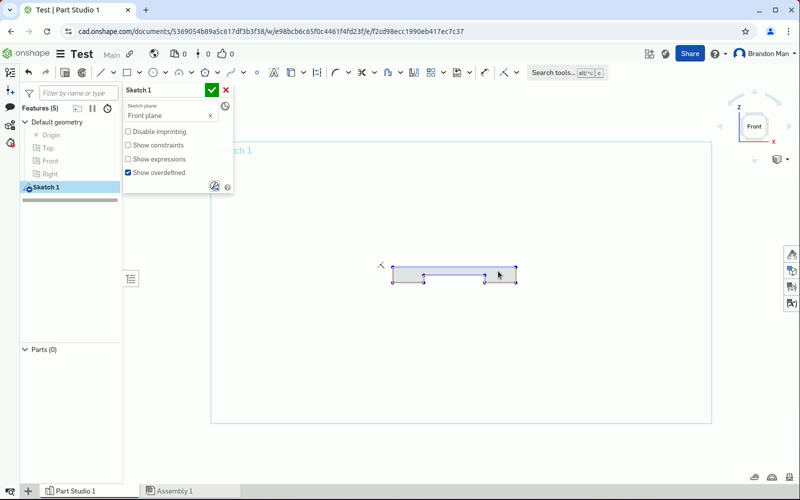
scroll(6)
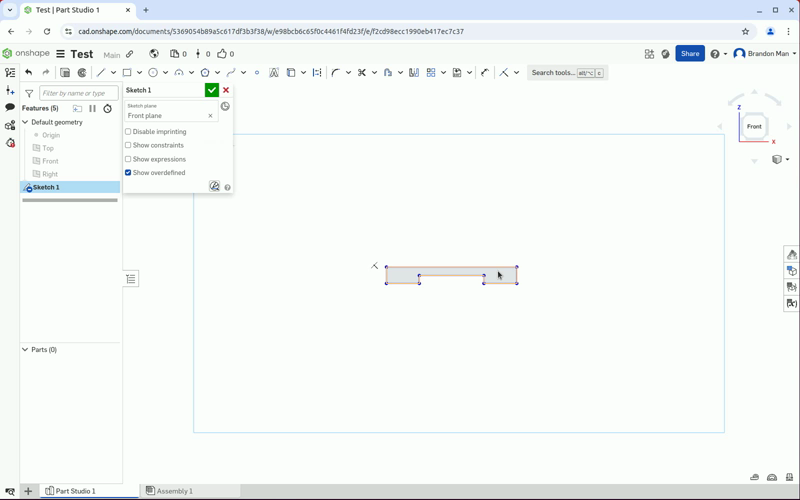
scroll(6)
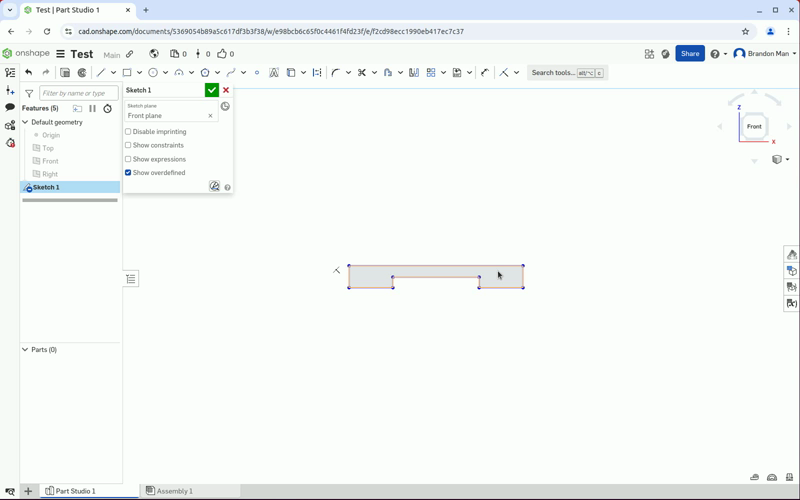
scroll(6)
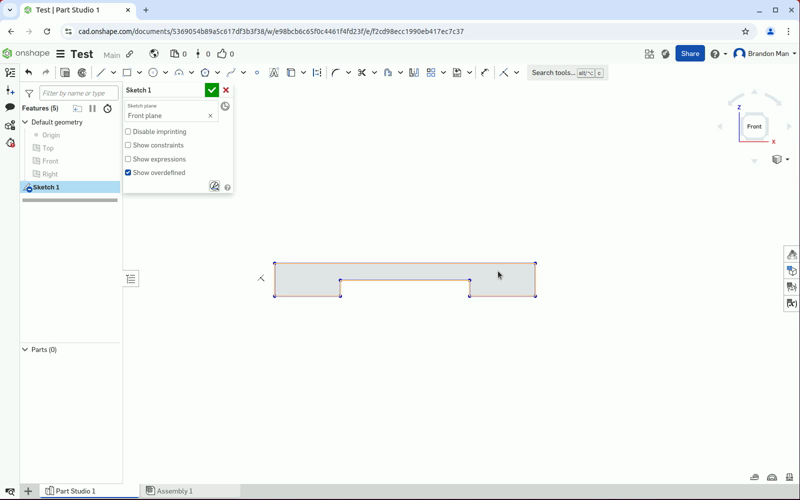
scroll(6)
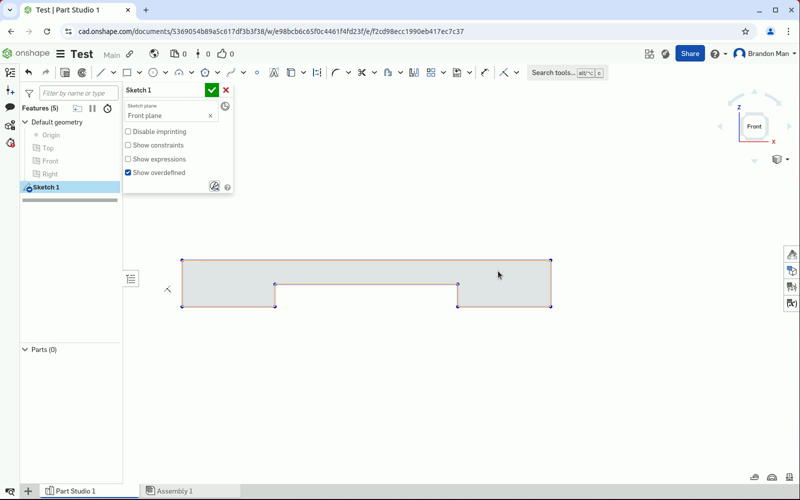
scroll(6)
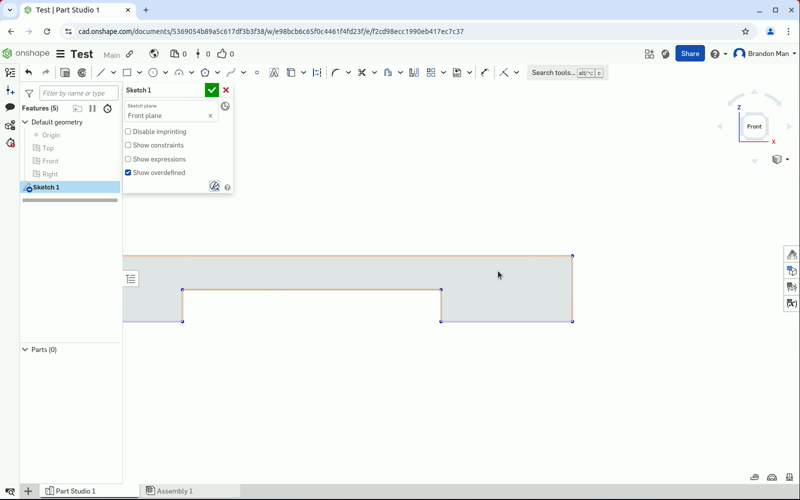
scroll(6)
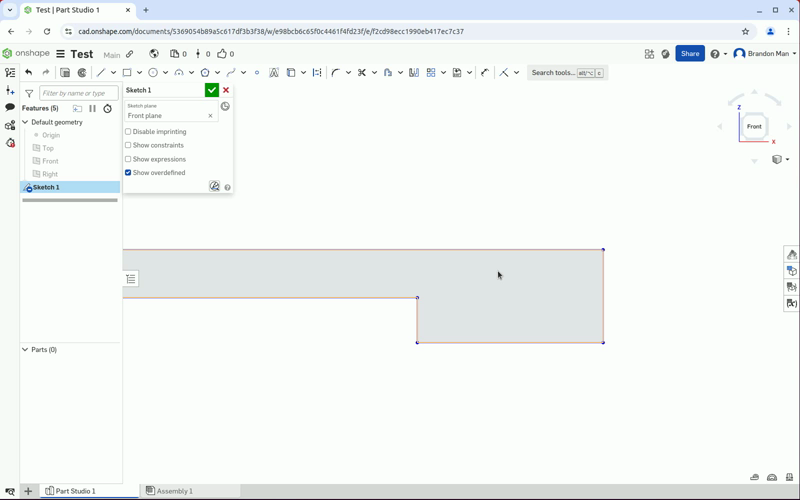
scroll(6)
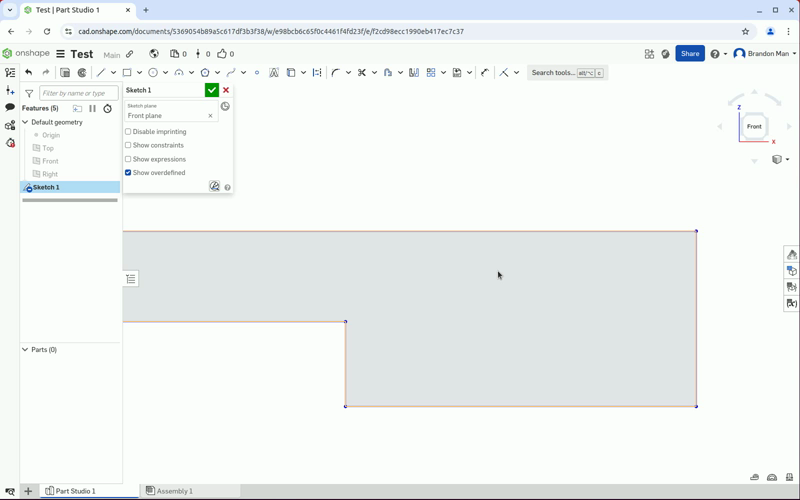
click(498, 270)
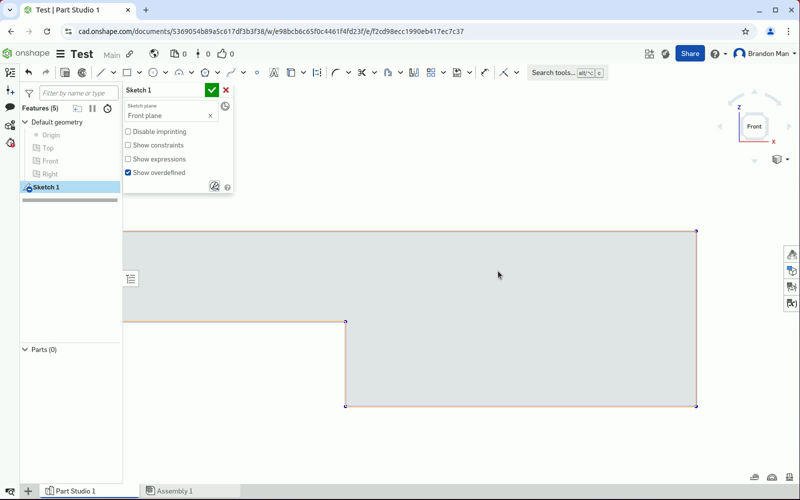
scroll(-6)
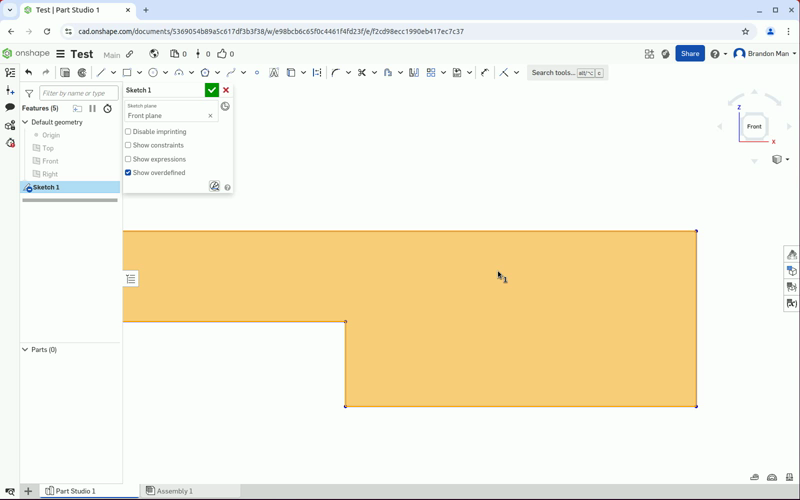
scroll(-6)
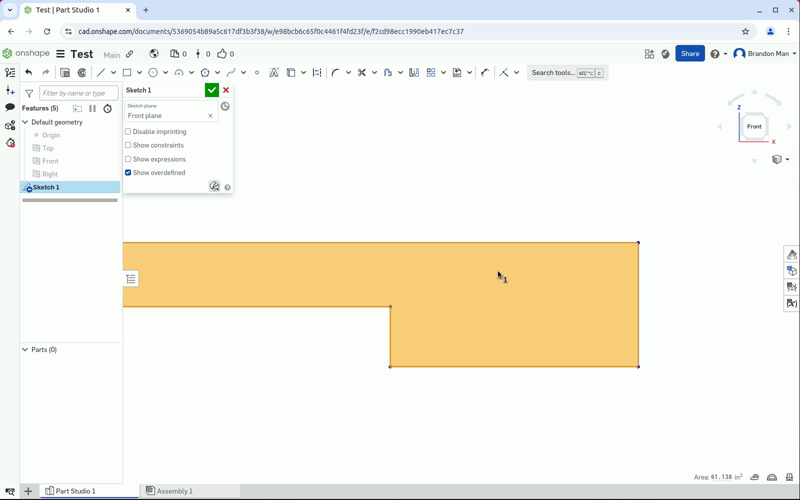
scroll(-6)
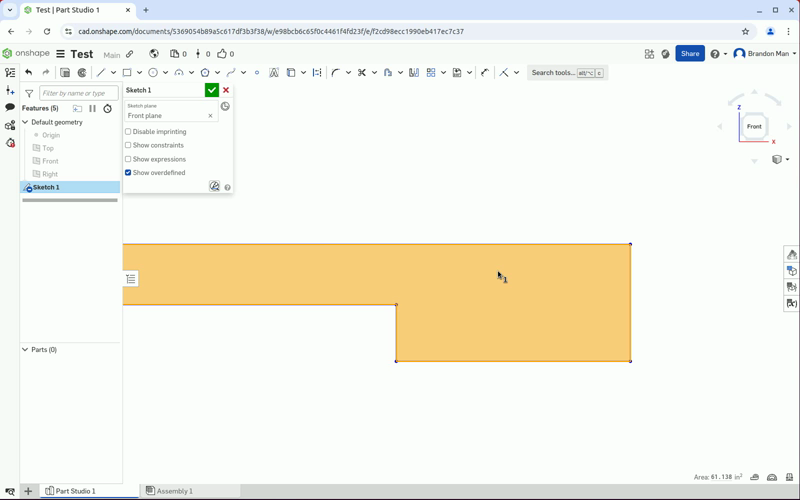
scroll(-6)
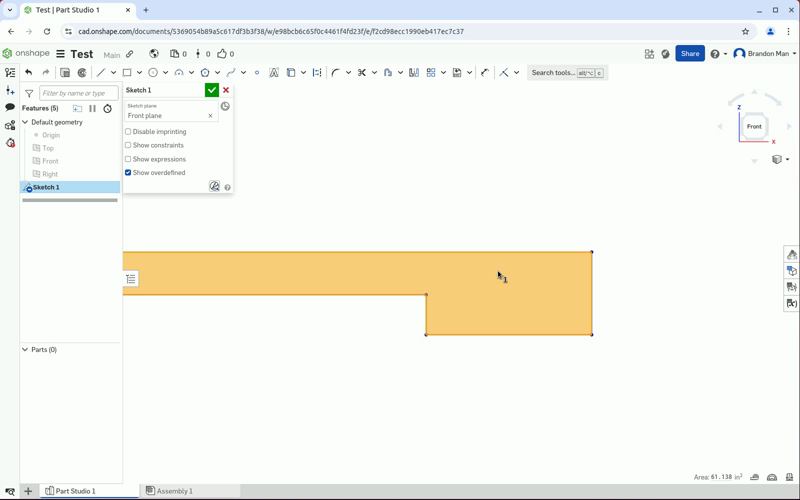
scroll(-6)
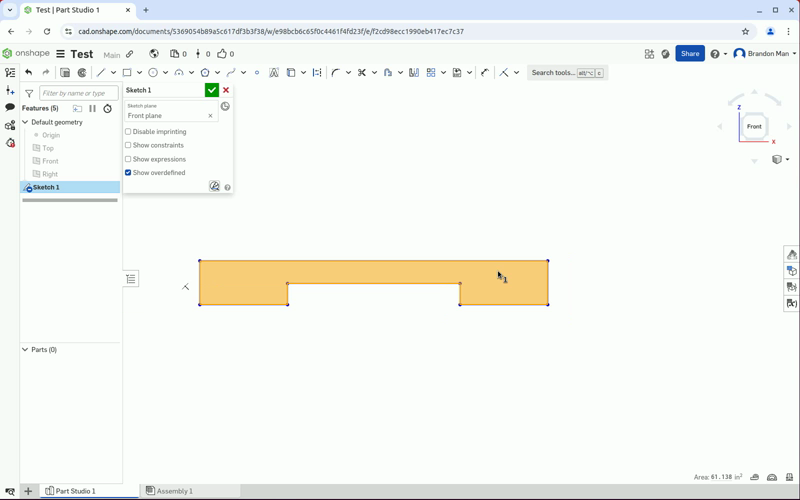
scroll(-6)
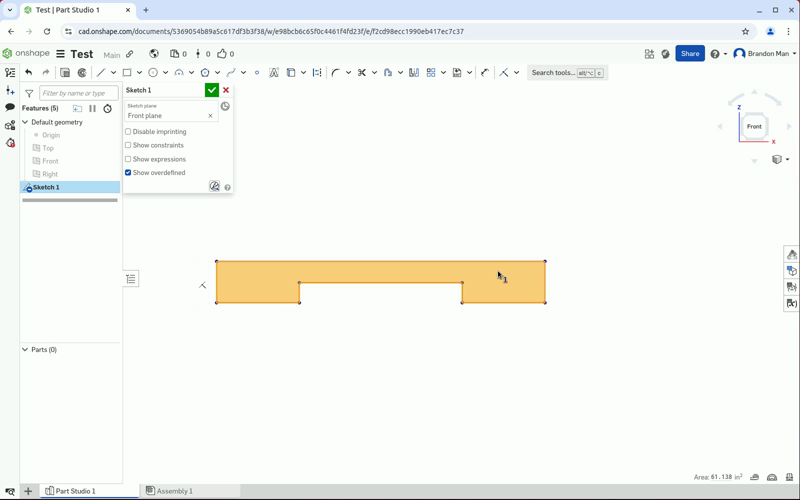
scroll(-6)
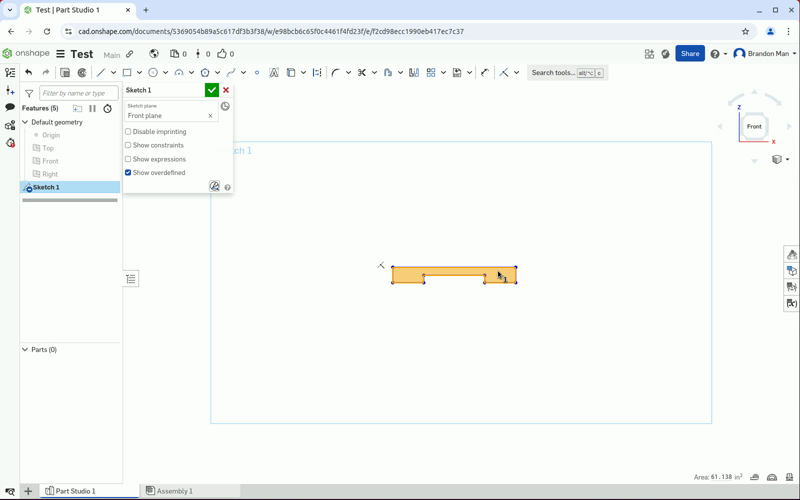
mouse_move(73, 352)
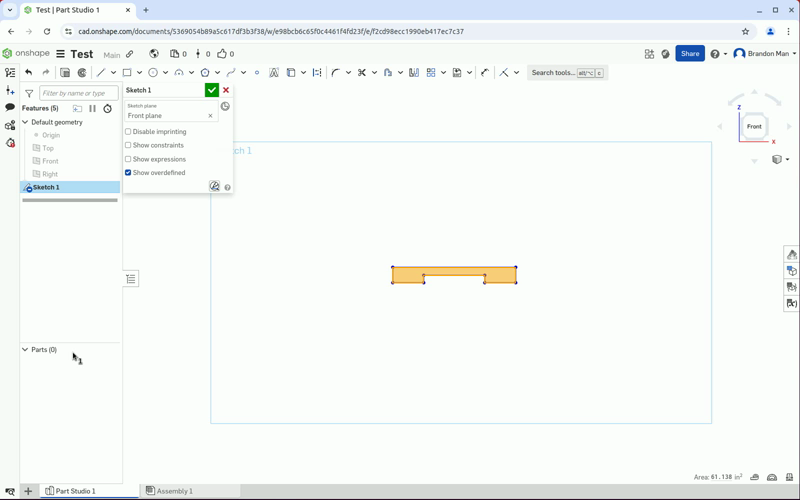
key(shift+y)
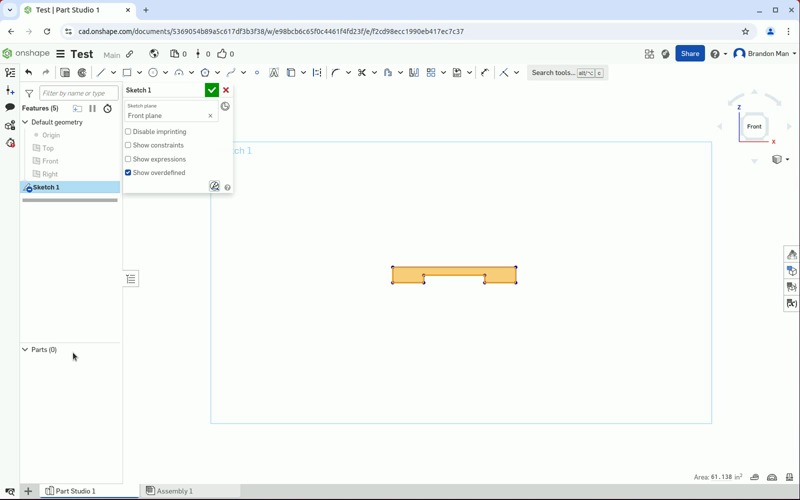
key(shift+e)
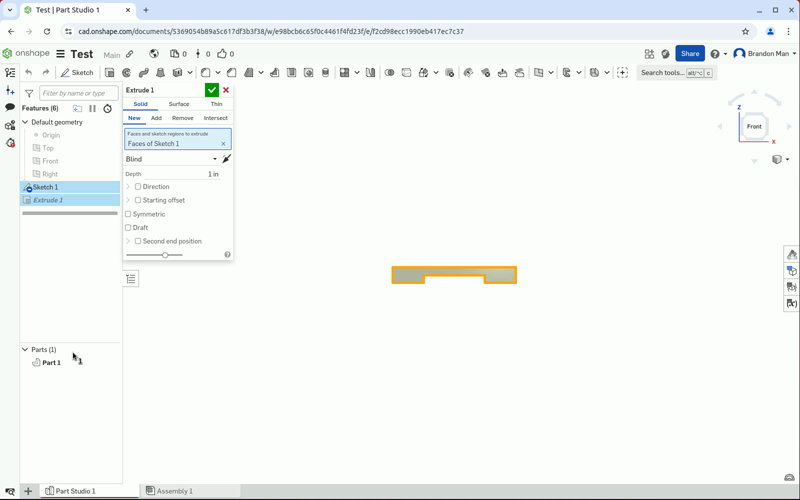
mouse_move(143, 106)
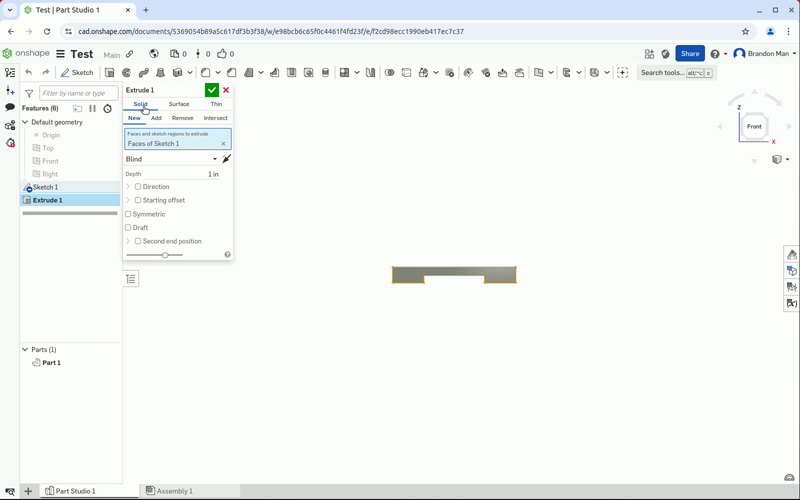
click(143, 106)
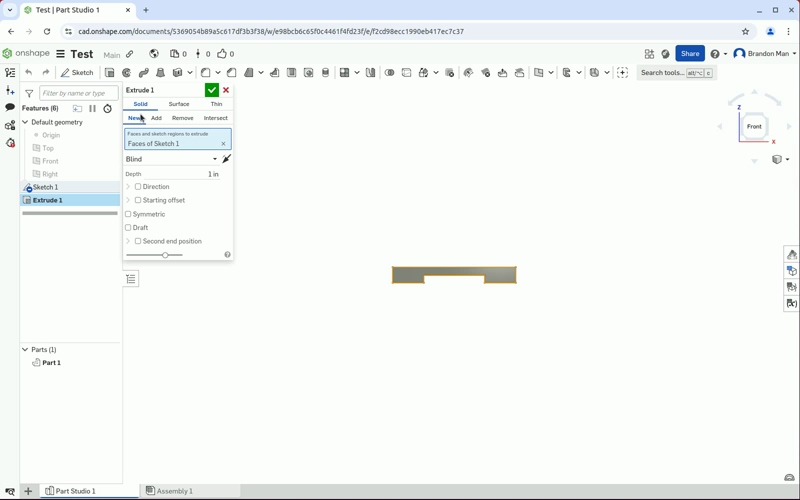
mouse_move(137, 120)
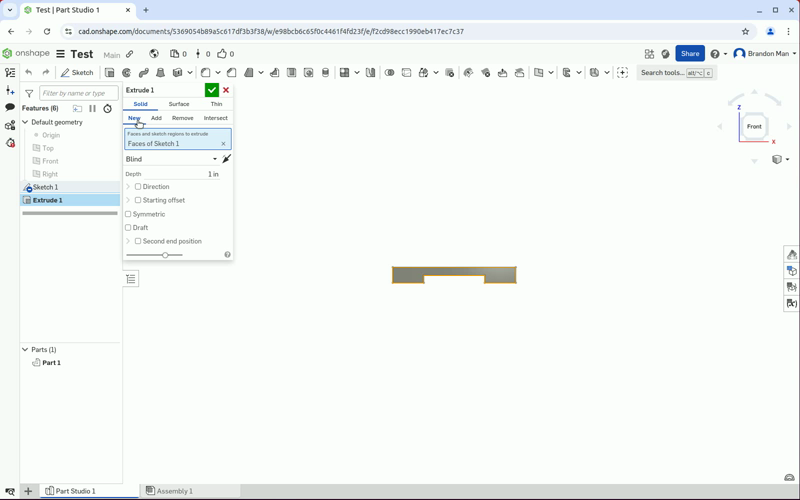
click(137, 120)
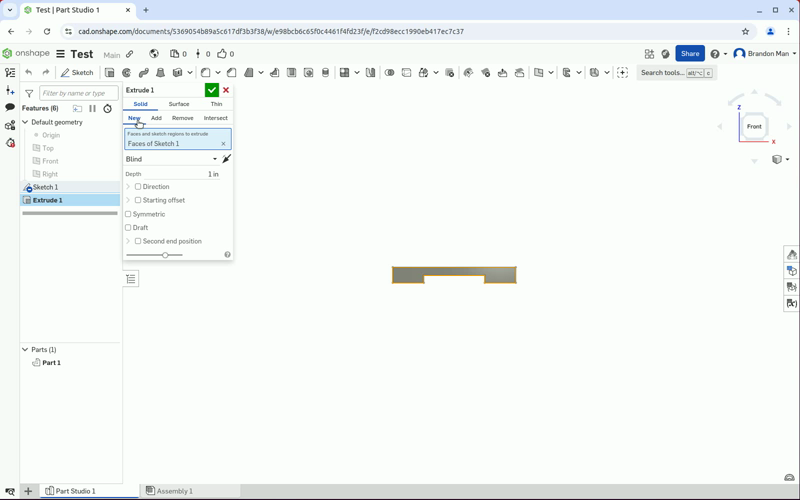
key(tab, 4)
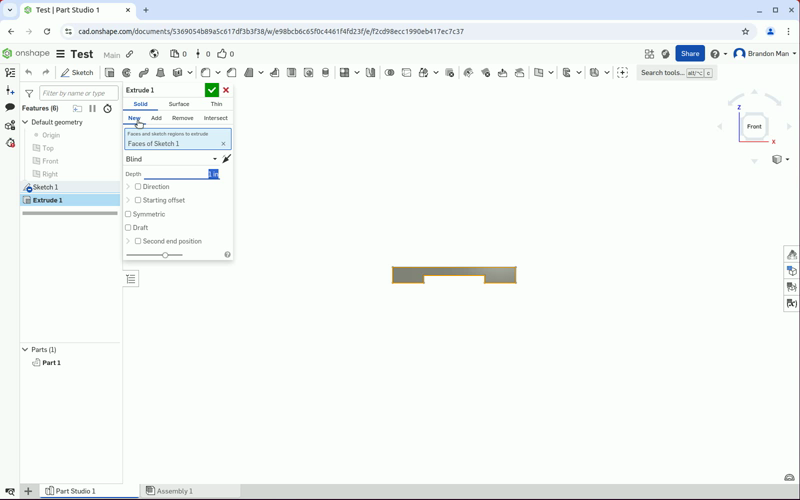
text(16.85)
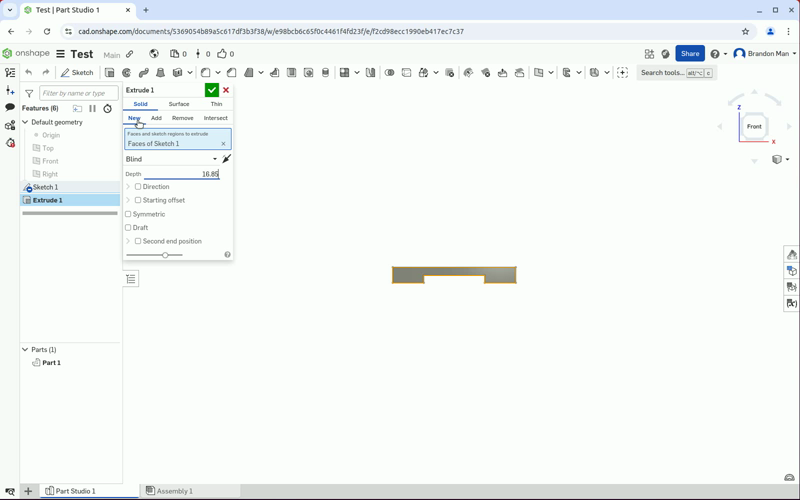
key(enter)
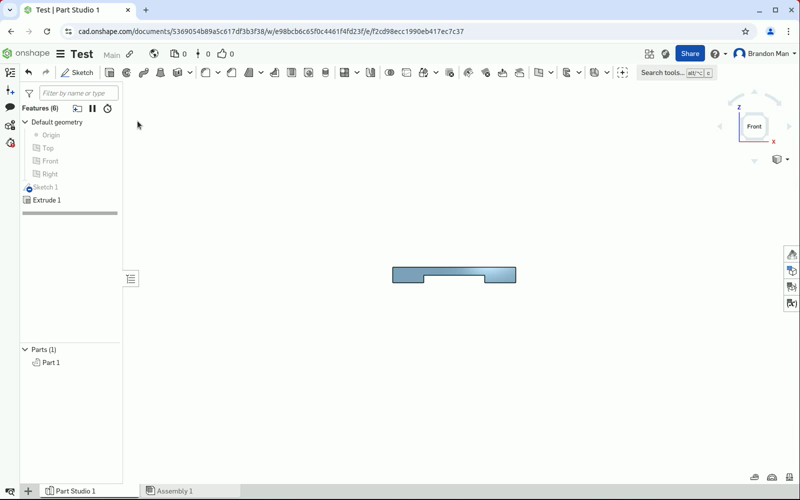
key(shift+h)
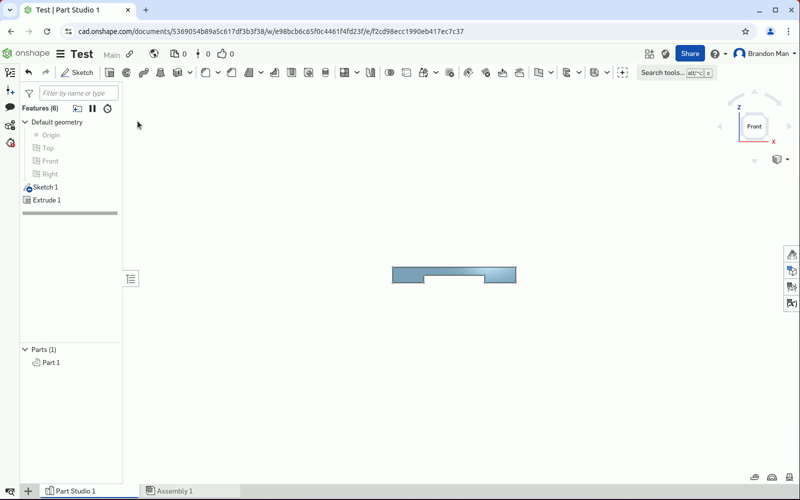
key(shift+h)
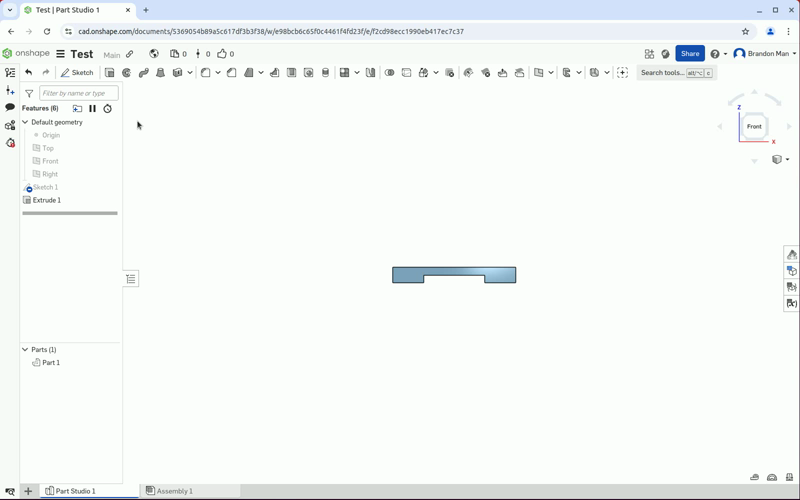
mouse_move(73, 189)
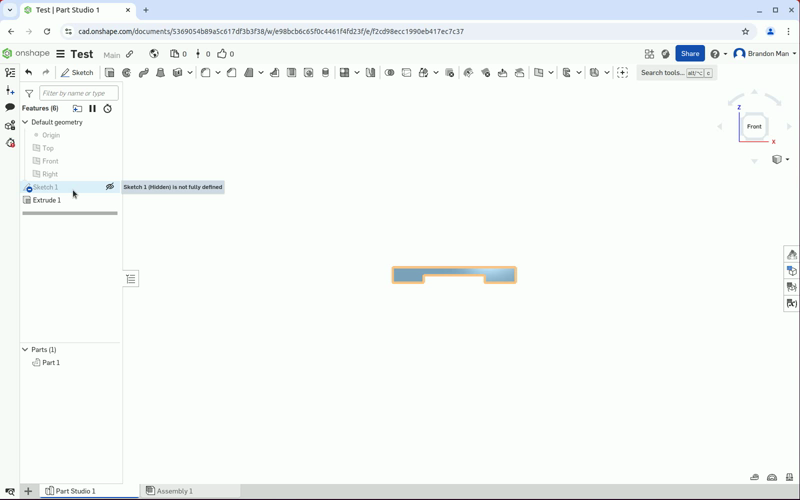
click(73, 189)
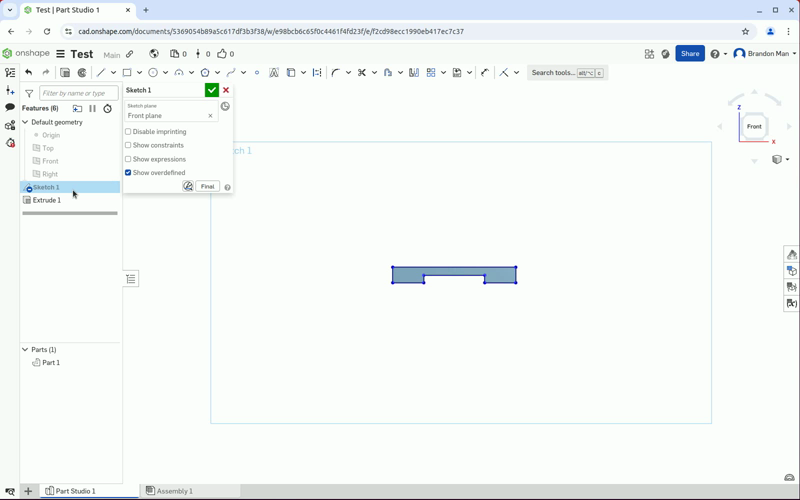
mouse_move(229, 92)
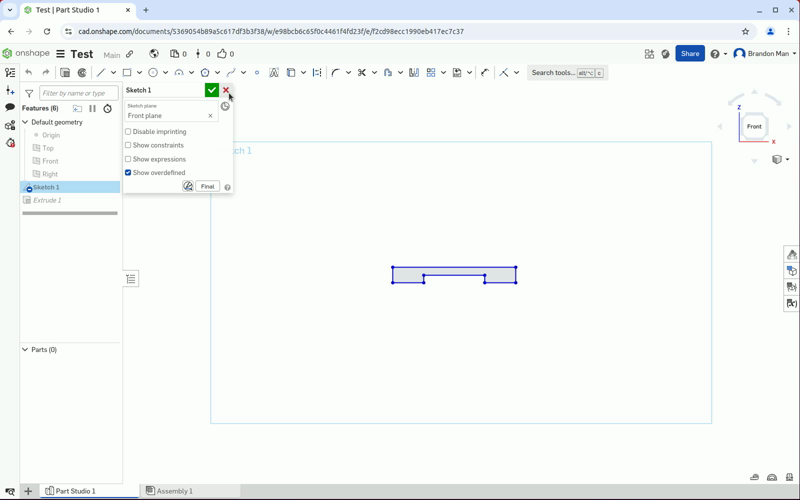
click(229, 92)
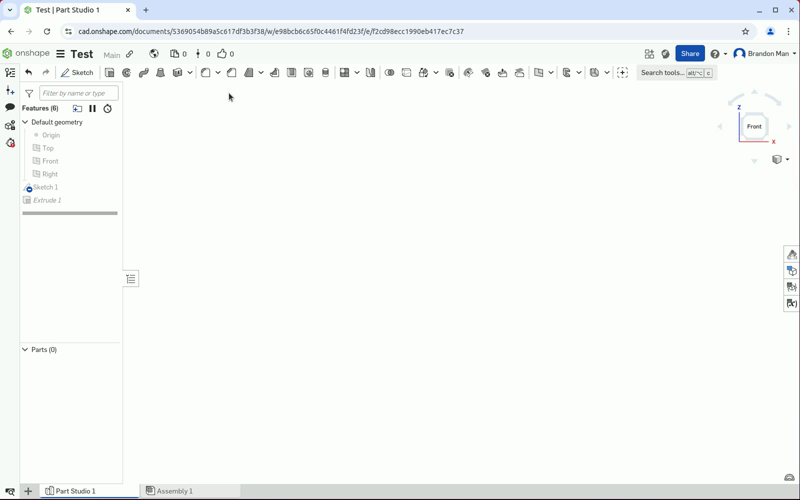
mouse_move(73, 352)
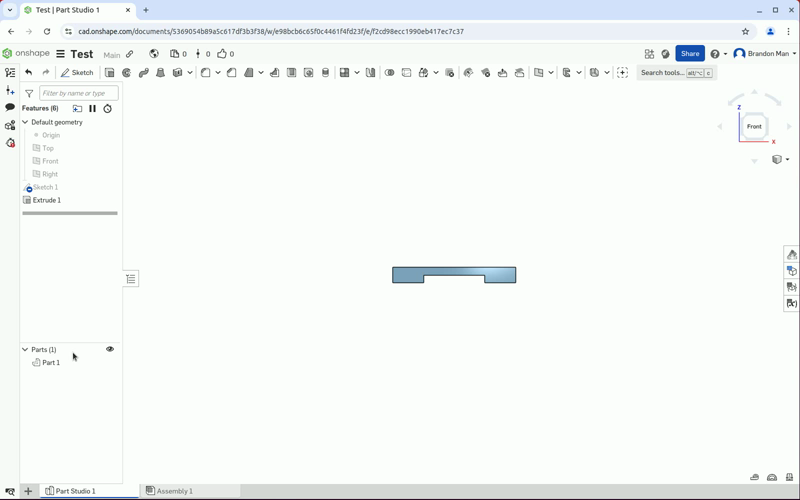
key(y)
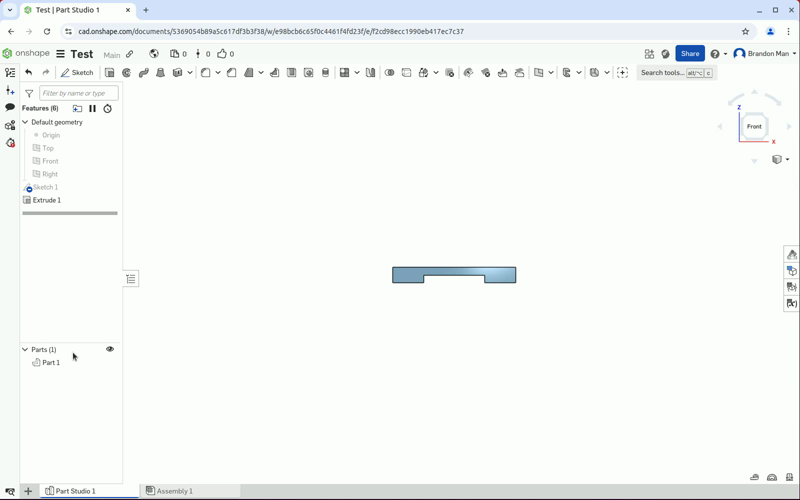
key(shift+p)
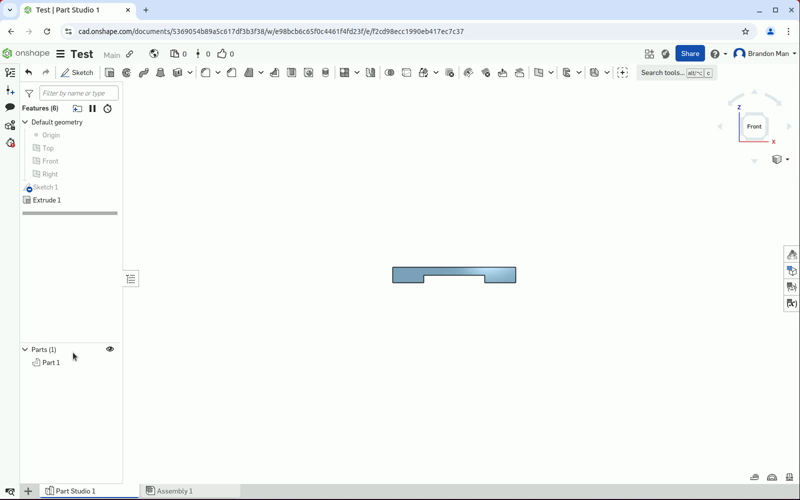
key(space)
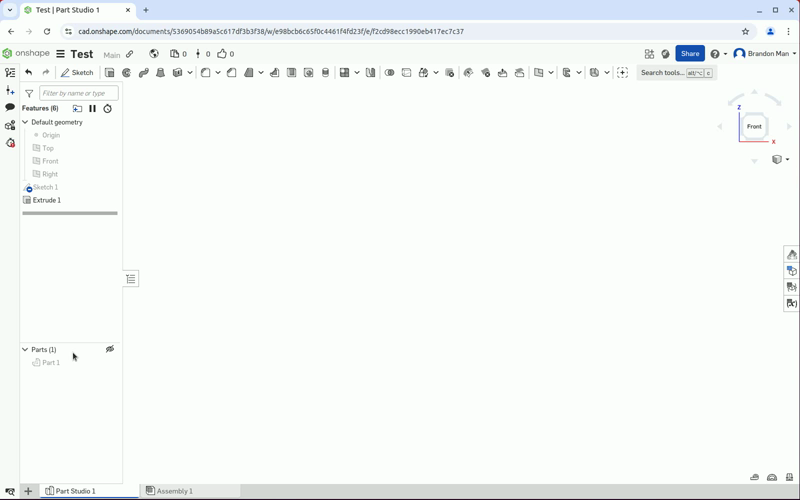
key_down(shift)
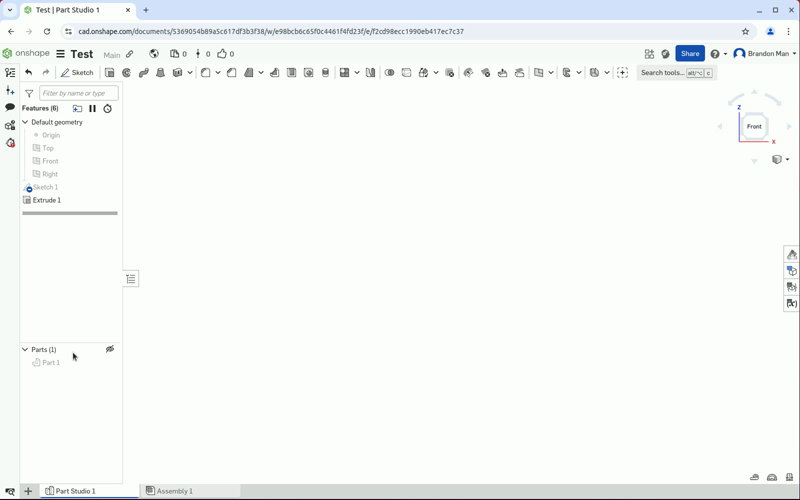
key(down)
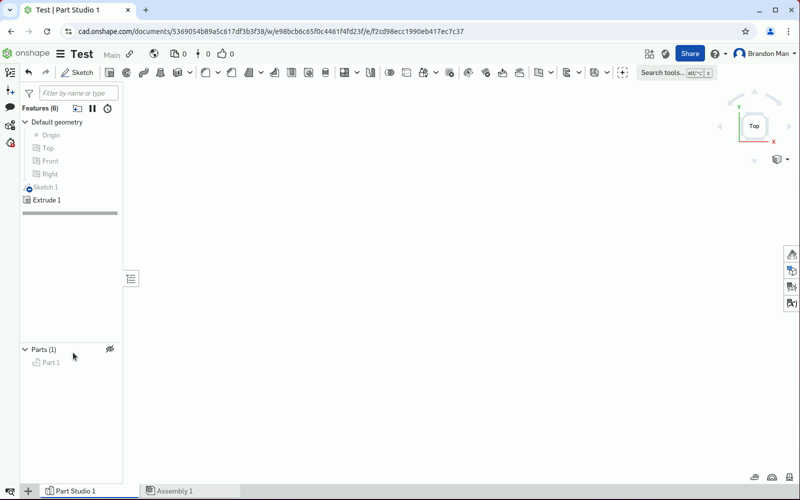
key_up(shift)
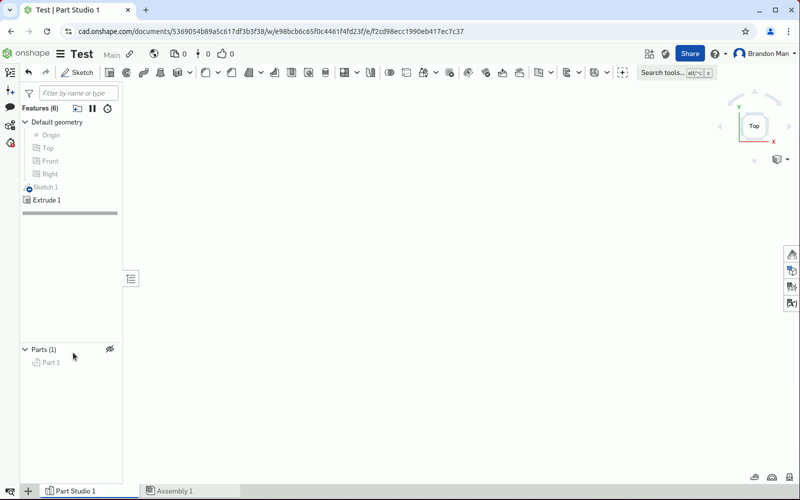
mouse_move(73, 352)
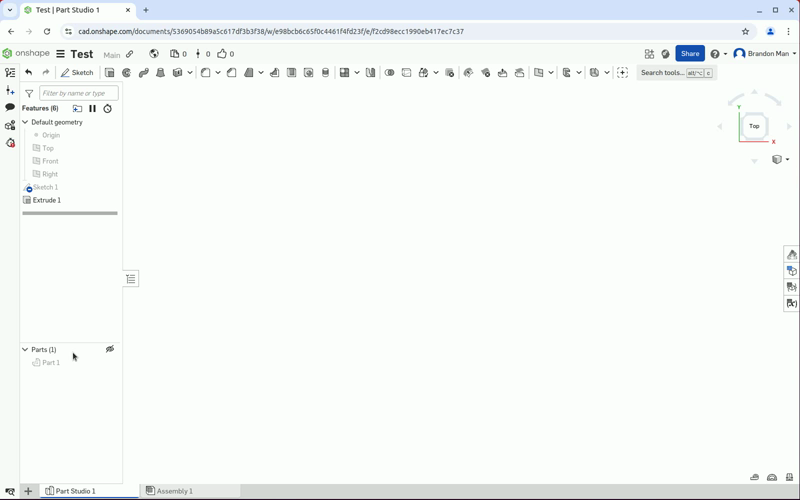
key(shift+y)
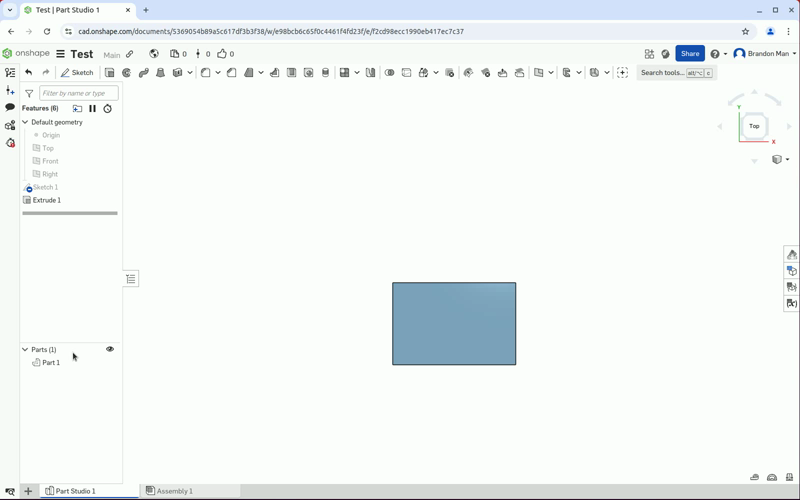
mouse_move(541, 75)
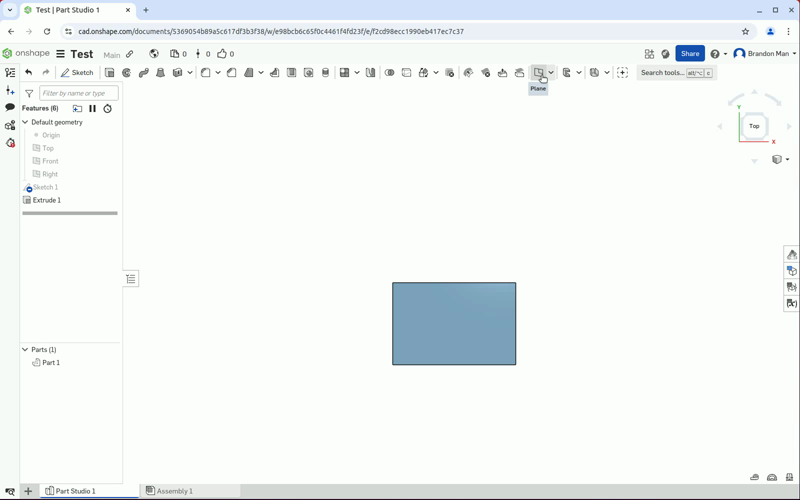
click(541, 75)
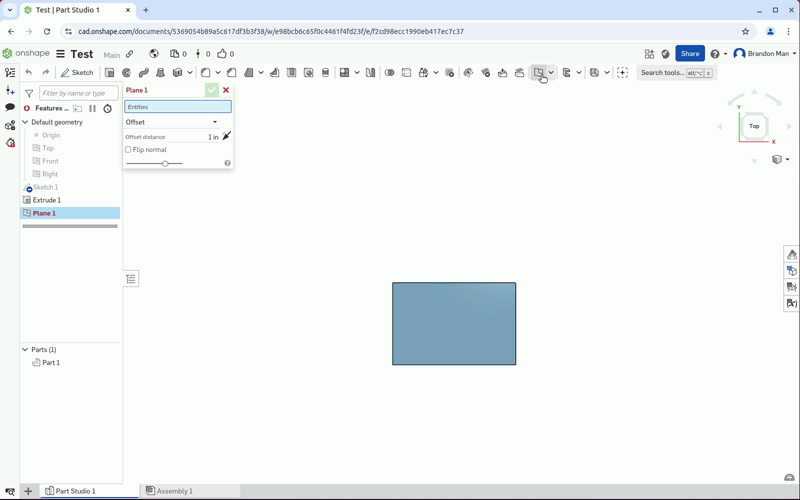
mouse_move(73, 150)
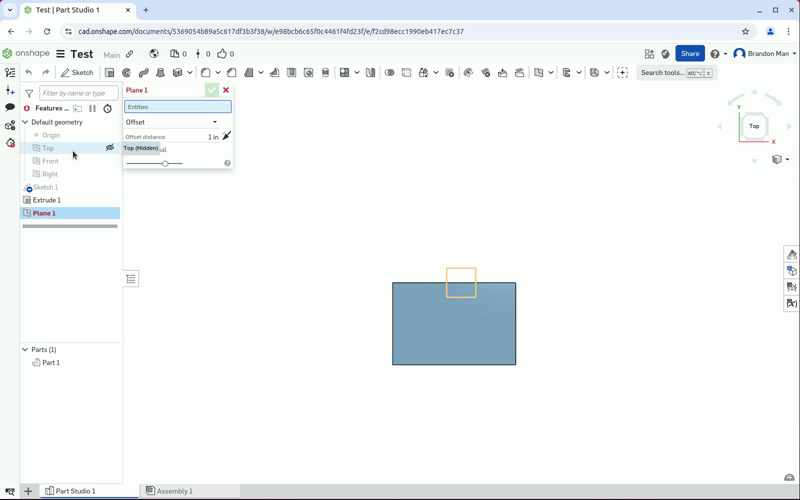
click(73, 150)
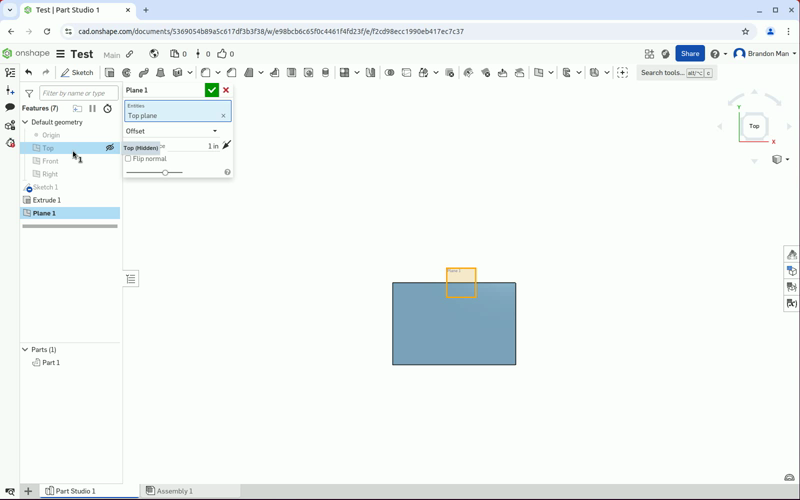
key(tab, 2)
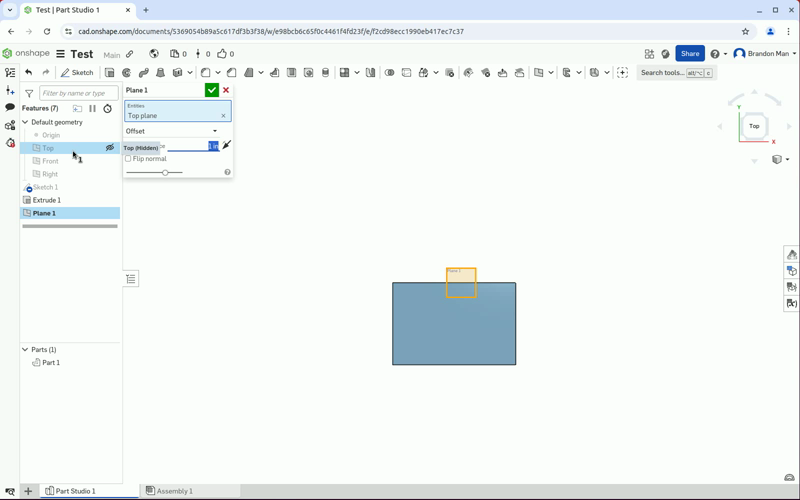
text(3.143)
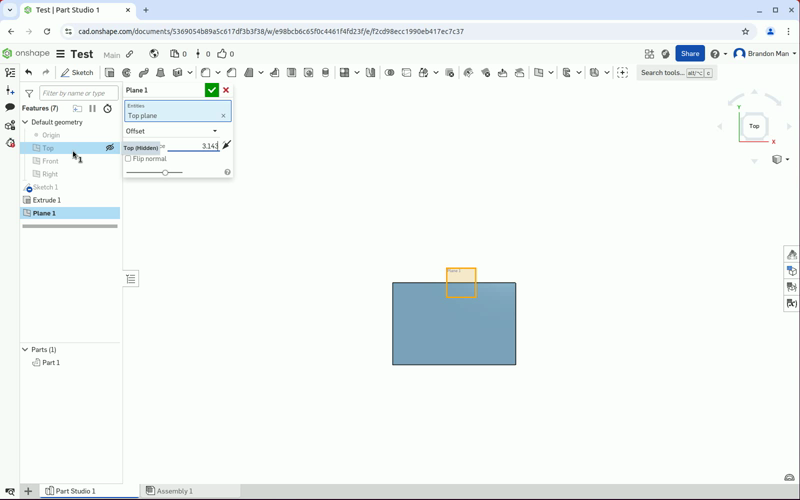
key(enter, 2)
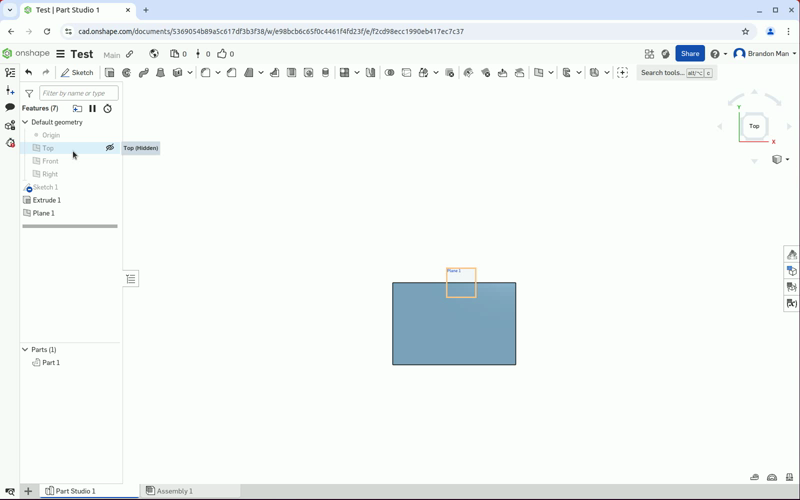
key(shift+s)
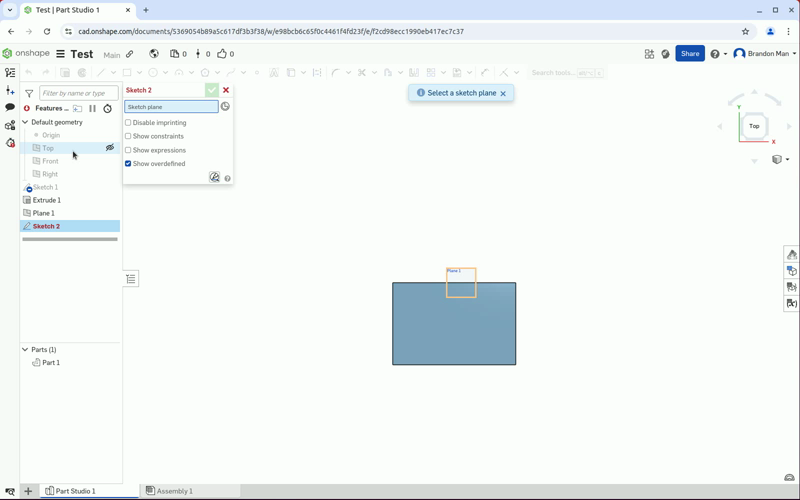
mouse_move(73, 215)
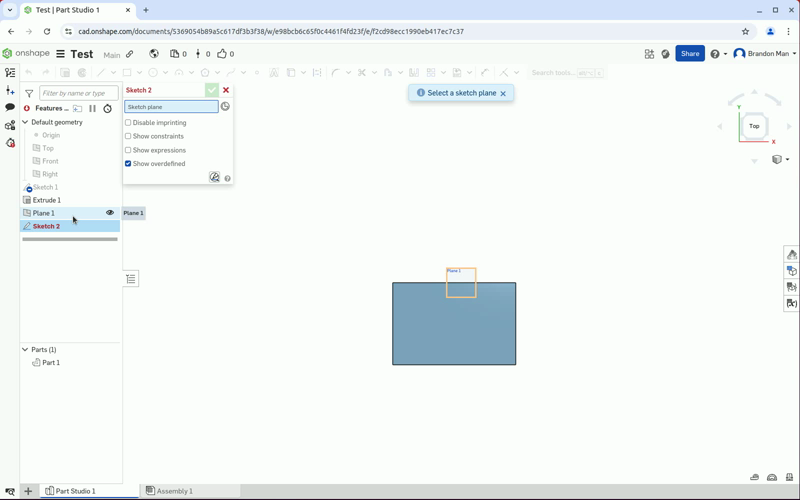
click(73, 215)
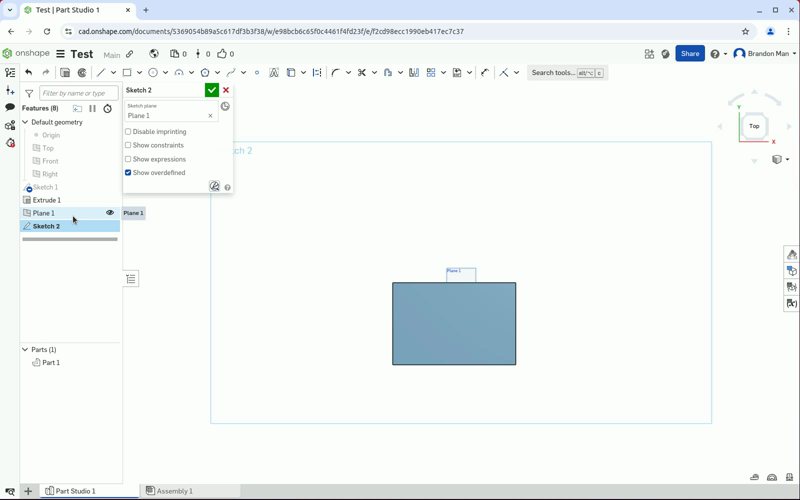
mouse_move(73, 352)
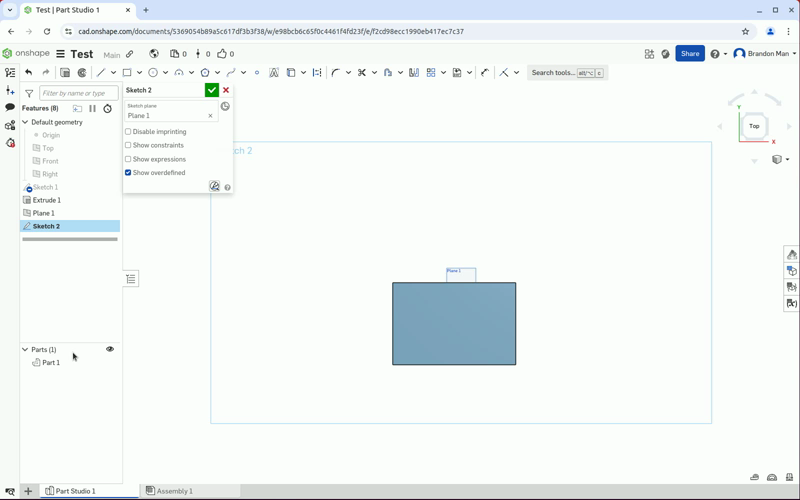
key(y)
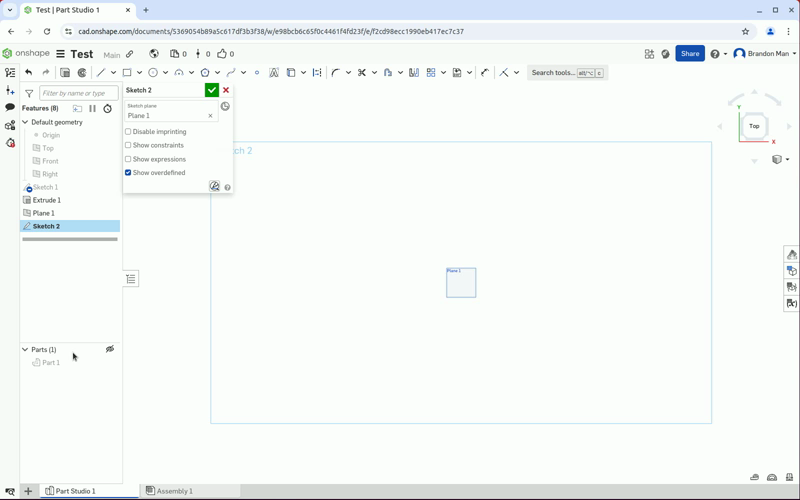
key(c)
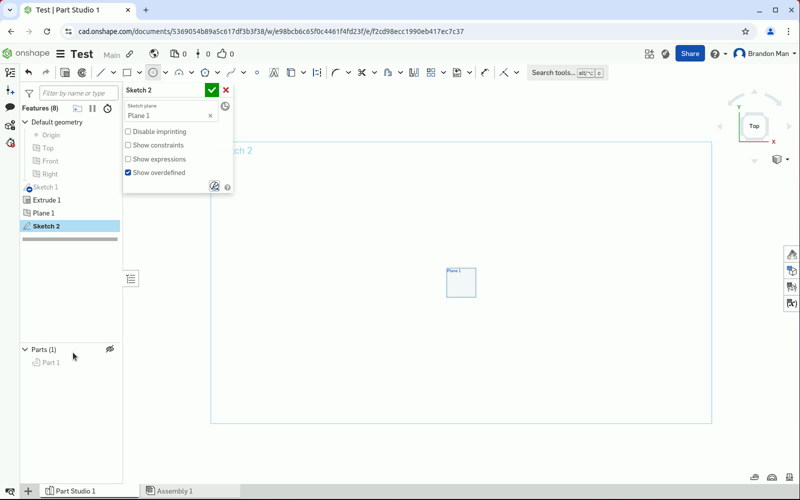
key_down(shift)
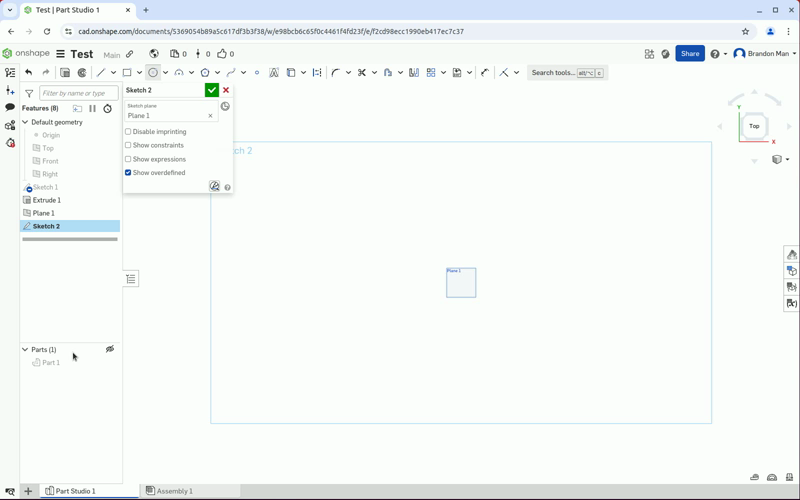
mouse_move(505, 294)
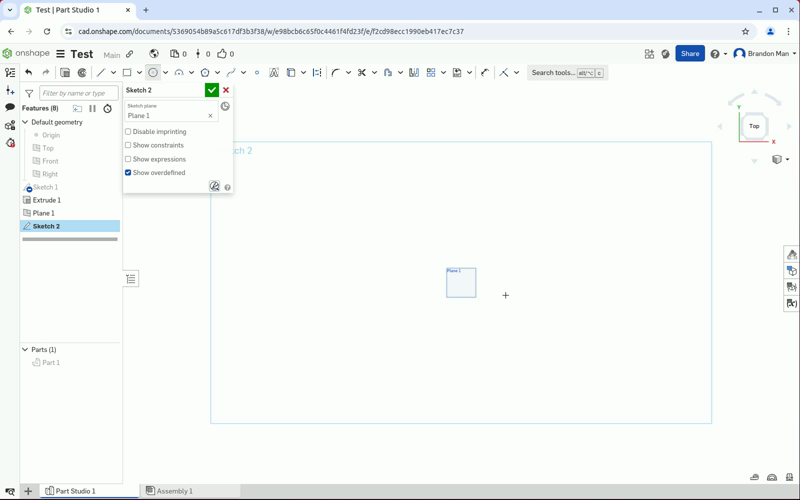
click(505, 294)
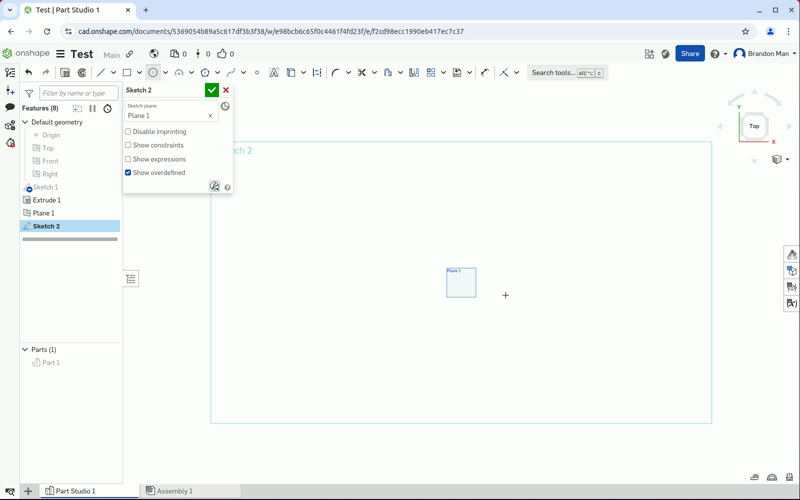
key_up(shift)
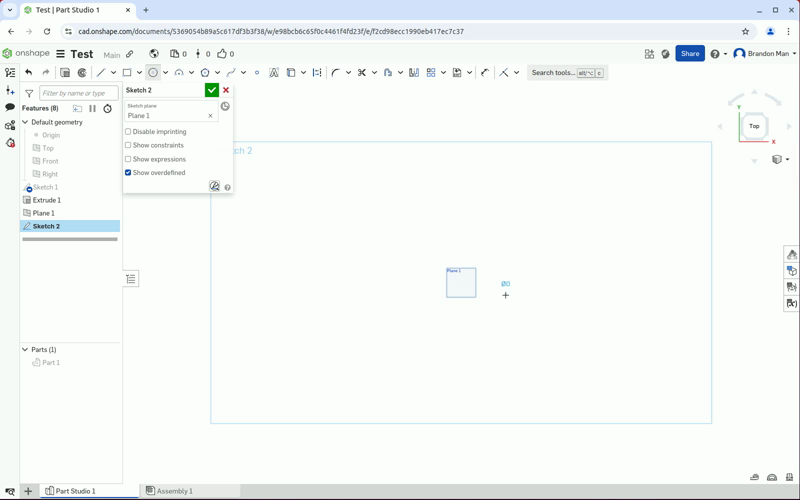
mouse_move(511, 294)
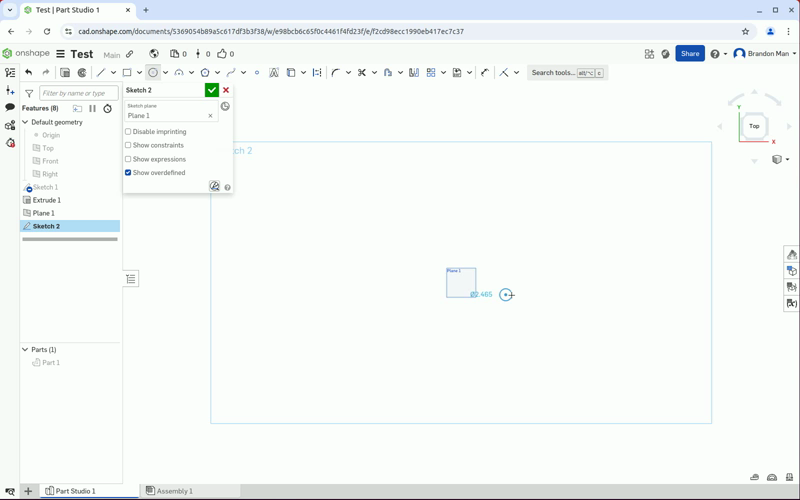
click(511, 294)
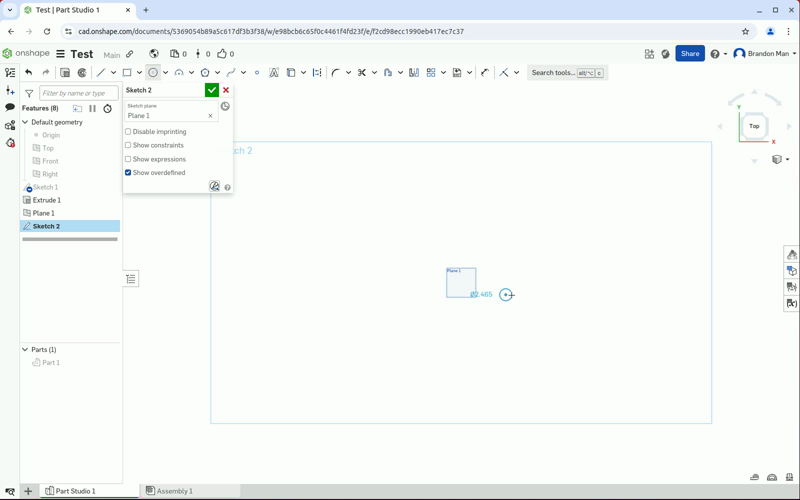
key(esc)
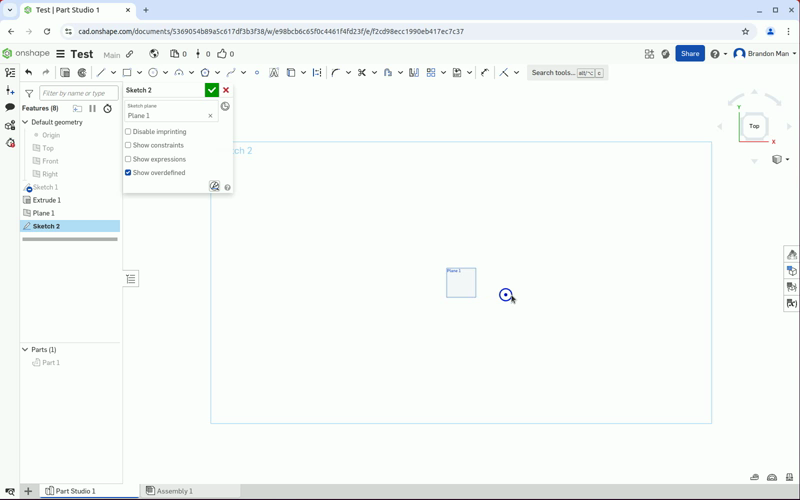
mouse_move(506, 290)
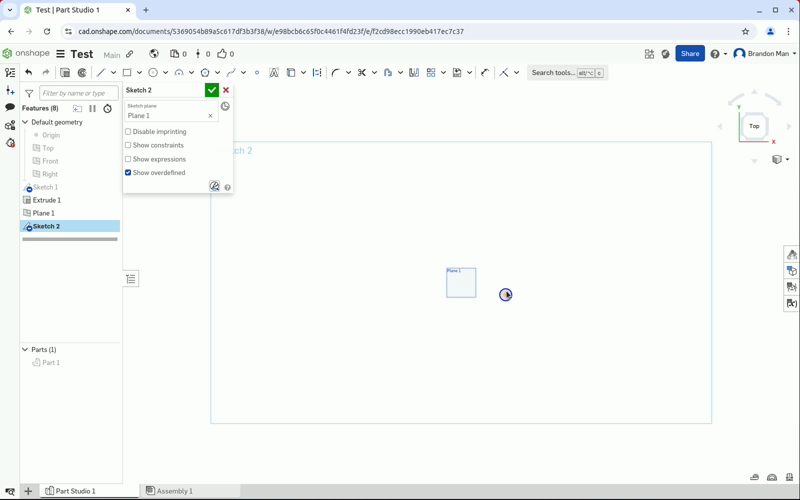
scroll(6)
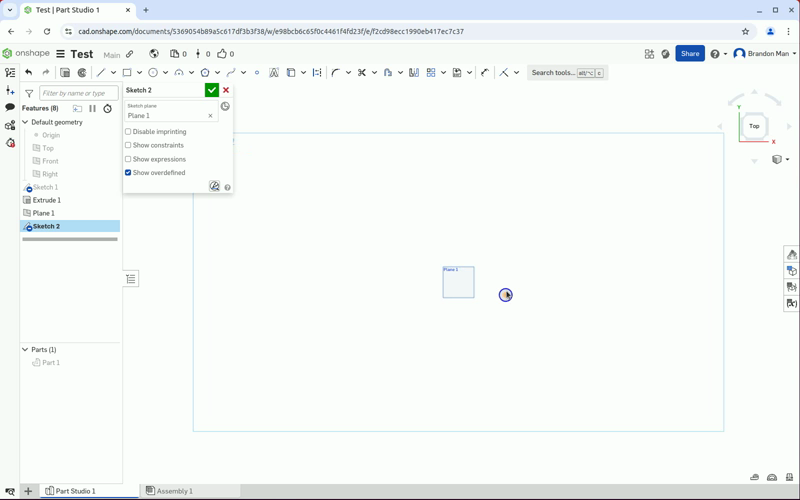
scroll(6)
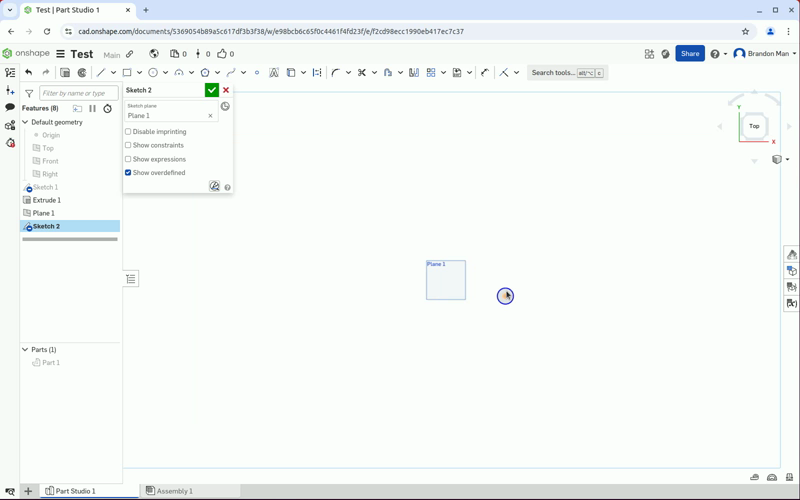
scroll(6)
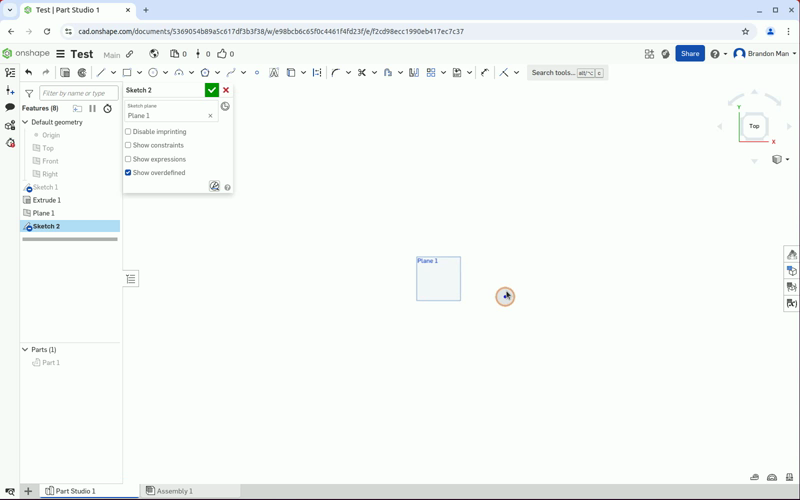
scroll(6)
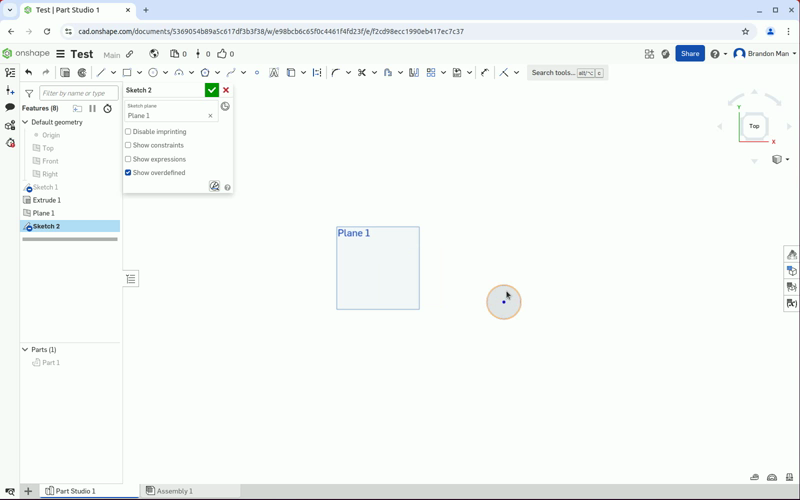
scroll(6)
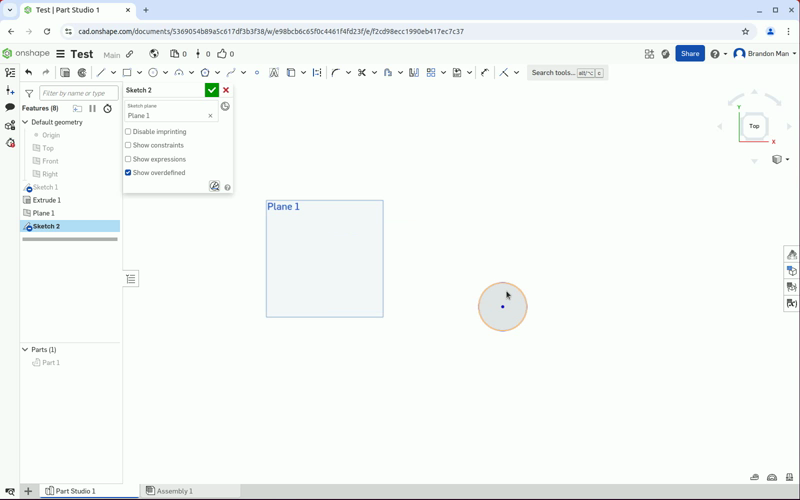
scroll(6)
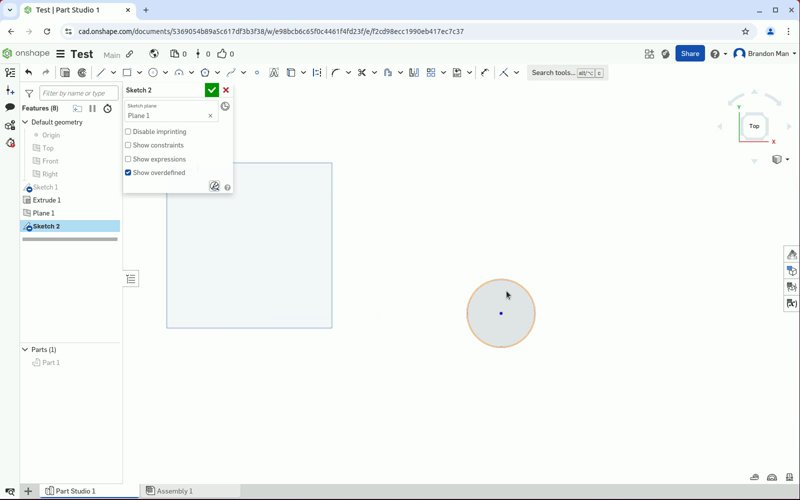
scroll(6)
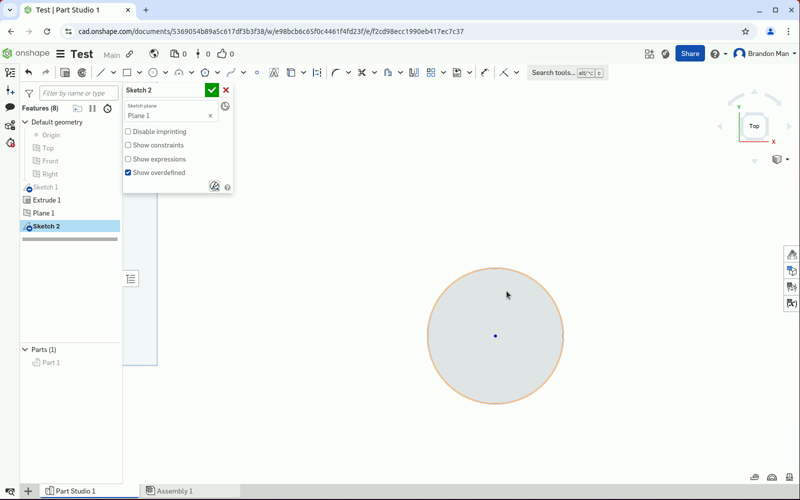
click(506, 290)
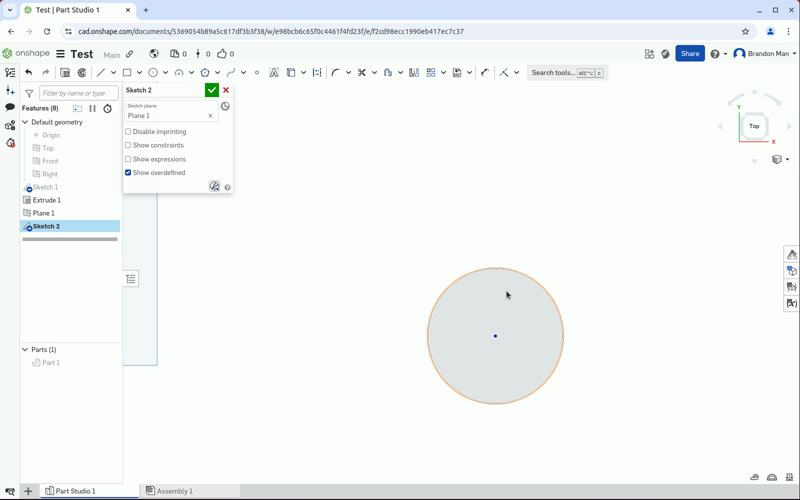
scroll(-6)
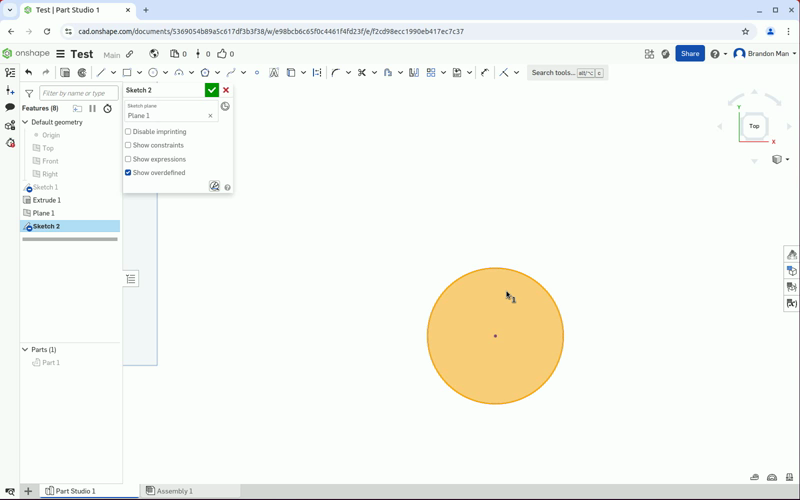
scroll(-6)
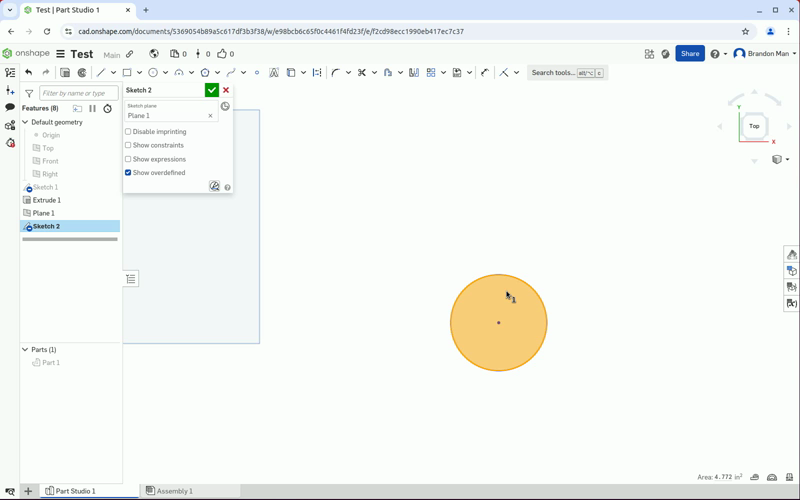
scroll(-6)
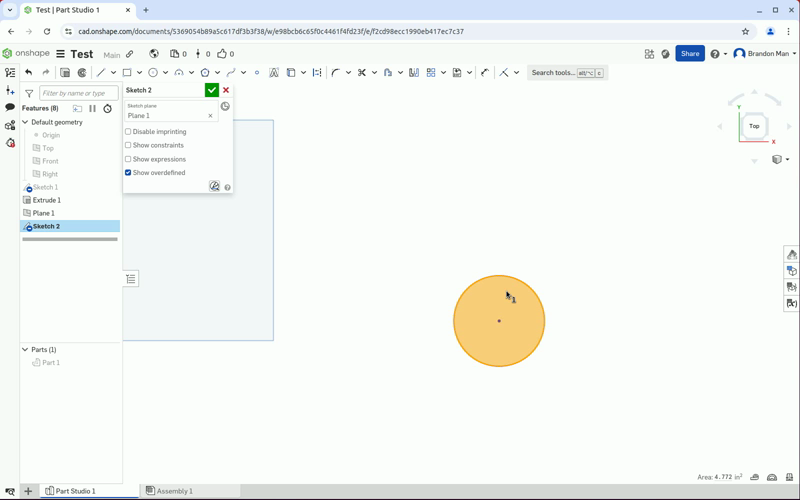
scroll(-6)
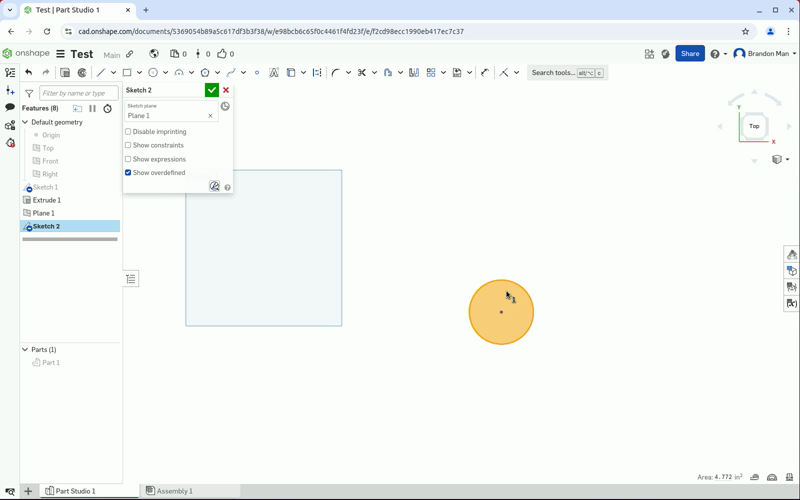
scroll(-6)
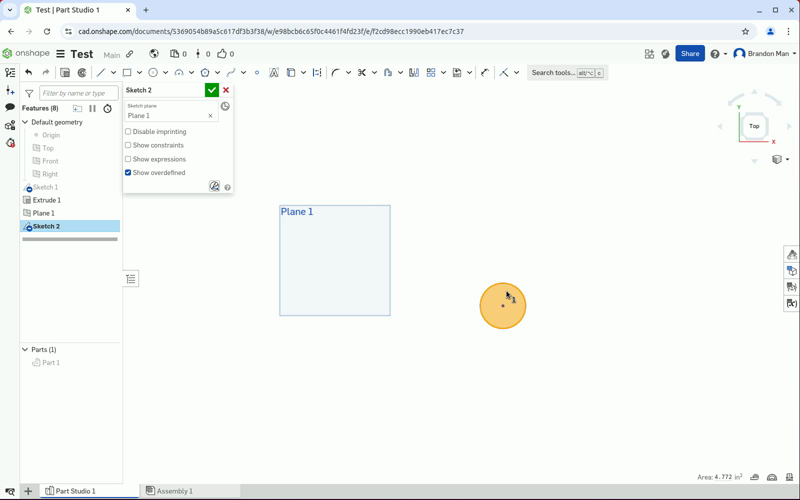
scroll(-6)
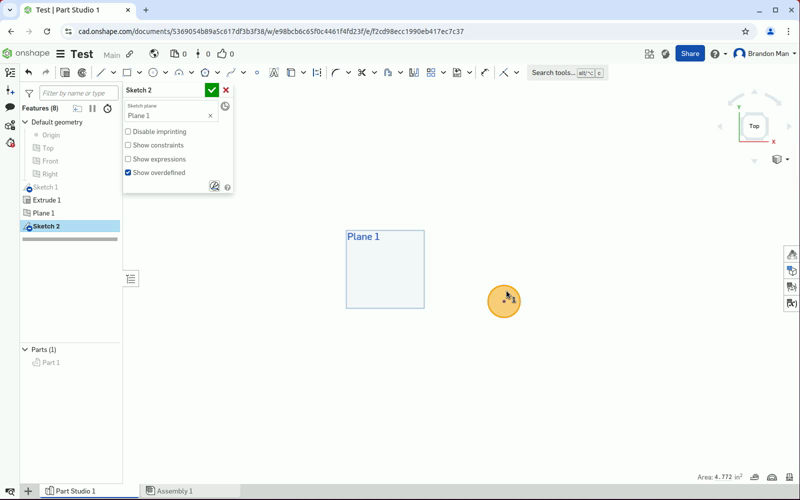
scroll(-6)
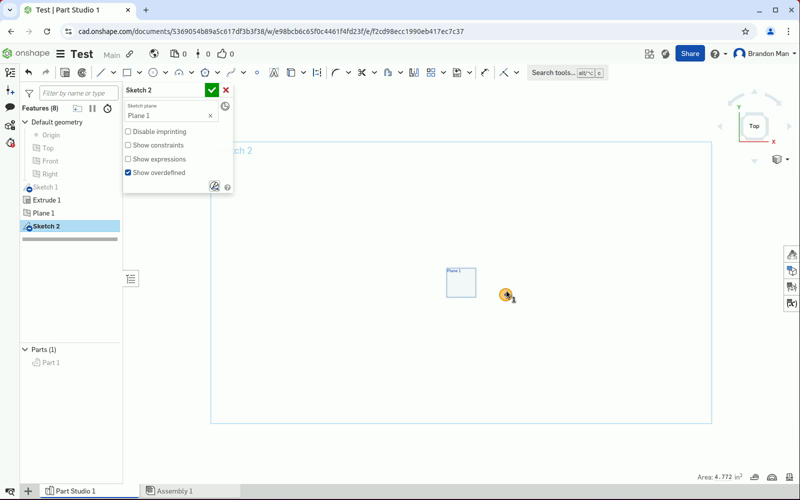
mouse_move(73, 352)
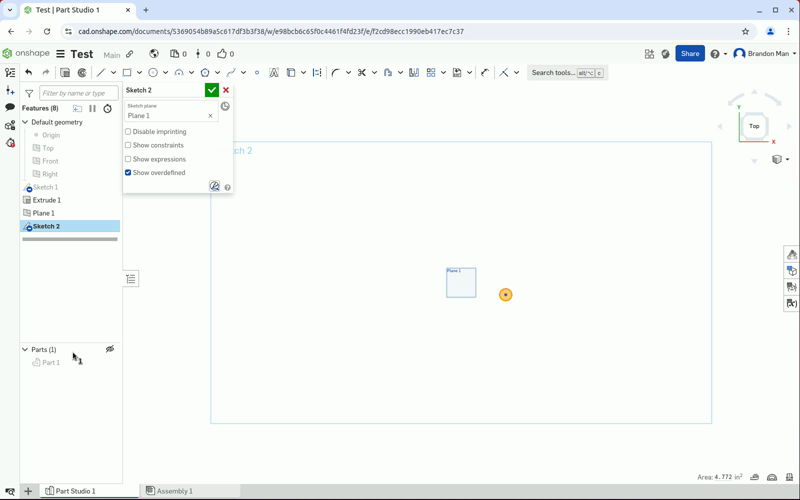
key(shift+y)
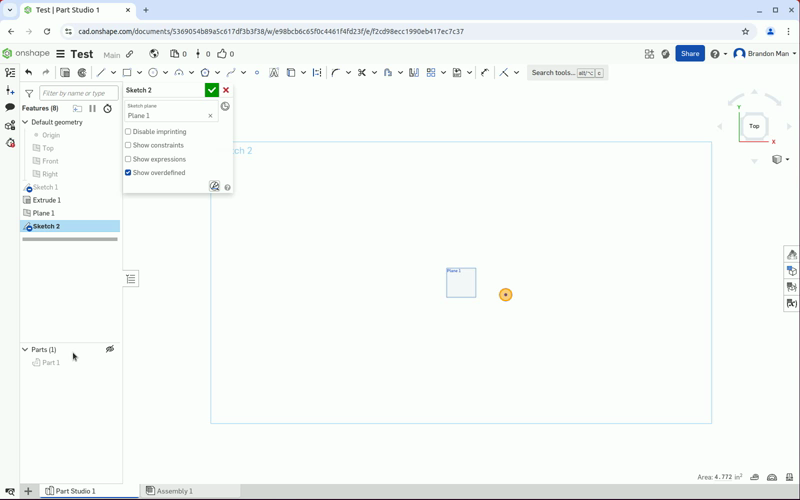
key(shift+e)
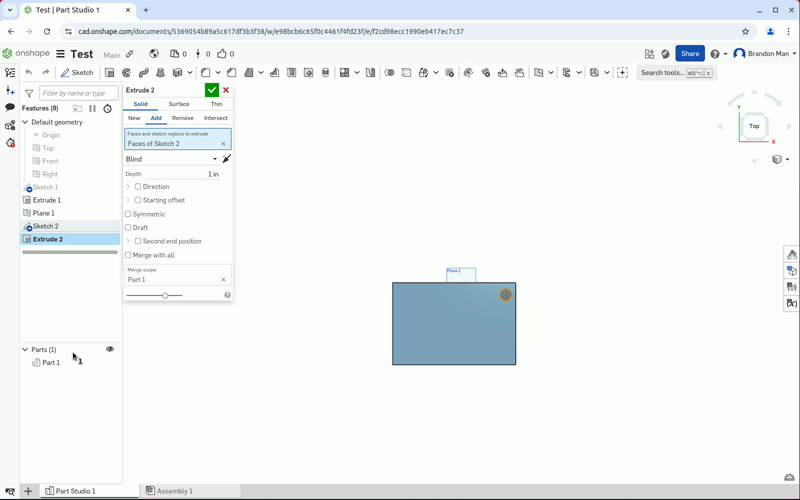
mouse_move(143, 106)
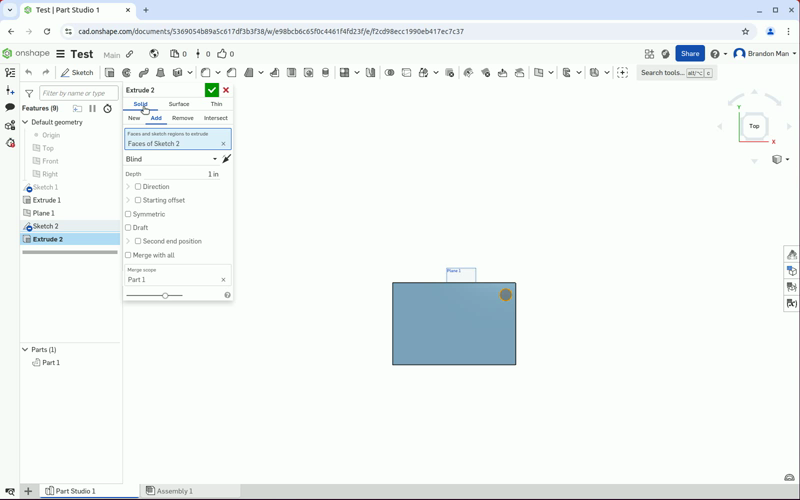
click(143, 106)
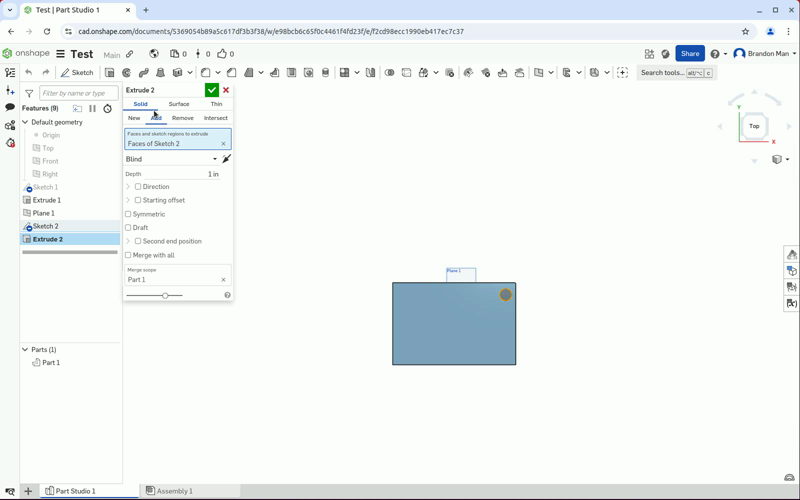
mouse_move(186, 120)
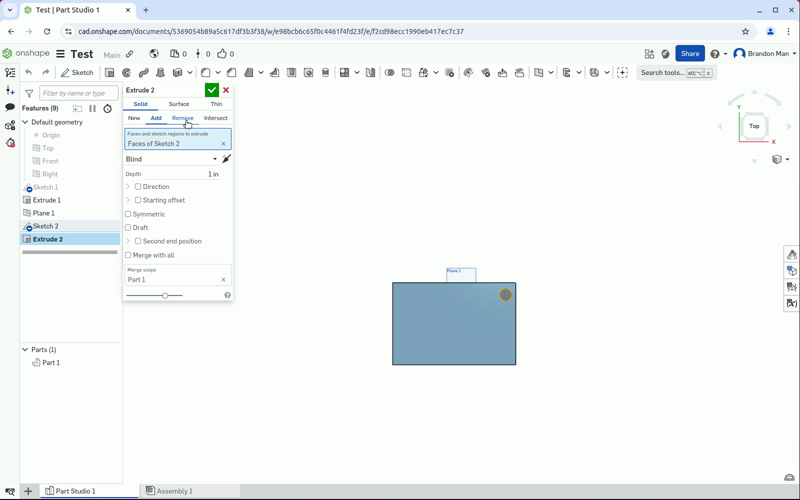
click(186, 120)
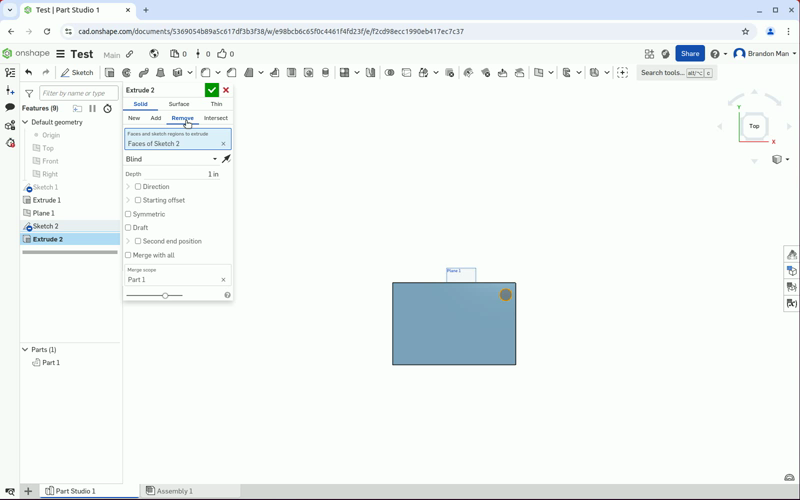
key(tab, 4)
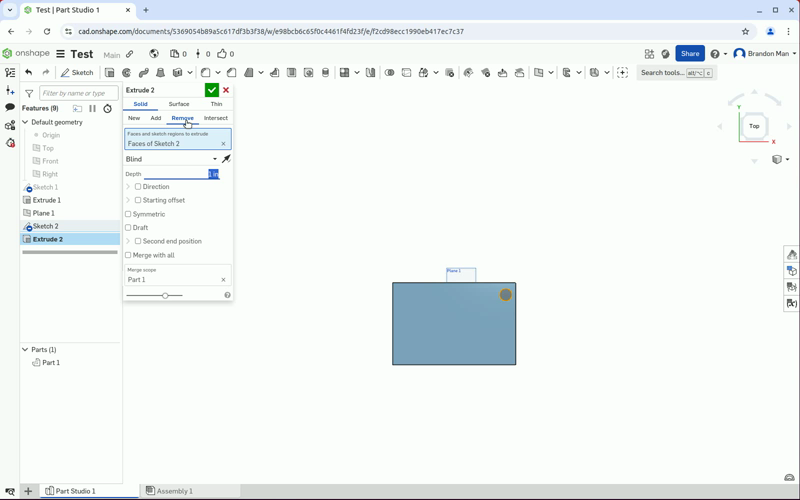
text(5.296)
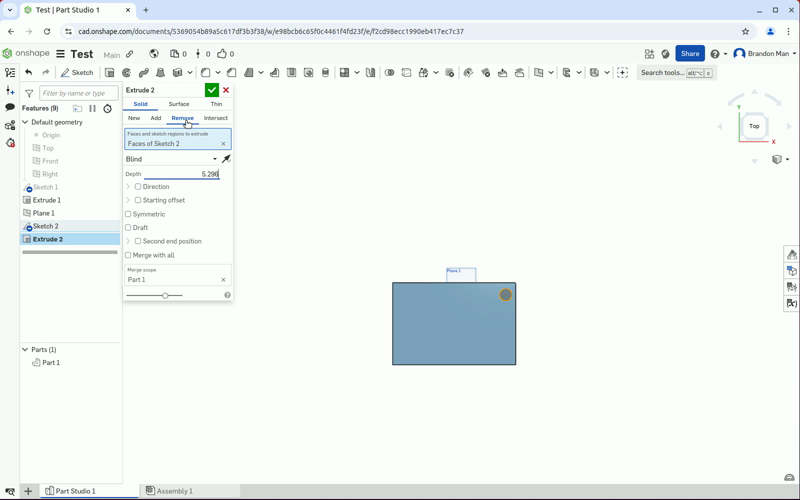
key(tab, 6)
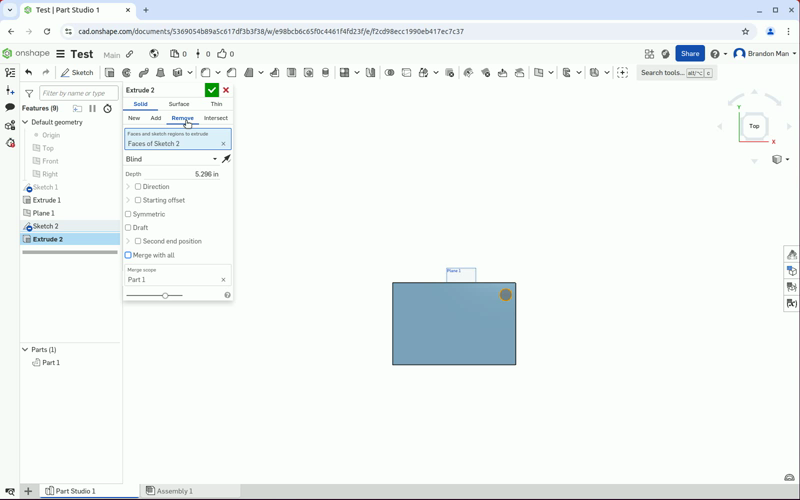
key(space)
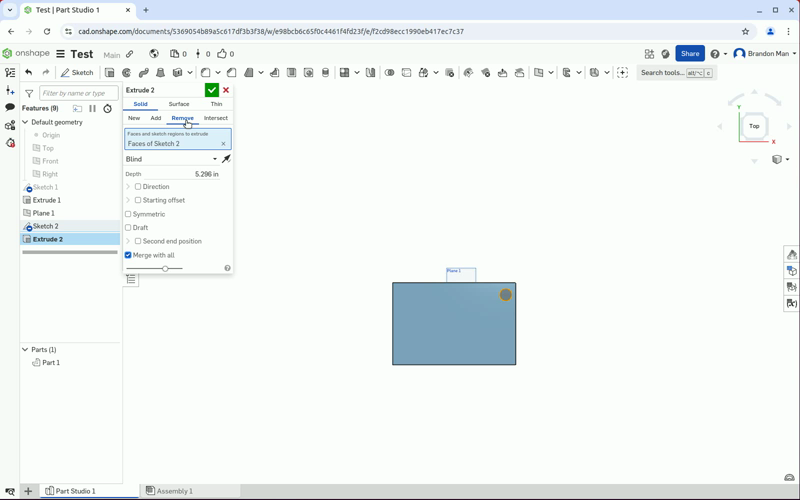
key(enter)
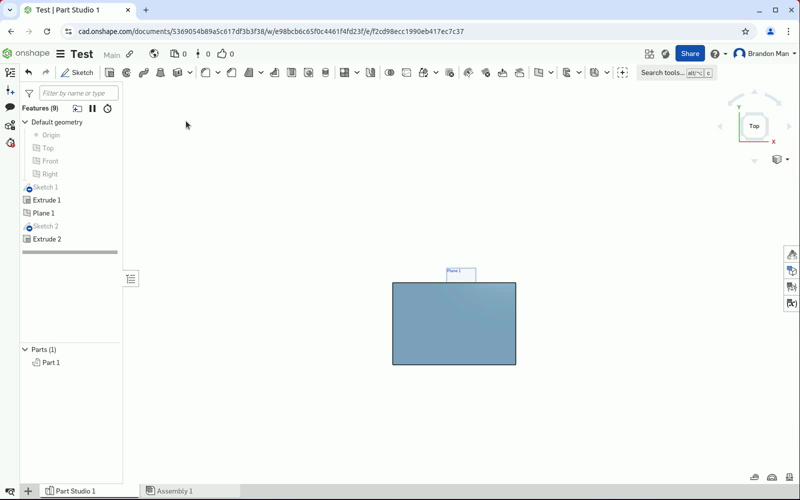
key(shift+h)
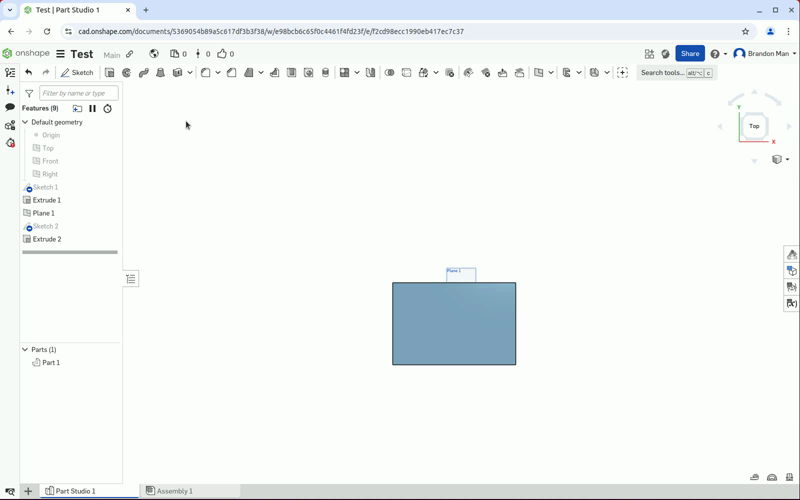
key(shift+h)
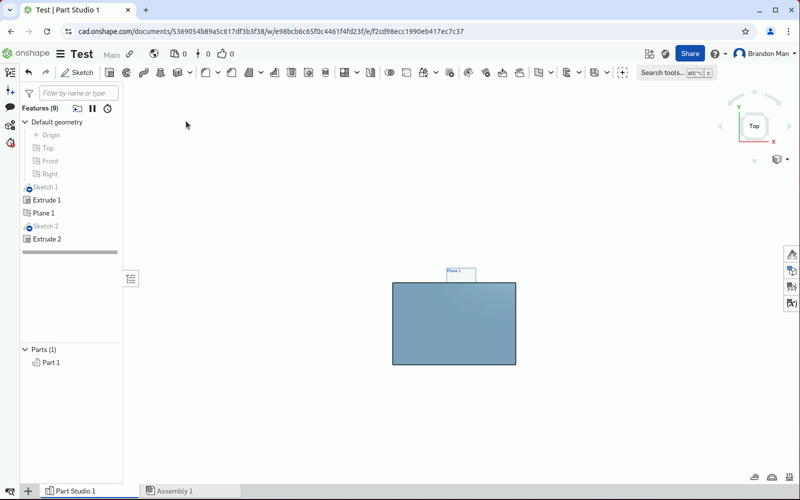
mouse_move(73, 189)
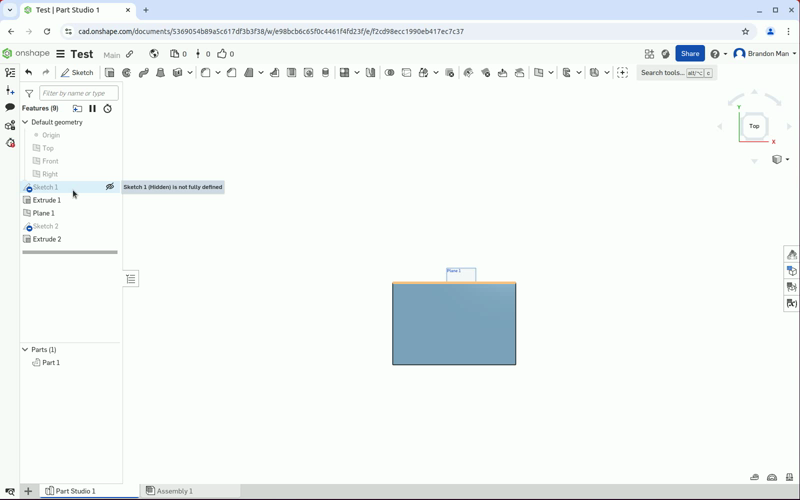
click(73, 189)
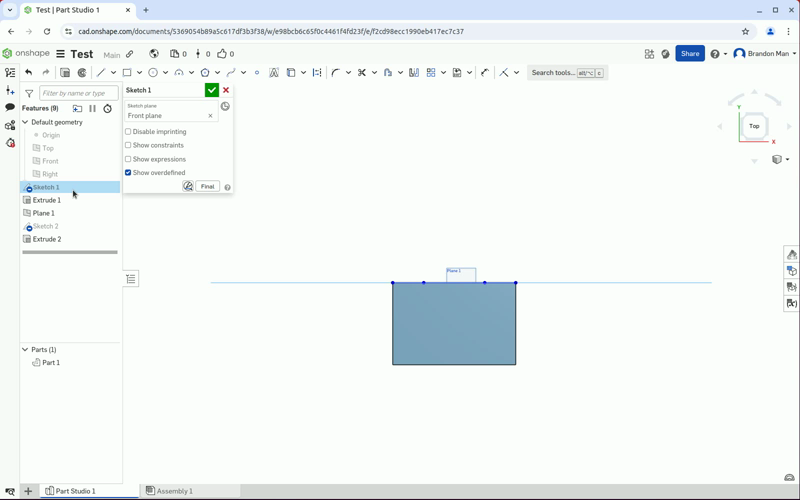
mouse_move(229, 92)
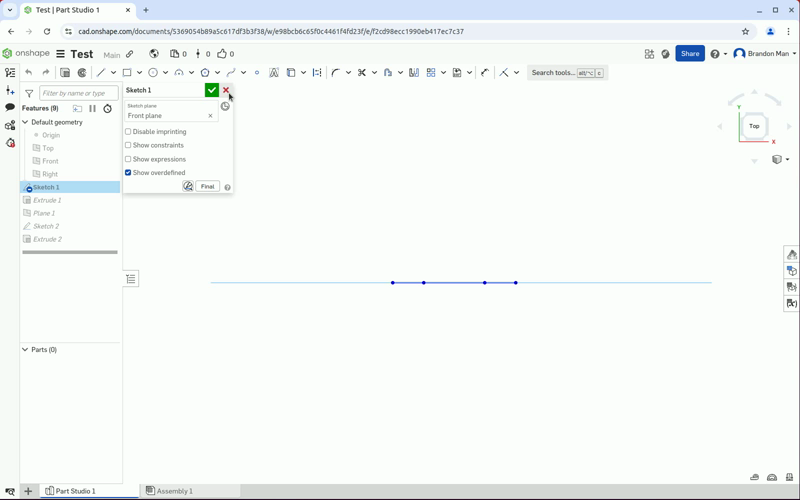
click(229, 92)
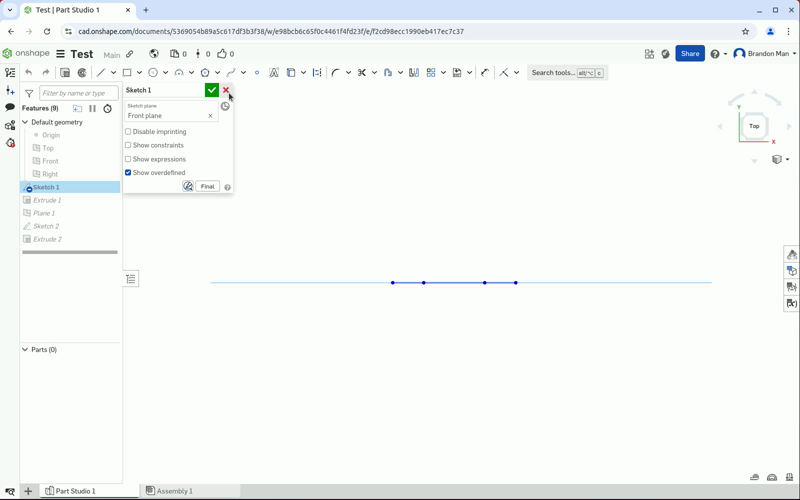
key(shift+s)
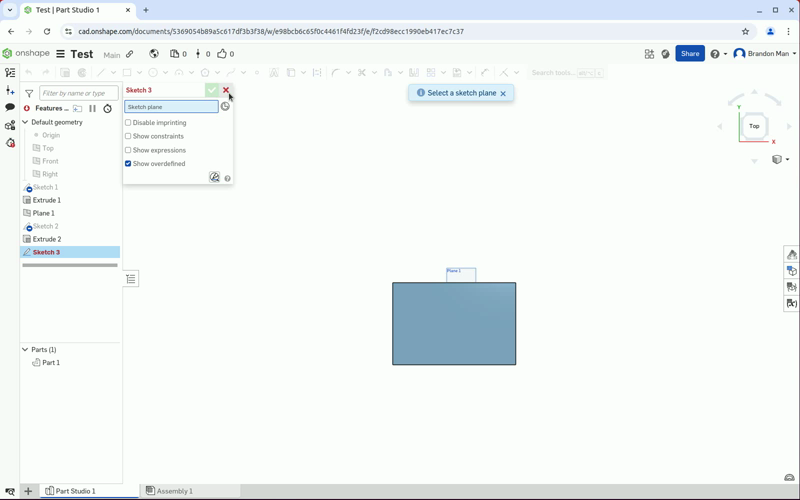
mouse_move(73, 215)
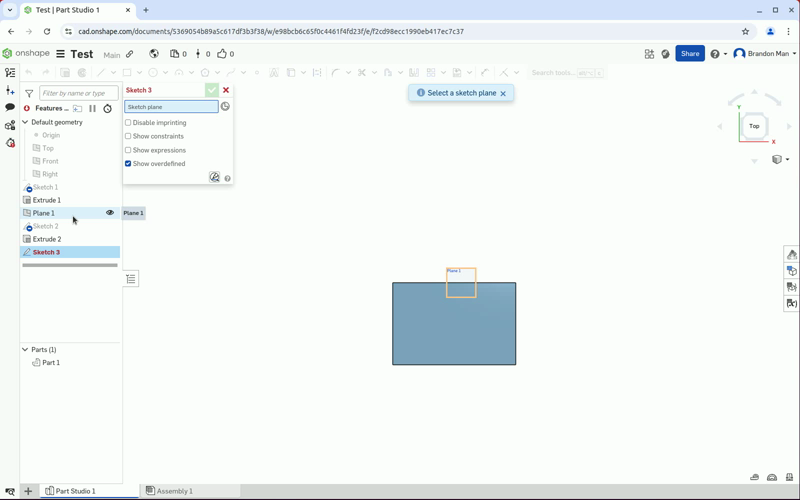
click(73, 215)
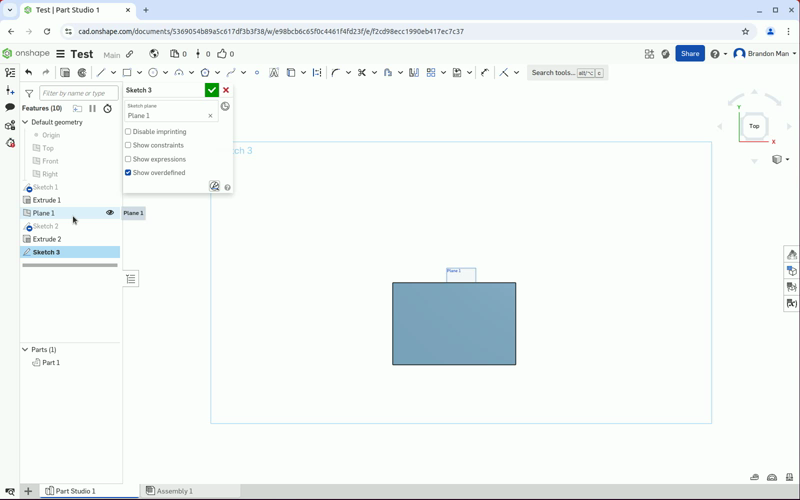
mouse_move(73, 352)
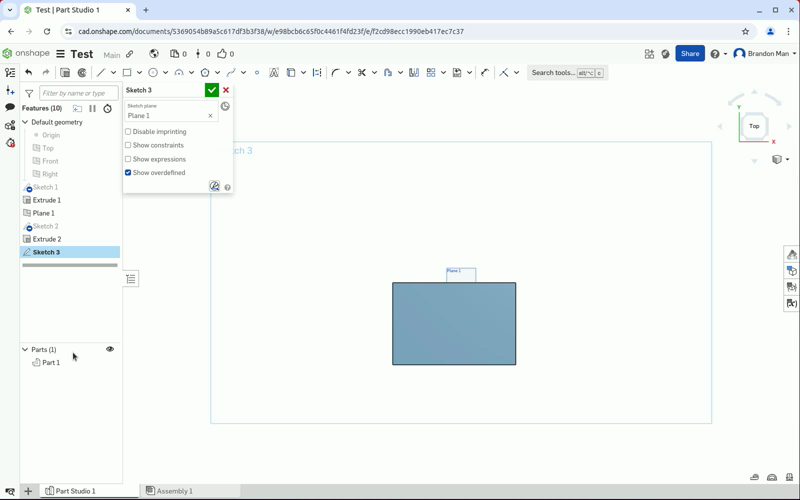
key(y)
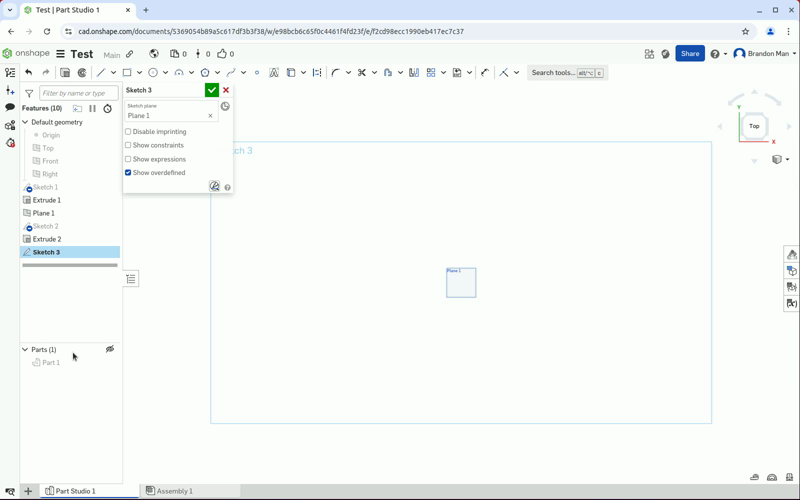
key(c)
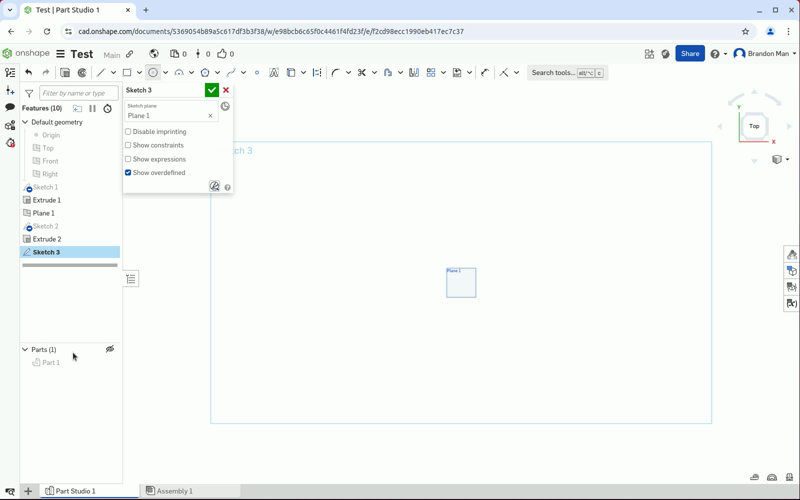
key_down(shift)
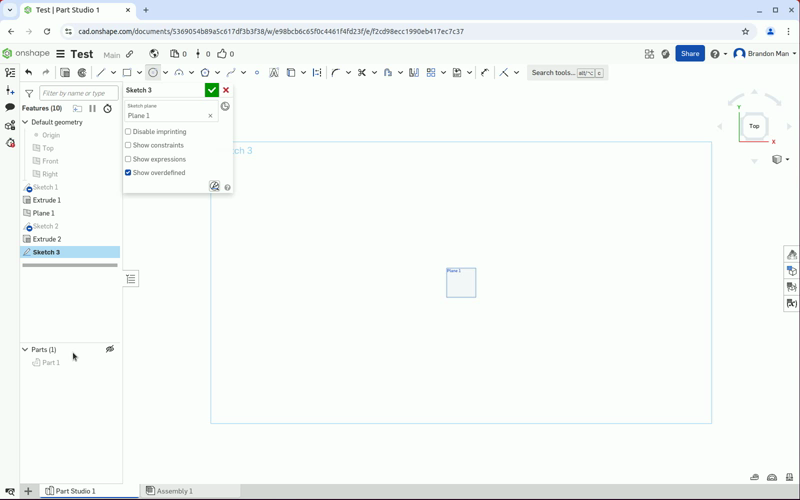
mouse_move(505, 353)
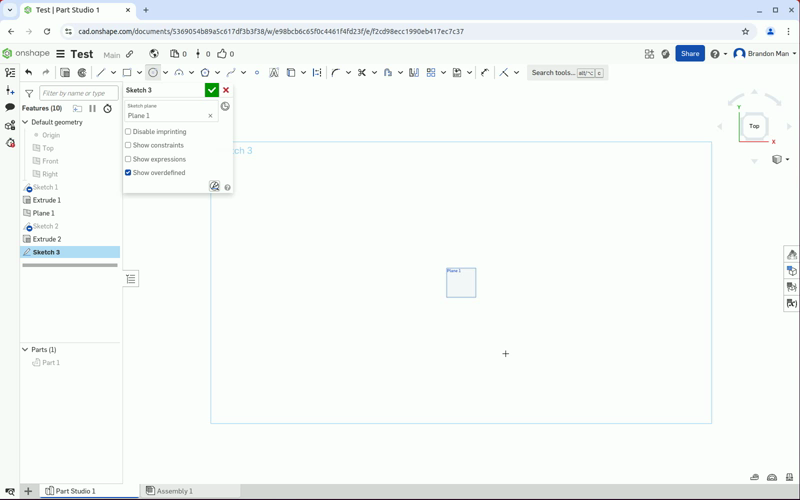
click(505, 353)
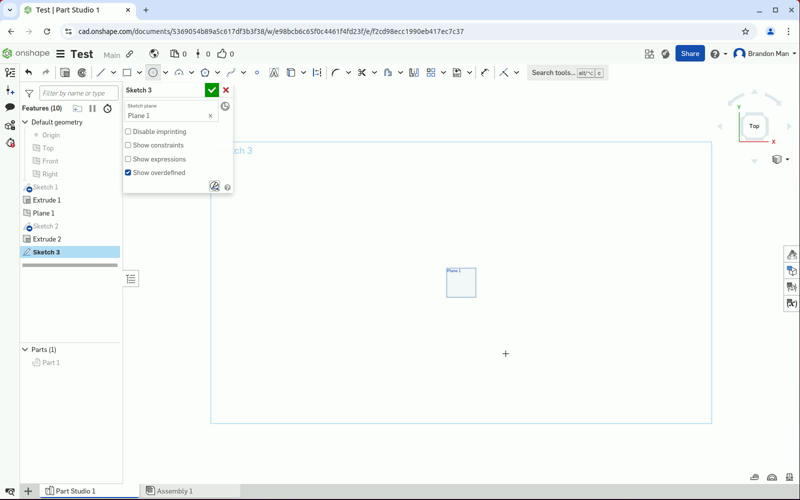
key_up(shift)
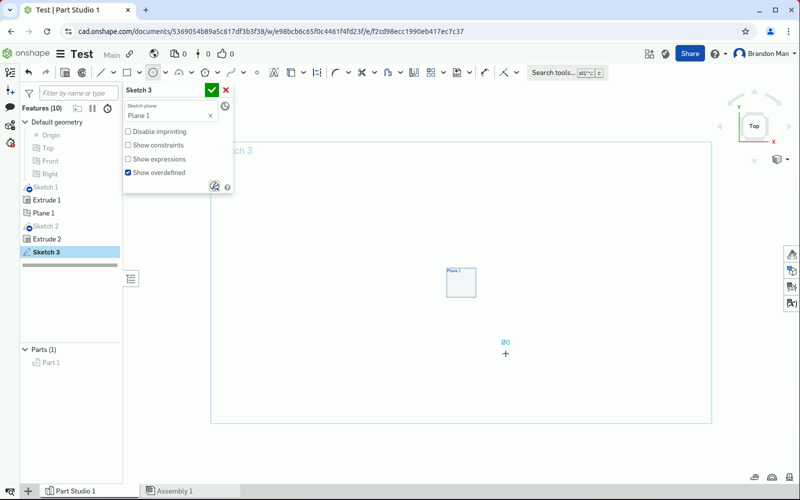
mouse_move(511, 353)
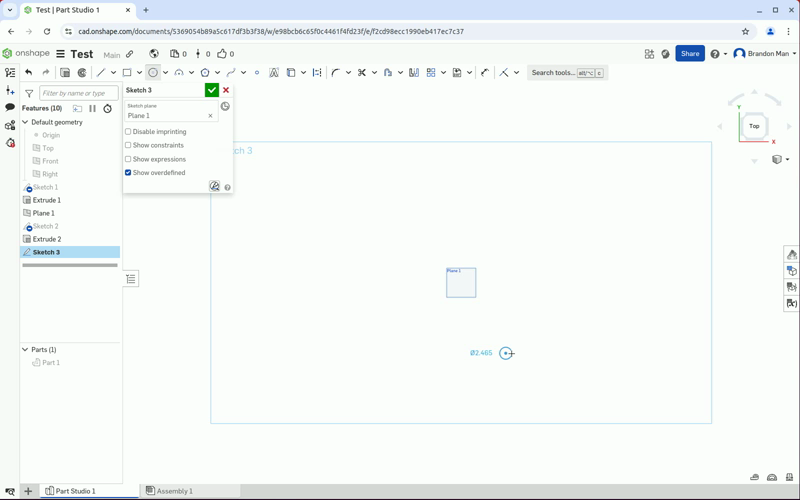
click(511, 353)
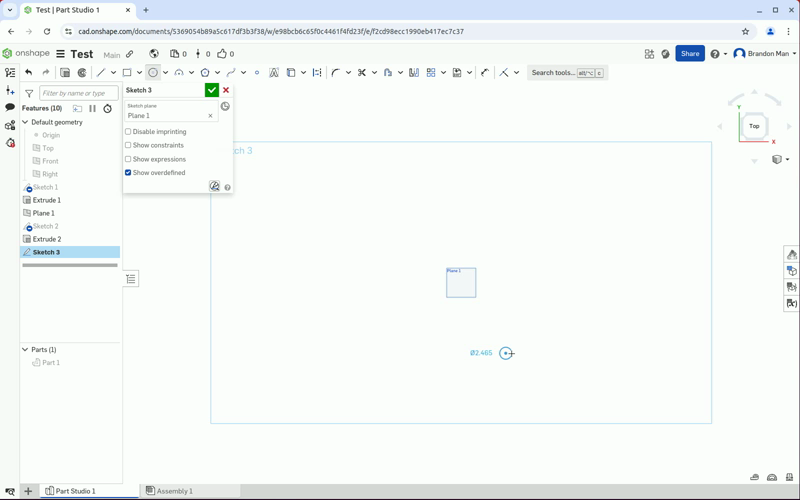
key(esc)
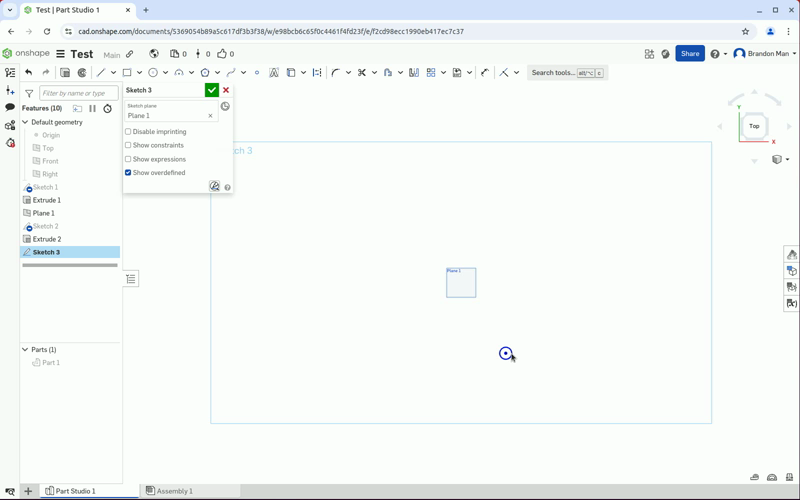
mouse_move(500, 353)
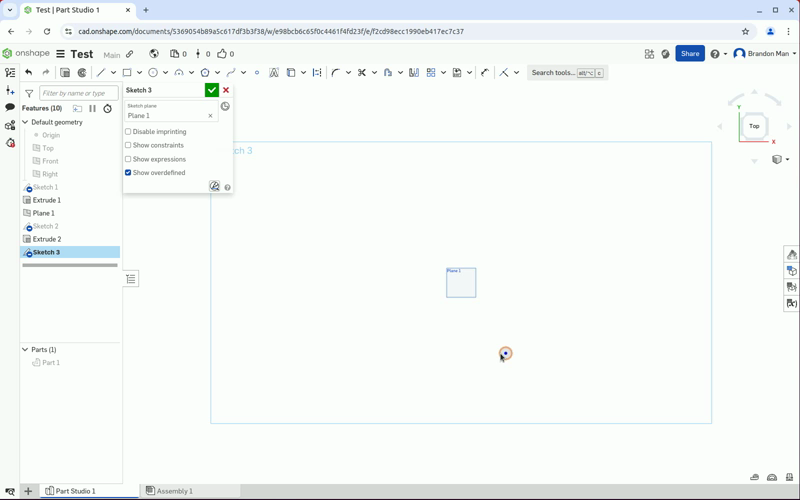
scroll(6)
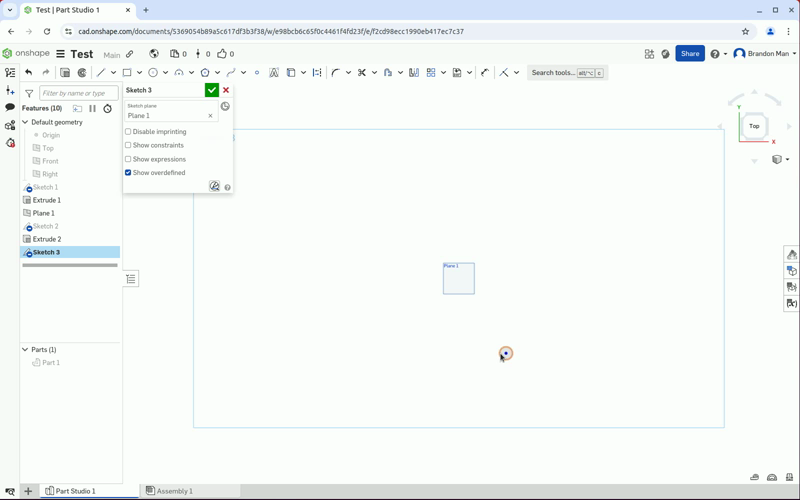
scroll(6)
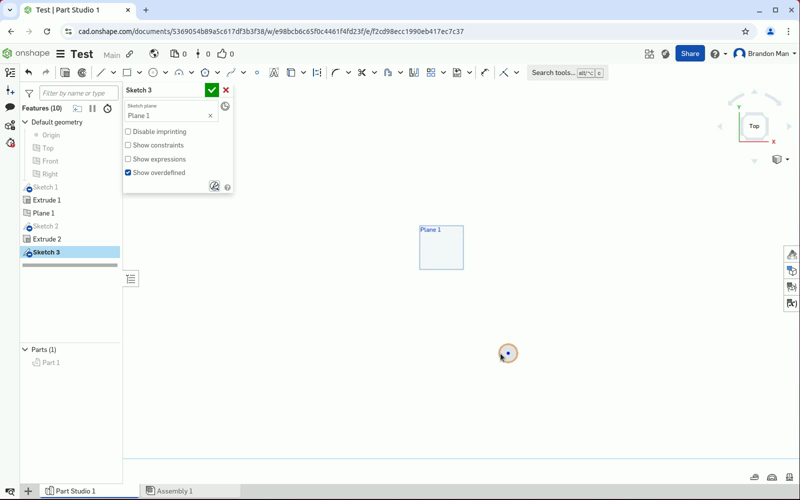
scroll(6)
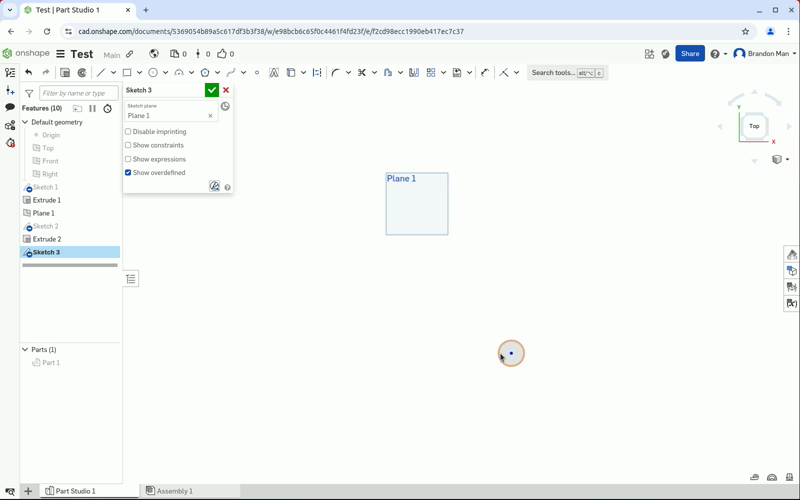
scroll(6)
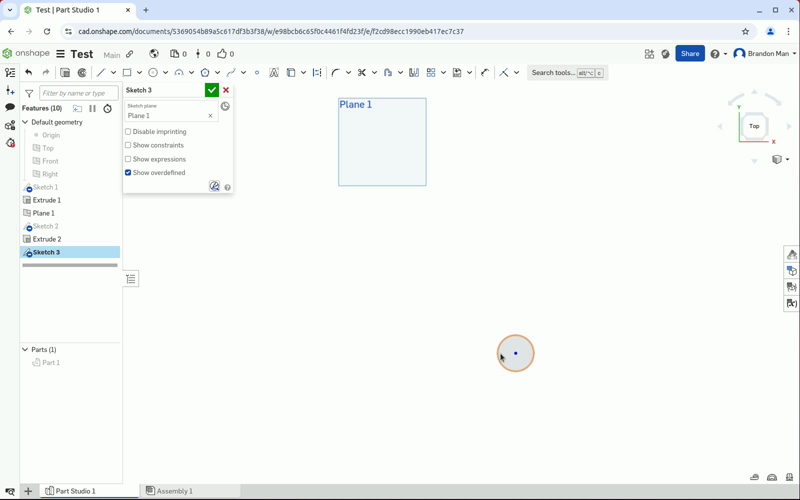
scroll(6)
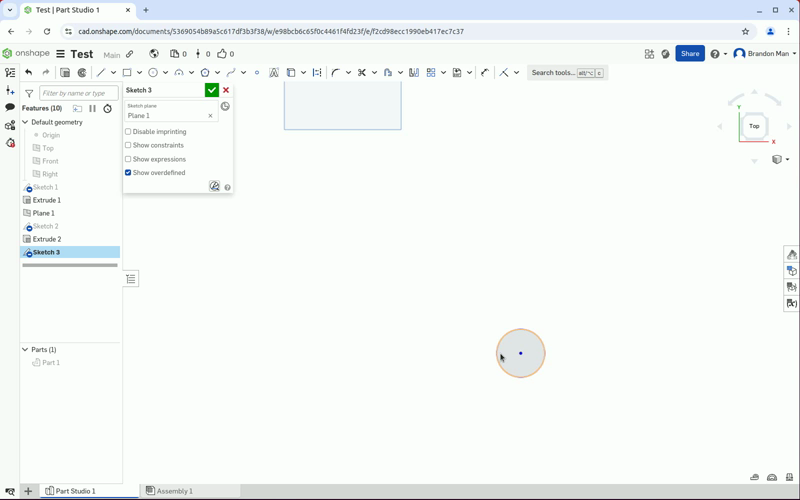
scroll(6)
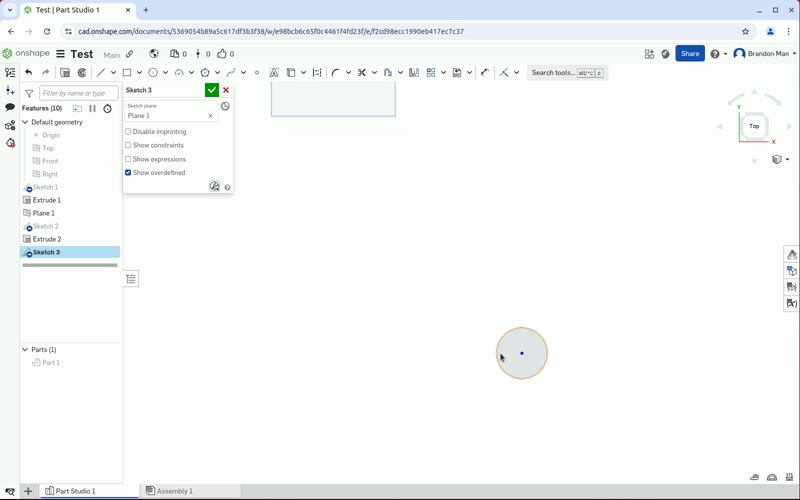
scroll(6)
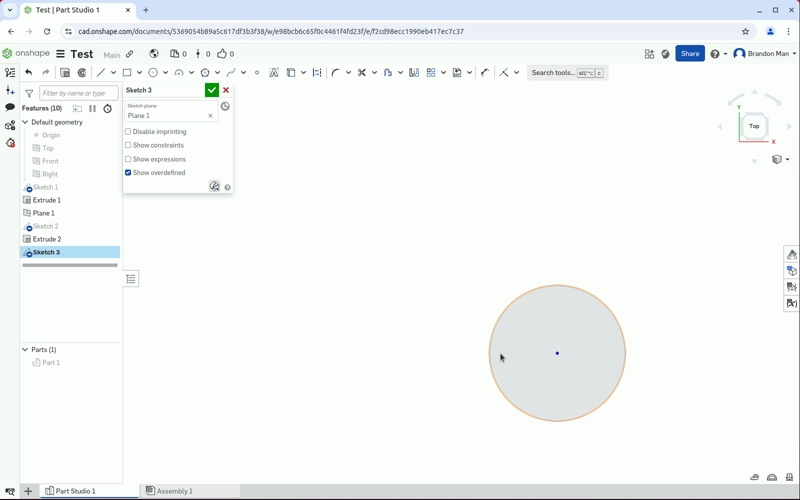
click(500, 353)
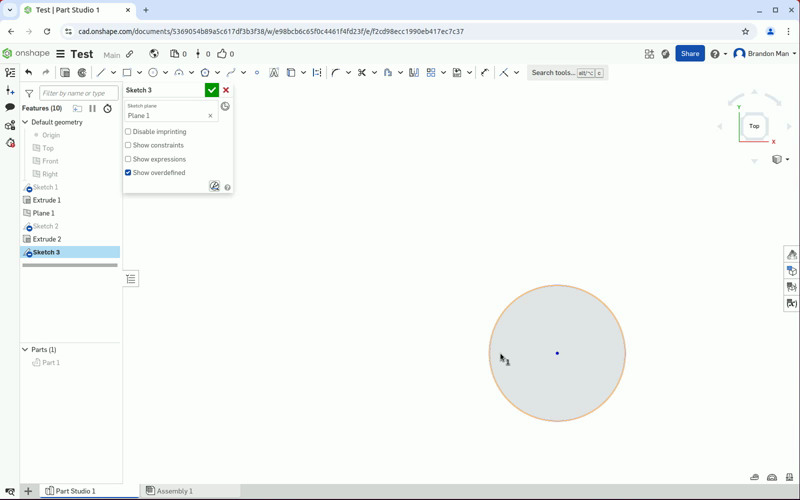
scroll(-6)
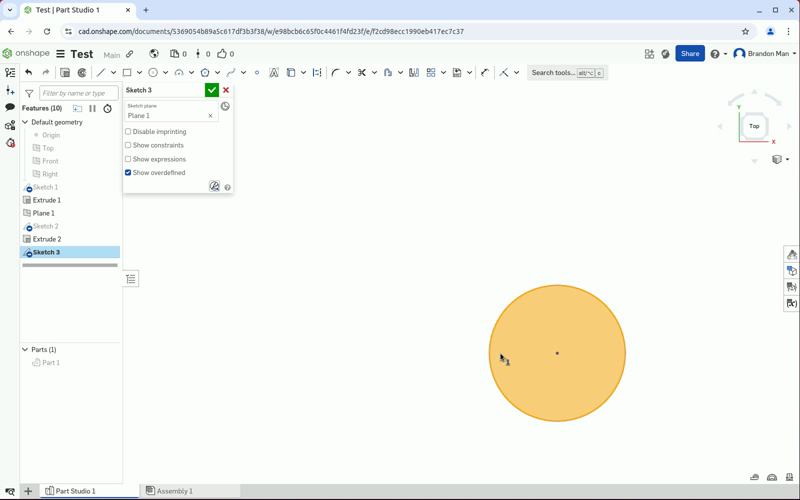
scroll(-6)
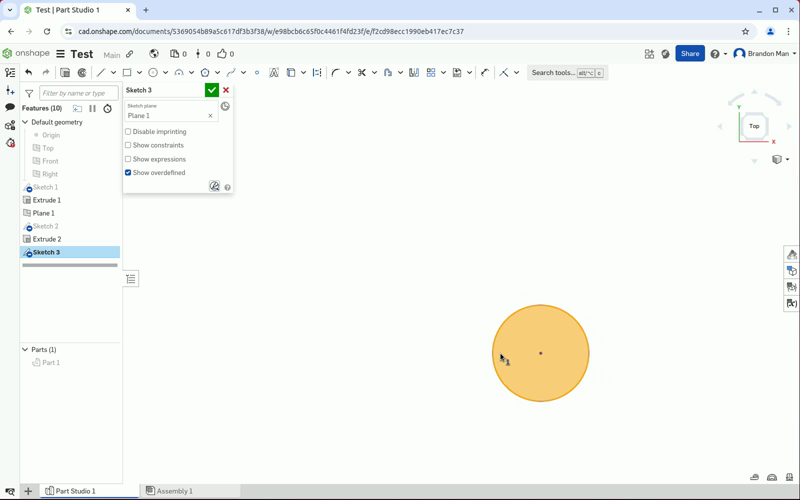
scroll(-6)
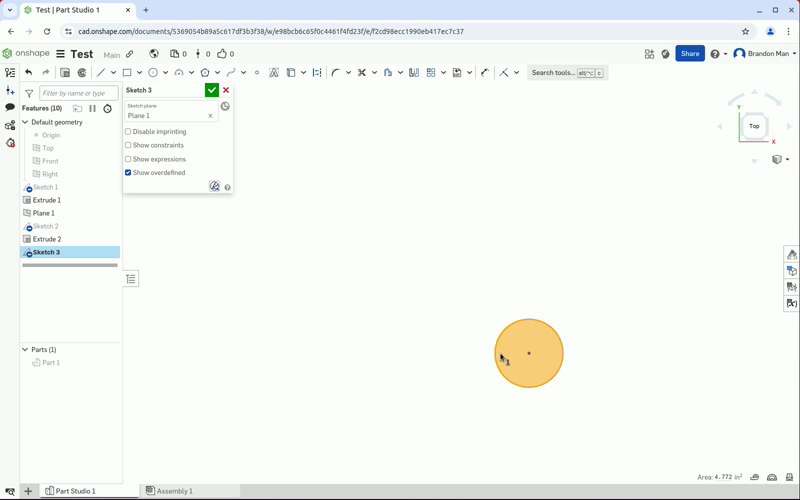
scroll(-6)
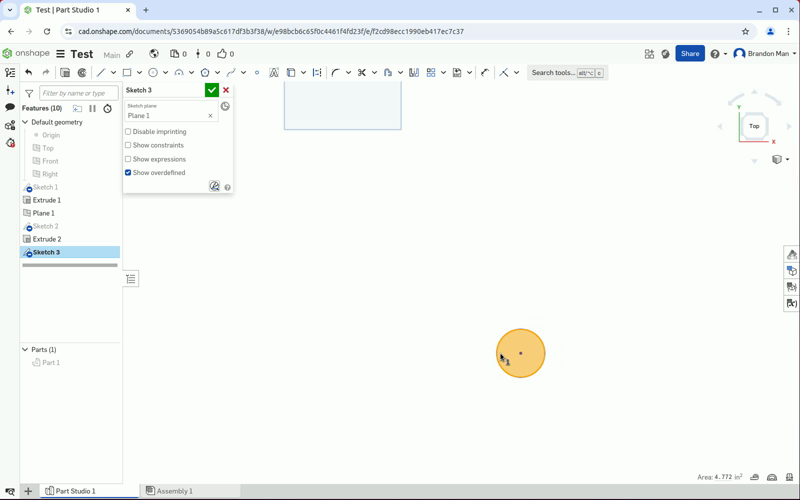
scroll(-6)
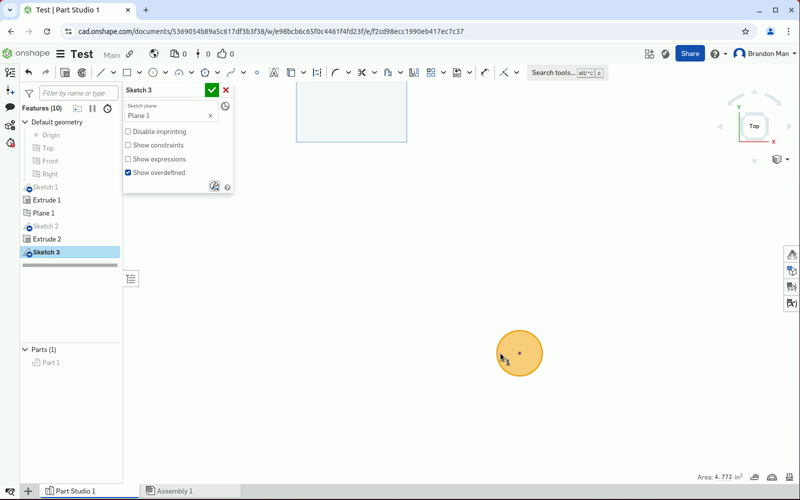
scroll(-6)
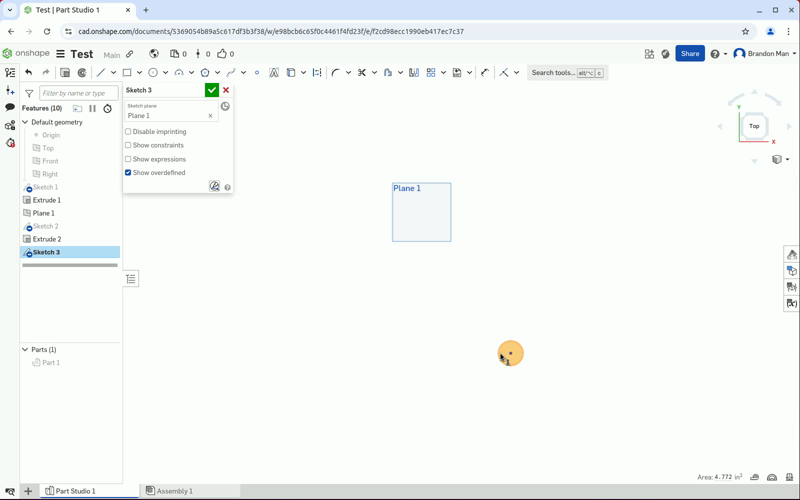
scroll(-6)
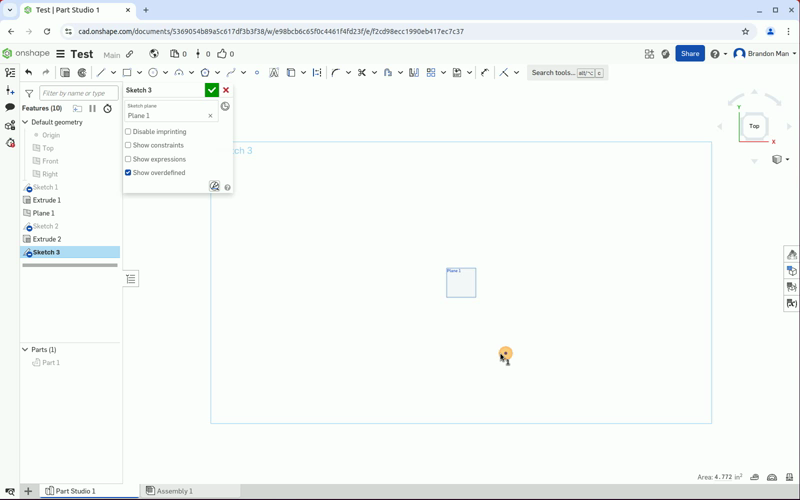
mouse_move(73, 352)
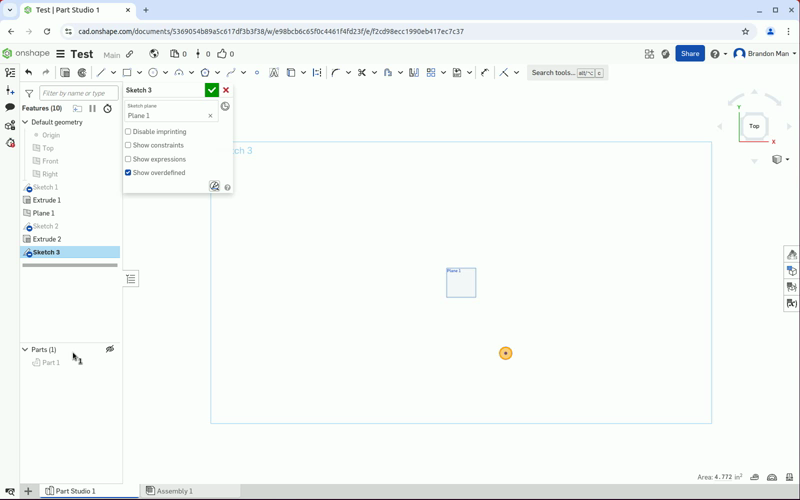
key(shift+y)
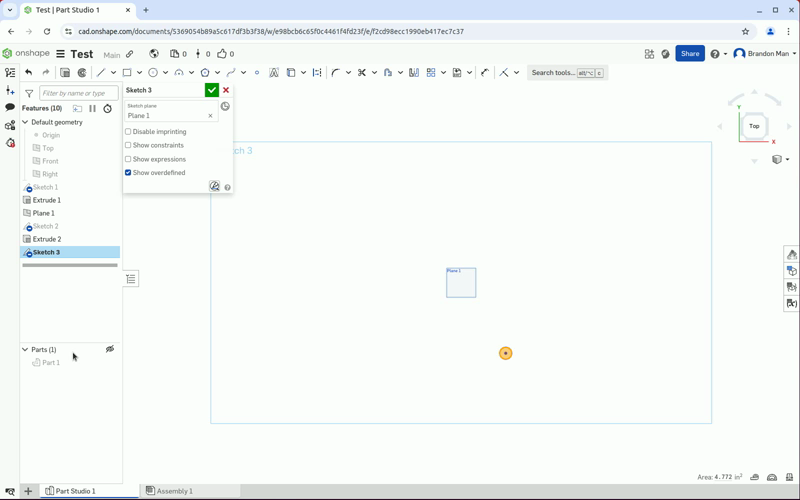
key(shift+e)
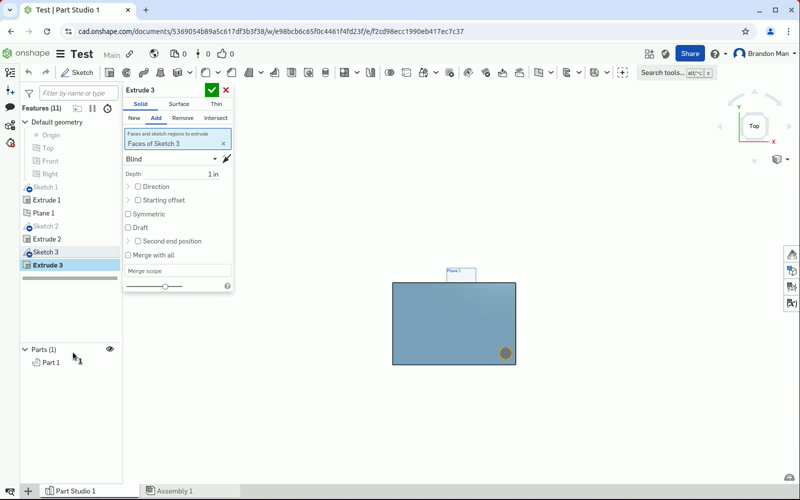
mouse_move(143, 106)
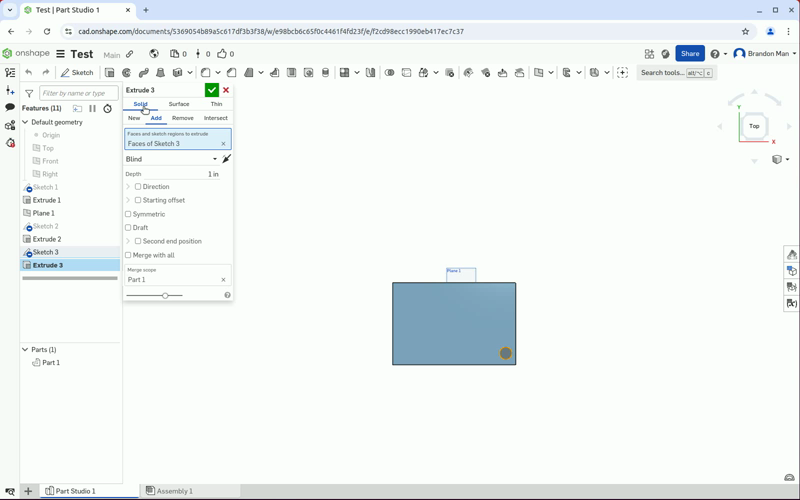
click(143, 106)
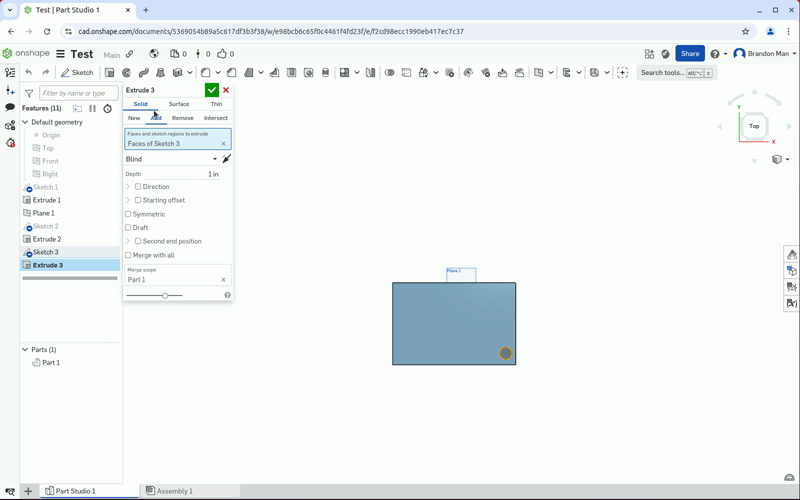
mouse_move(186, 120)
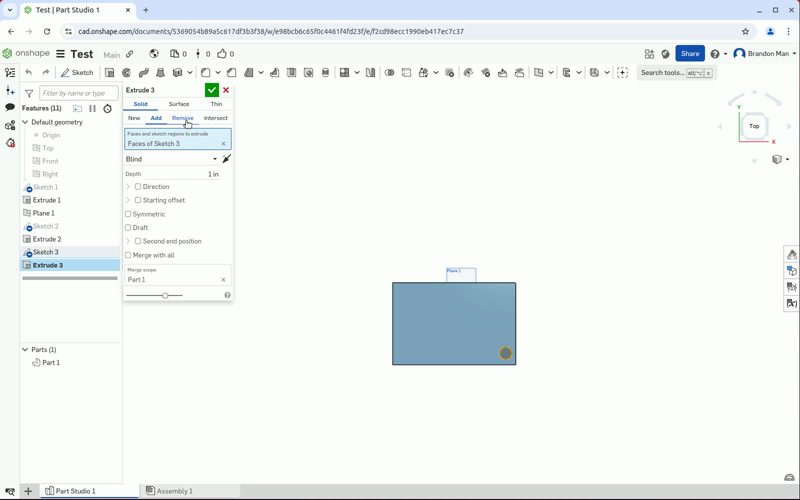
click(186, 120)
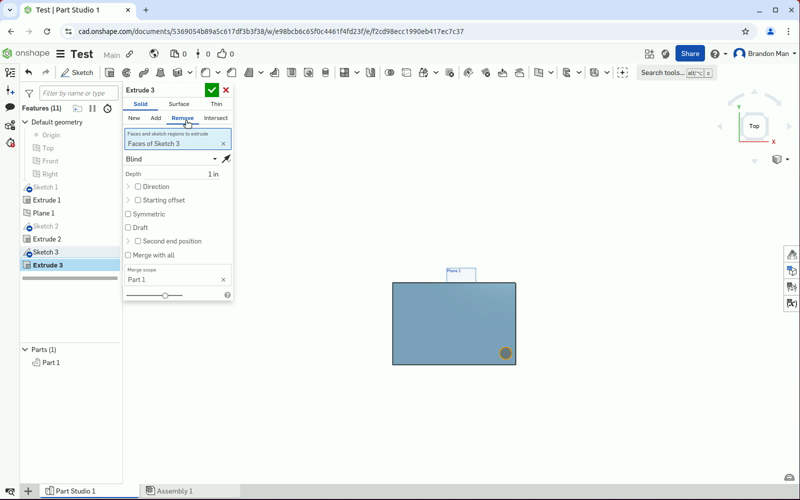
key(tab, 4)
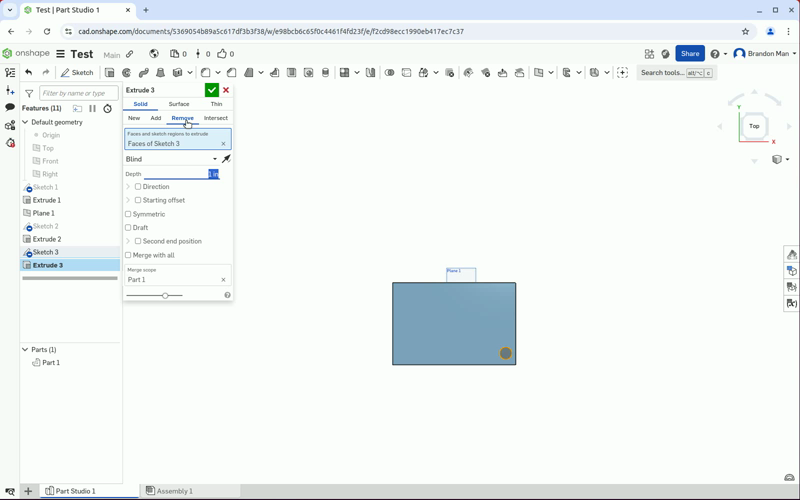
text(5.296)
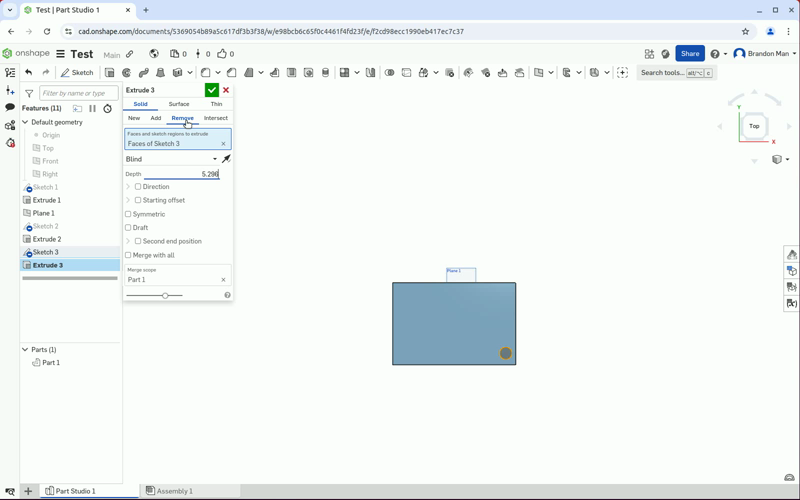
key(tab, 6)
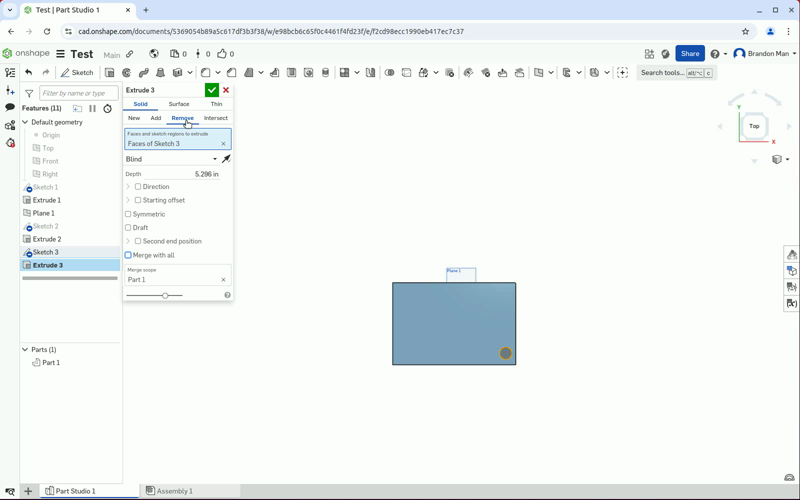
key(space)
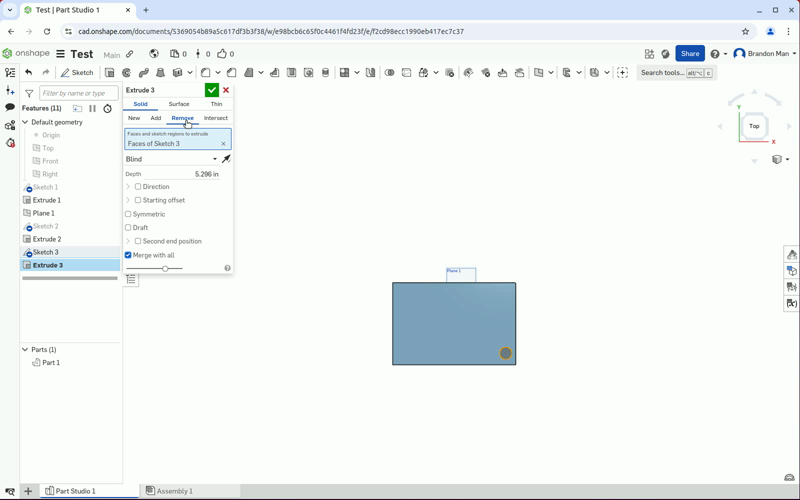
key(enter)
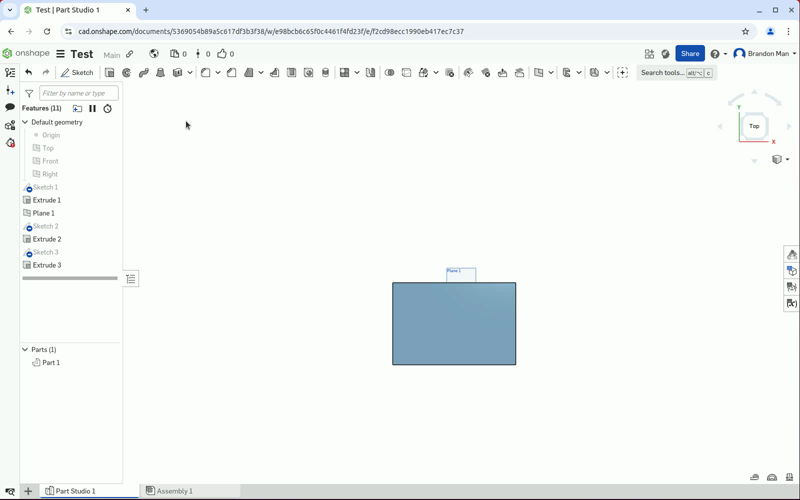
key(shift+h)
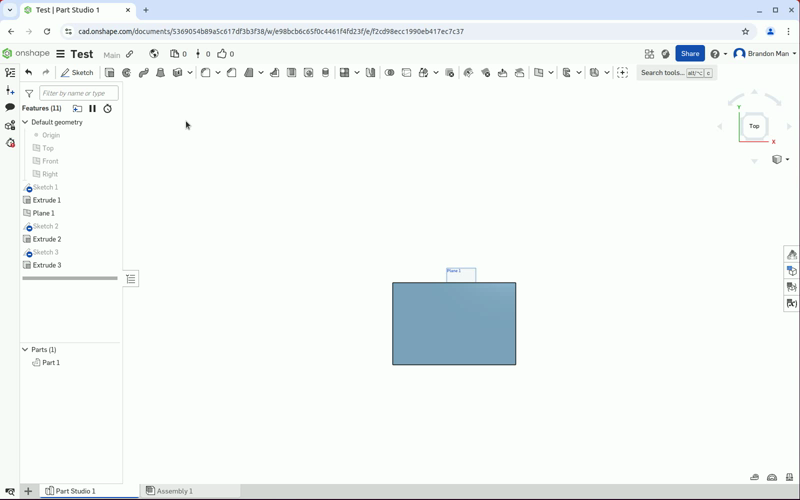
key(shift+h)
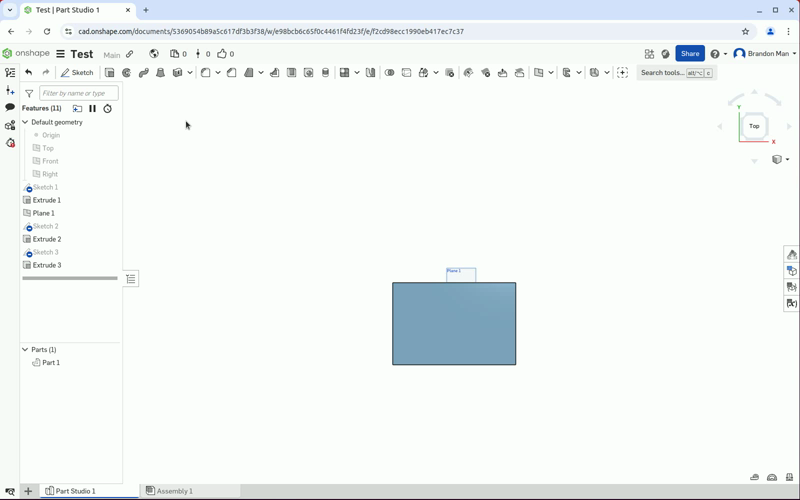
mouse_move(73, 189)
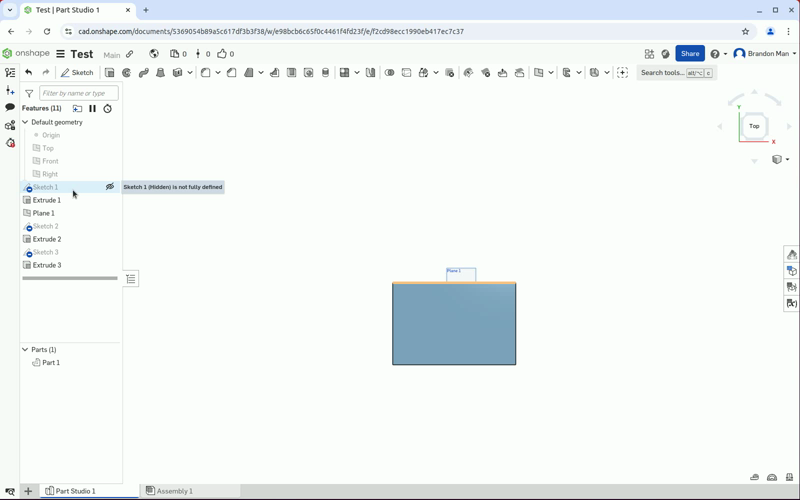
click(73, 189)
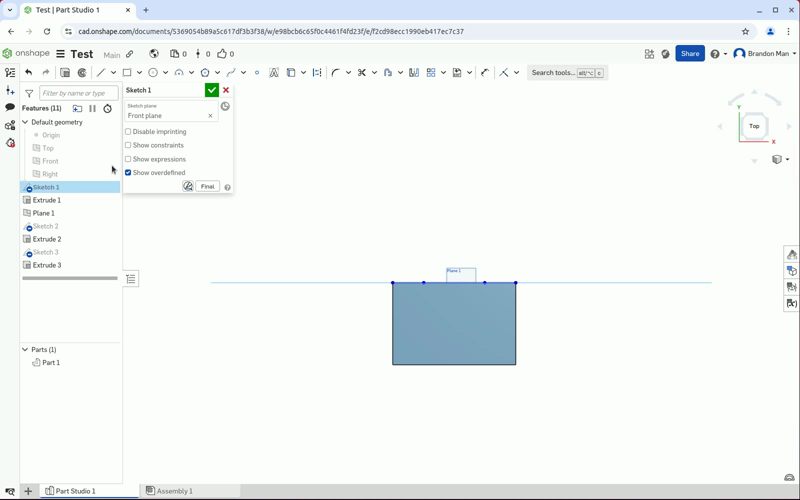
mouse_move(229, 92)
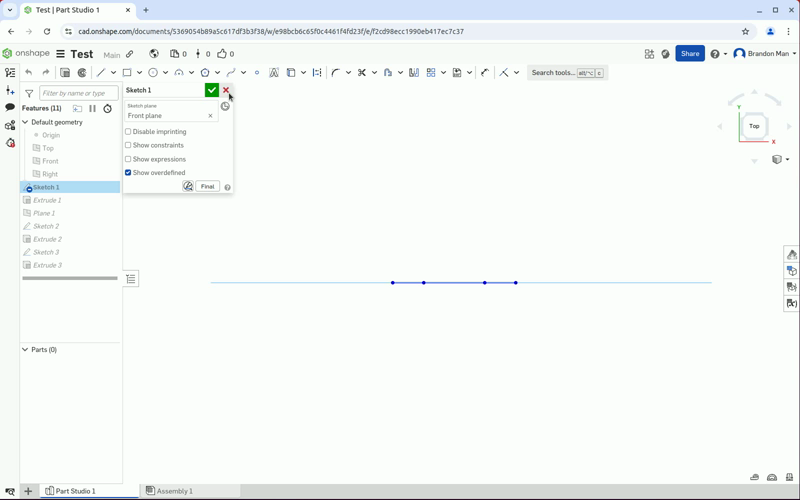
click(229, 92)
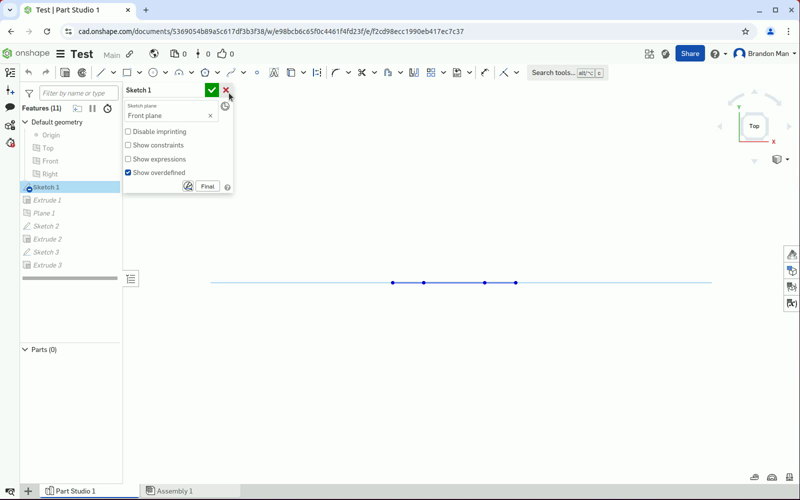
key(shift+s)
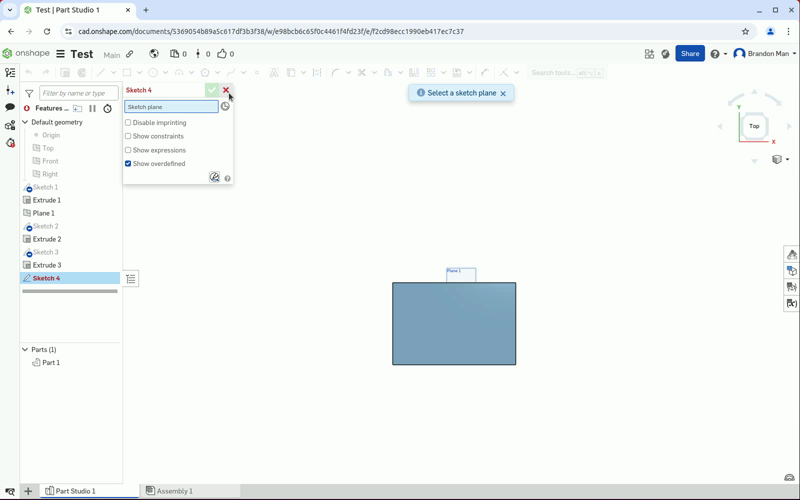
mouse_move(73, 215)
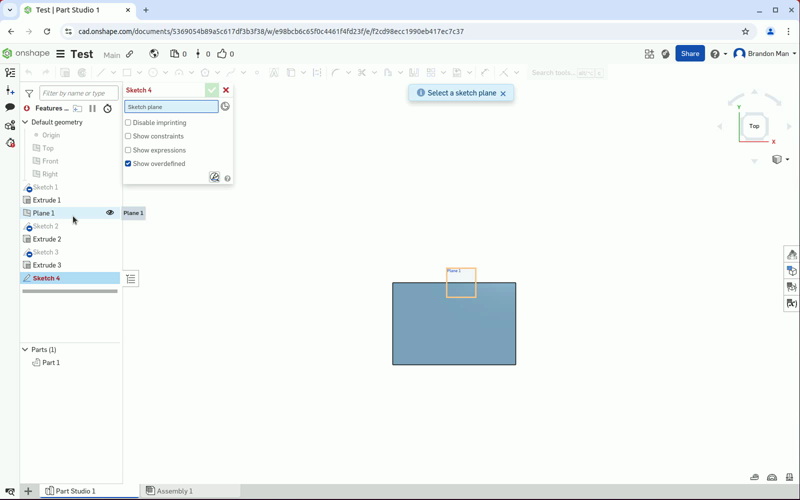
click(73, 215)
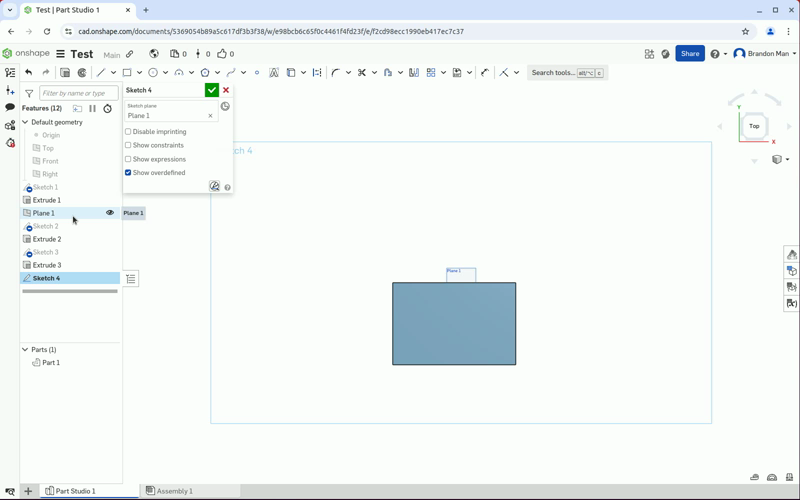
mouse_move(73, 352)
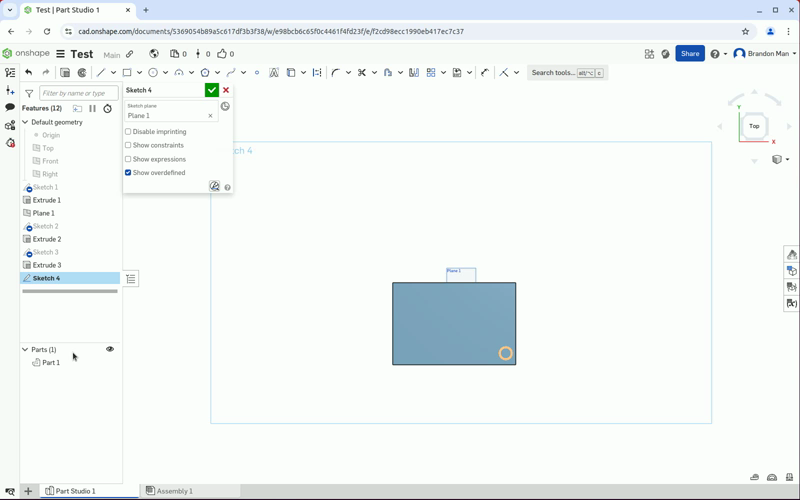
key(y)
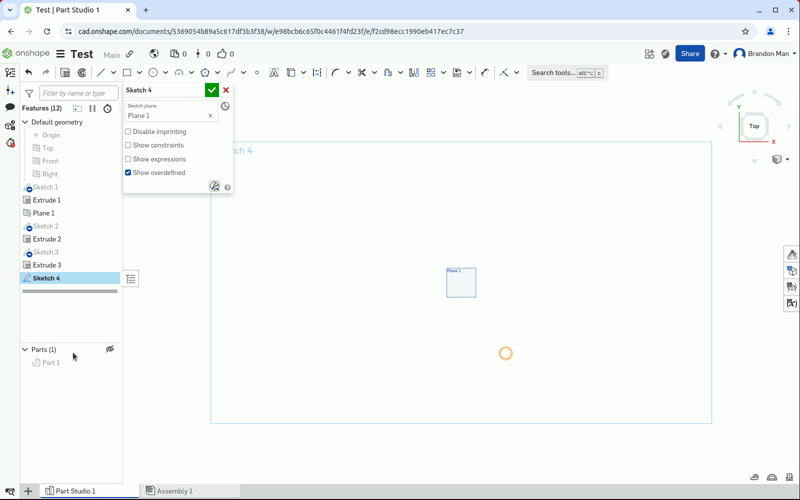
key(c)
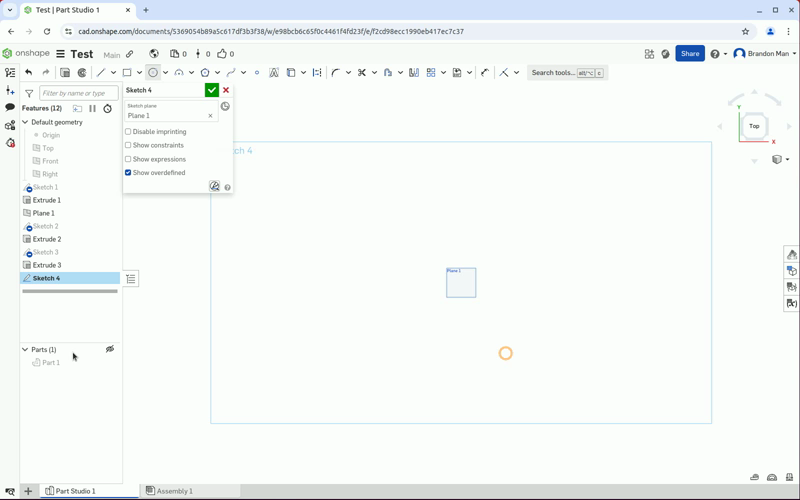
key_down(shift)
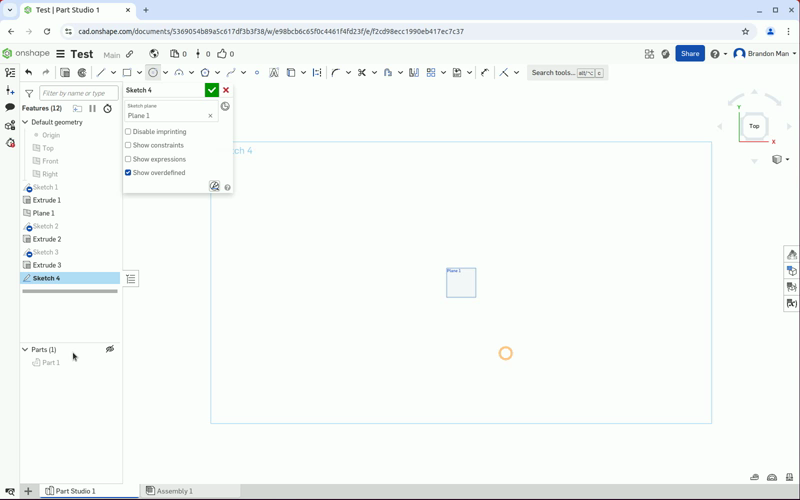
mouse_move(404, 353)
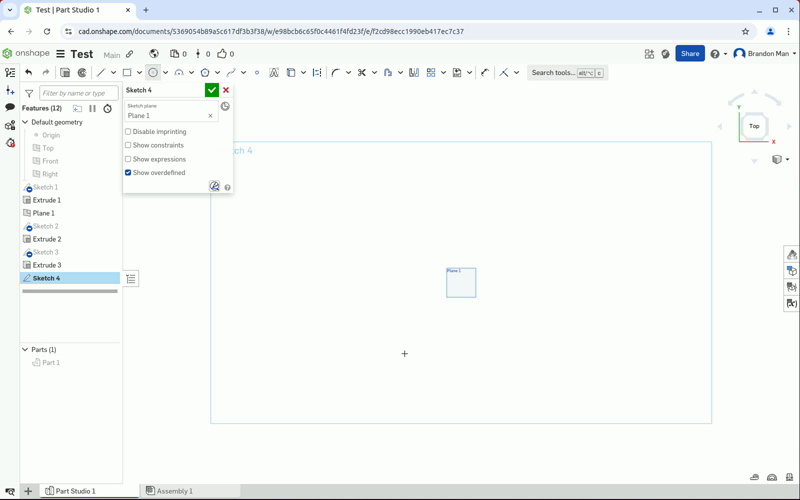
click(404, 353)
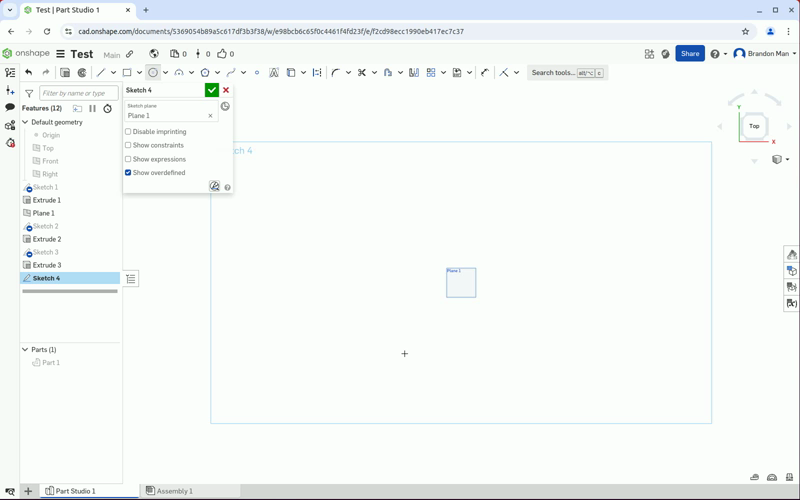
key_up(shift)
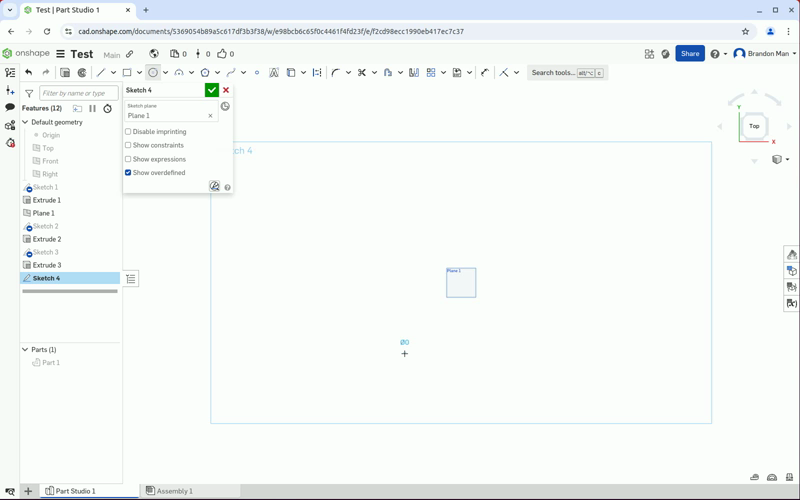
mouse_move(410, 353)
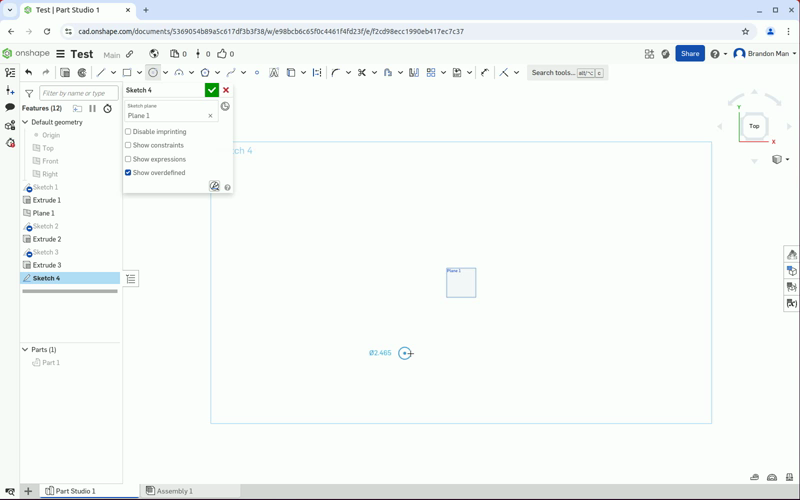
click(410, 353)
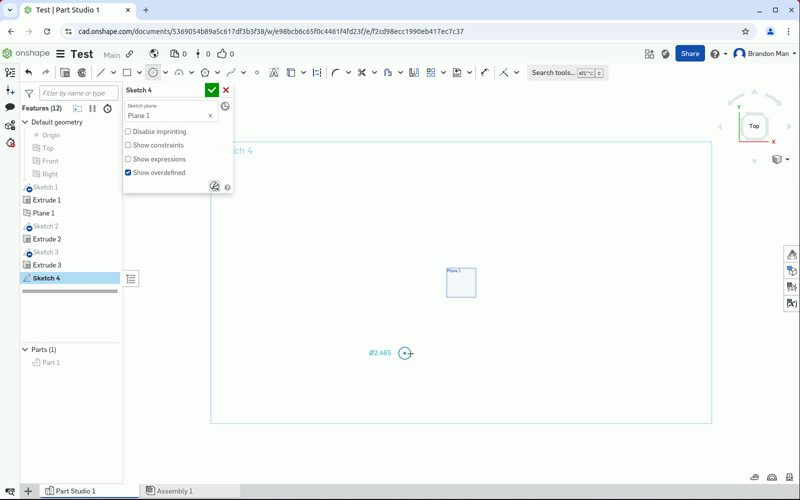
key(esc)
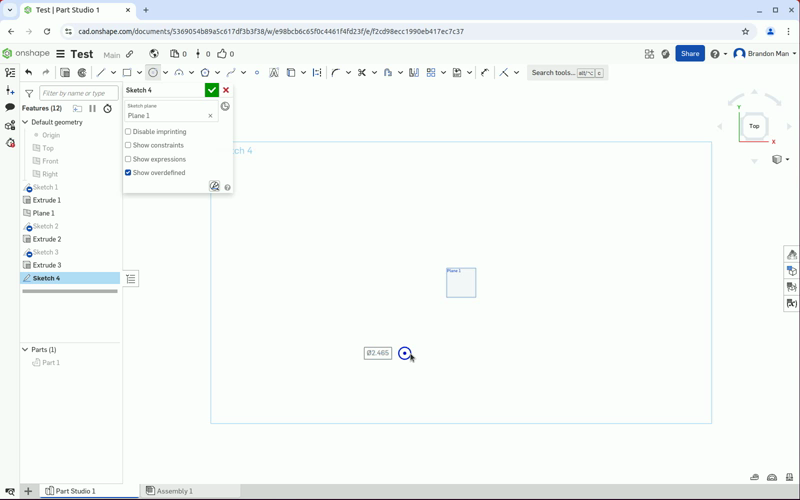
mouse_move(409, 354)
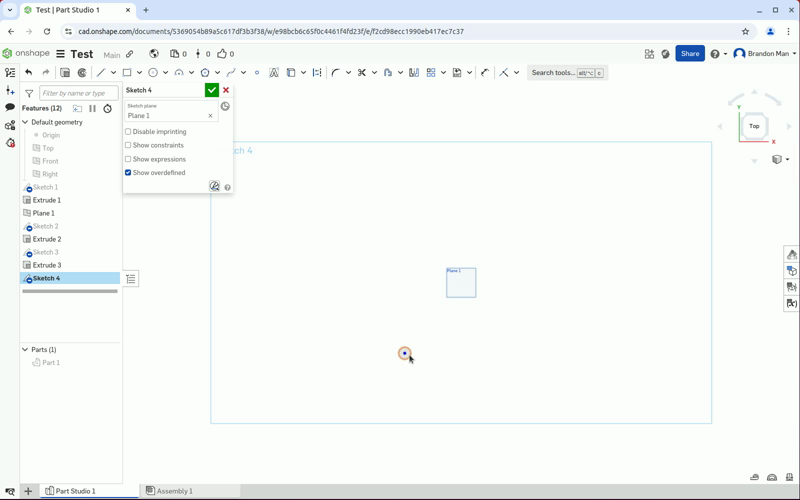
scroll(6)
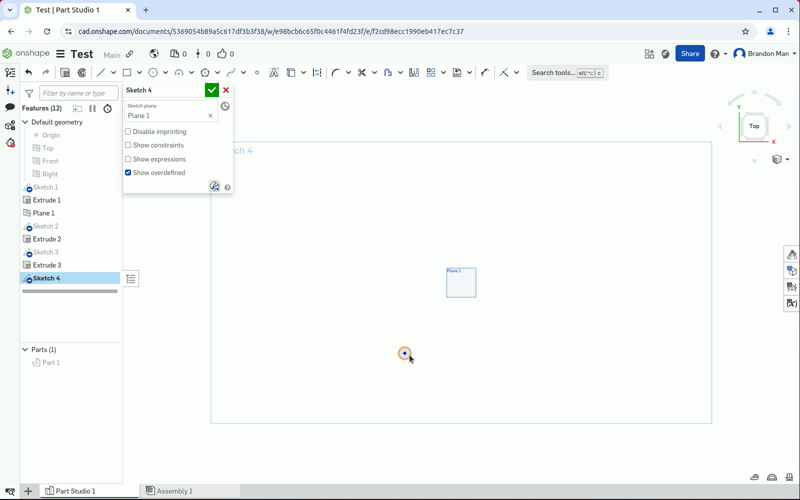
scroll(6)
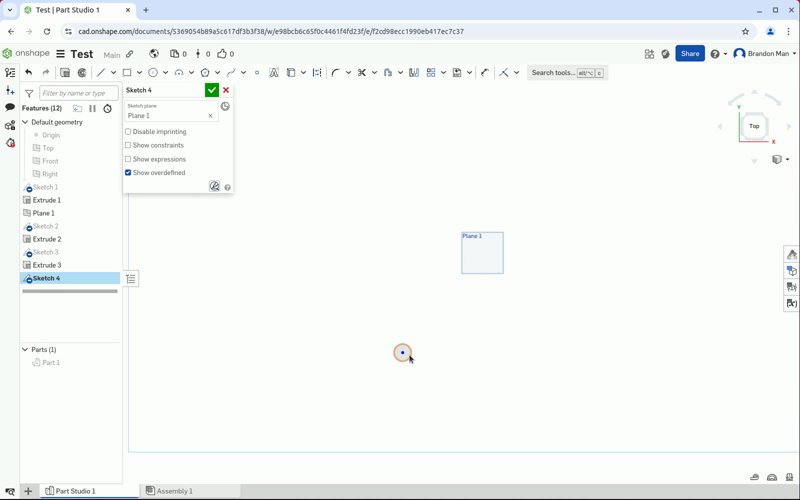
scroll(6)
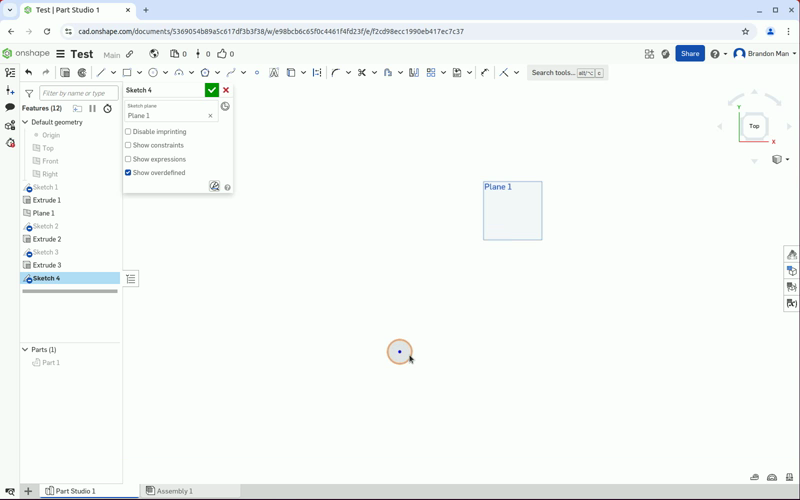
scroll(6)
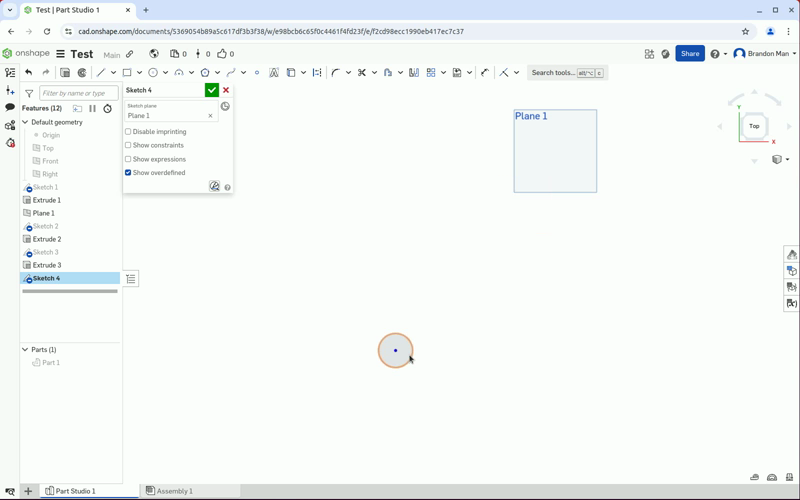
scroll(6)
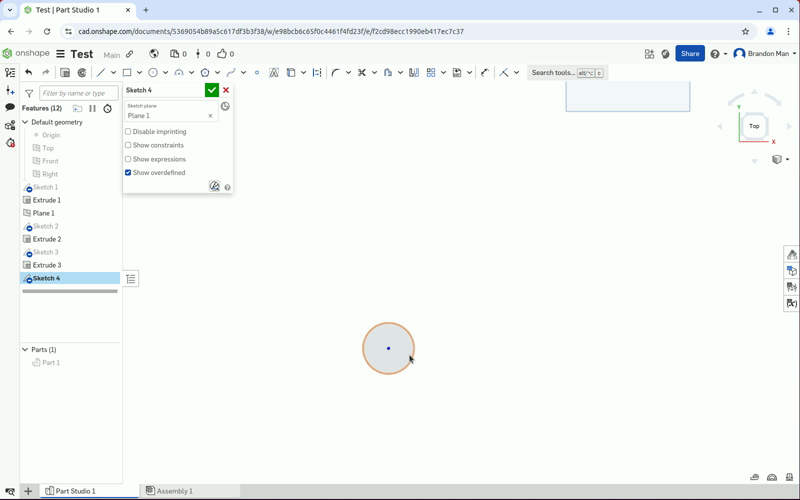
scroll(6)
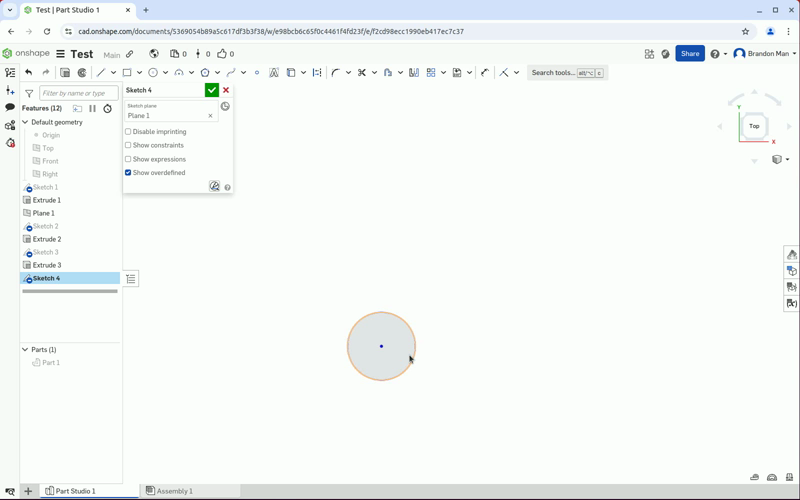
scroll(6)
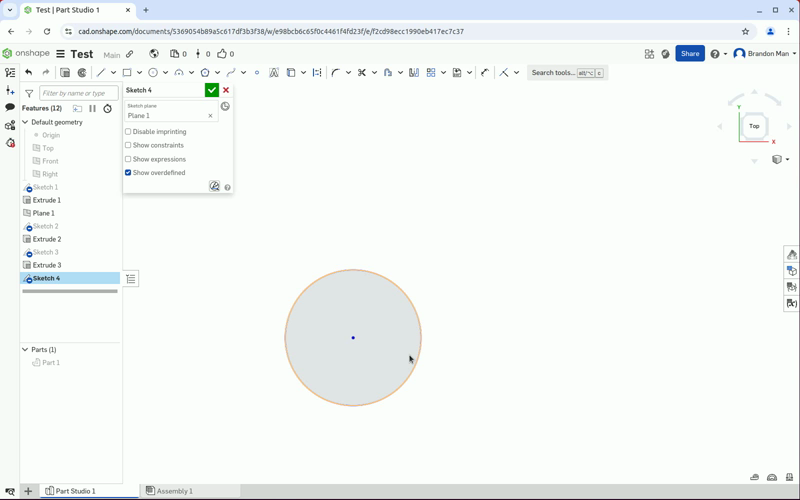
click(409, 354)
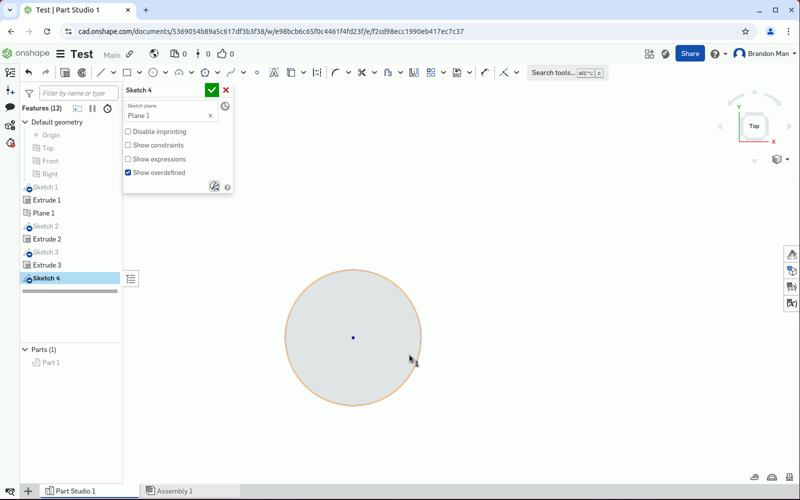
scroll(-6)
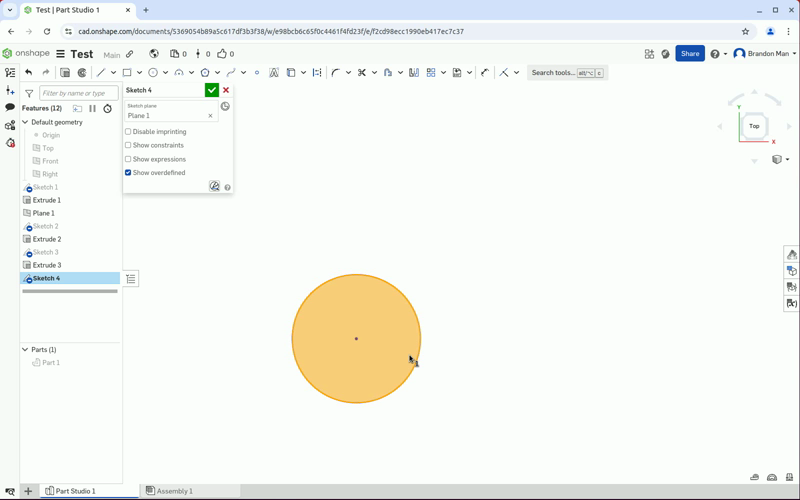
scroll(-6)
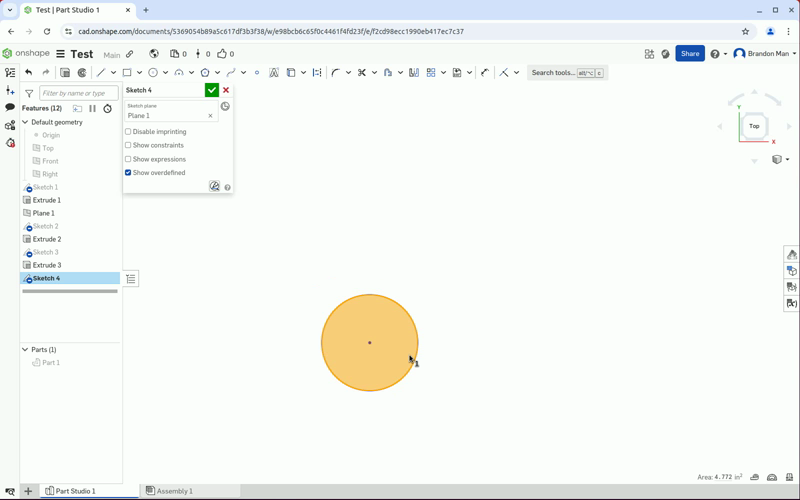
scroll(-6)
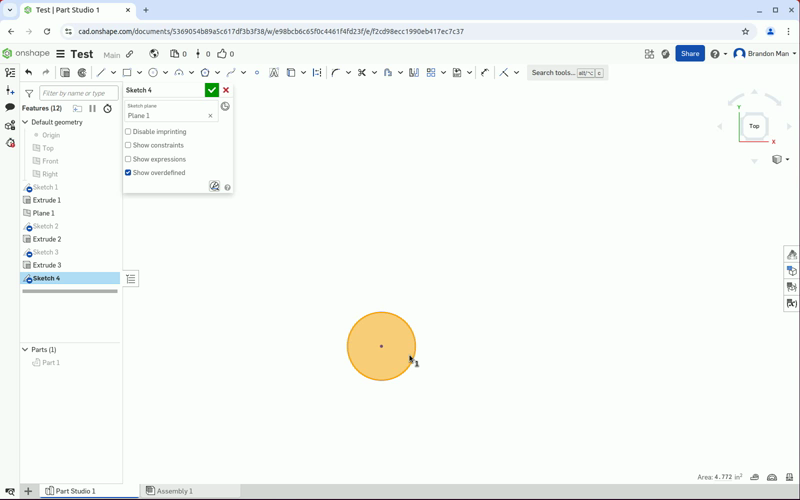
scroll(-6)
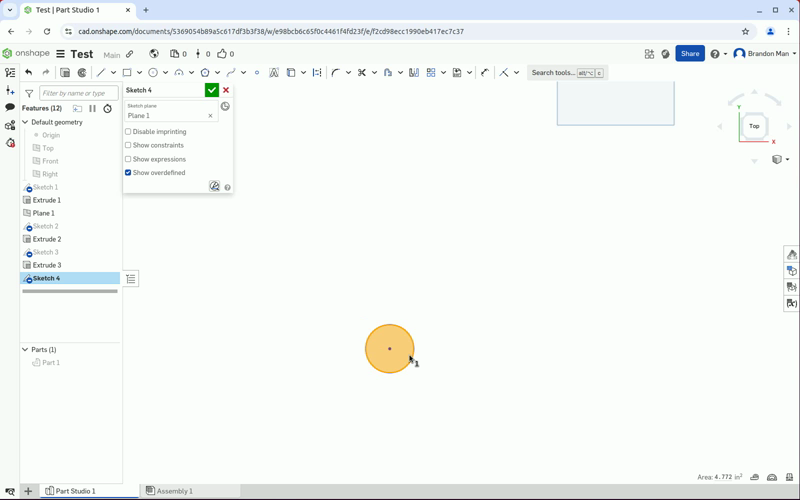
scroll(-6)
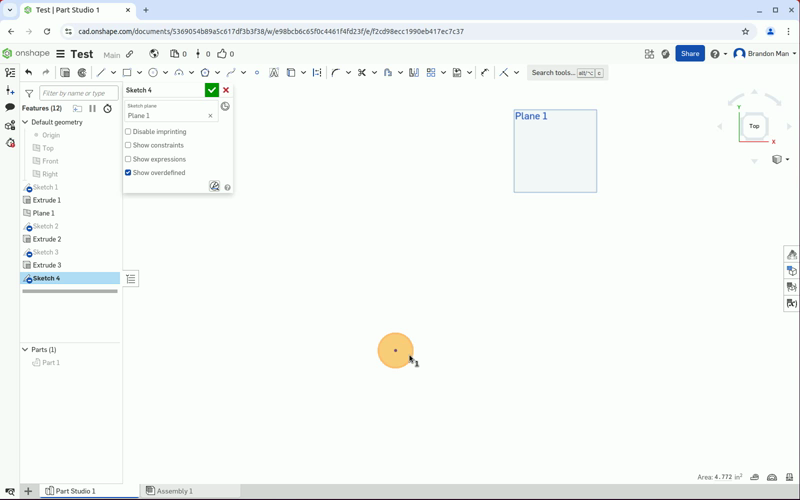
scroll(-6)
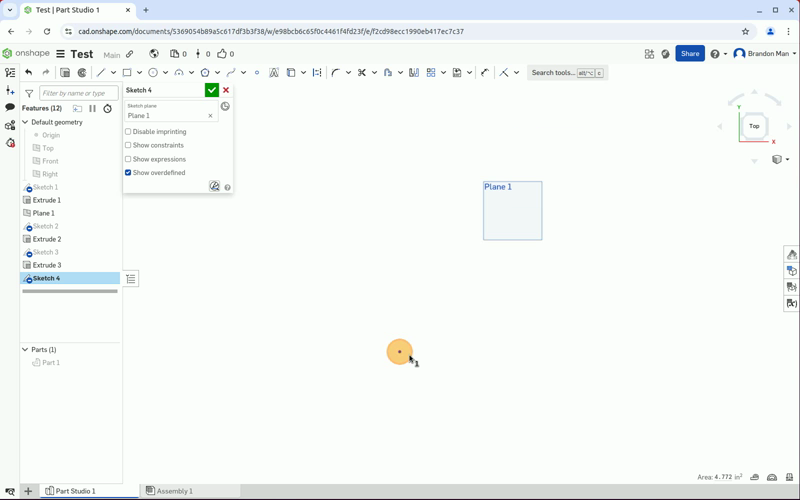
scroll(-6)
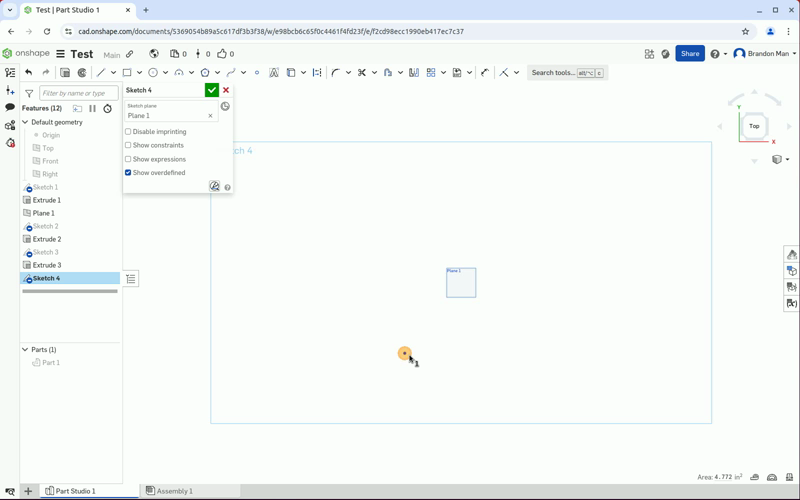
mouse_move(73, 352)
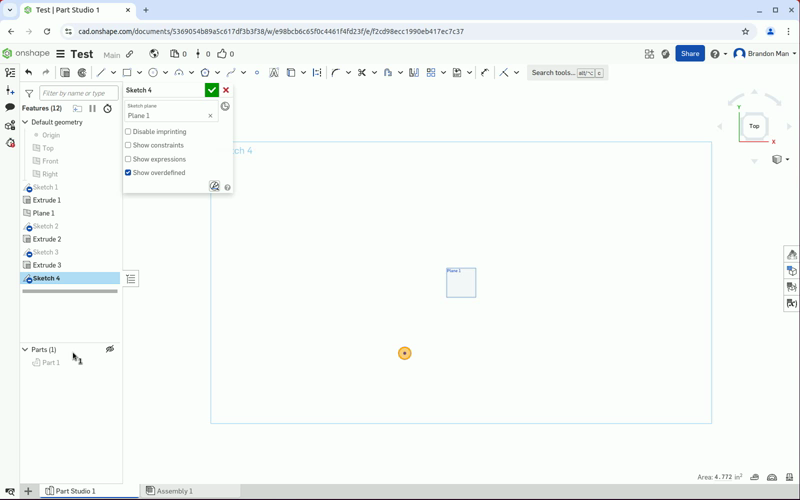
key(shift+y)
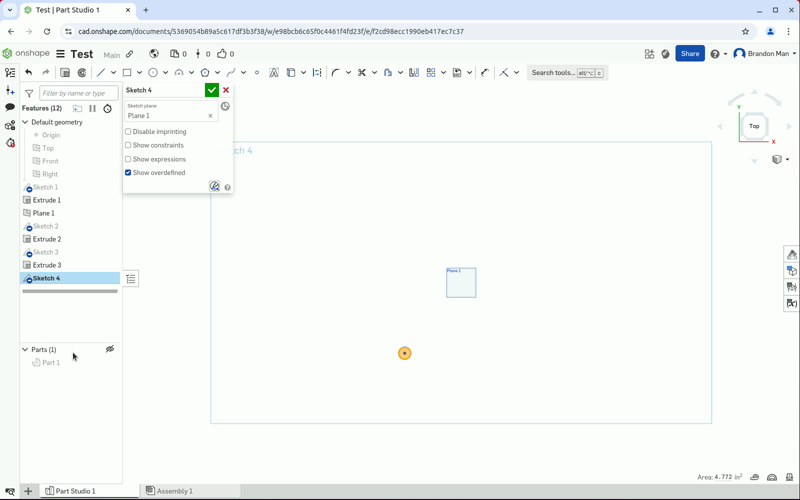
key(shift+e)
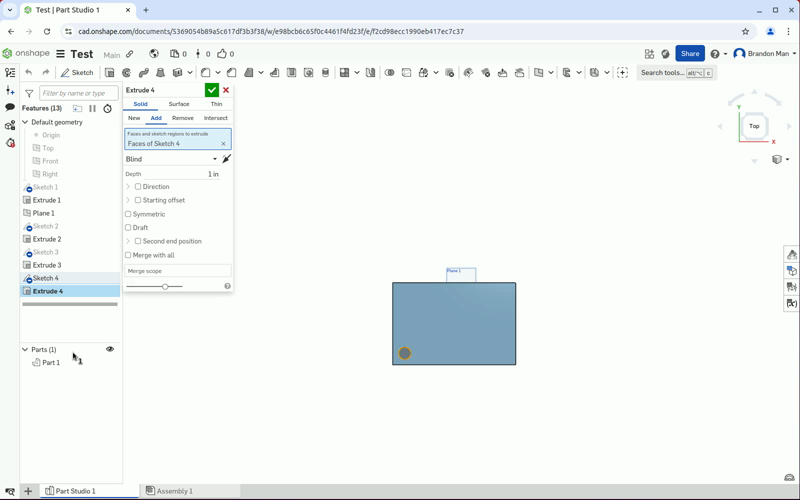
mouse_move(143, 106)
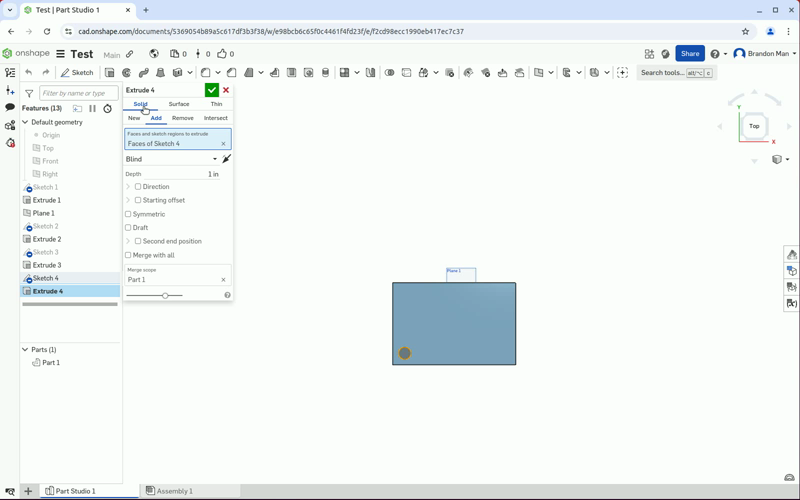
click(143, 106)
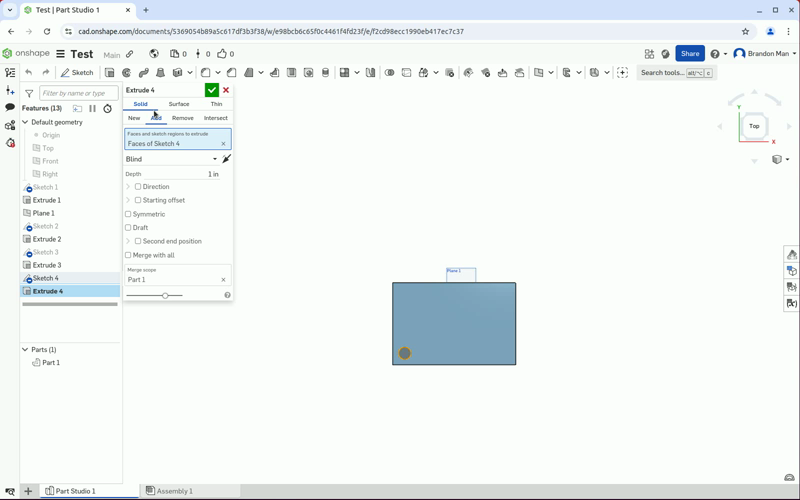
mouse_move(186, 120)
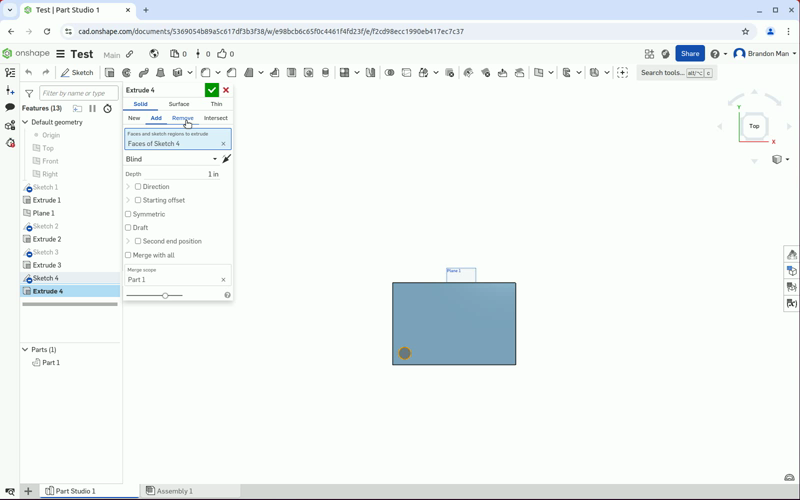
click(186, 120)
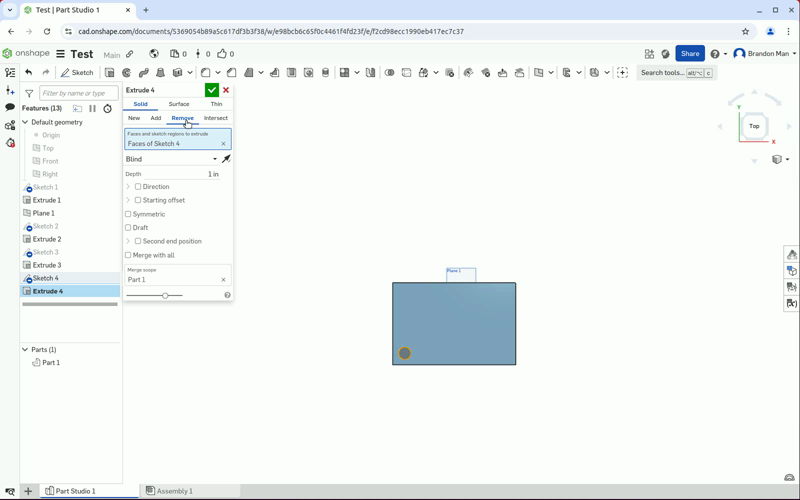
key(tab, 4)
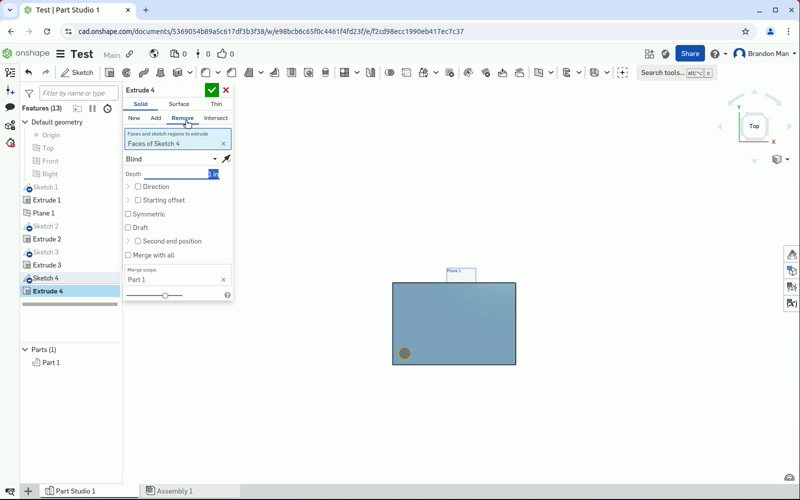
text(5.296)
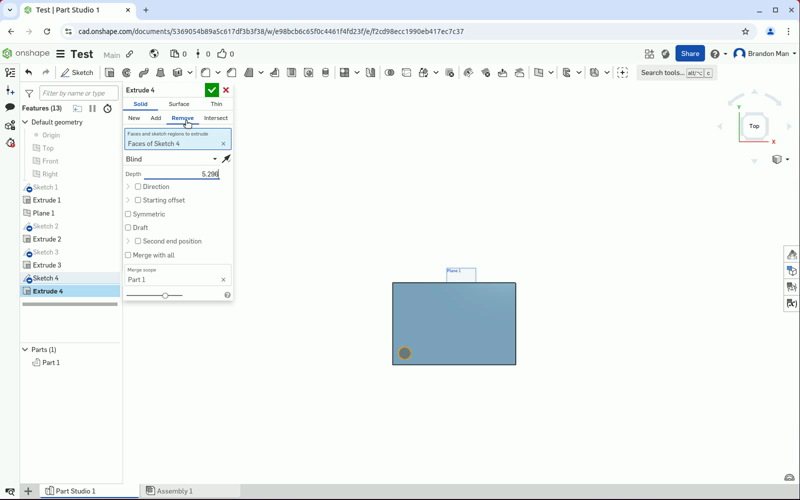
key(tab, 6)
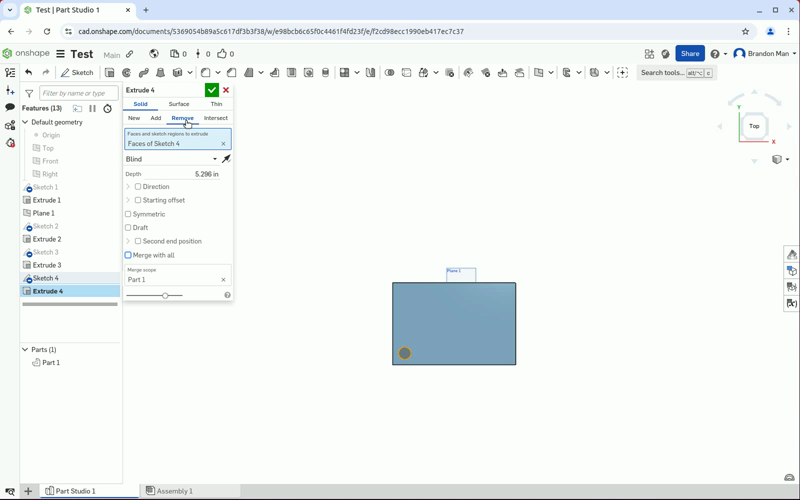
key(space)
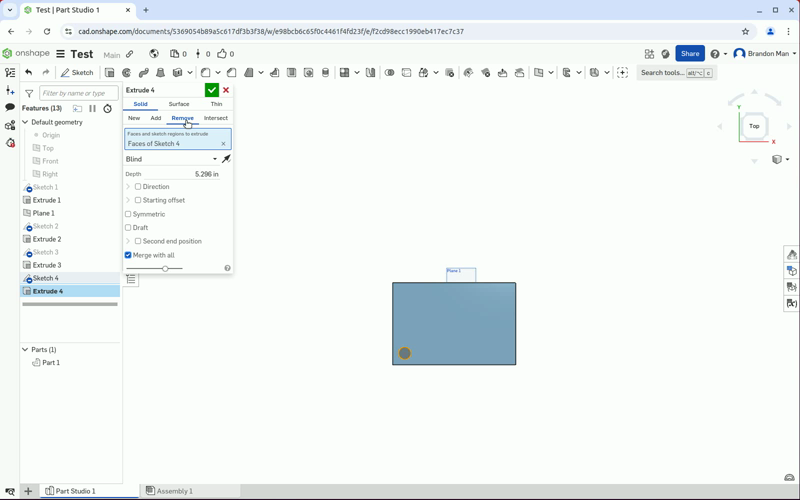
key(enter)
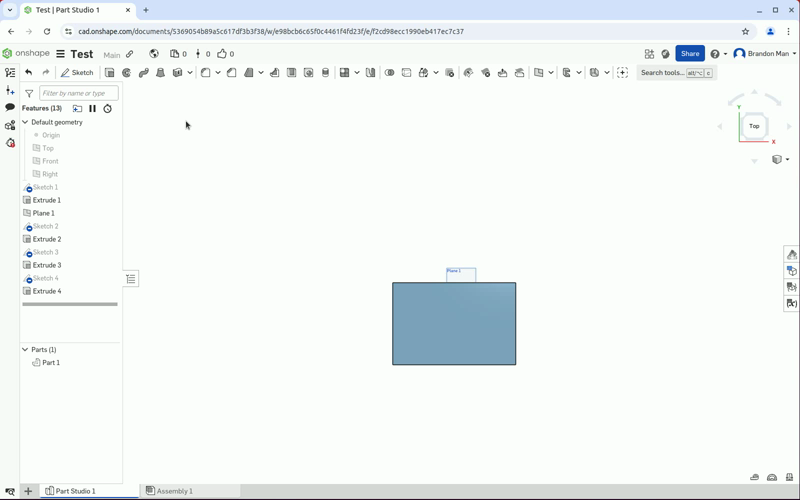
key(shift+h)
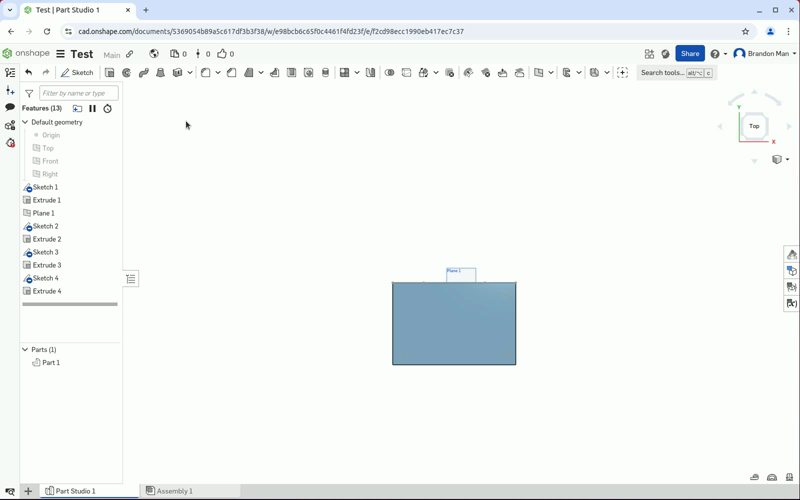
key(shift+h)
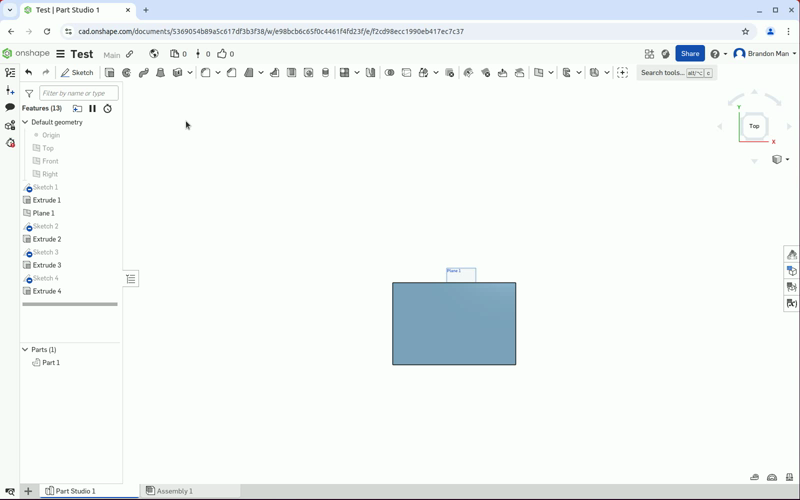
mouse_move(73, 189)
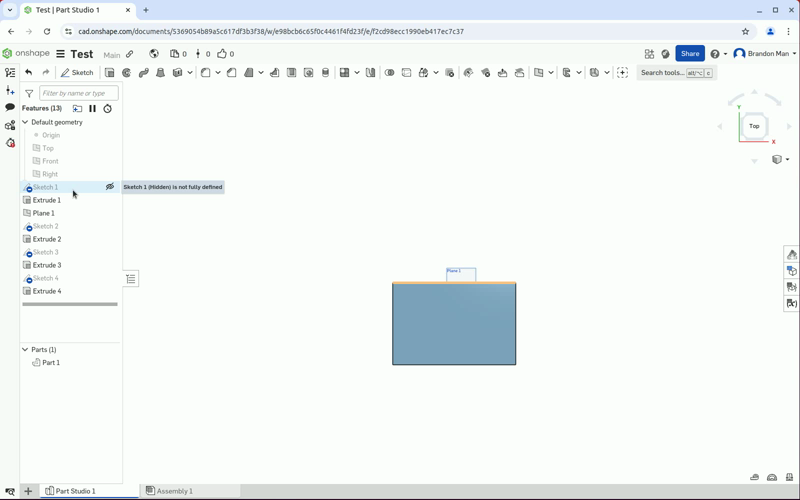
click(73, 189)
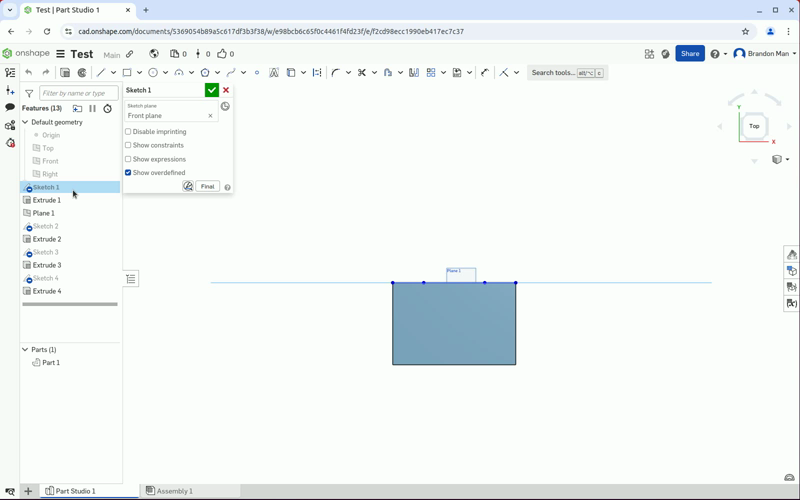
mouse_move(229, 92)
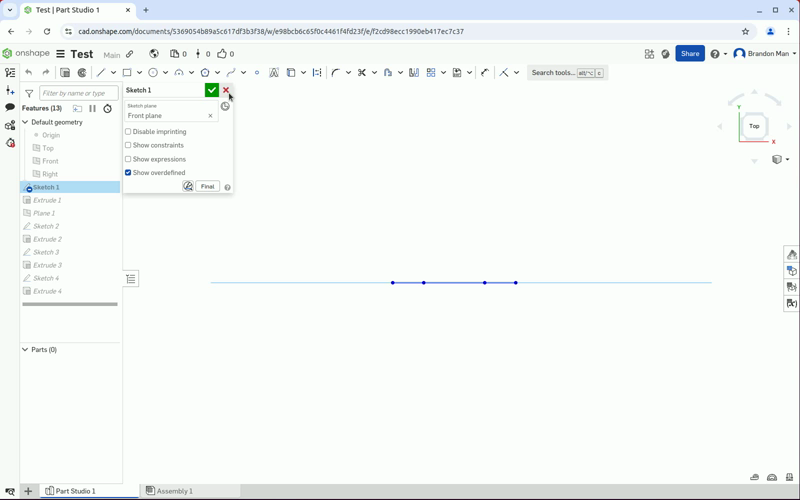
click(229, 92)
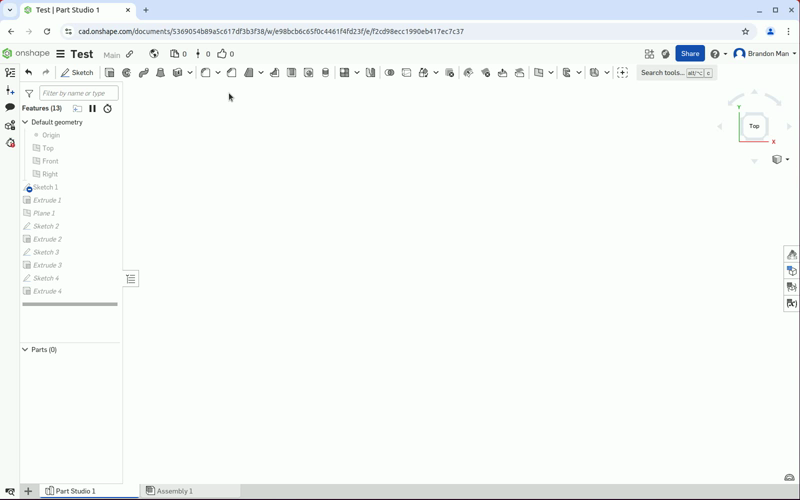
key(shift+s)
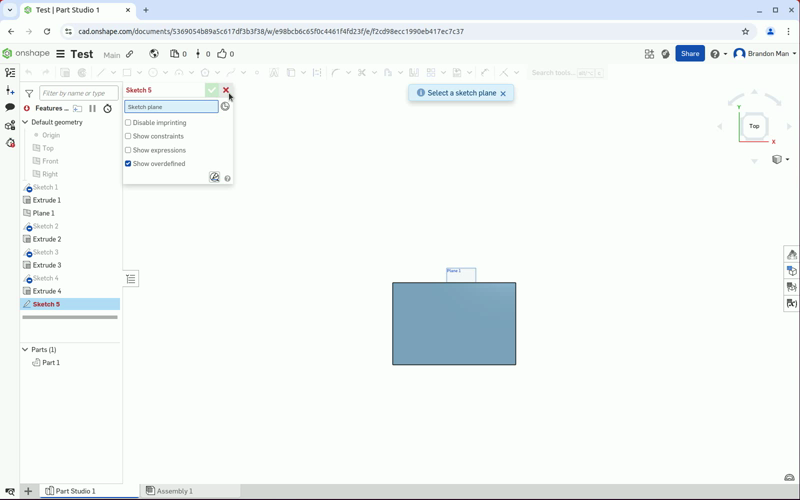
mouse_move(73, 215)
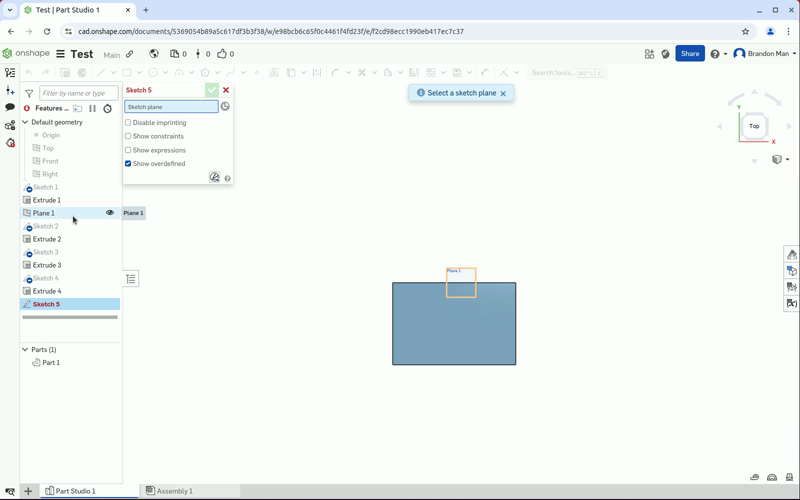
click(73, 215)
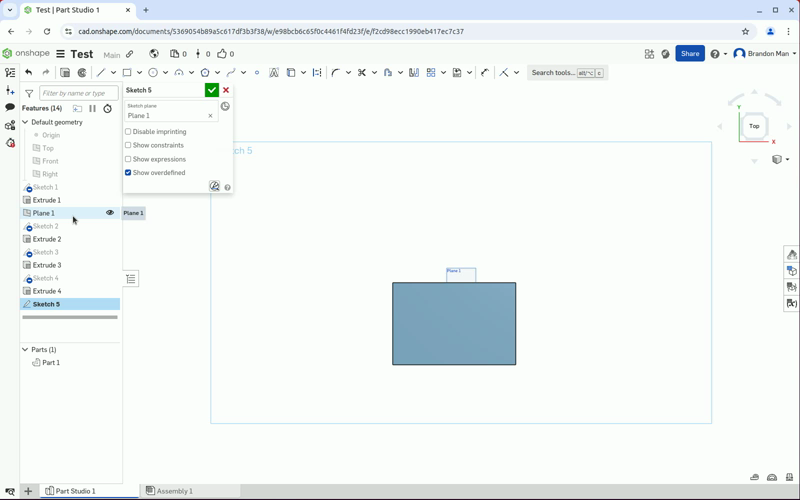
mouse_move(73, 352)
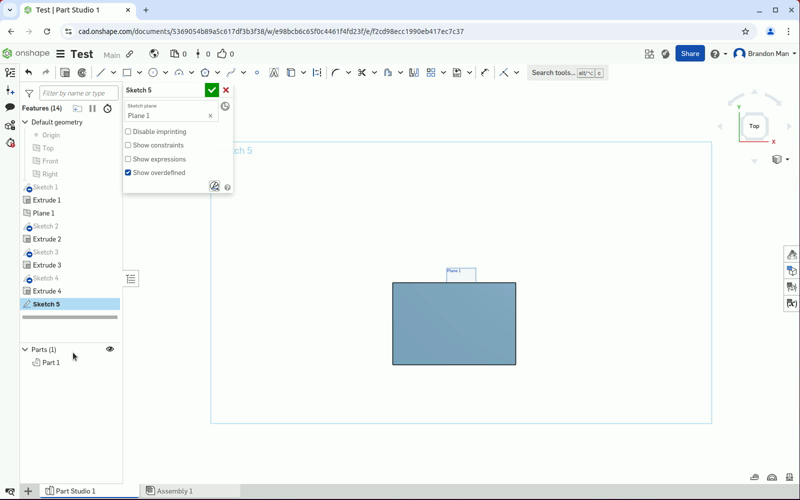
key(y)
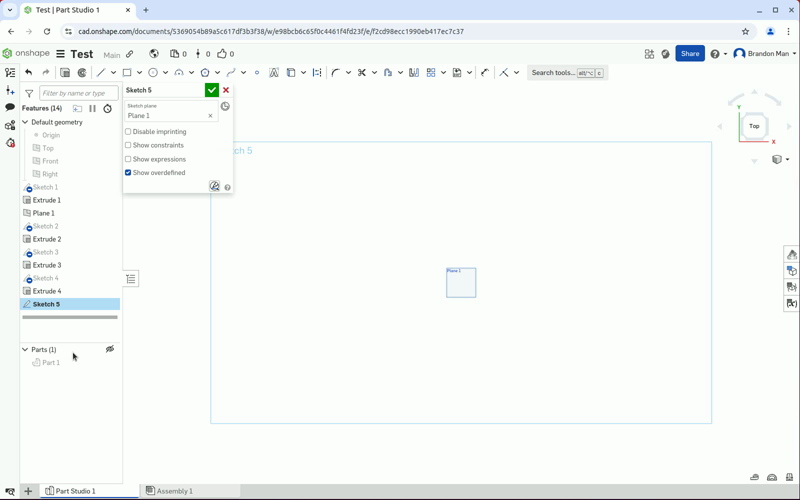
key(c)
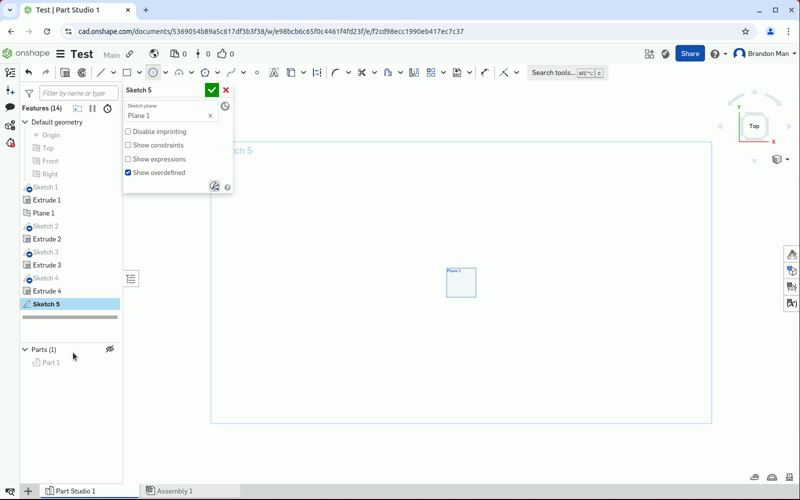
key_down(shift)
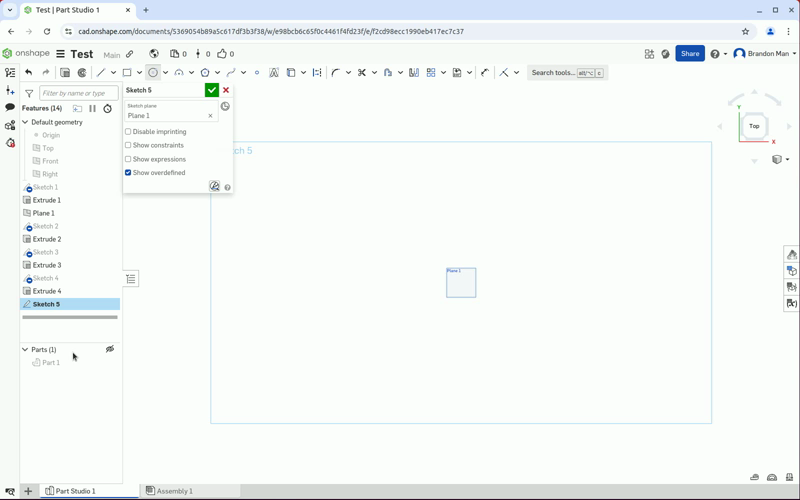
mouse_move(404, 294)
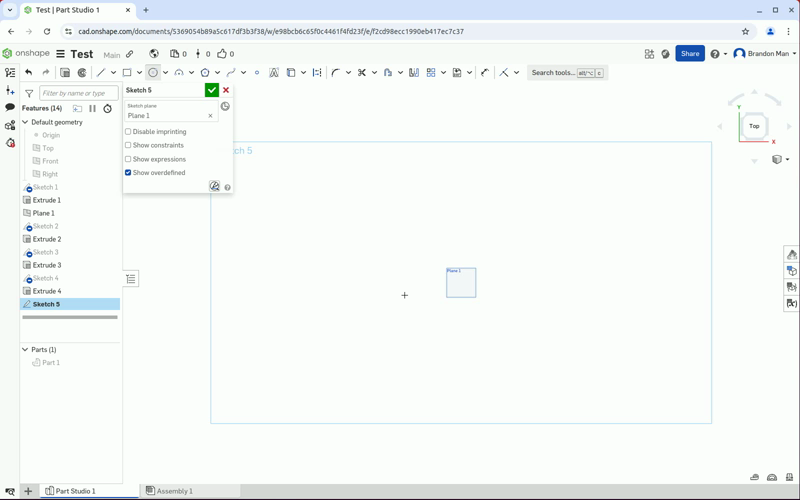
click(404, 294)
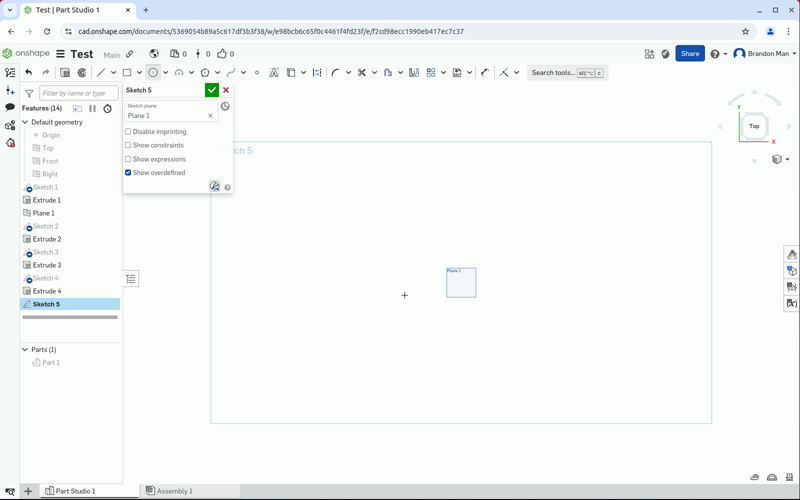
key_up(shift)
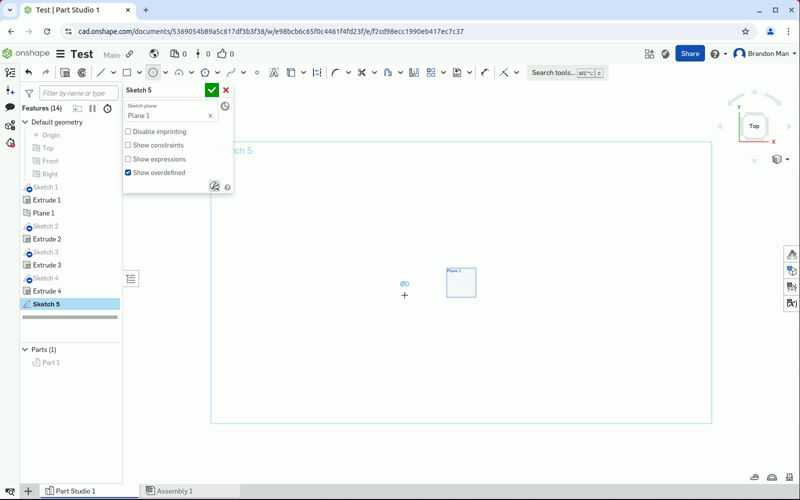
mouse_move(410, 294)
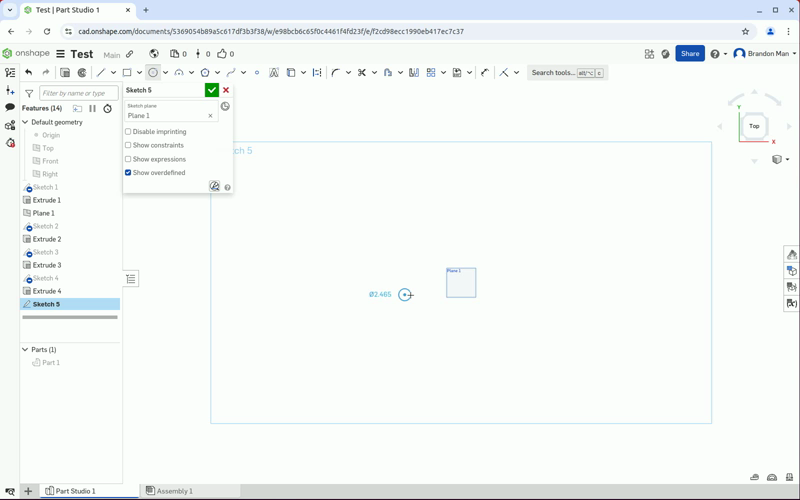
click(410, 294)
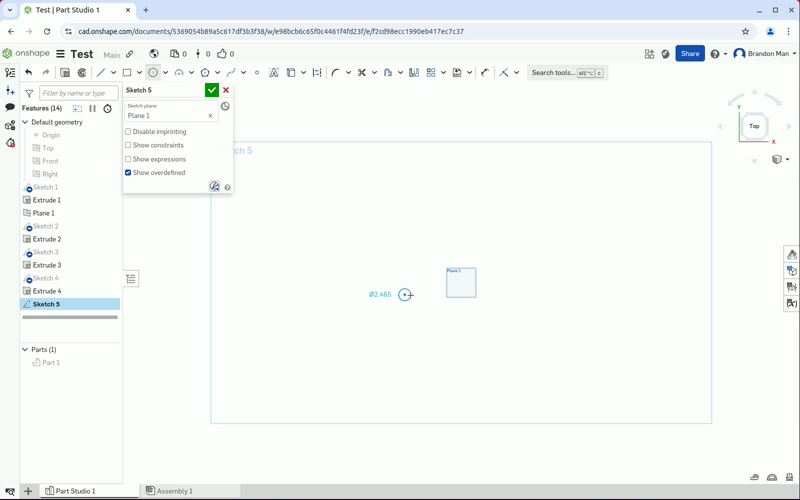
key(esc)
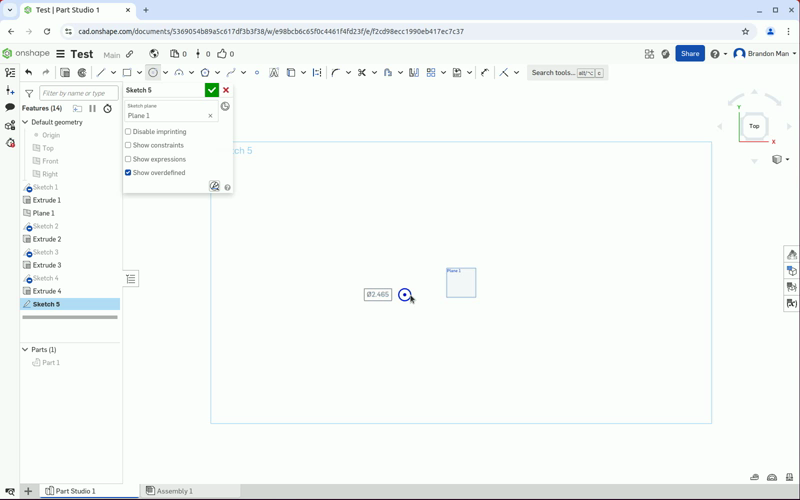
mouse_move(408, 293)
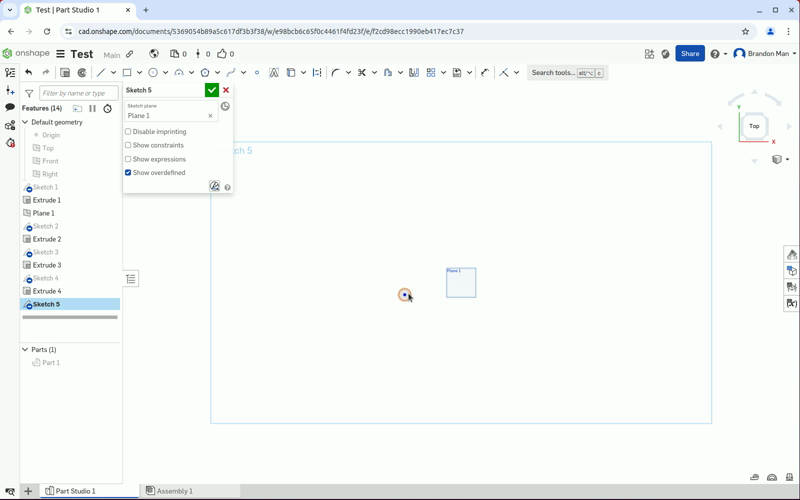
scroll(6)
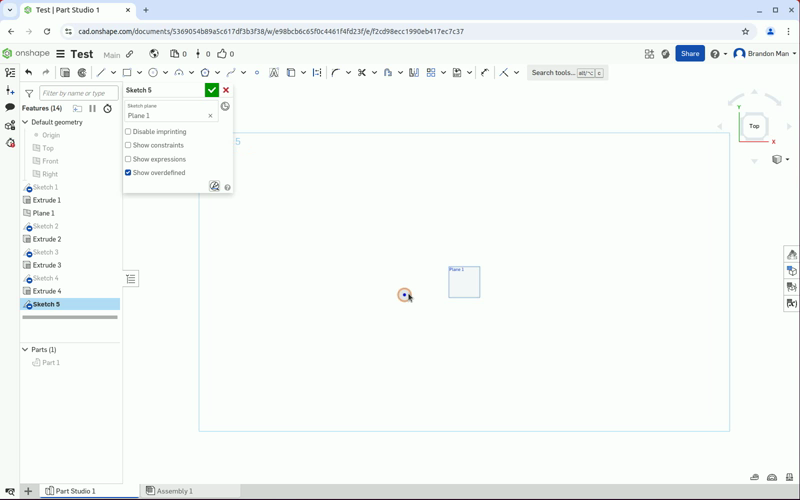
scroll(6)
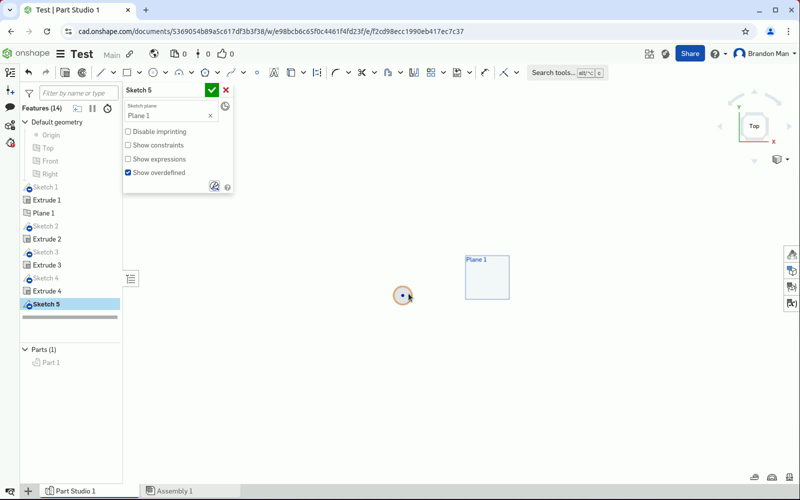
scroll(6)
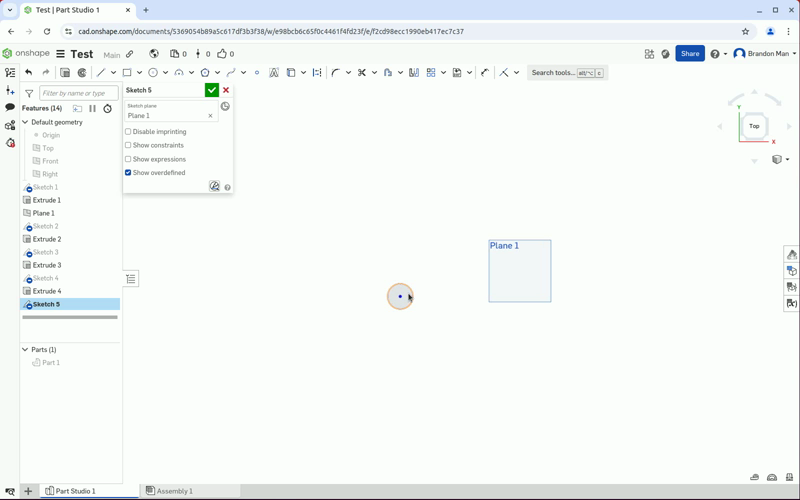
scroll(6)
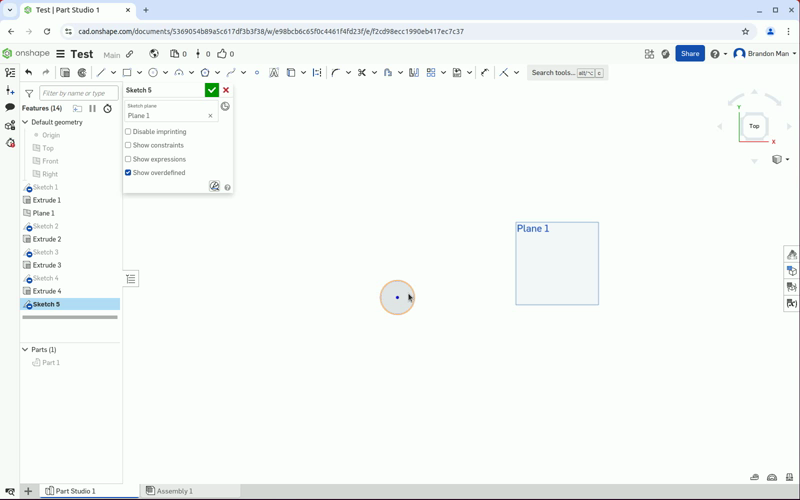
scroll(6)
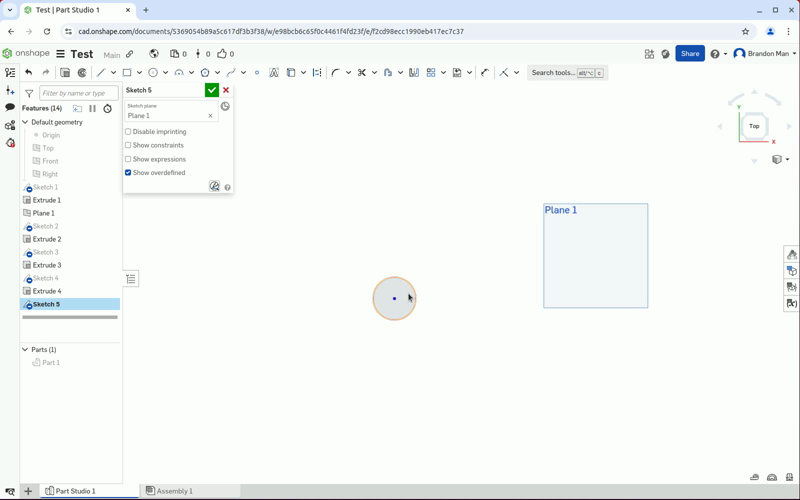
scroll(6)
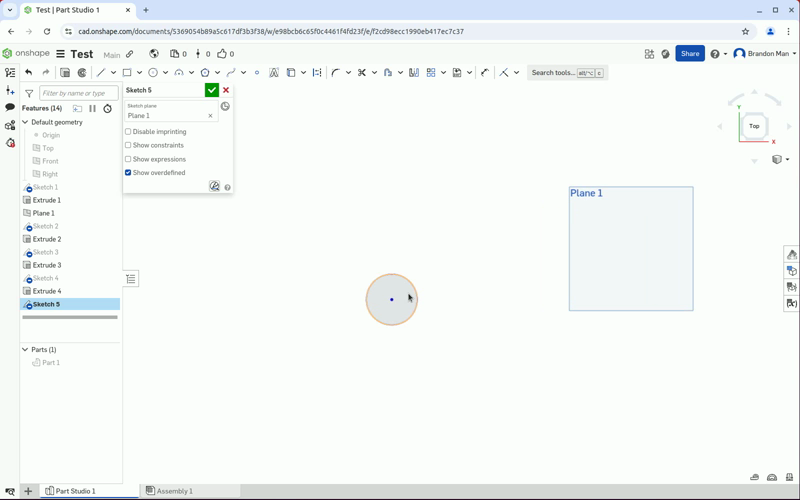
scroll(6)
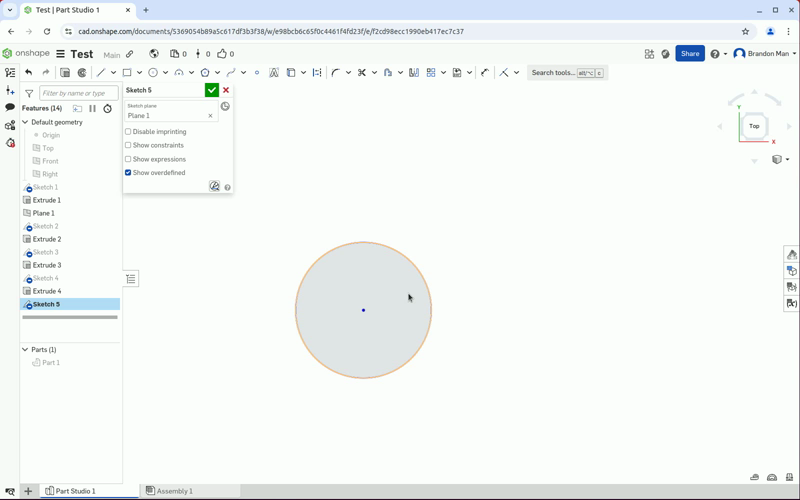
click(408, 293)
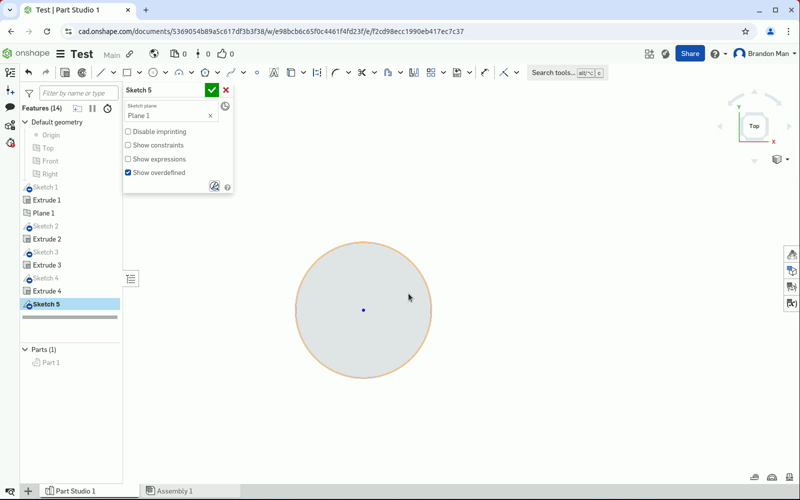
scroll(-6)
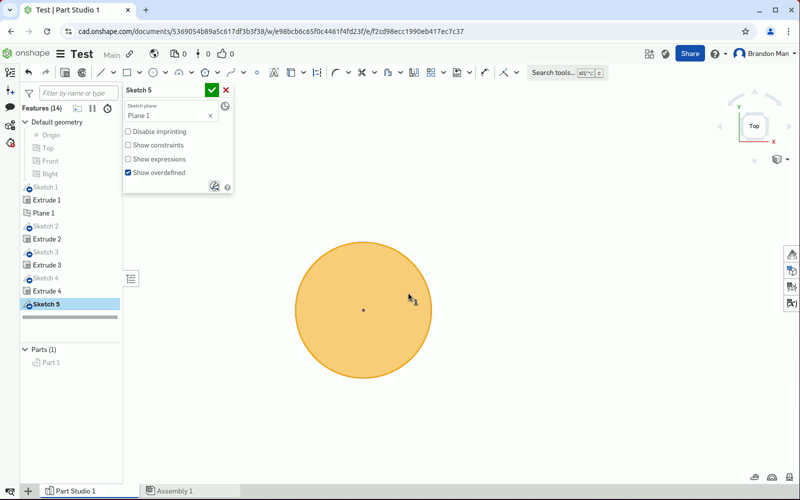
scroll(-6)
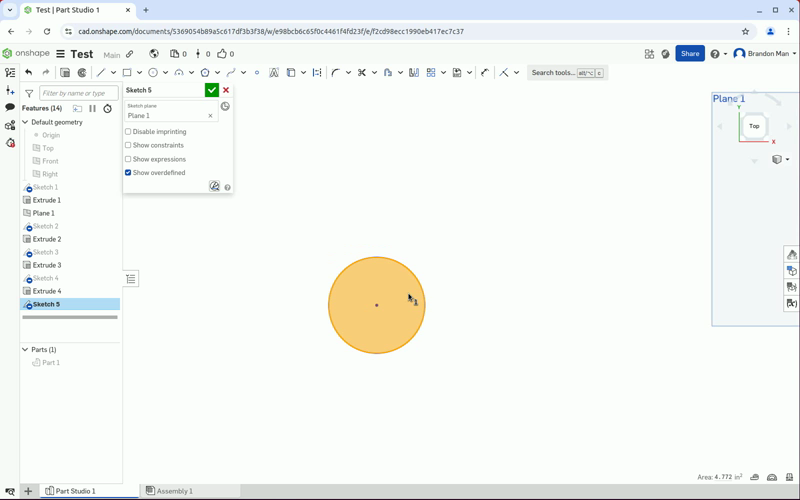
scroll(-6)
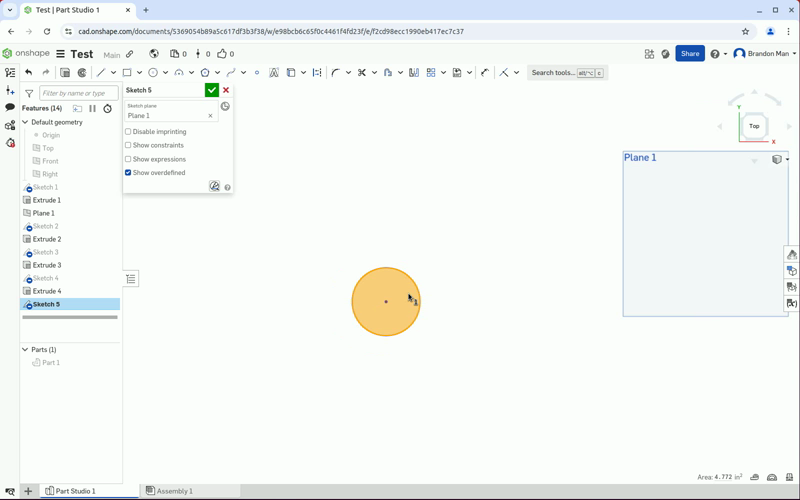
scroll(-6)
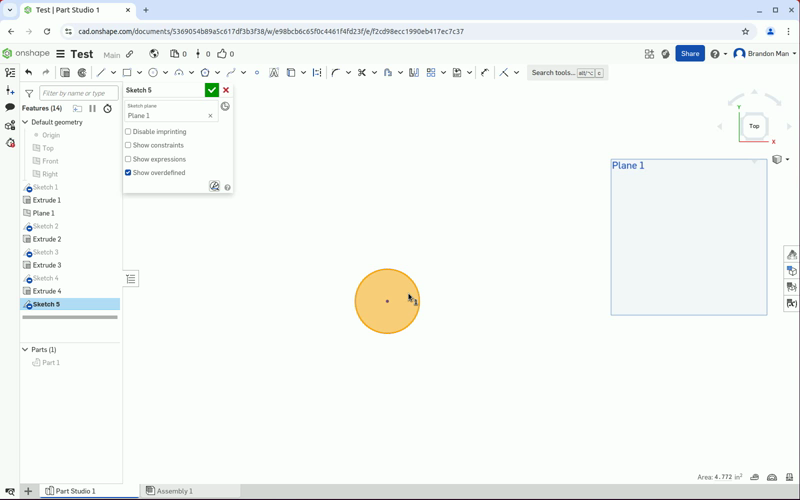
scroll(-6)
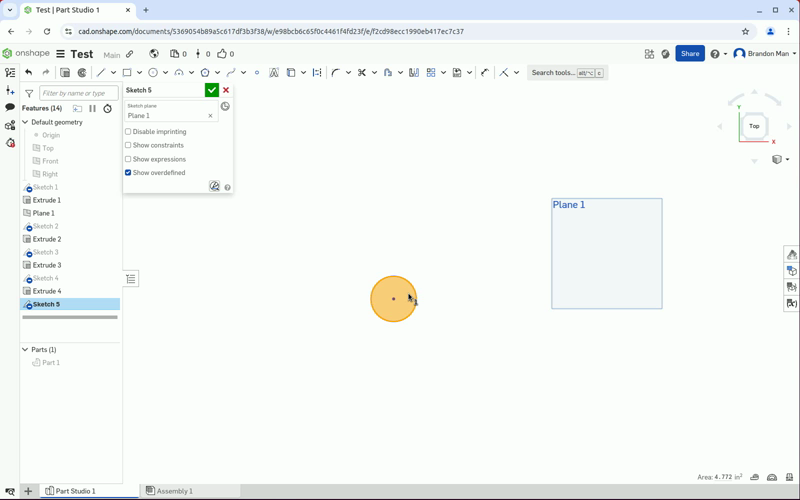
scroll(-6)
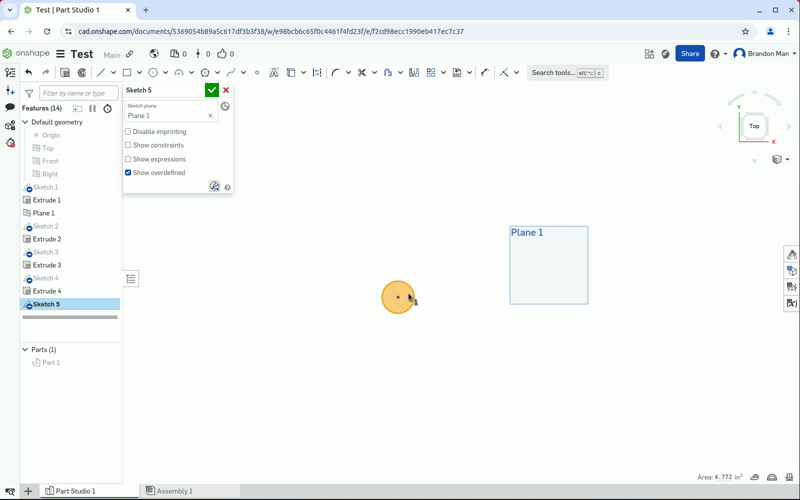
scroll(-6)
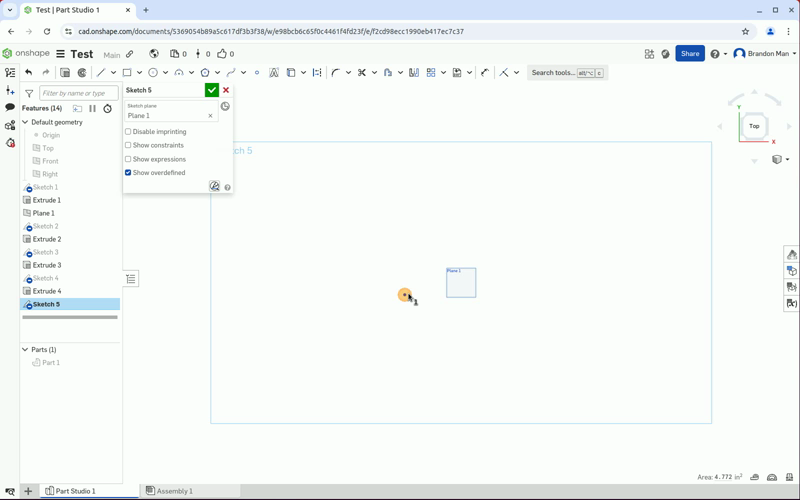
mouse_move(73, 352)
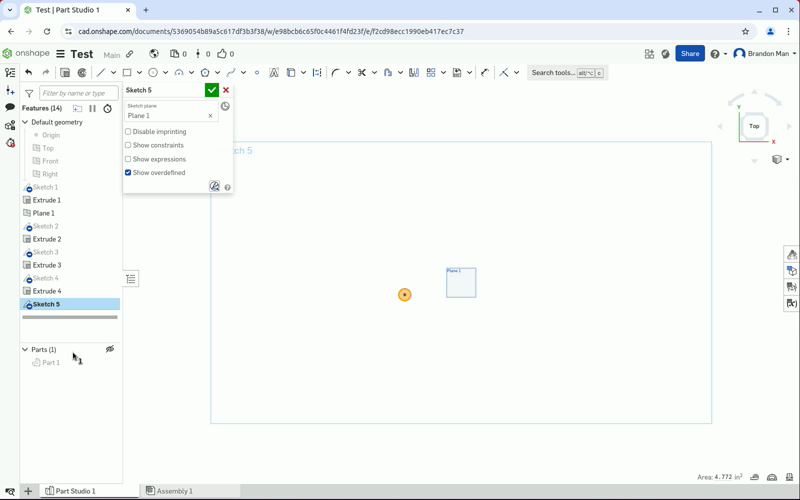
key(shift+y)
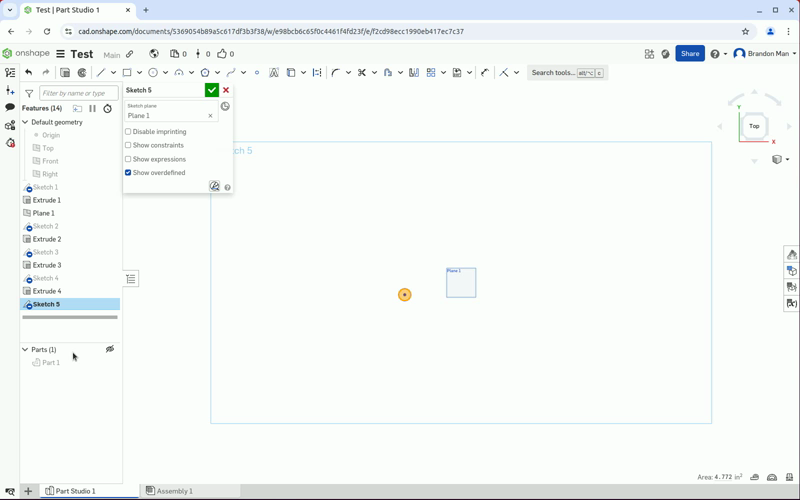
key(shift+e)
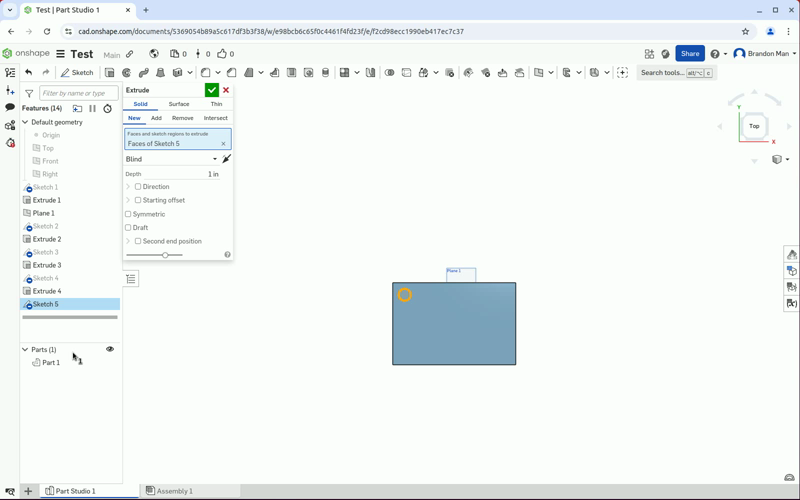
mouse_move(143, 106)
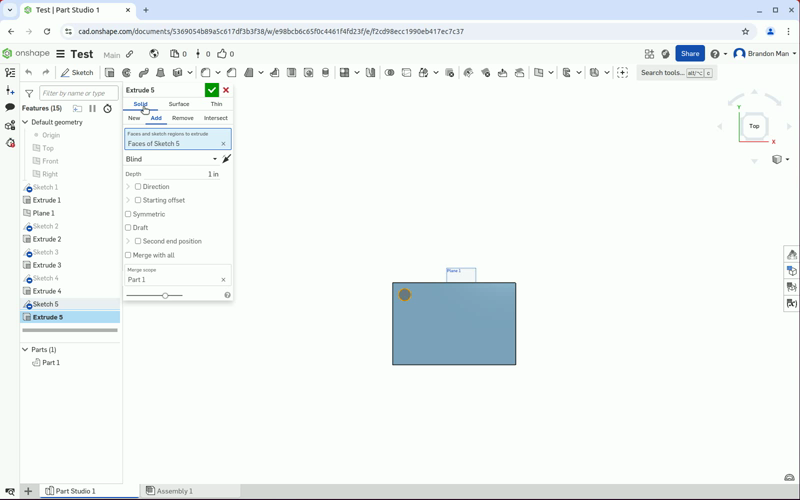
click(143, 106)
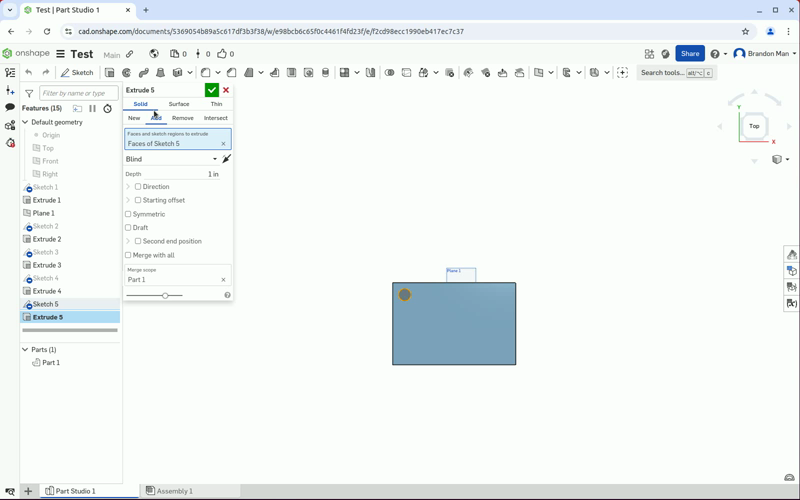
mouse_move(186, 120)
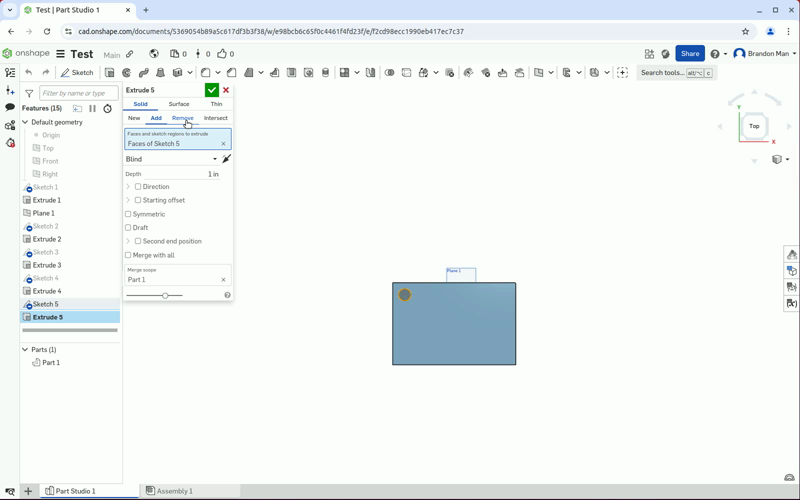
click(186, 120)
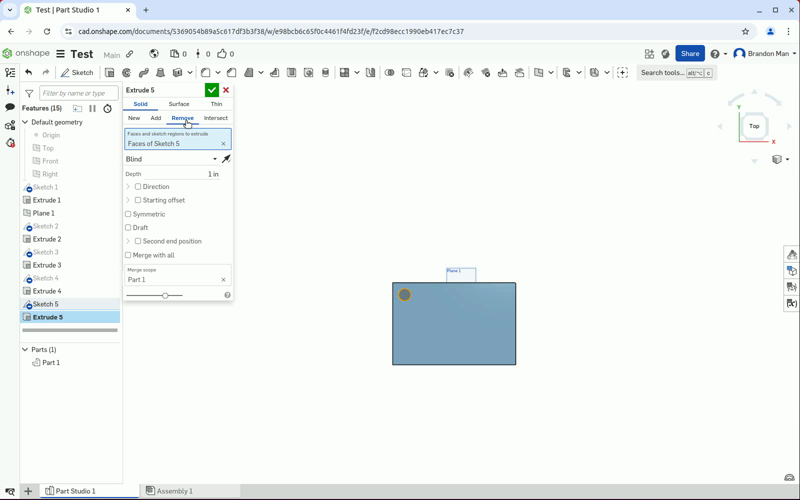
key(tab, 4)
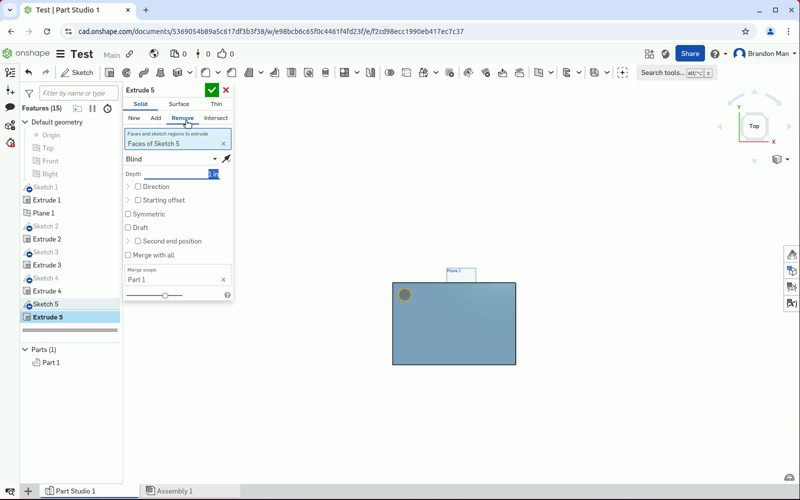
text(5.296)
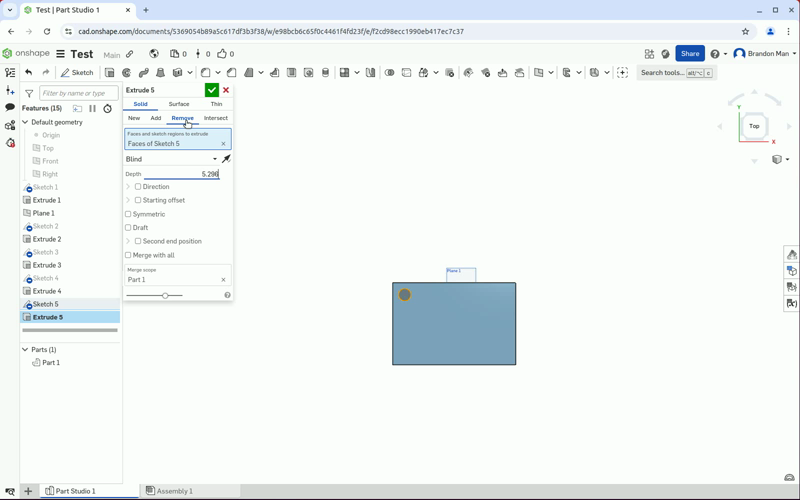
key(tab, 6)
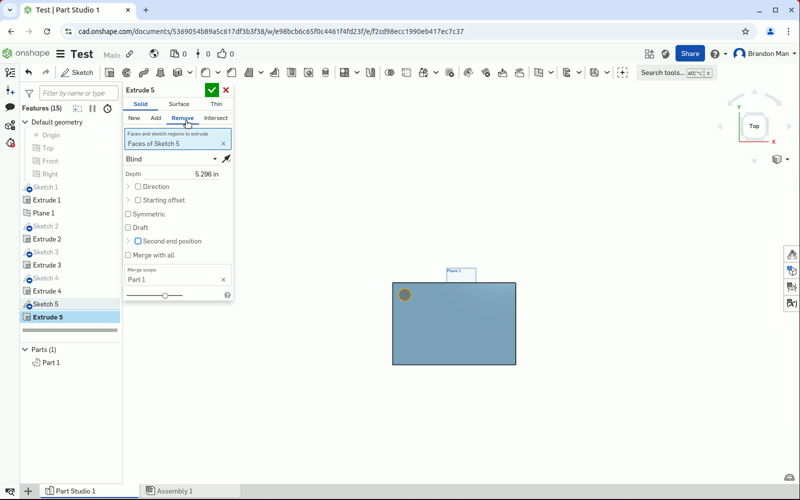
key(space)
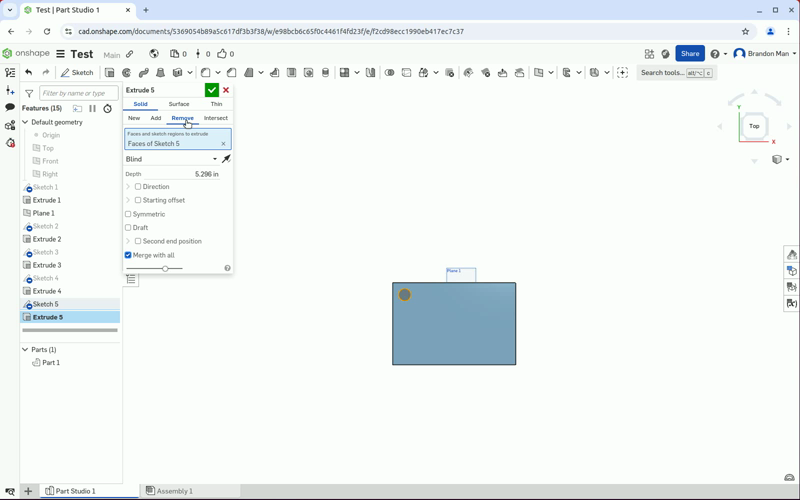
key(enter)
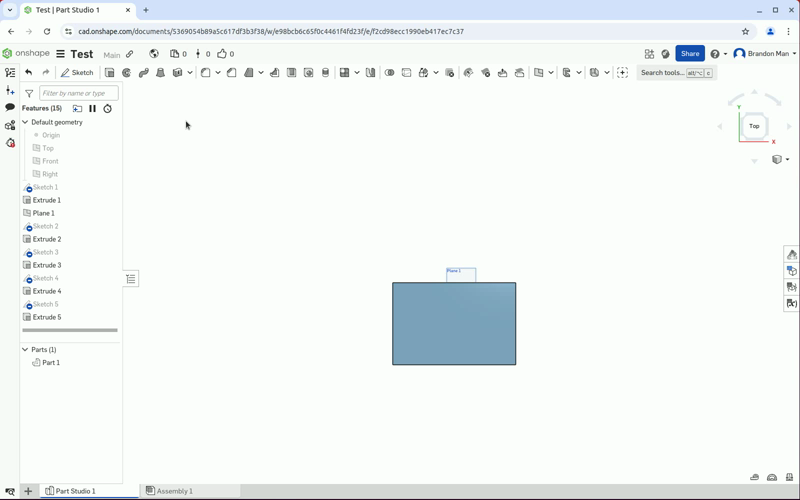
key(shift+h)
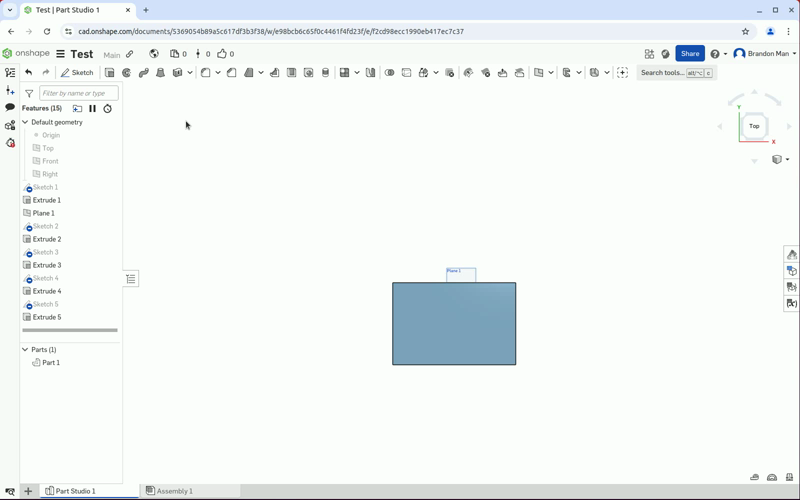
key(shift+h)
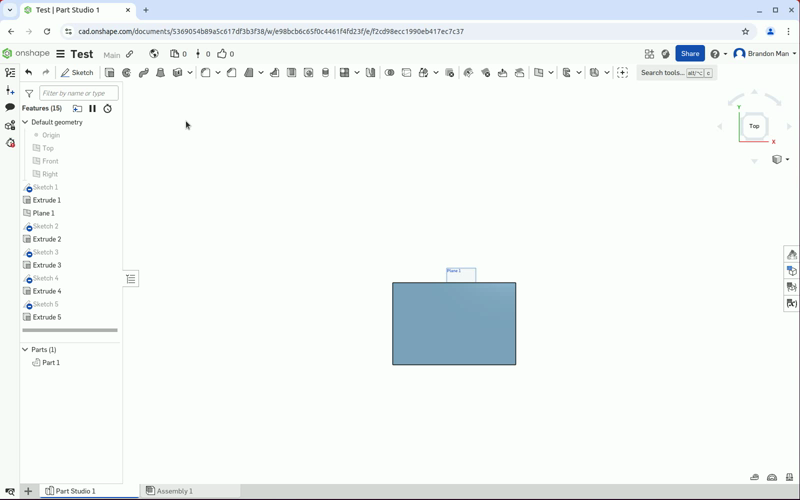
mouse_move(73, 189)
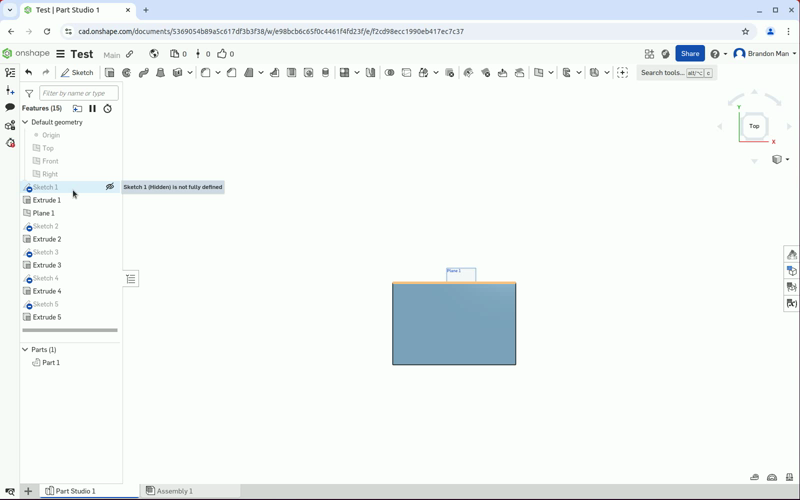
click(73, 189)
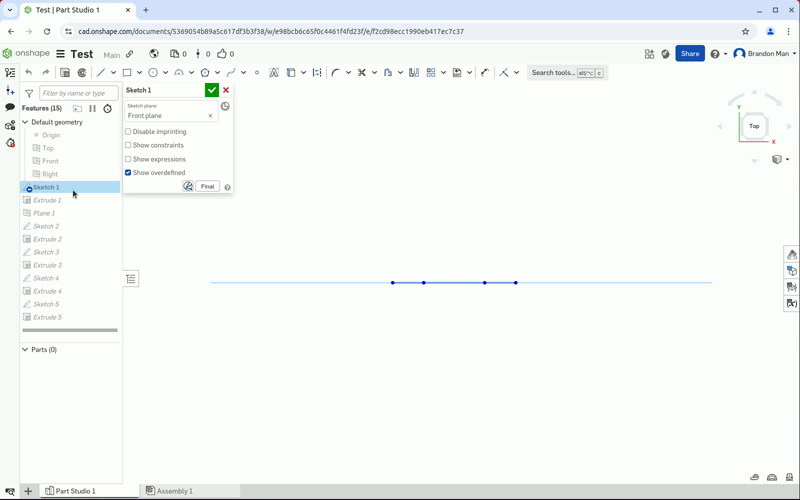
mouse_move(229, 92)
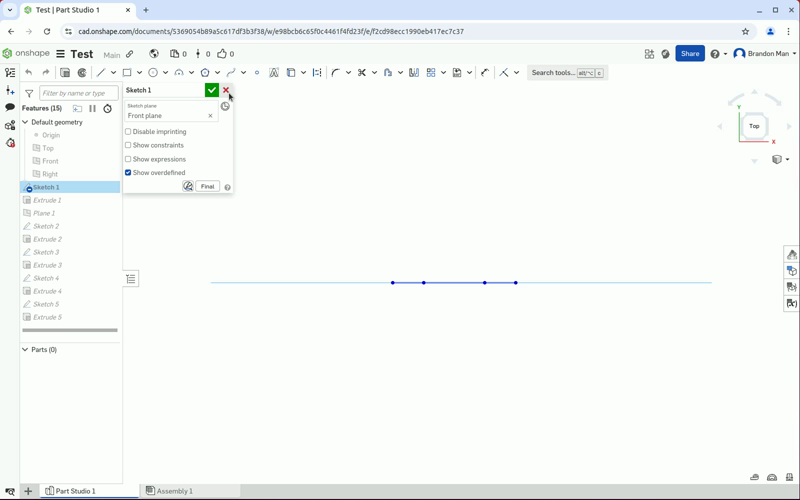
click(229, 92)
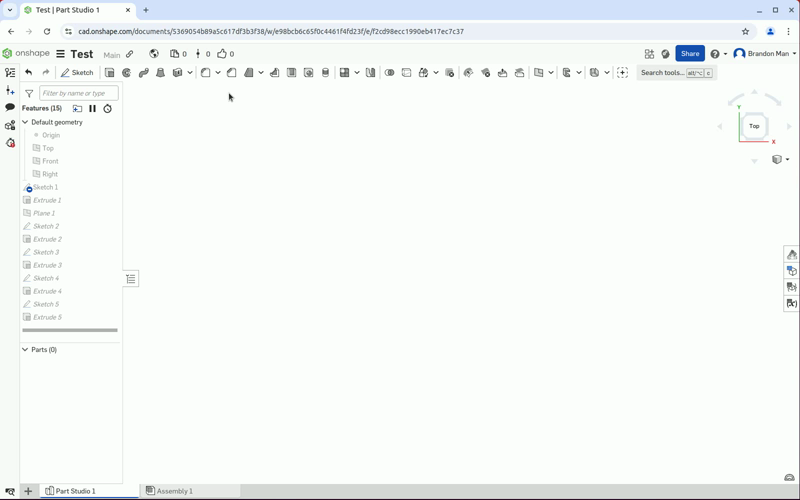
key(shift+s)
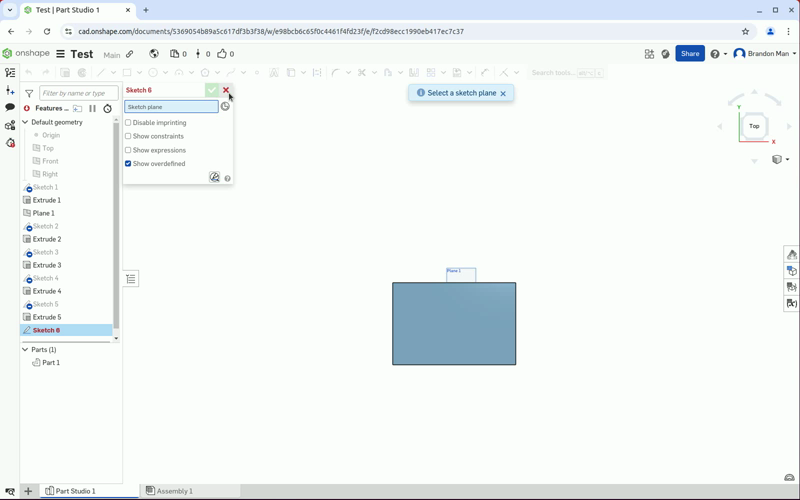
mouse_move(69, 215)
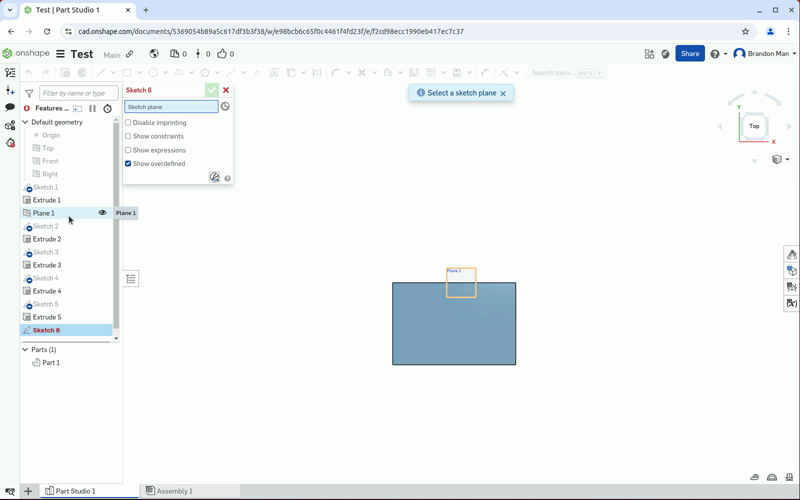
click(69, 215)
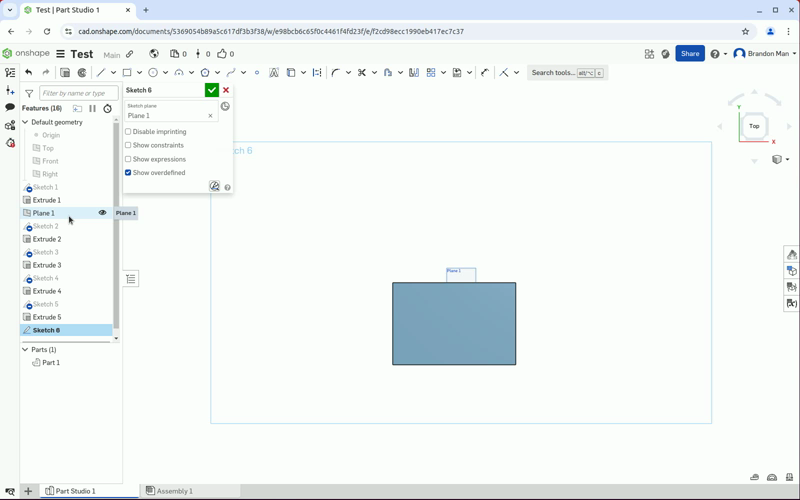
mouse_move(73, 352)
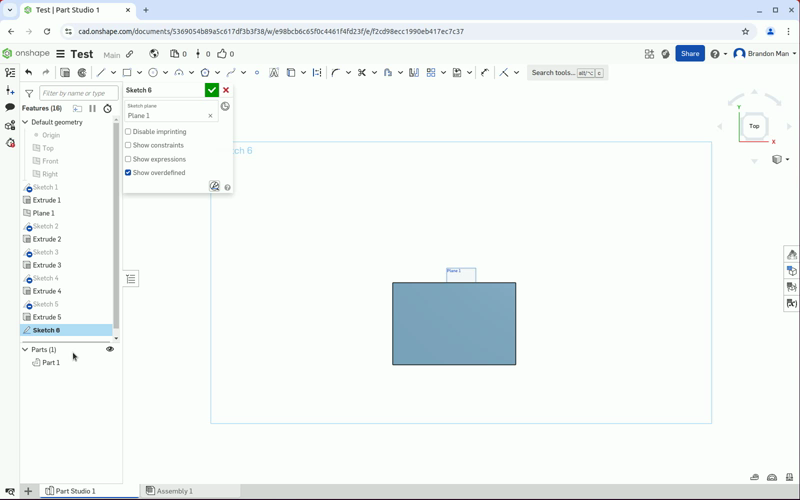
key(y)
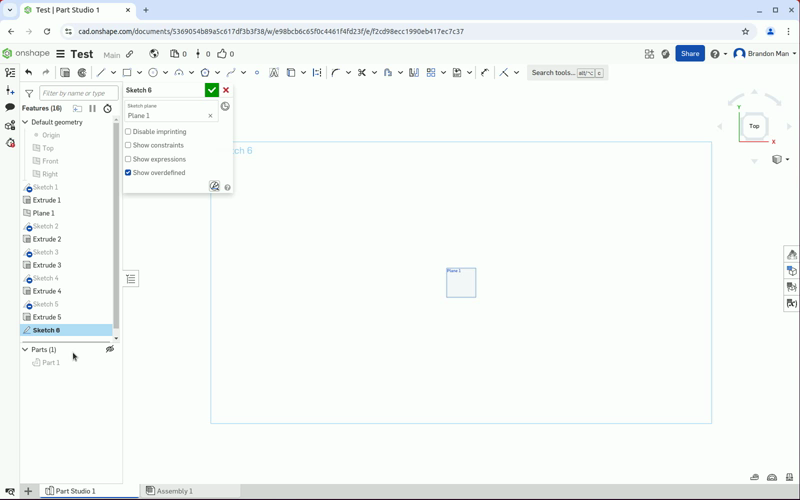
key(l)
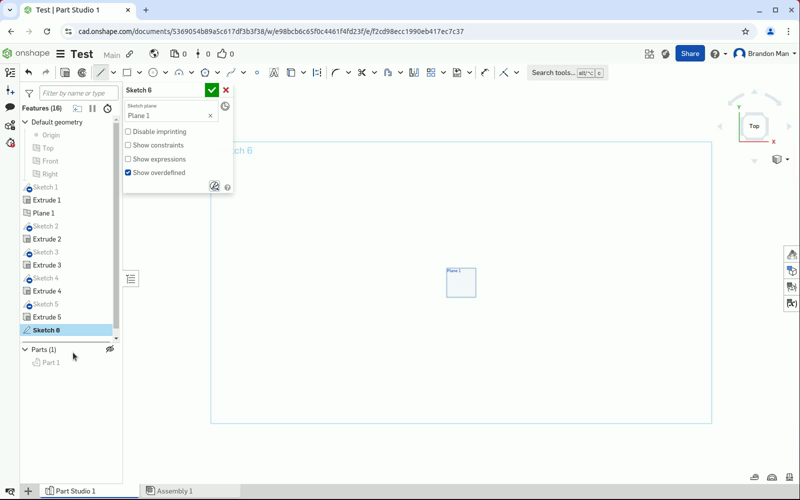
key_down(shift)
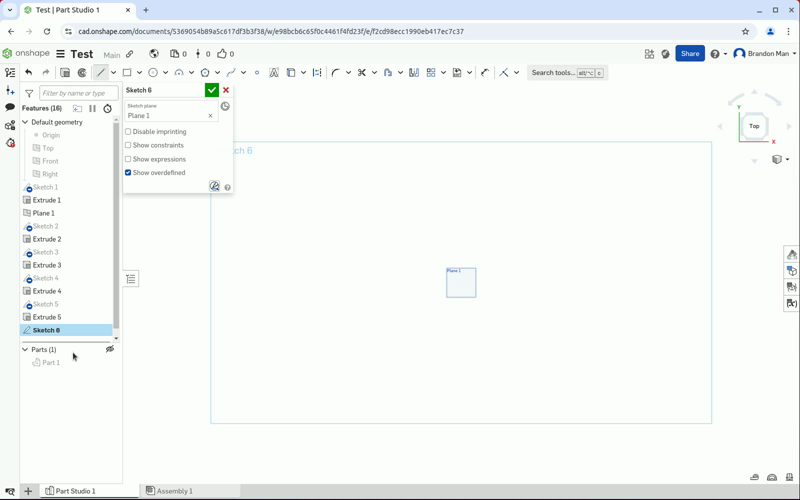
mouse_move(427, 325)
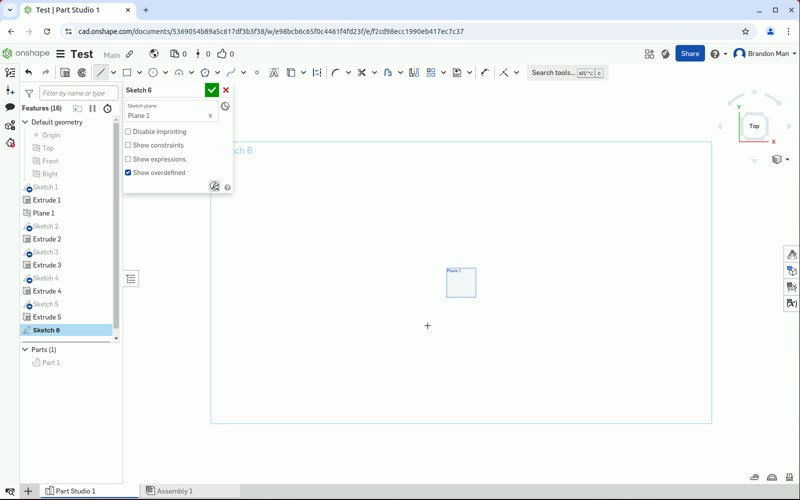
click(427, 325)
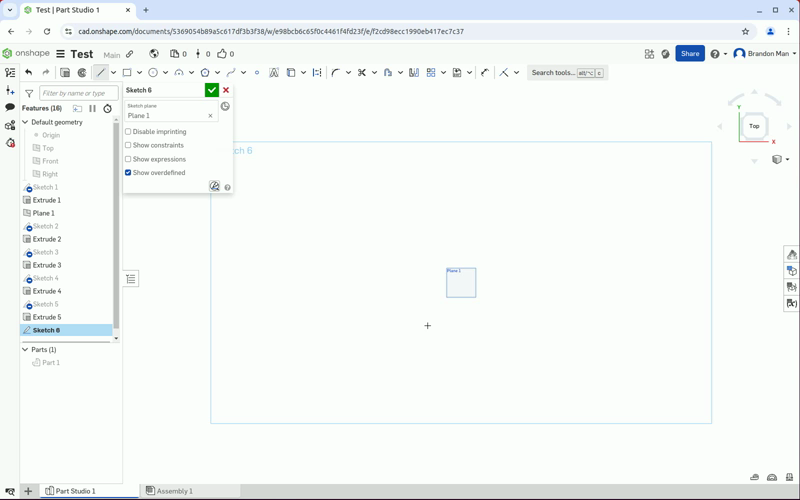
key_up(shift)
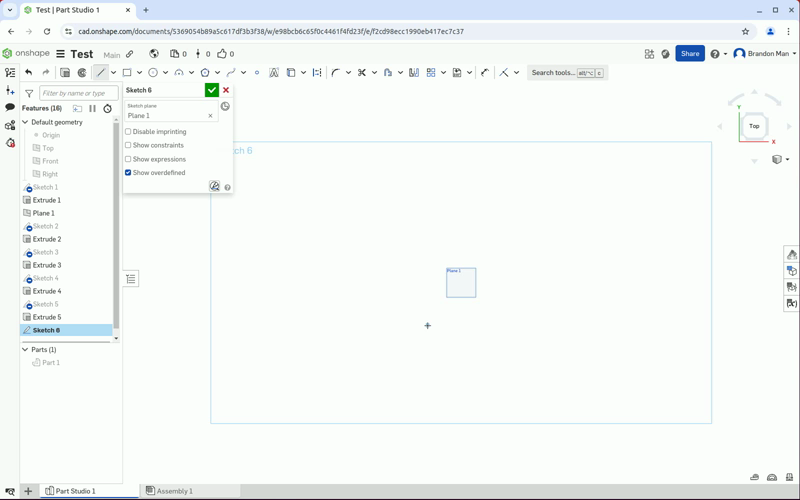
key_down(shift)
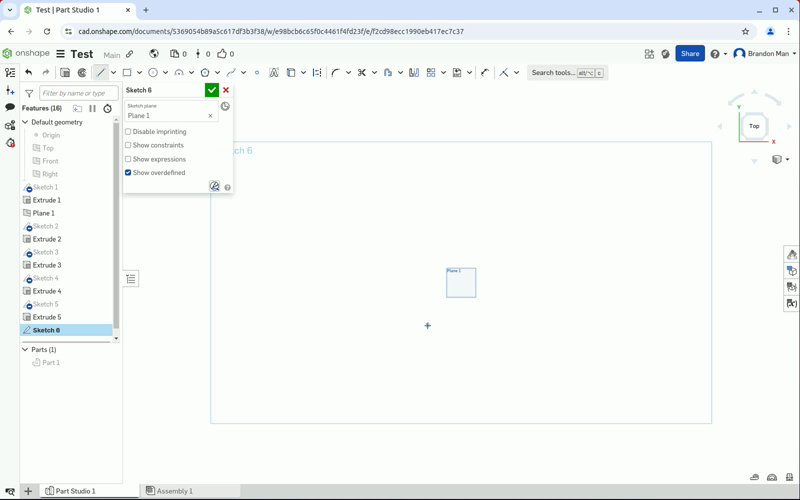
mouse_move(457, 325)
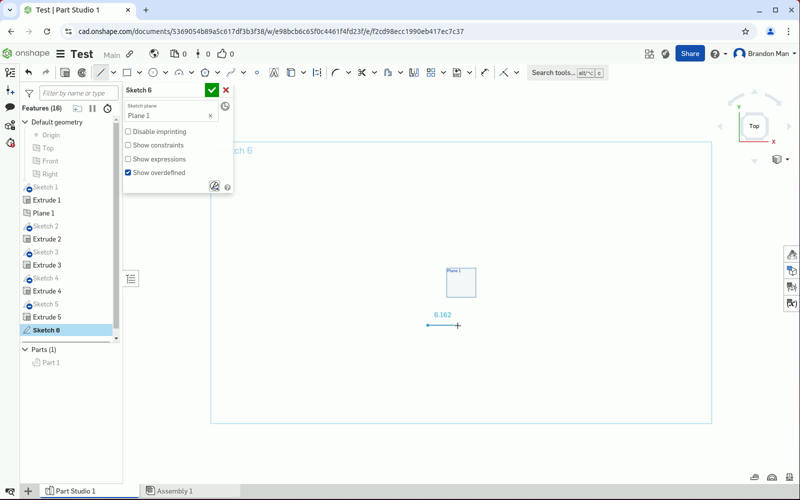
mouse_move(474, 325)
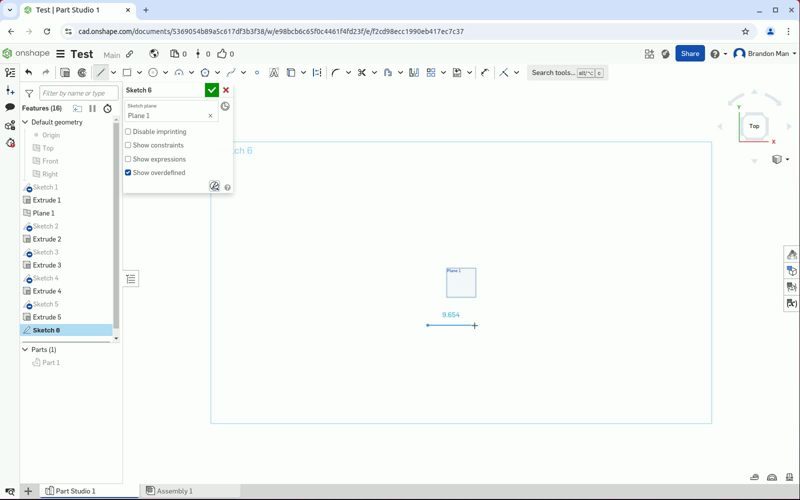
click(474, 325)
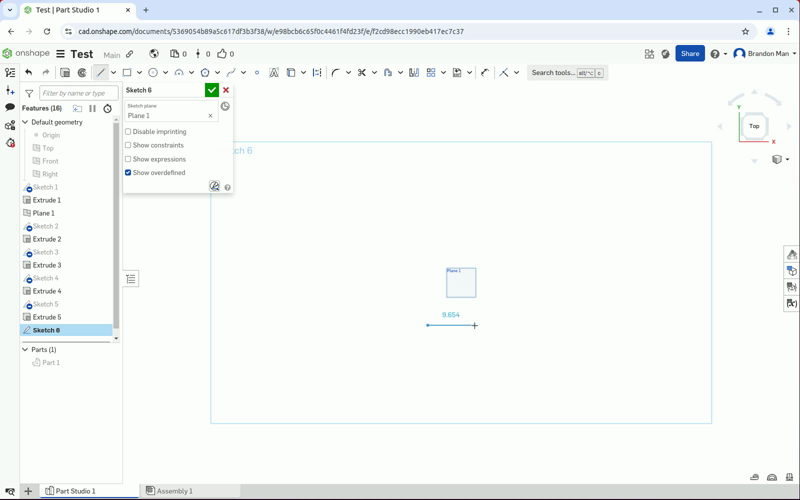
key_up(shift)
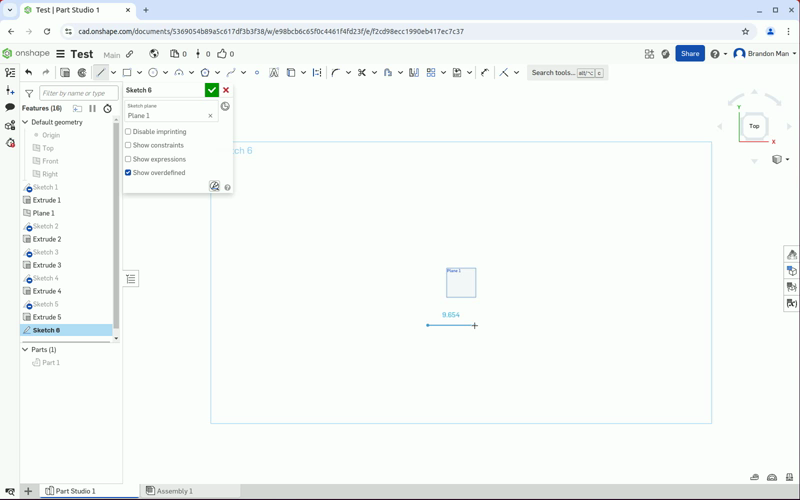
key_down(shift)
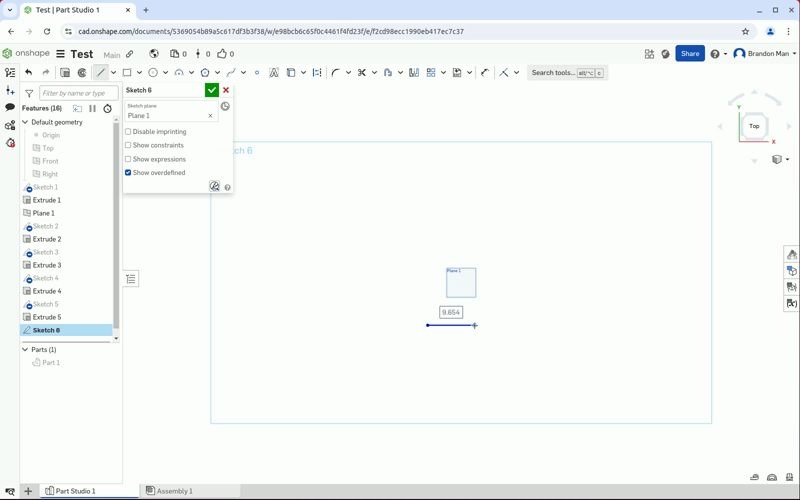
mouse_move(504, 325)
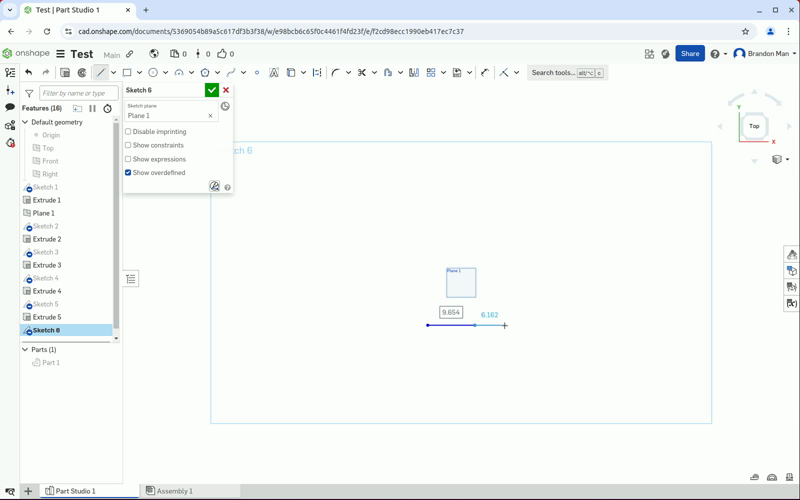
mouse_move(474, 338)
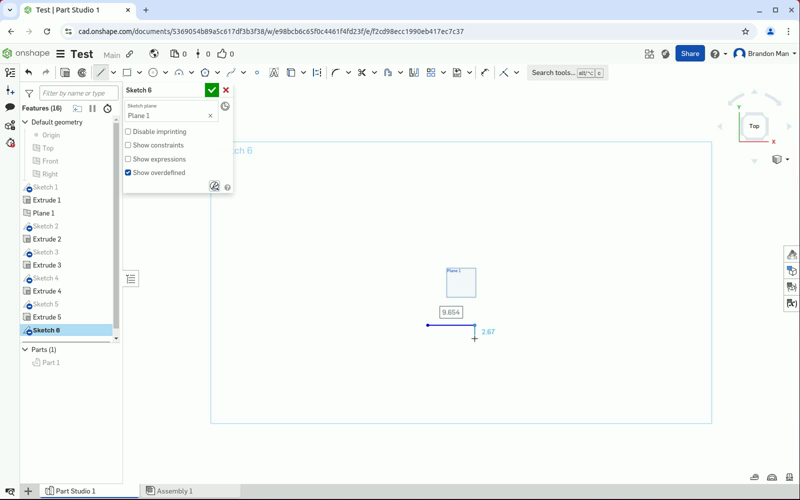
click(474, 338)
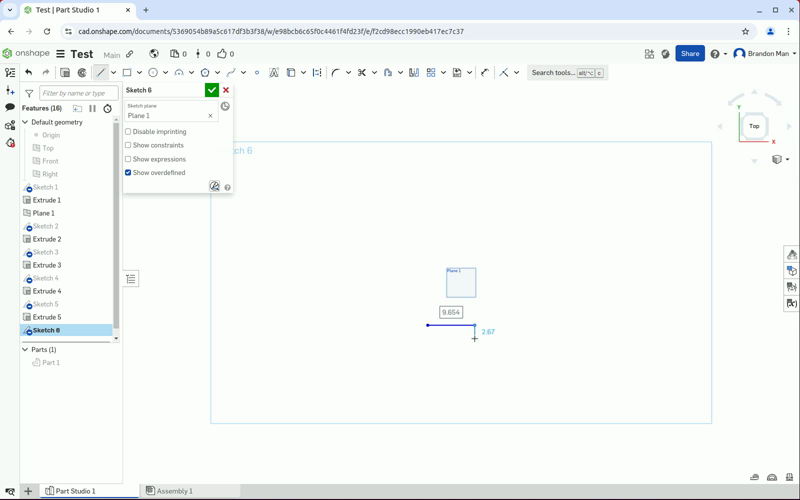
key_up(shift)
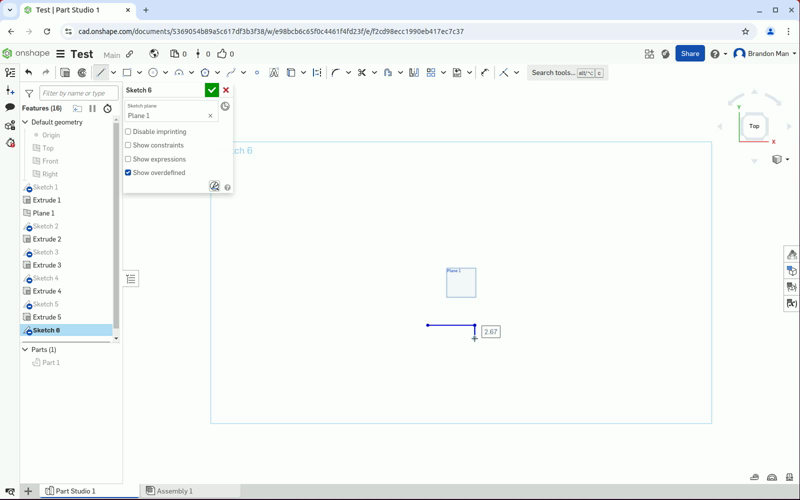
key_down(shift)
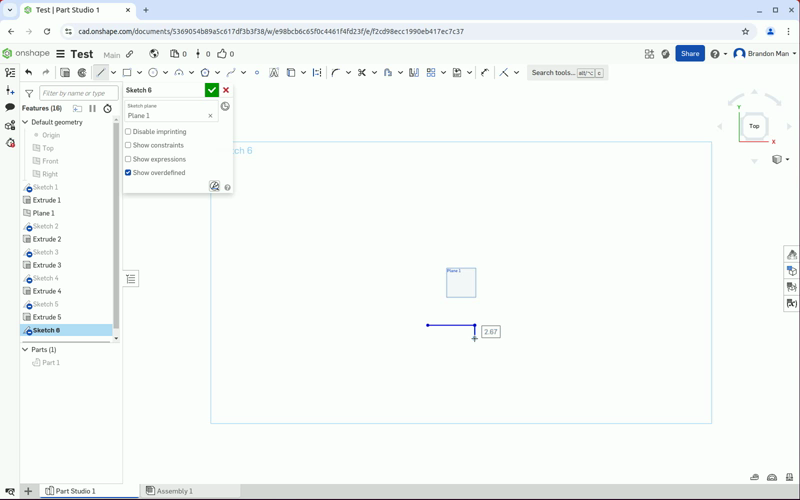
mouse_move(504, 338)
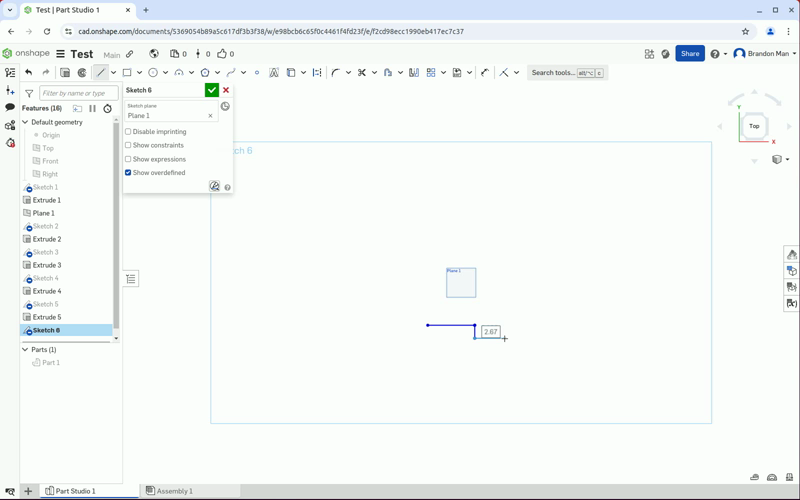
mouse_move(484, 338)
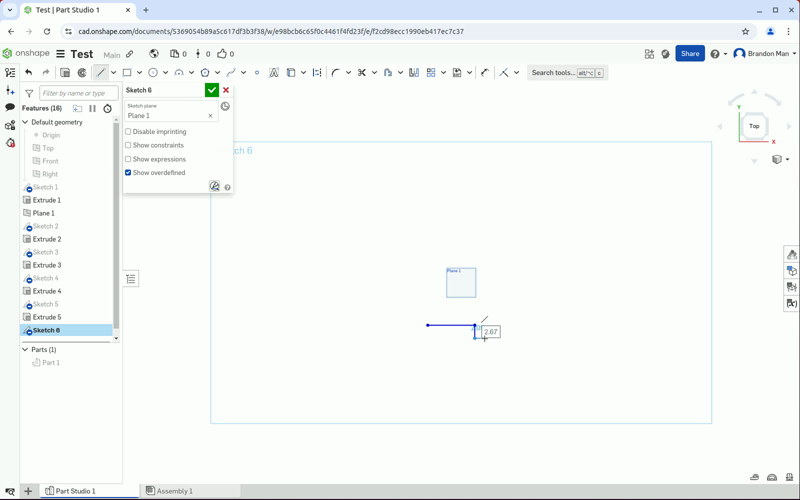
click(484, 338)
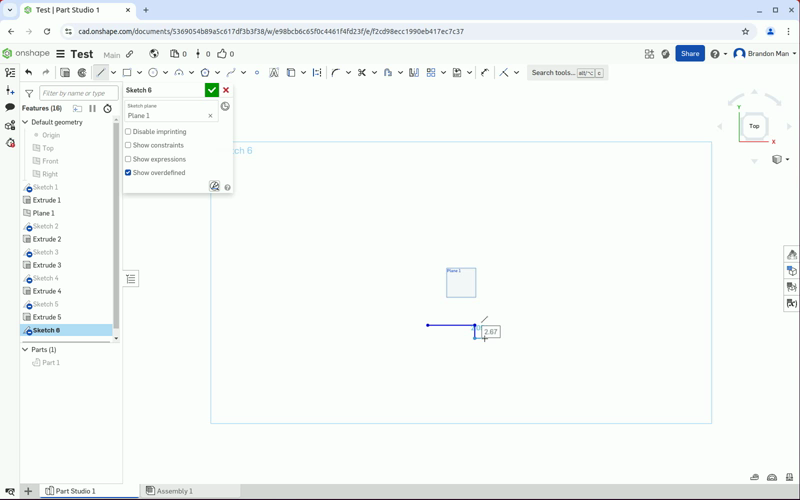
key_up(shift)
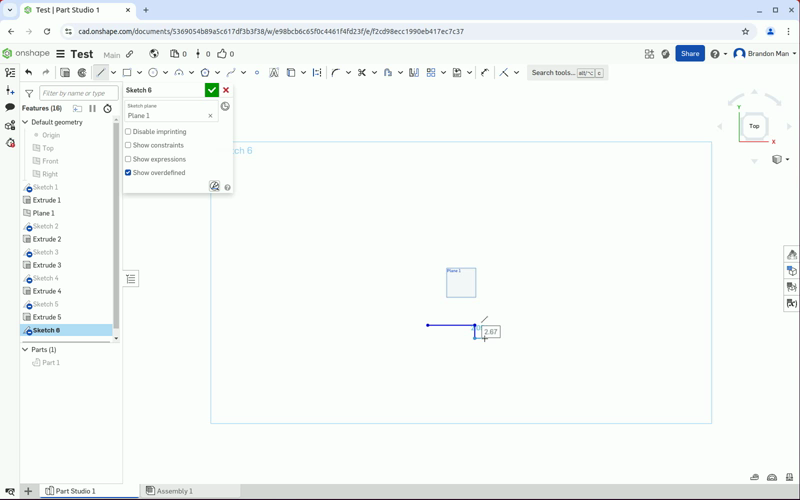
key_down(shift)
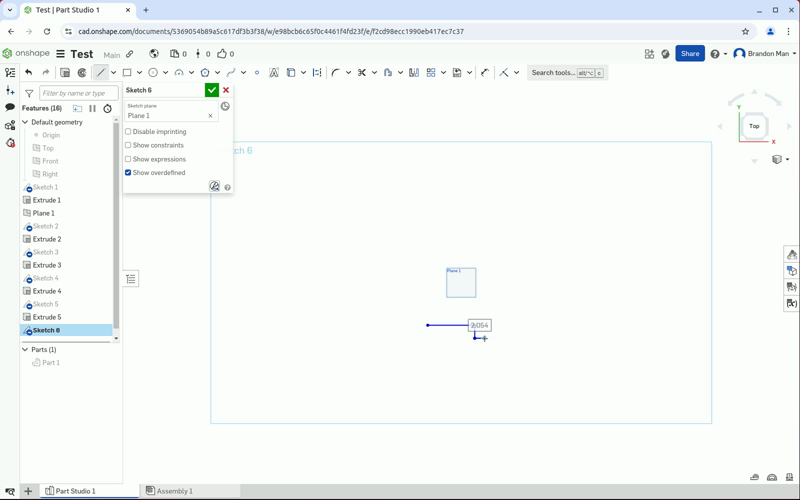
mouse_move(514, 338)
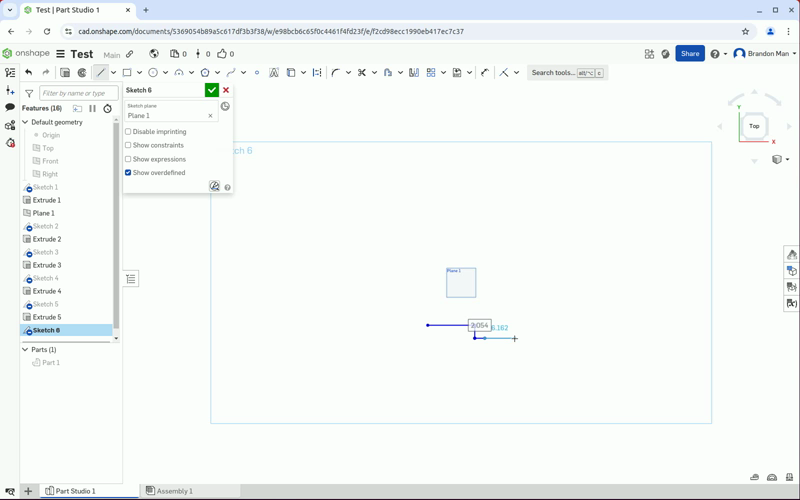
mouse_move(484, 304)
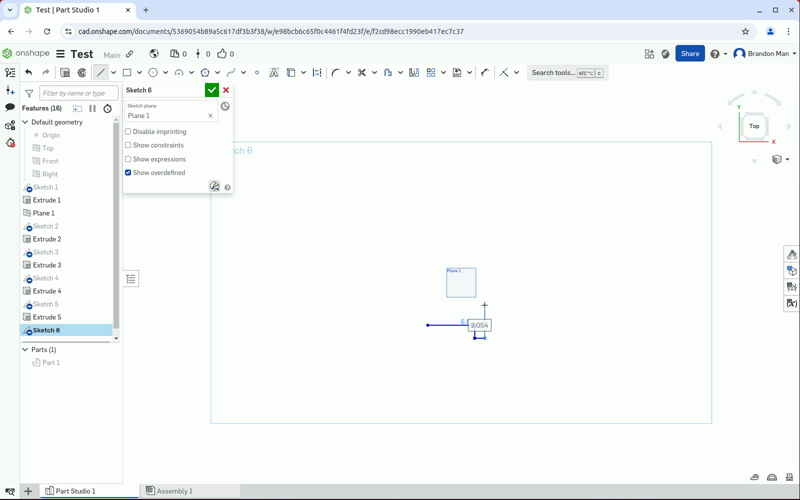
click(484, 304)
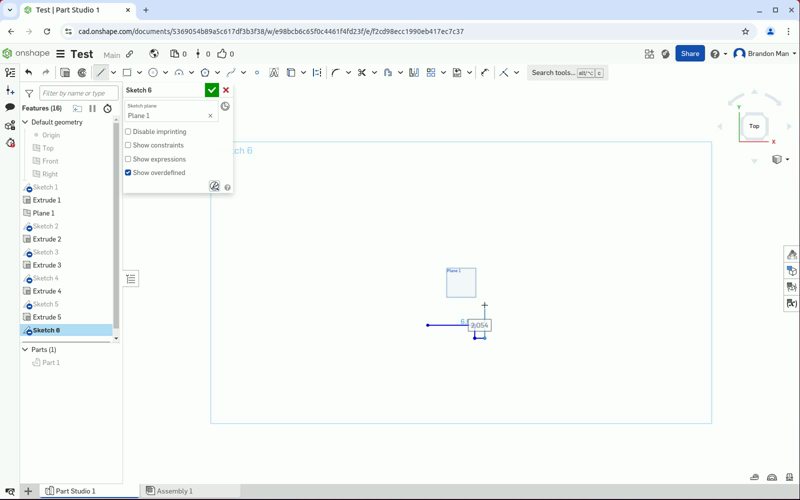
key_up(shift)
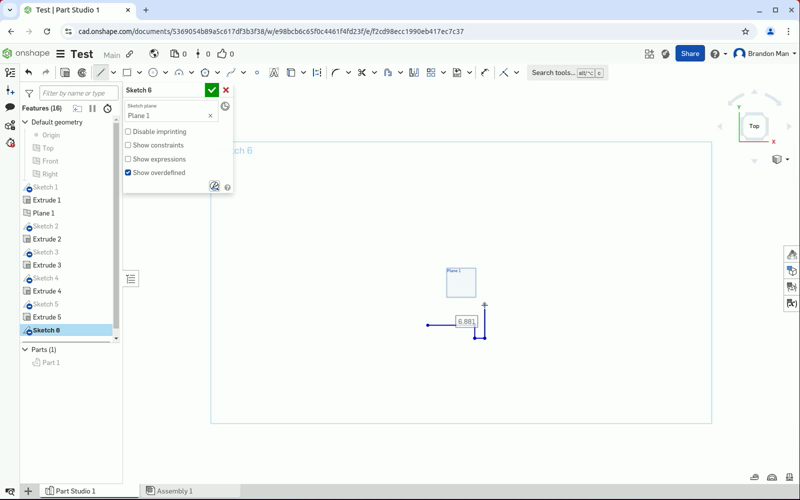
key_down(shift)
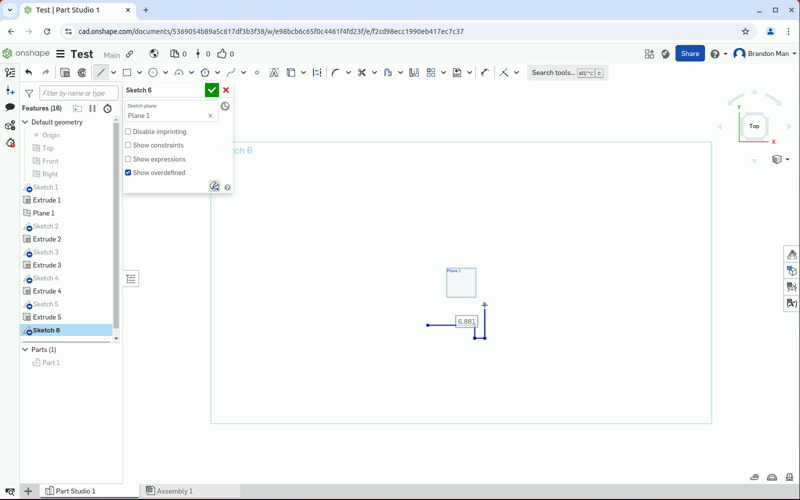
mouse_move(514, 304)
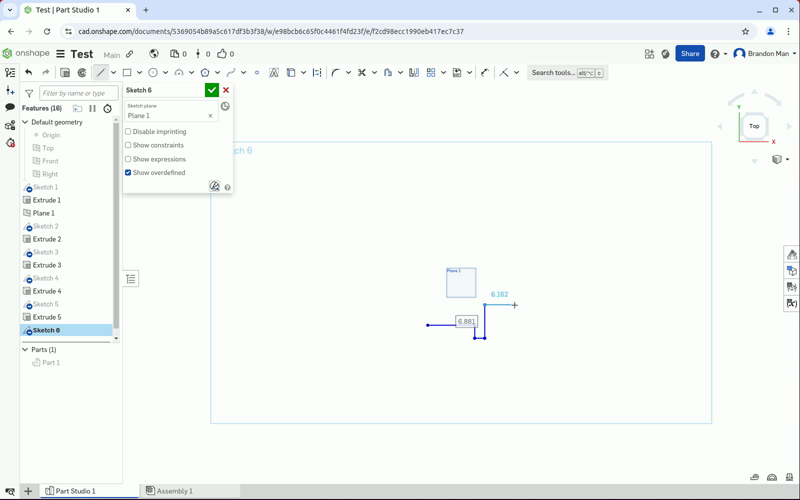
mouse_move(474, 304)
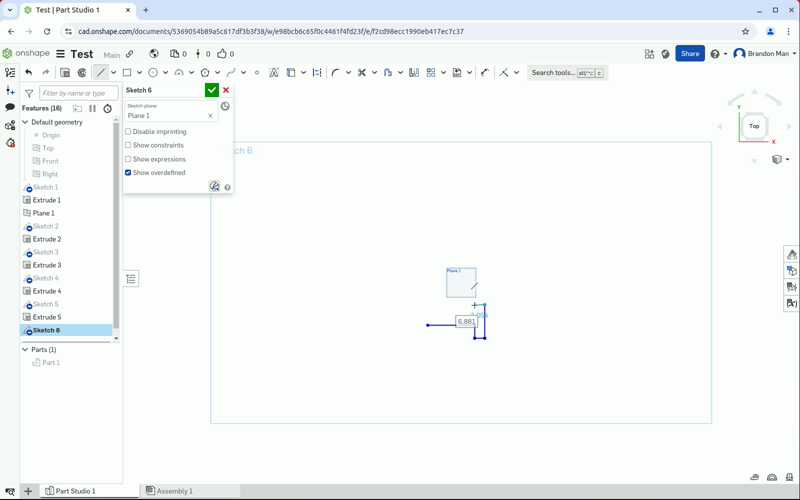
click(474, 304)
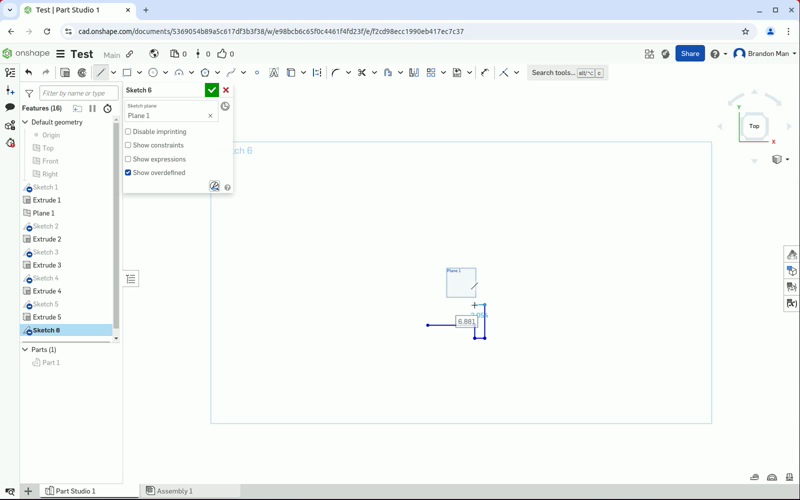
key_up(shift)
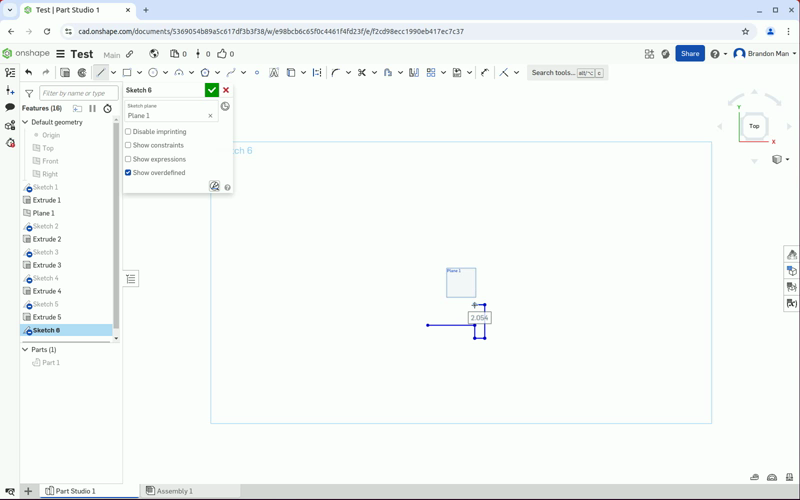
key_down(shift)
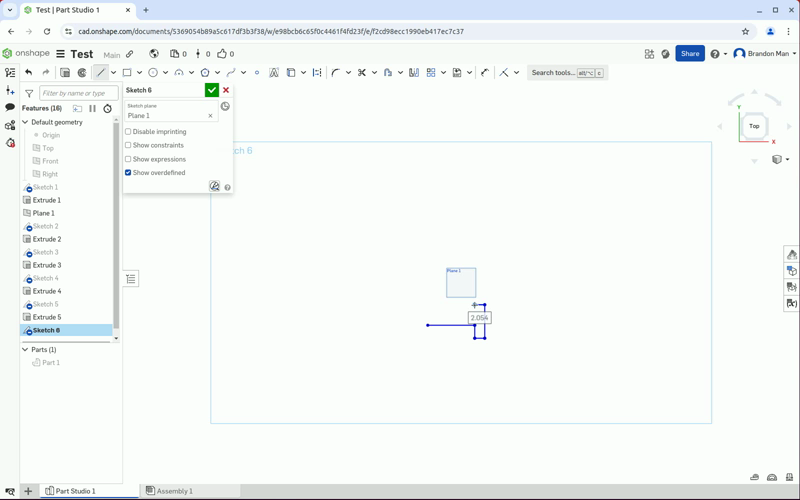
mouse_move(504, 304)
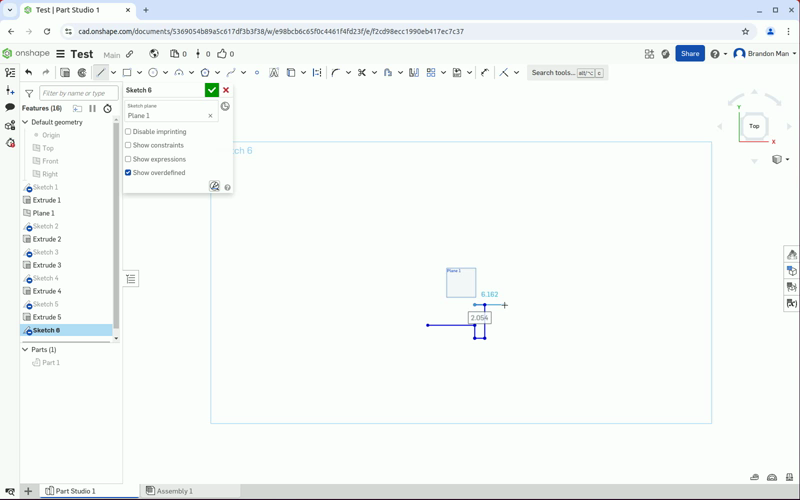
mouse_move(474, 315)
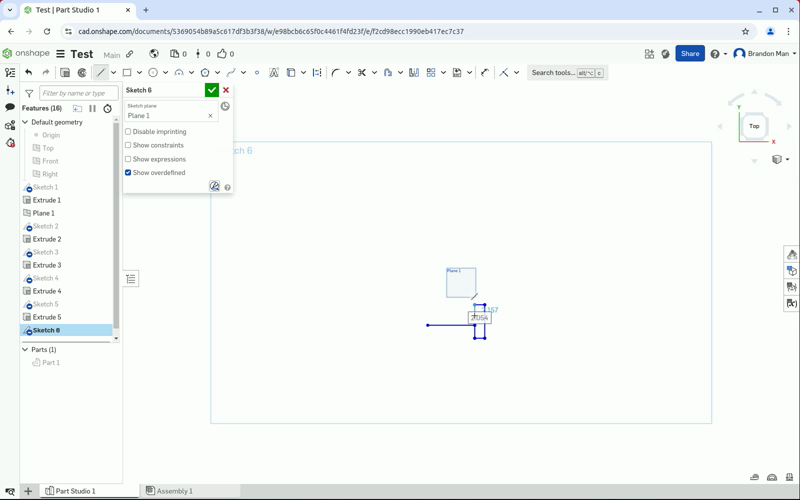
click(474, 315)
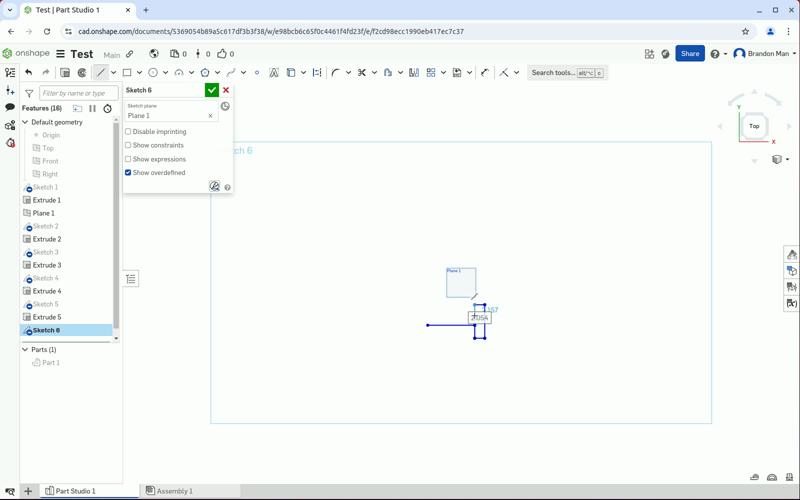
key_up(shift)
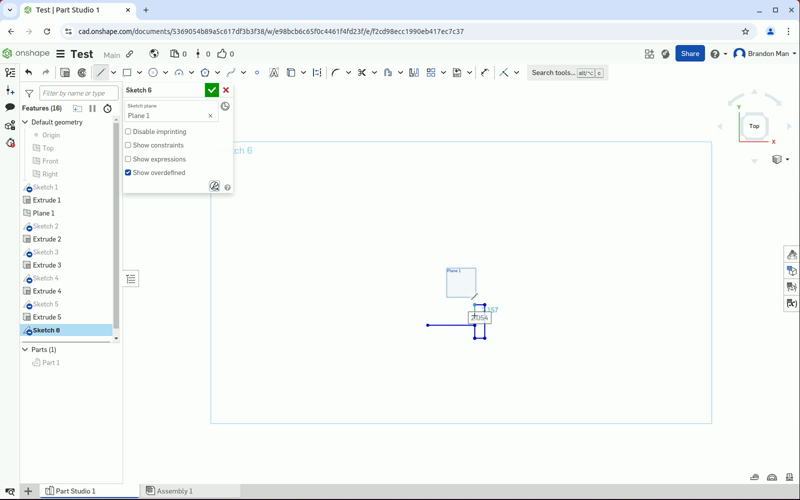
key_down(shift)
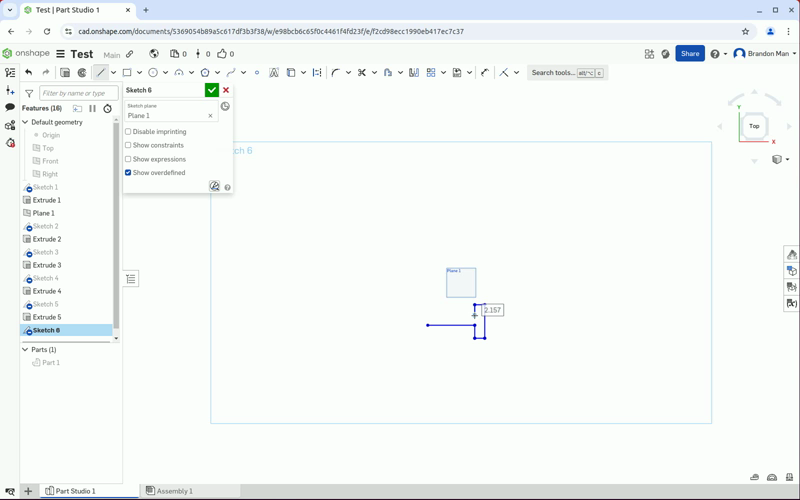
mouse_move(504, 315)
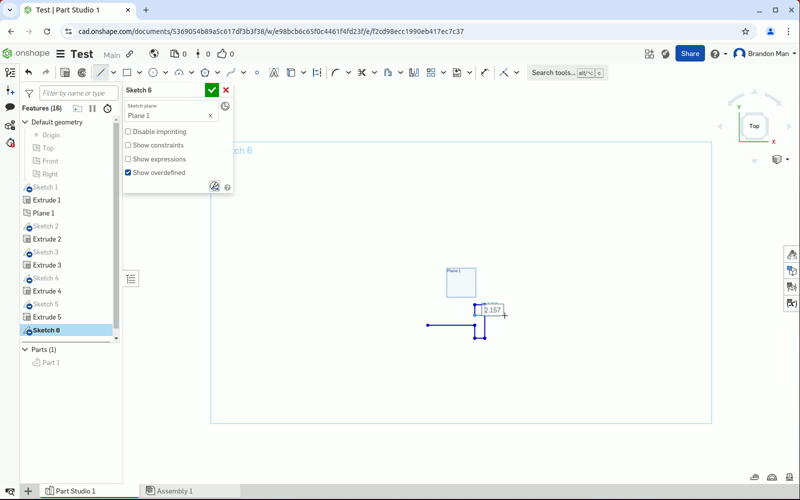
mouse_move(427, 315)
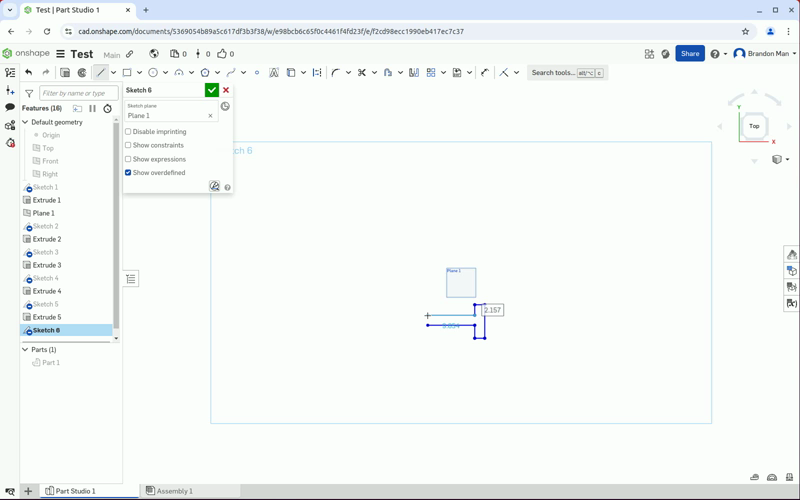
click(427, 315)
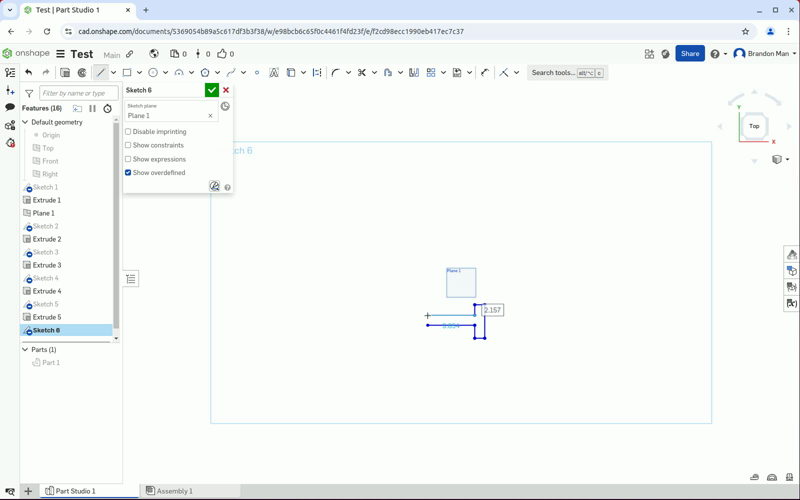
key_up(shift)
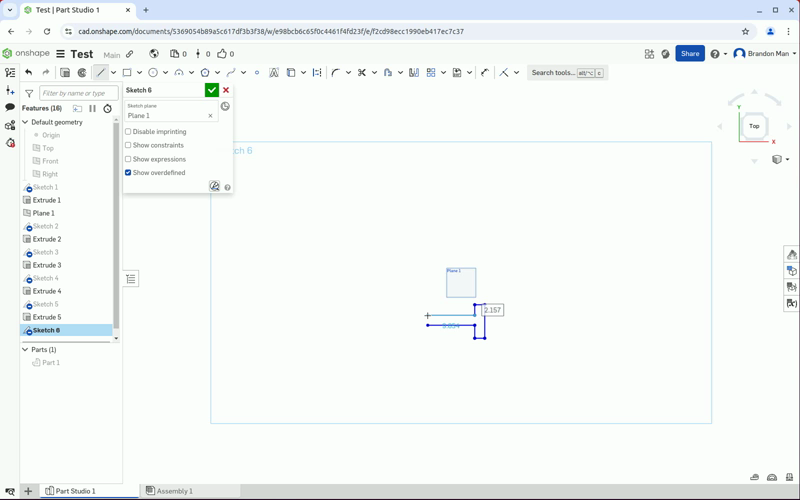
mouse_move(457, 315)
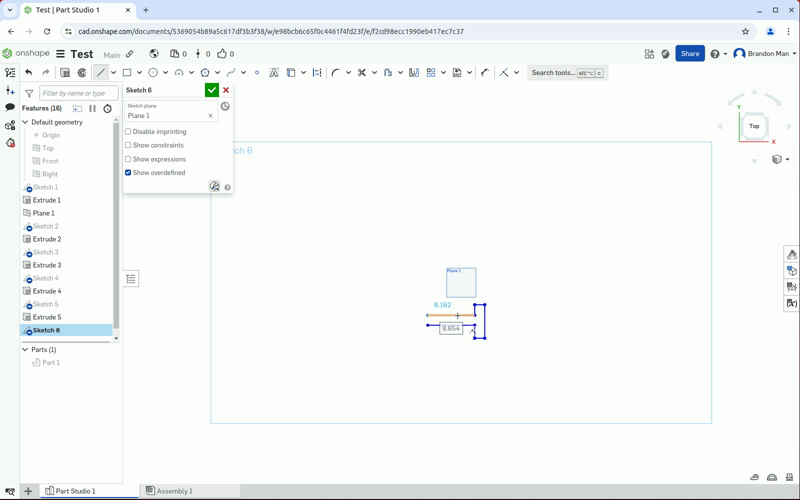
key_down(shift)
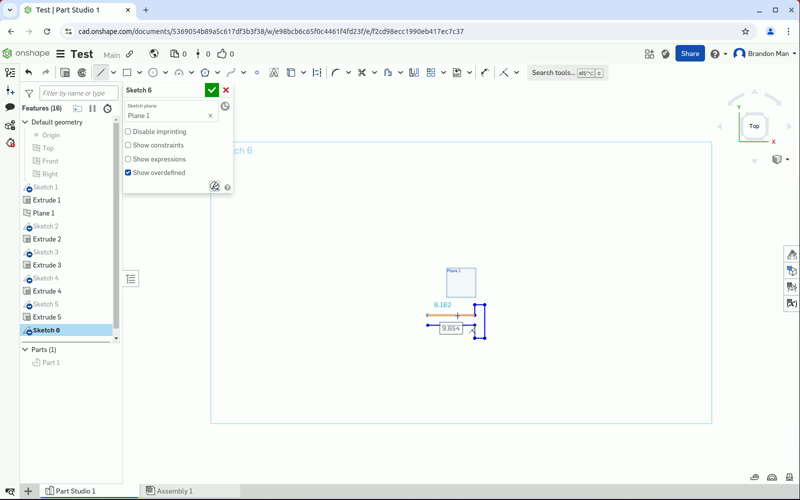
mouse_move(427, 325)
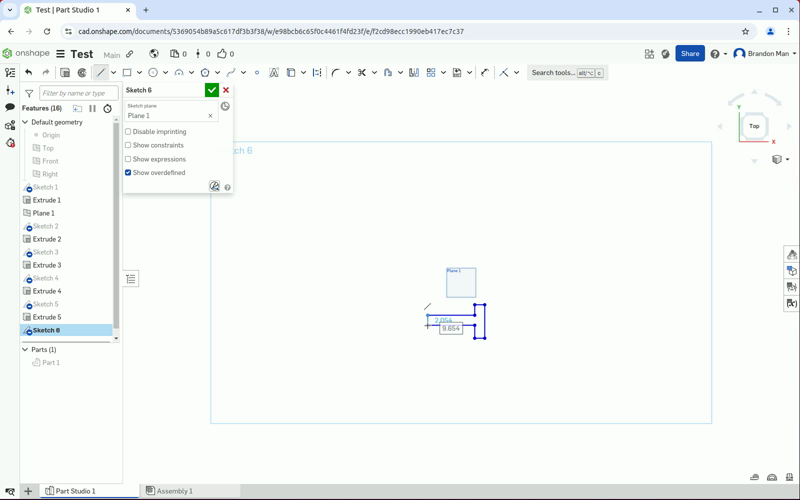
key_up(shift)
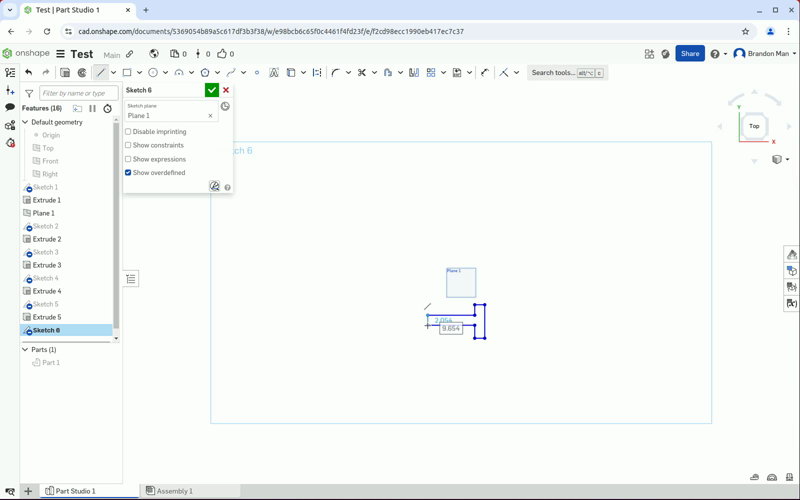
click(427, 325)
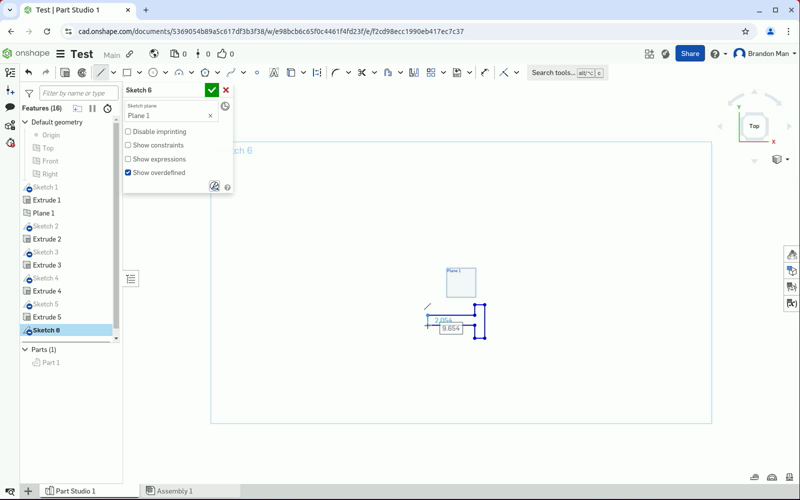
key(esc)
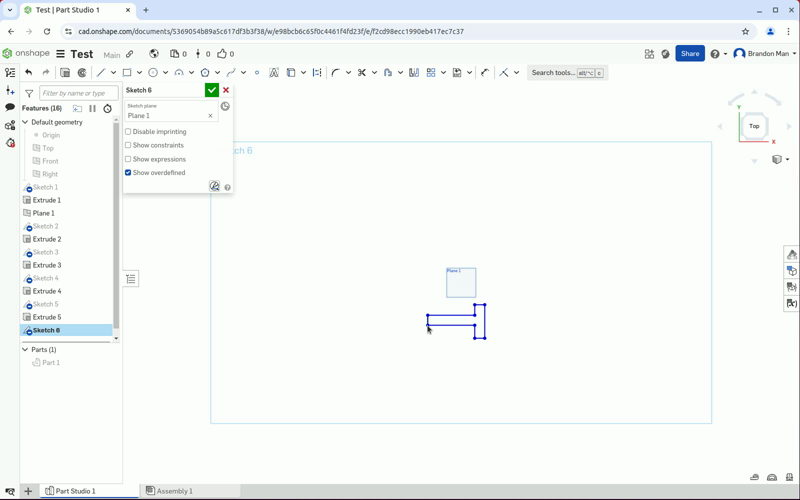
mouse_move(483, 330)
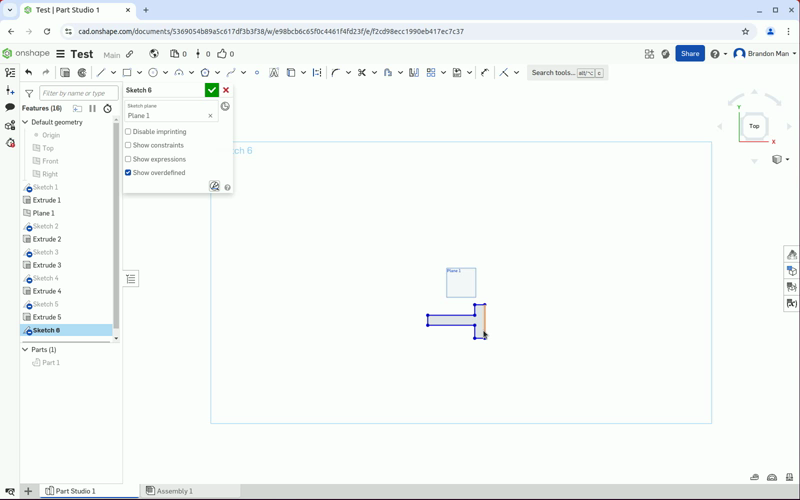
scroll(6)
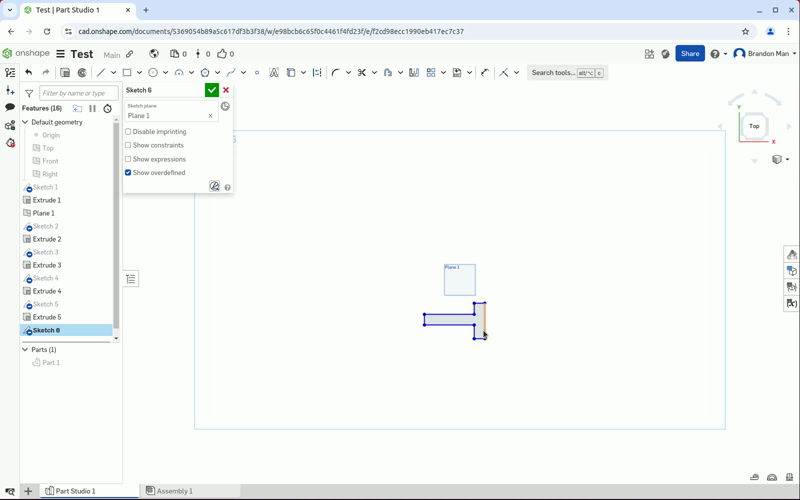
scroll(6)
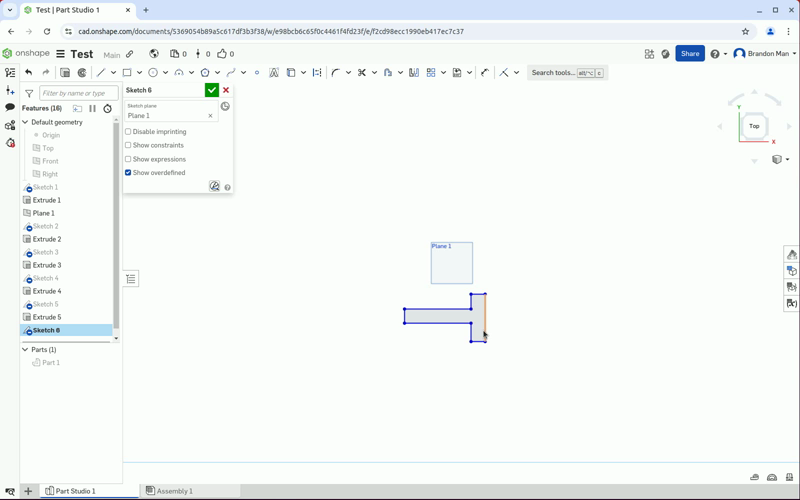
scroll(6)
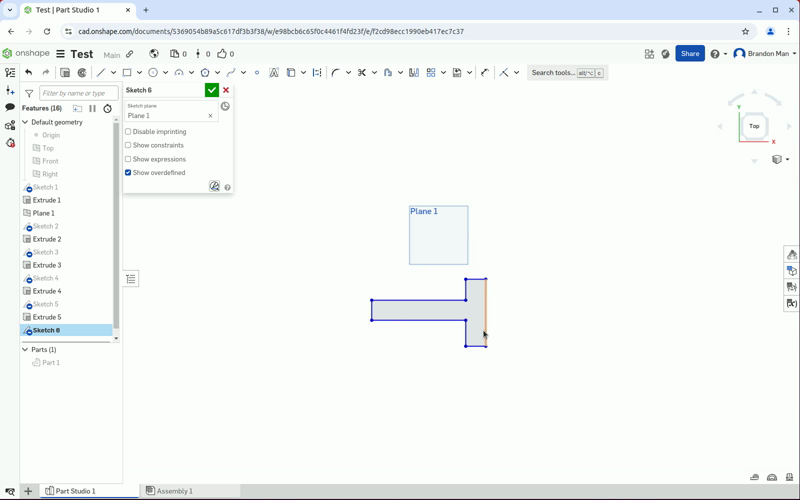
scroll(6)
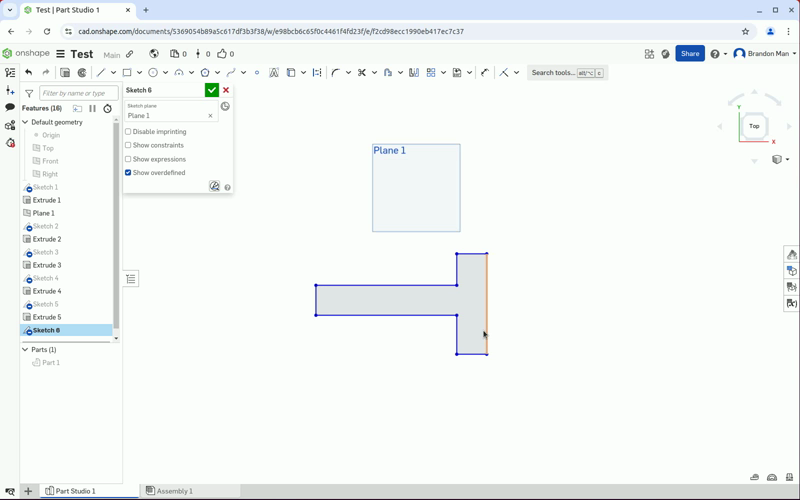
scroll(6)
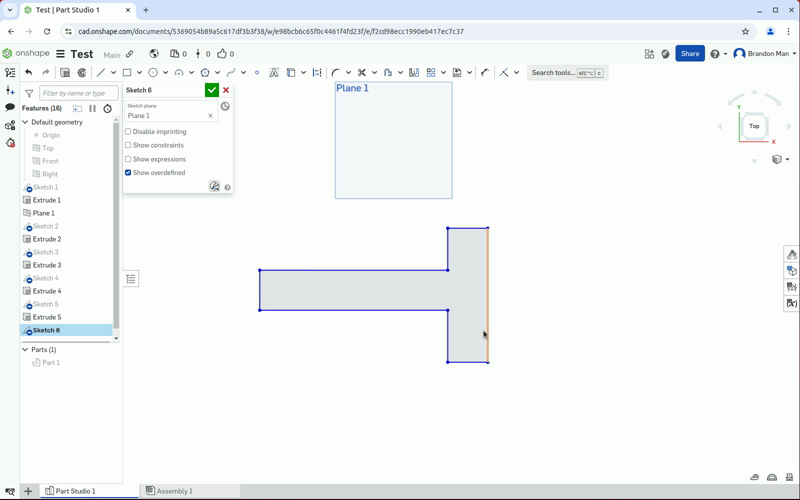
scroll(6)
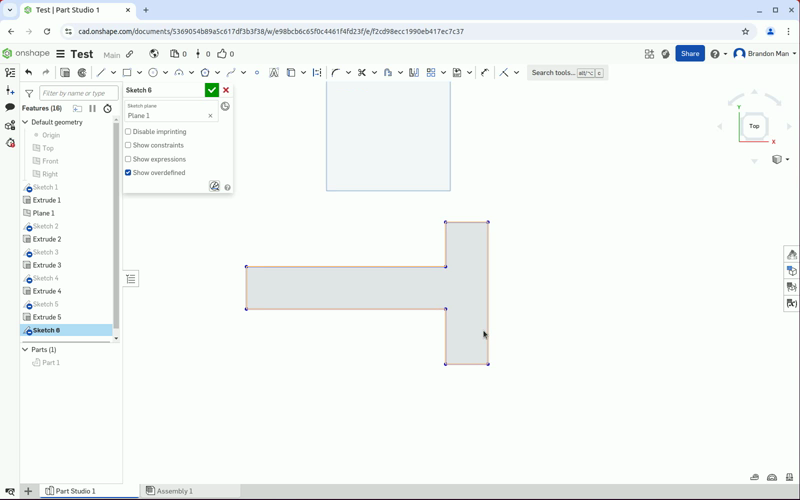
scroll(6)
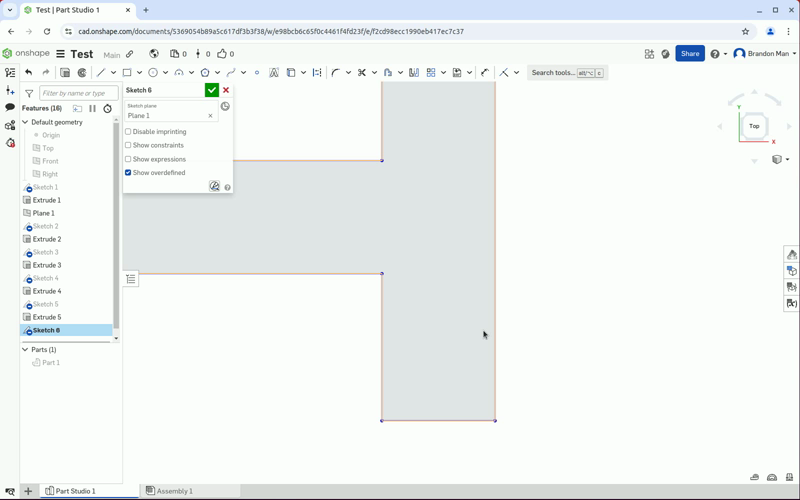
click(483, 330)
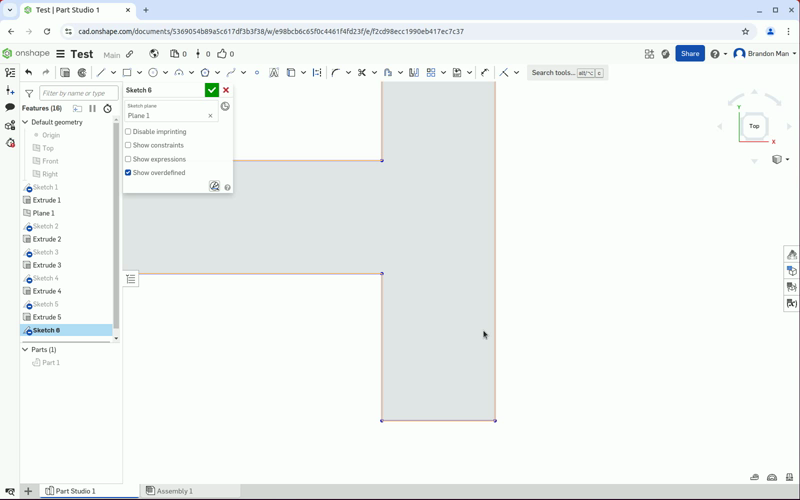
scroll(-6)
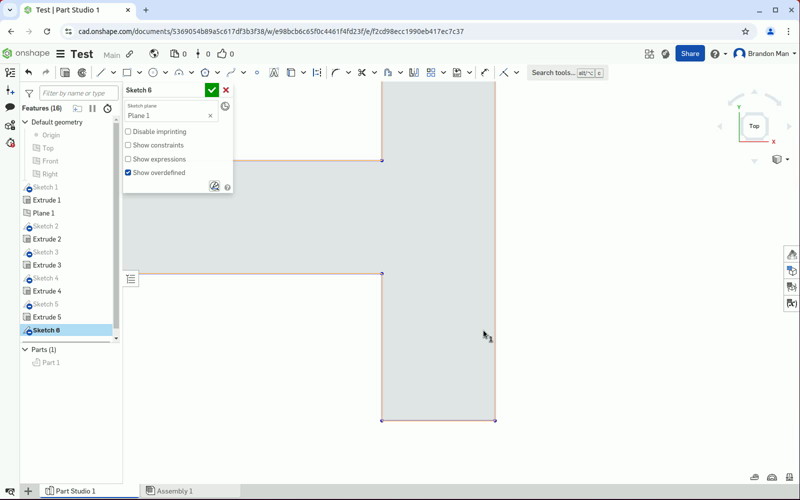
scroll(-6)
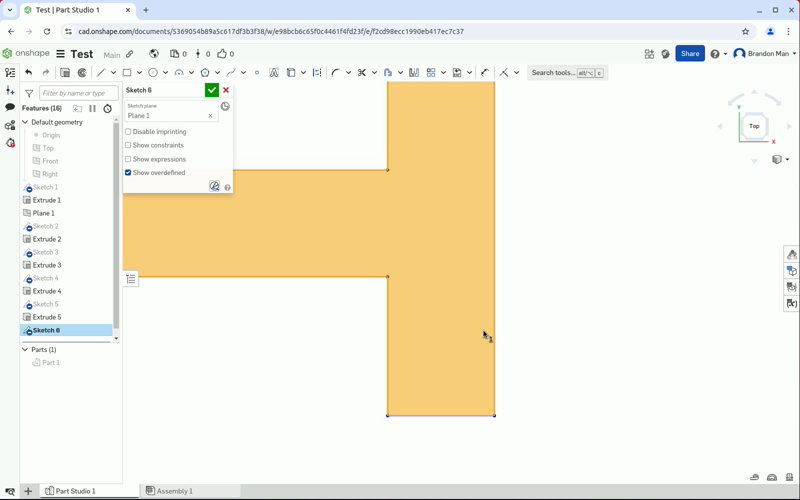
scroll(-6)
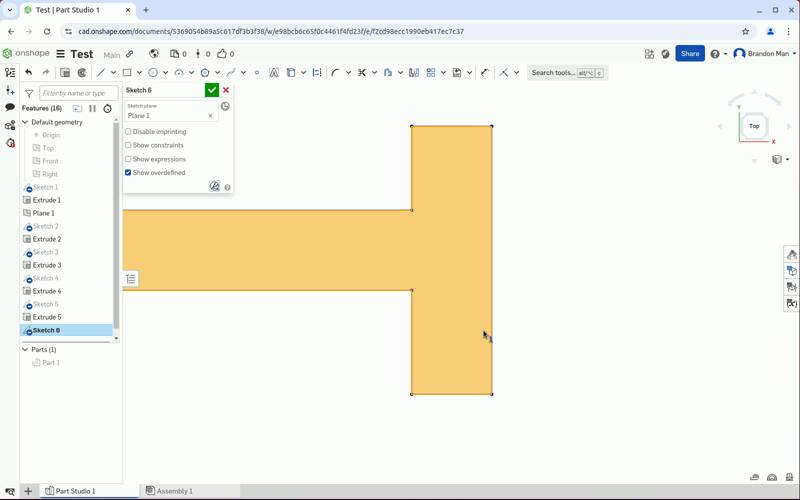
scroll(-6)
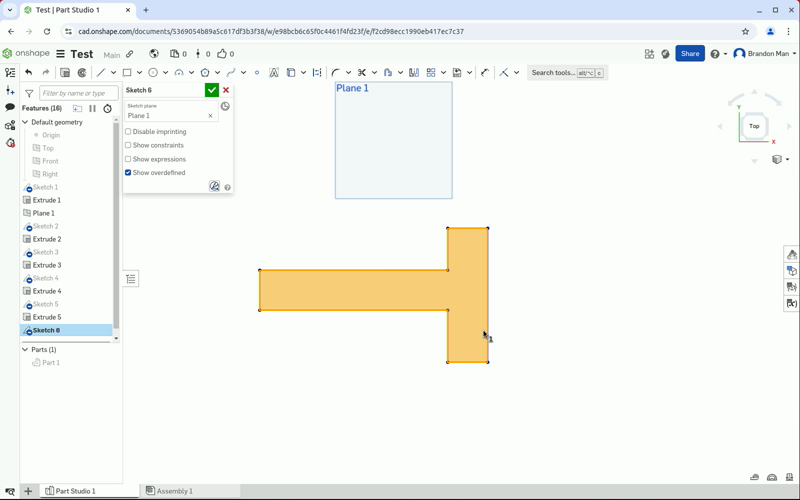
scroll(-6)
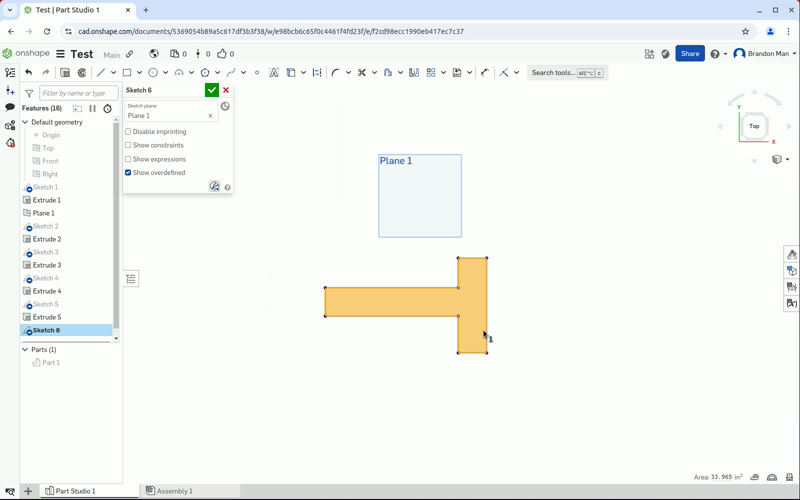
scroll(-6)
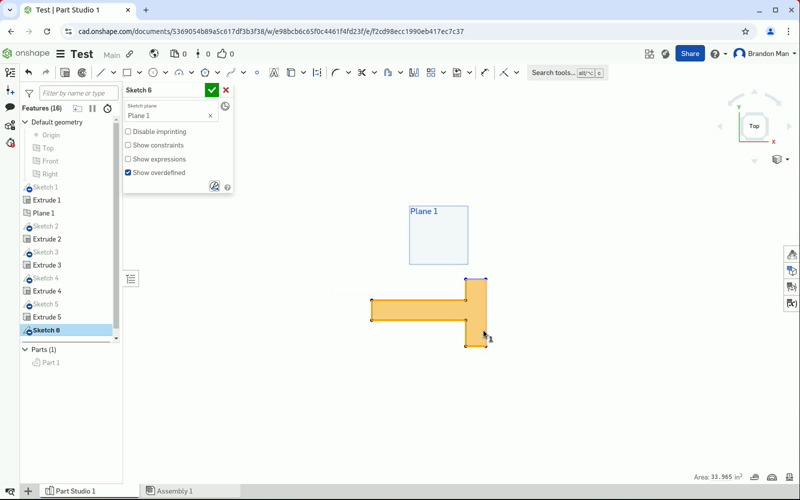
scroll(-6)
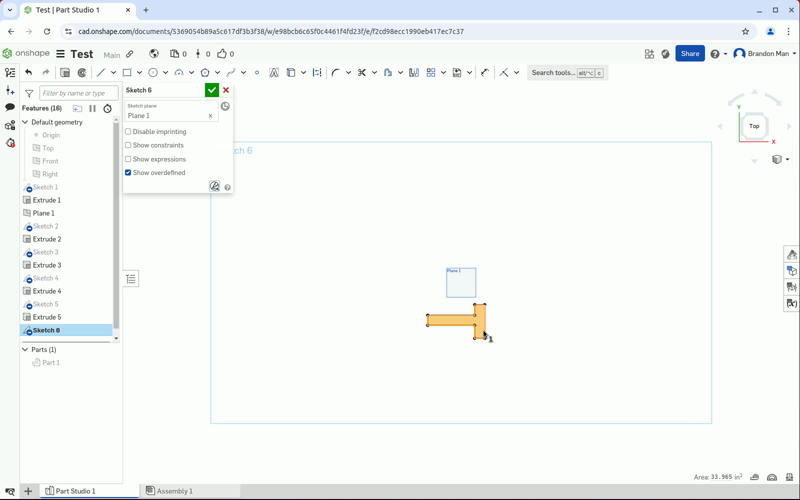
mouse_move(73, 352)
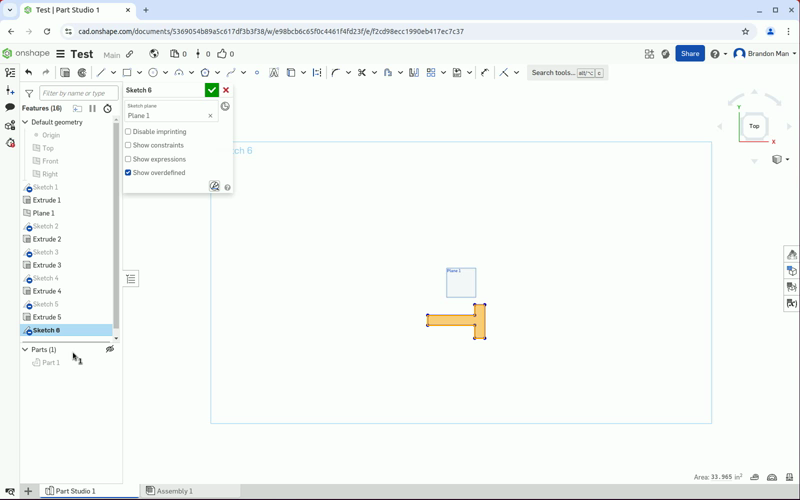
key(shift+y)
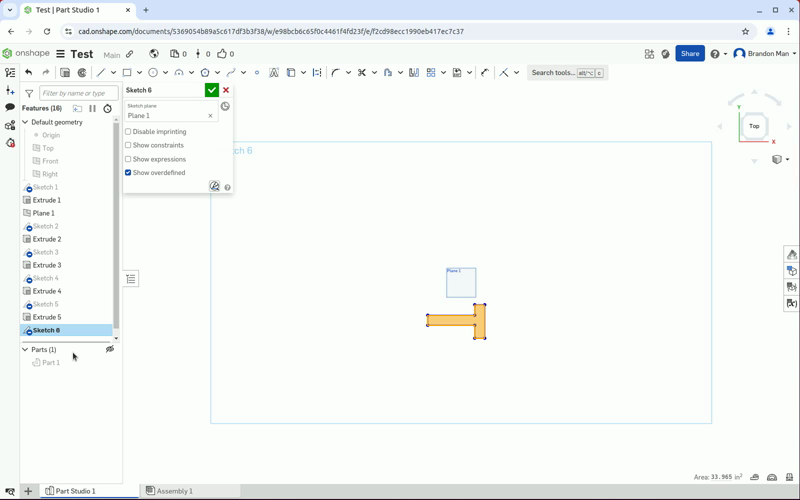
key(shift+e)
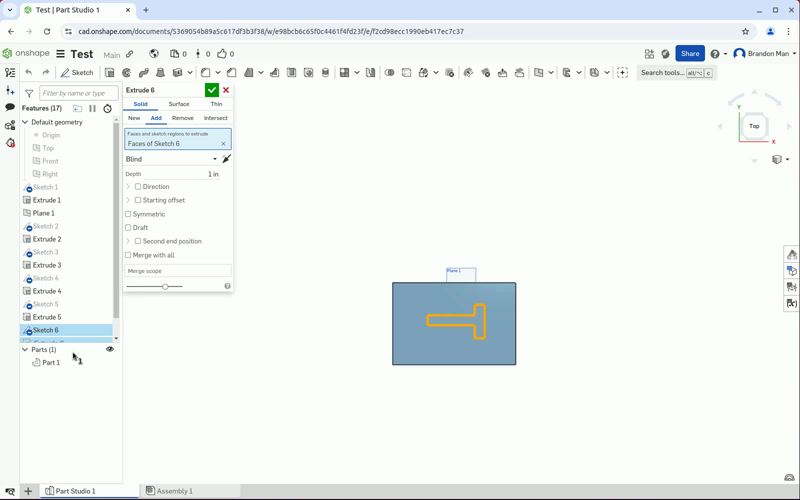
mouse_move(143, 106)
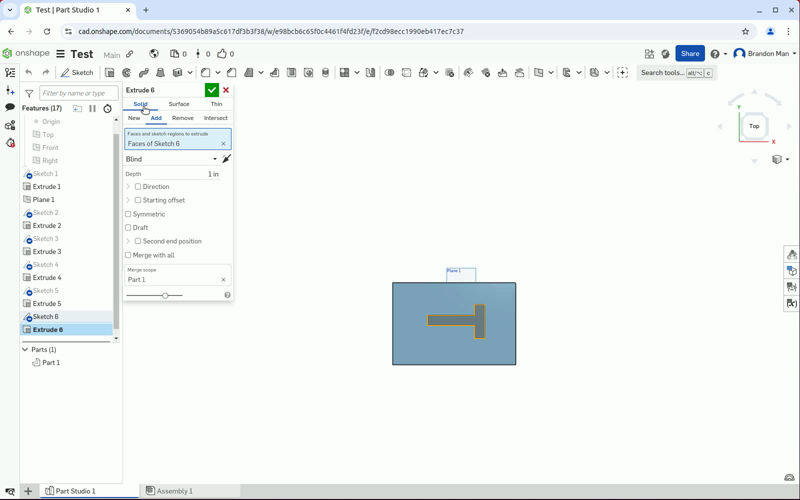
click(143, 106)
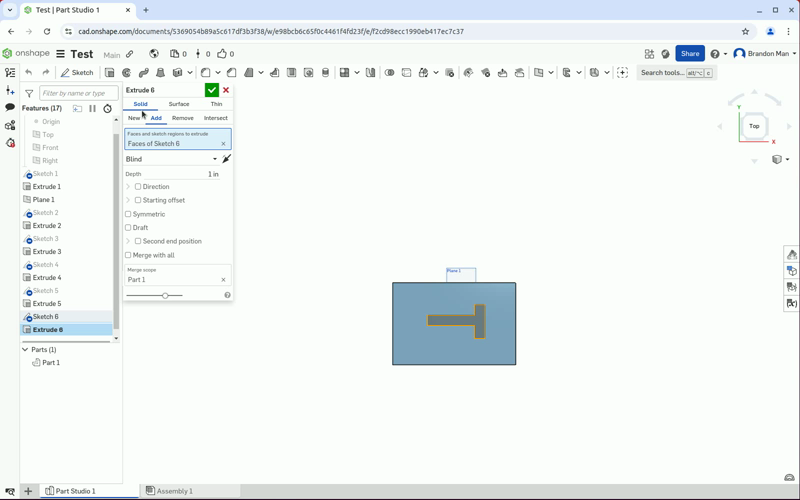
mouse_move(137, 120)
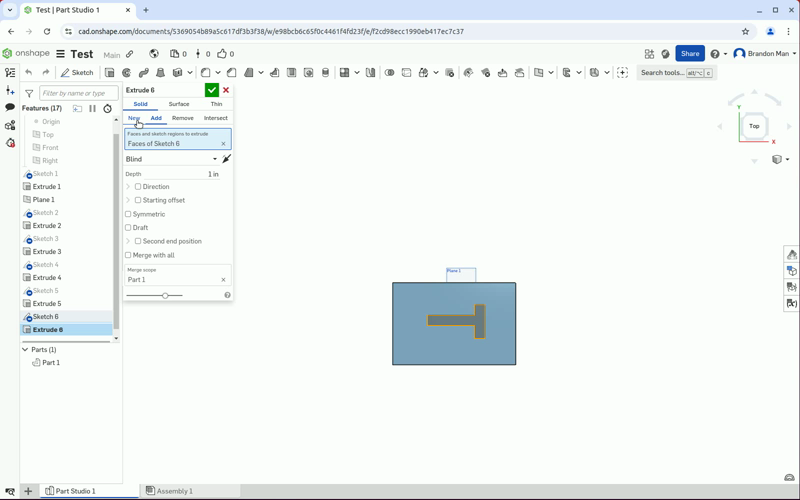
click(137, 120)
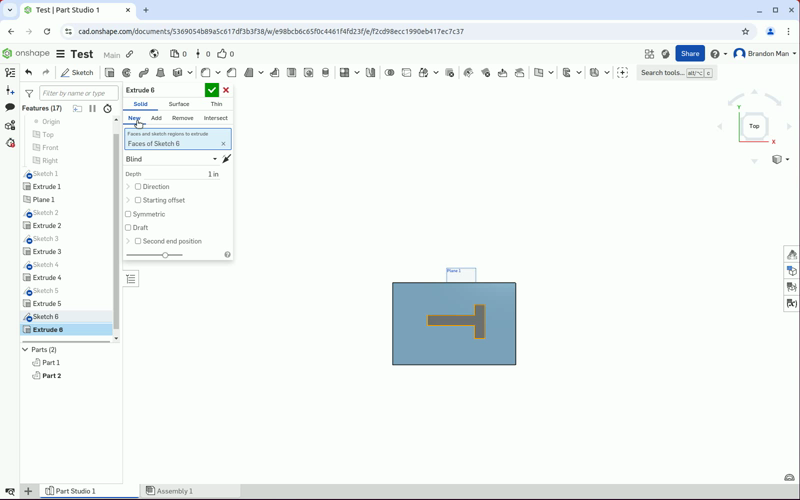
key(tab, 4)
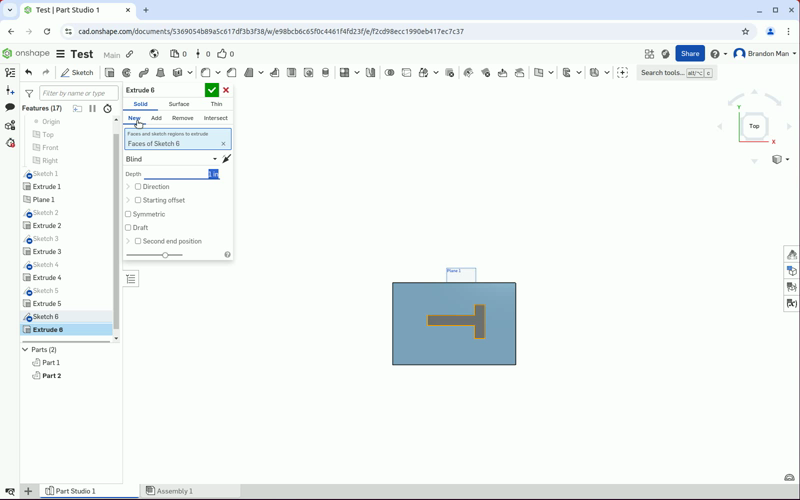
text(12.517)
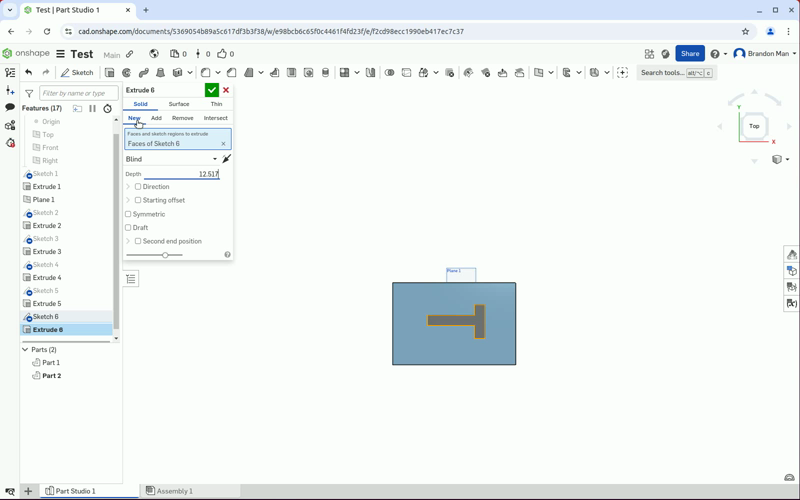
key(enter)
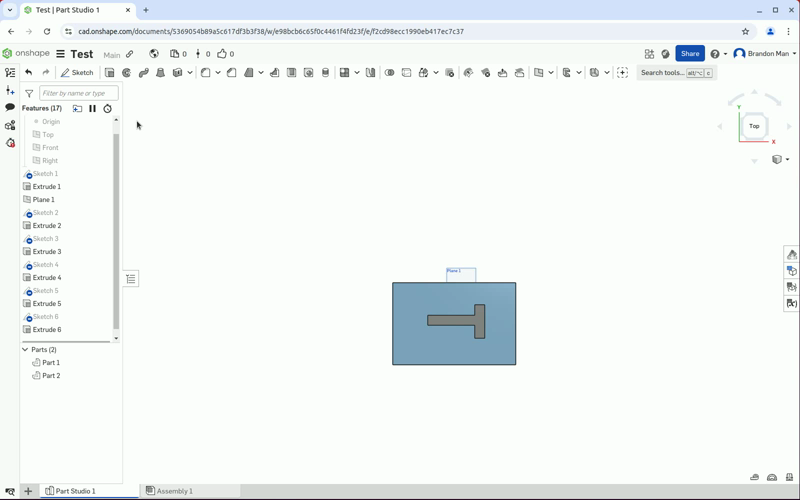
key(shift+h)
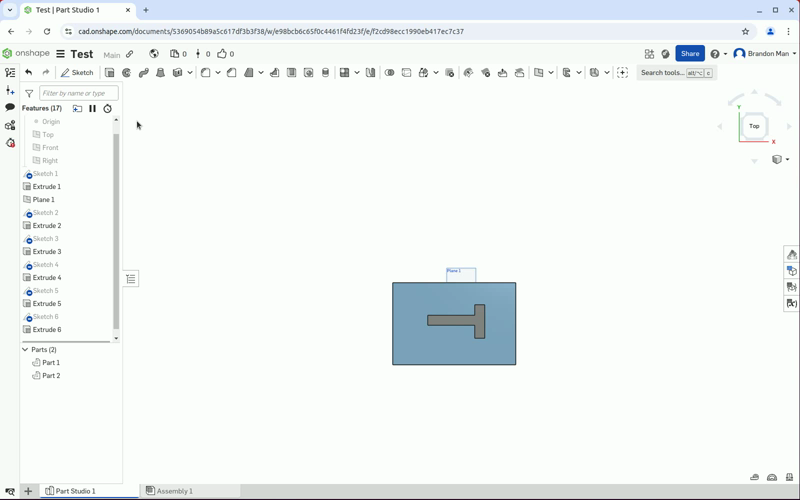
key(shift+h)
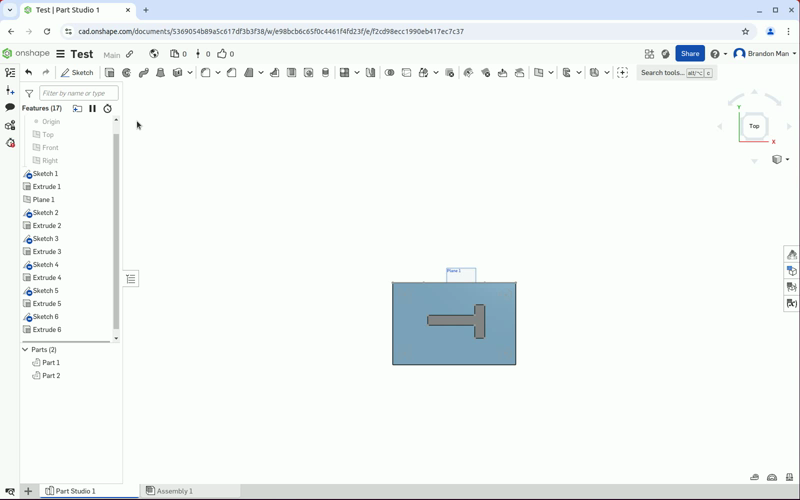
key(shift+7)
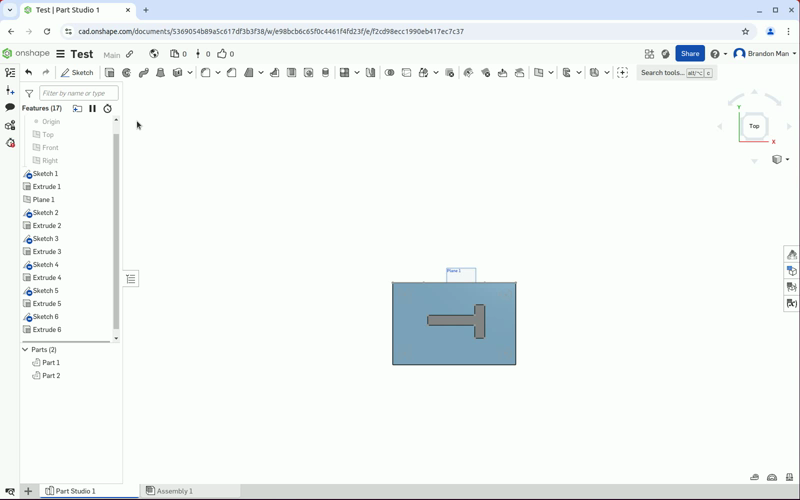
key(up, 3)
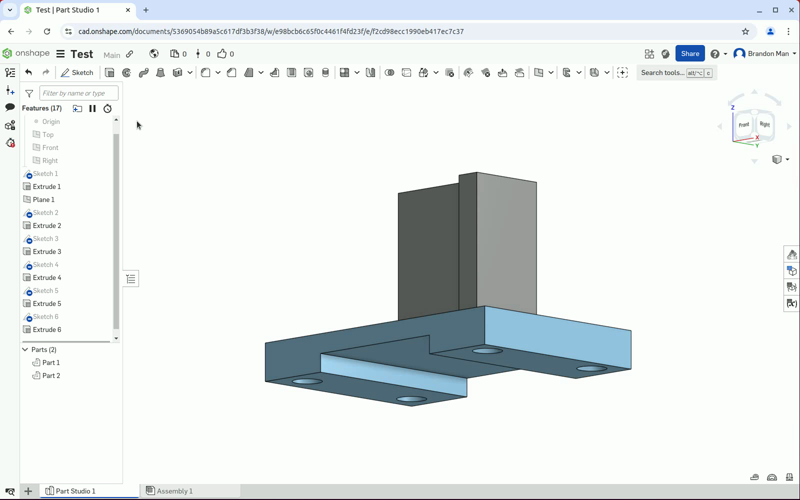
key(left, 3)
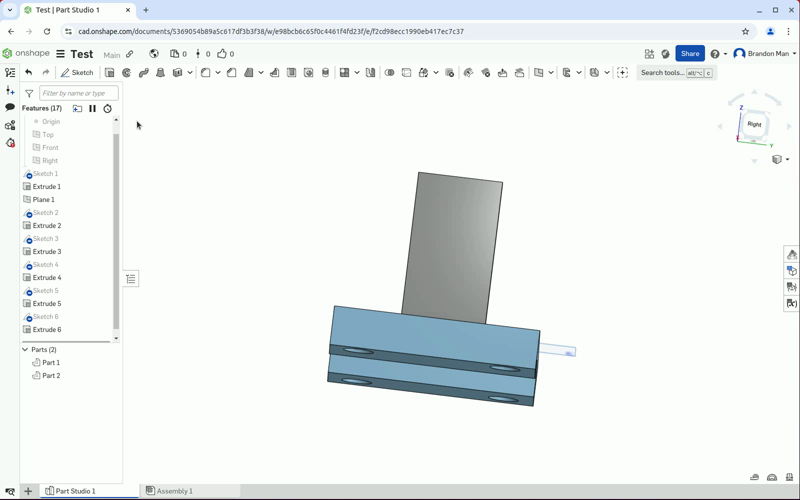
key(right, 3)
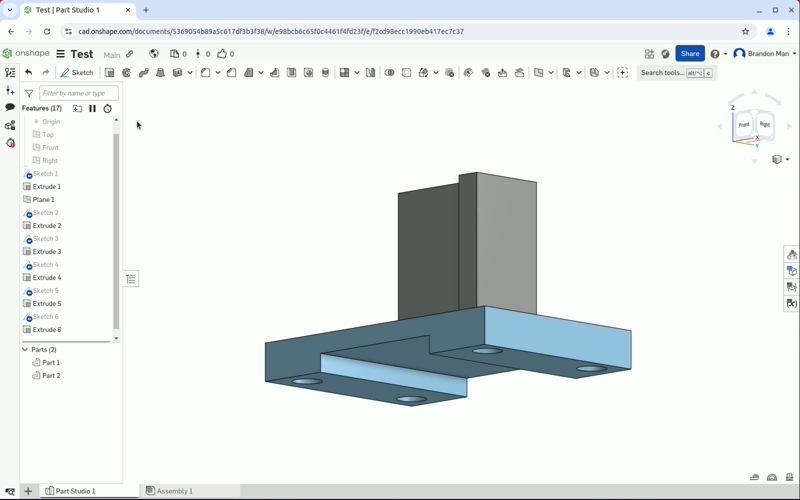
key(down, 3)
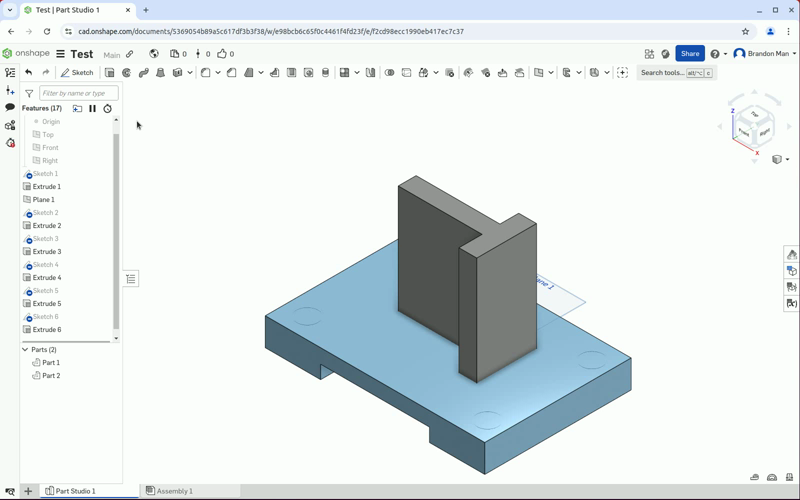
mouse_move(69, 176)
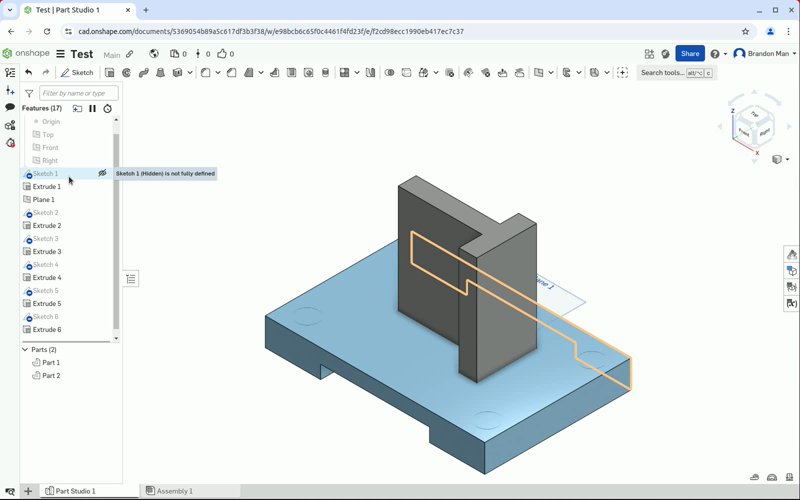
click(69, 176)